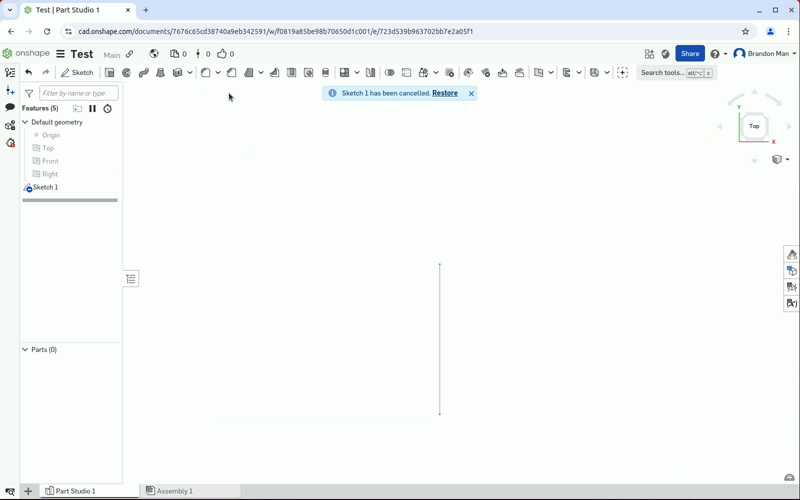
key(shift+h)
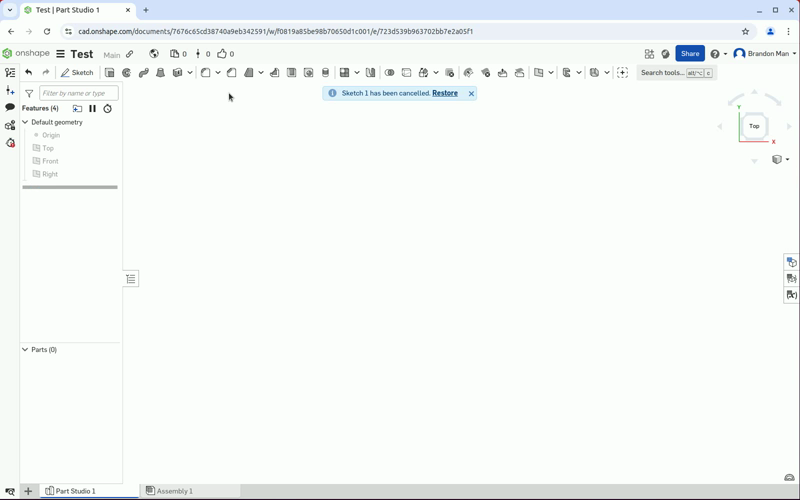
mouse_move(73, 352)
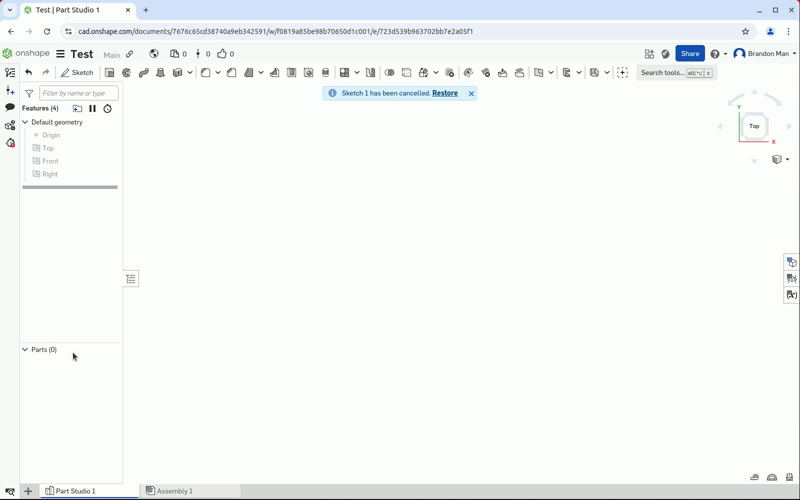
key(y)
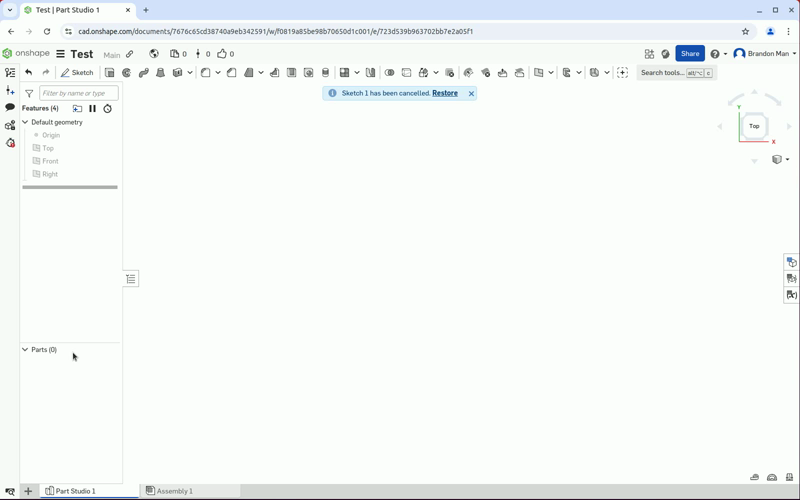
key(shift+p)
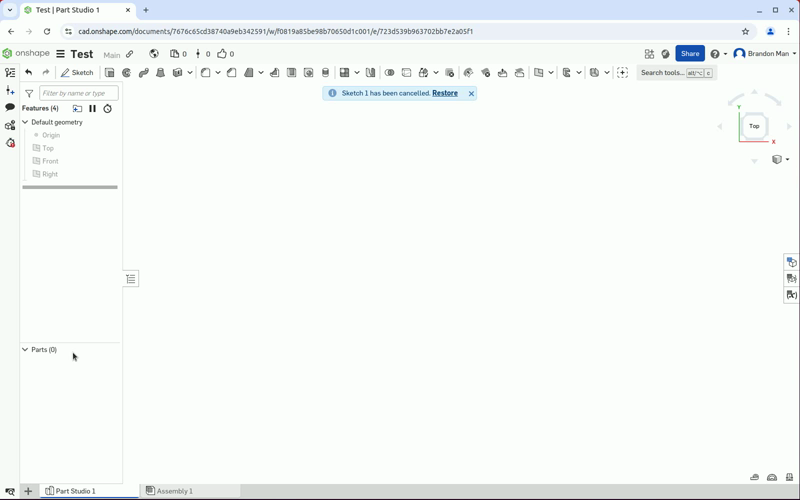
key(space)
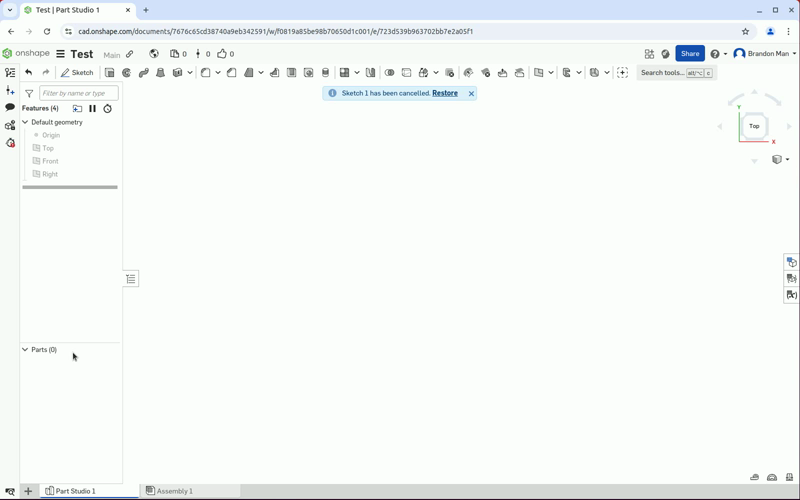
key_down(shift)
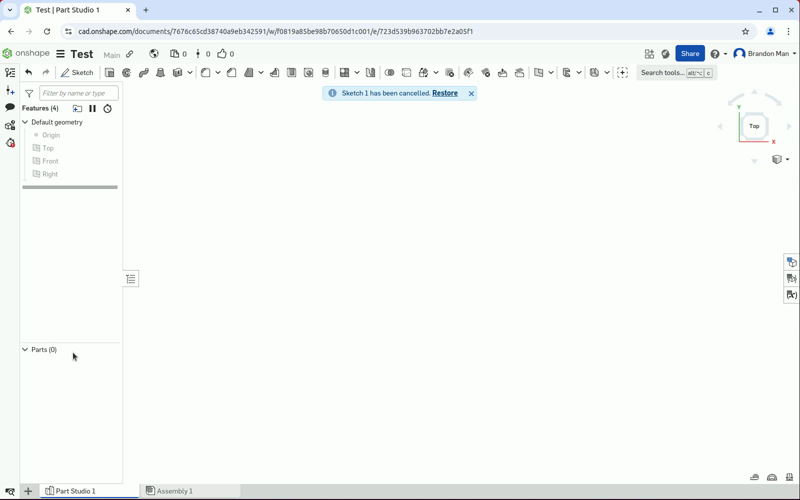
key(up)
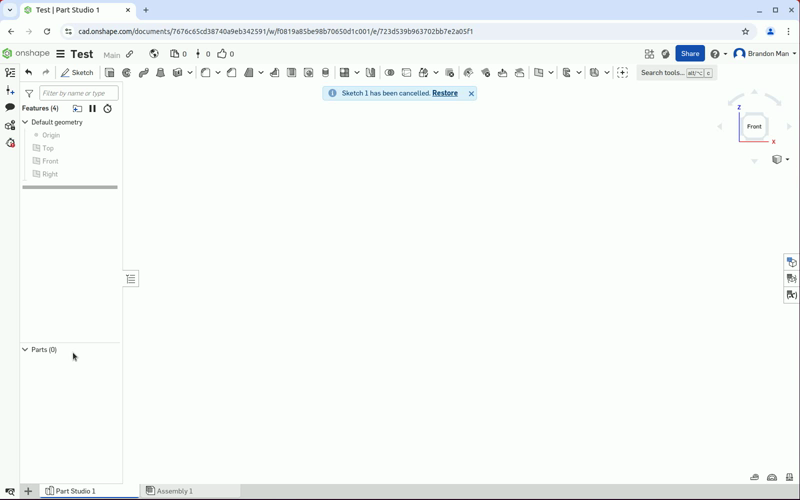
key_up(shift)
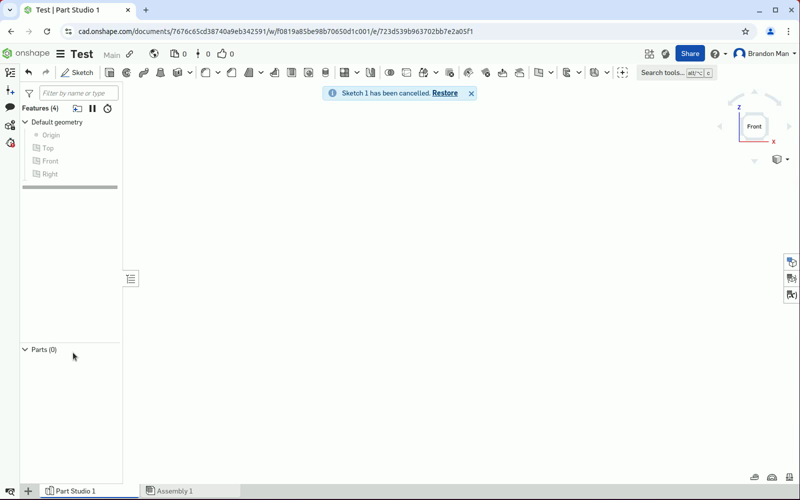
mouse_move(73, 352)
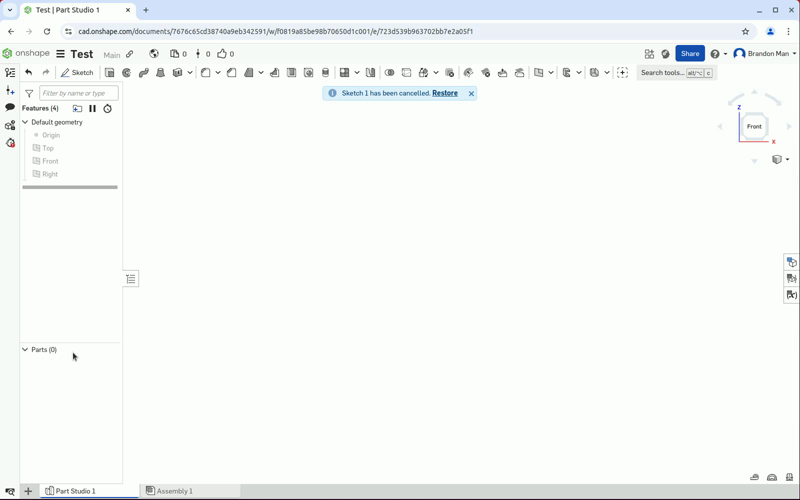
key(shift+y)
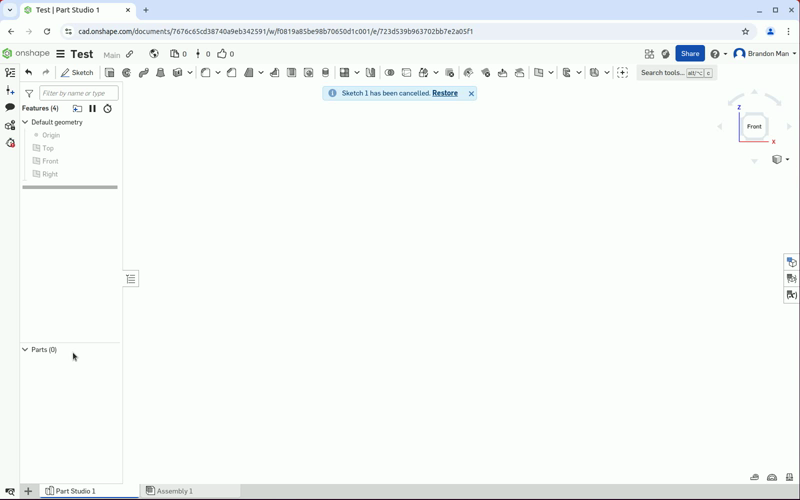
key(shift+s)
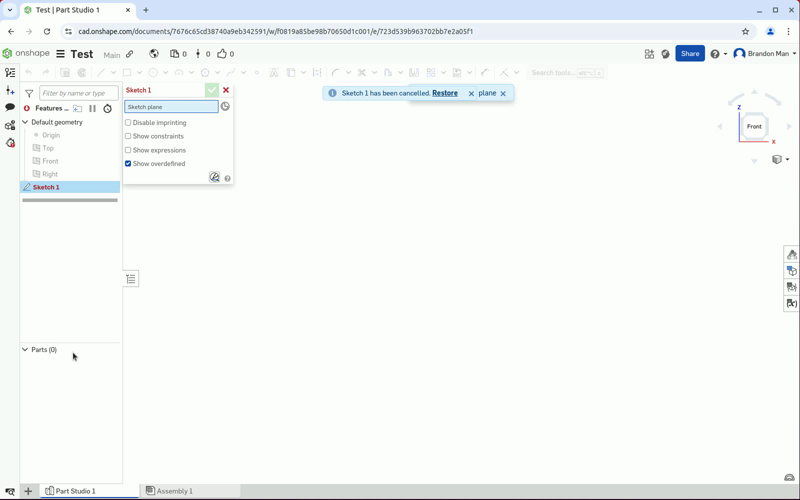
mouse_move(73, 163)
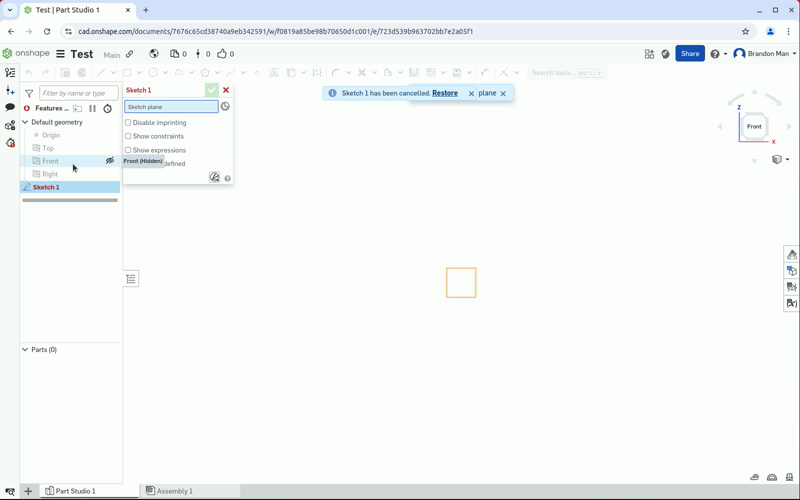
click(73, 163)
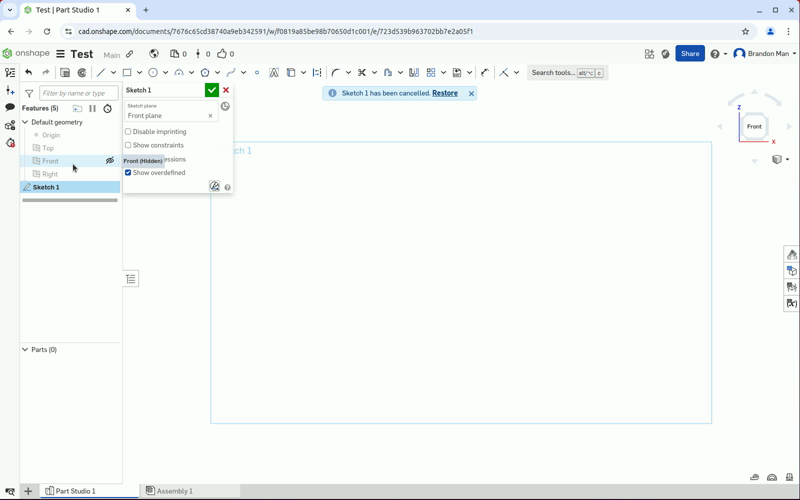
mouse_move(73, 352)
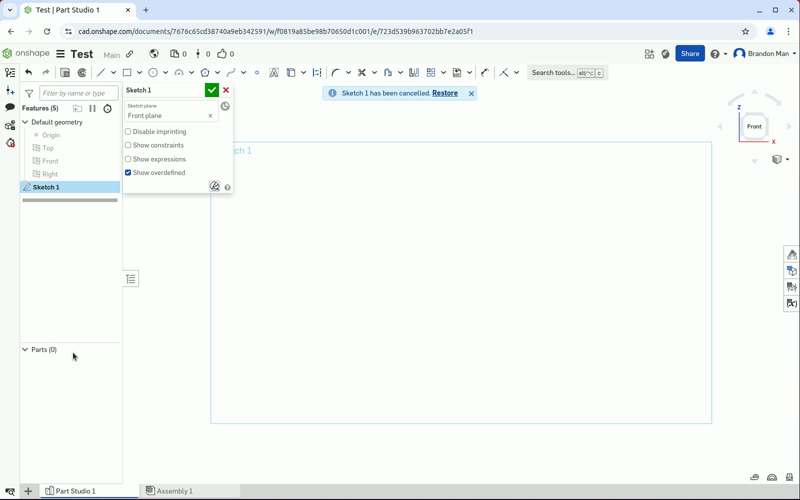
key(y)
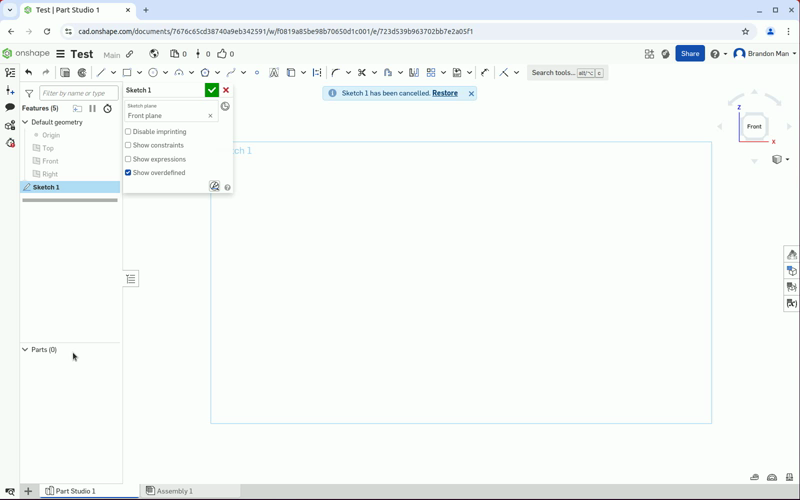
key(l)
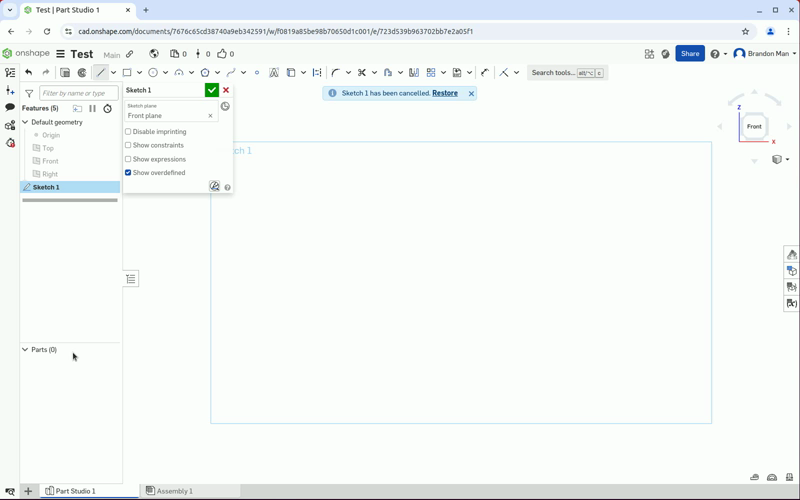
key_down(shift)
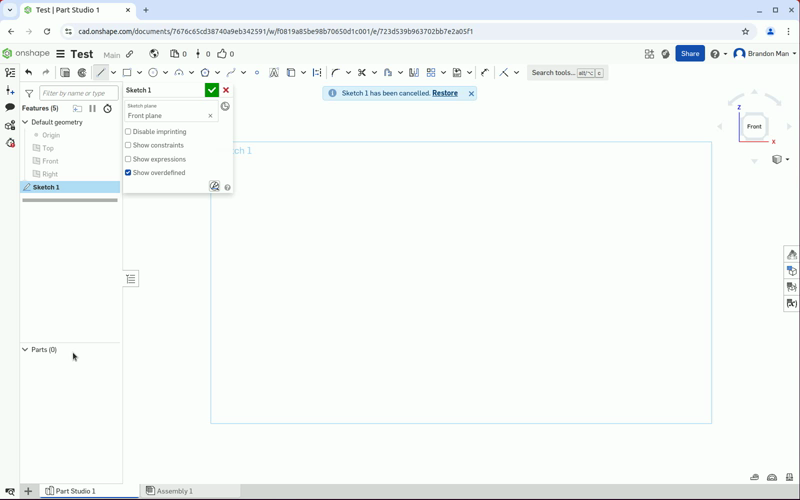
mouse_move(459, 282)
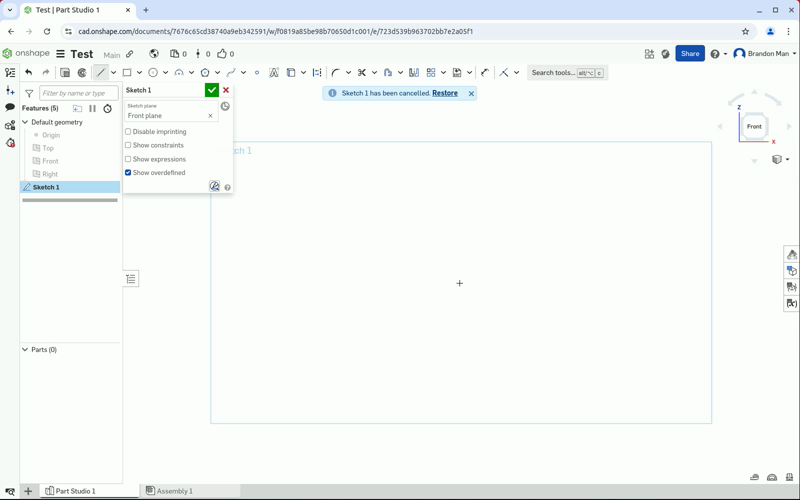
click(459, 282)
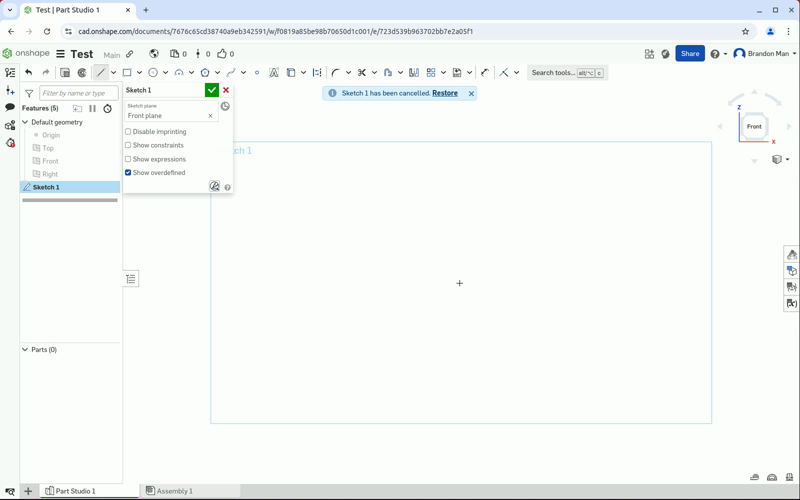
key_up(shift)
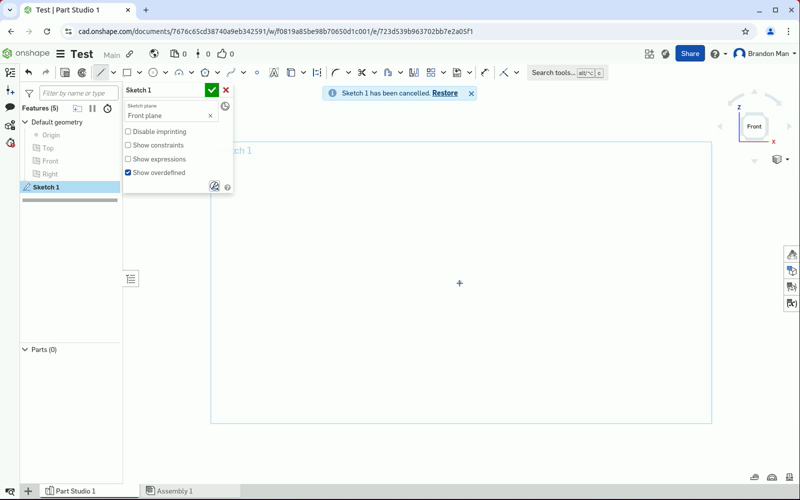
key_down(shift)
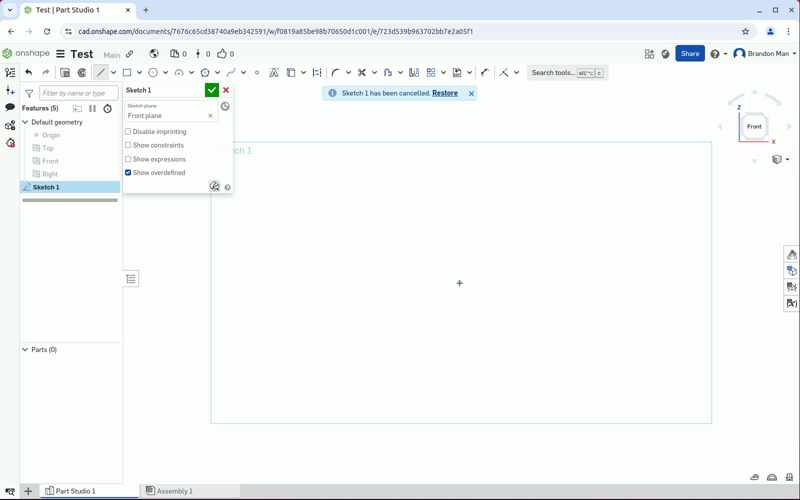
mouse_move(489, 282)
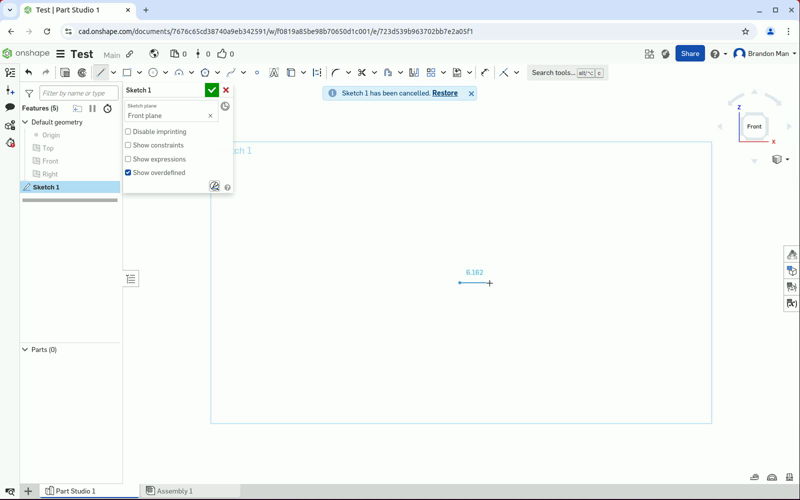
mouse_move(460, 285)
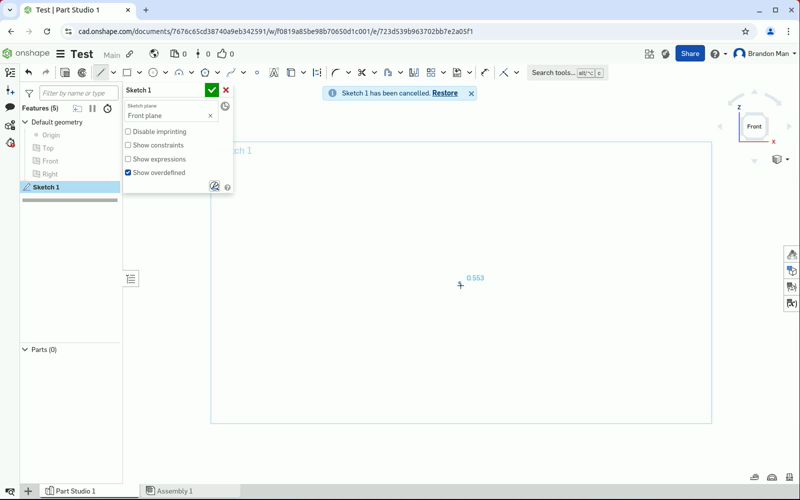
scroll(6)
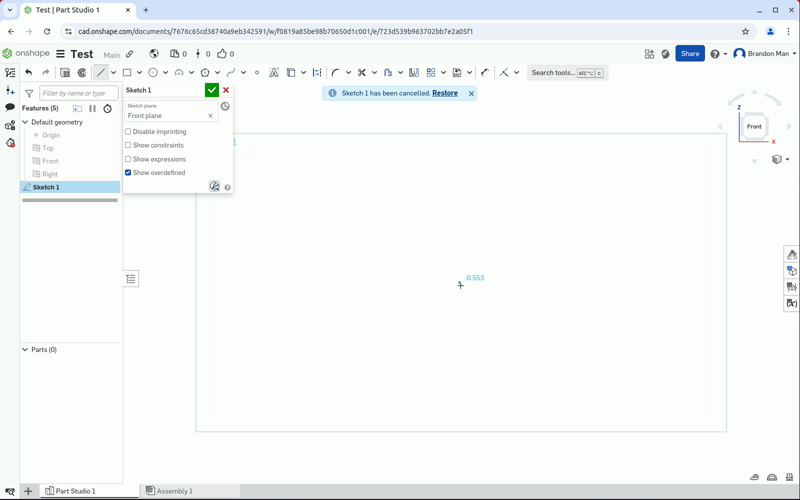
scroll(6)
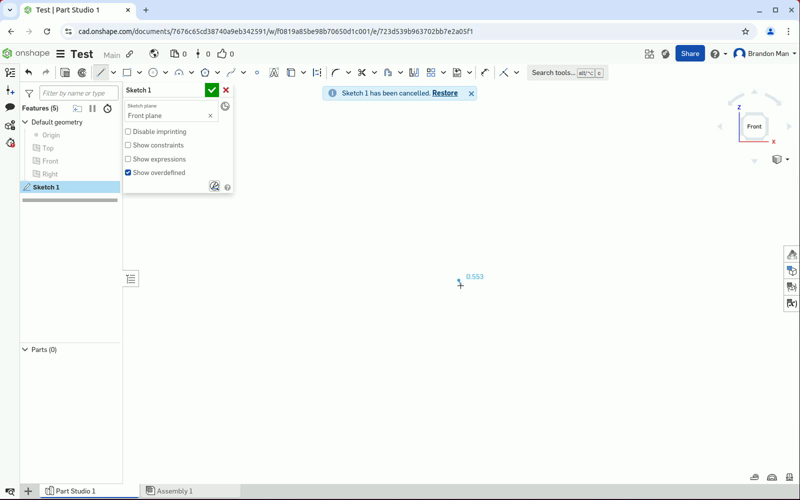
scroll(6)
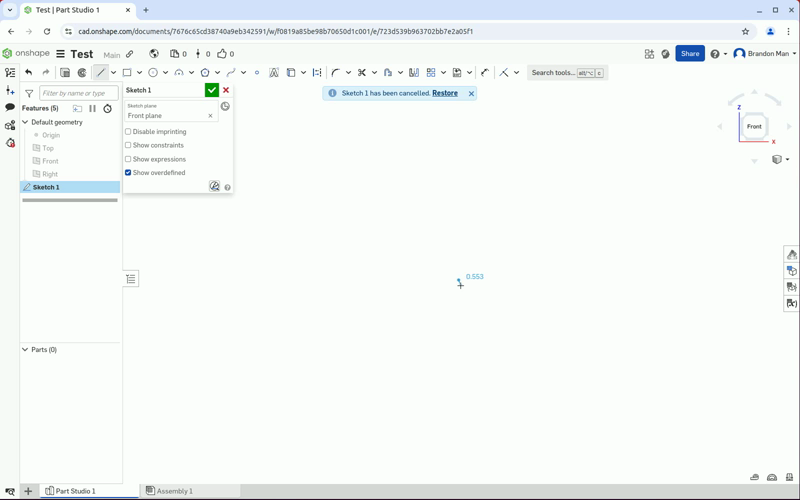
scroll(6)
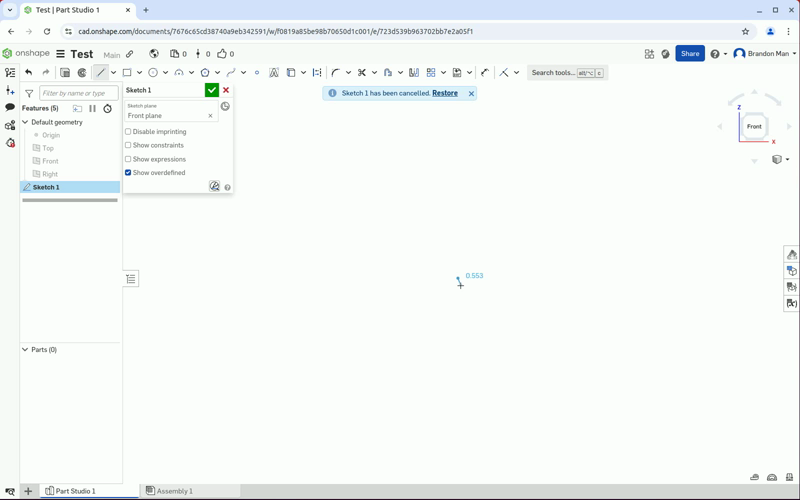
scroll(6)
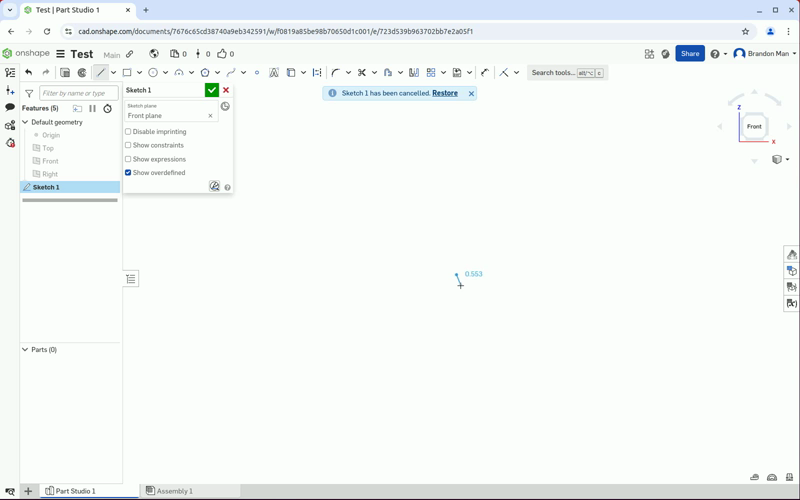
scroll(6)
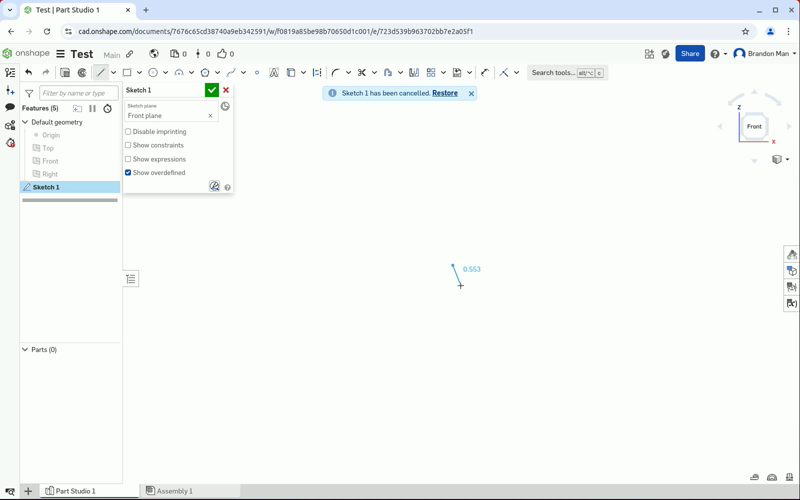
scroll(6)
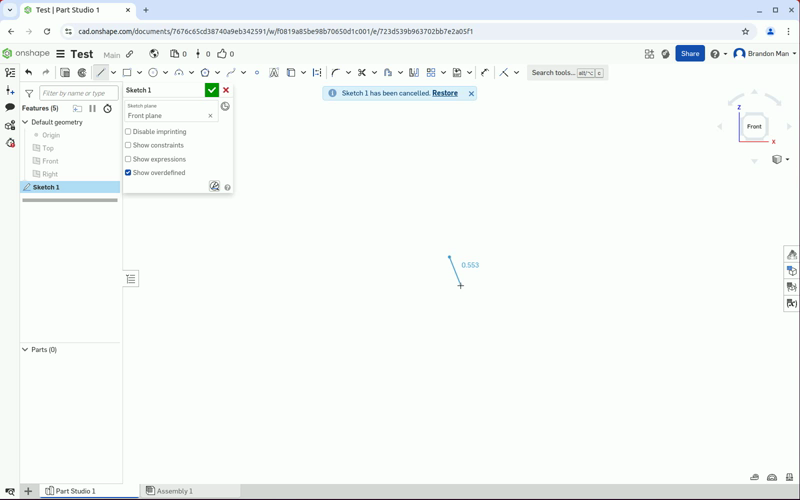
click(460, 285)
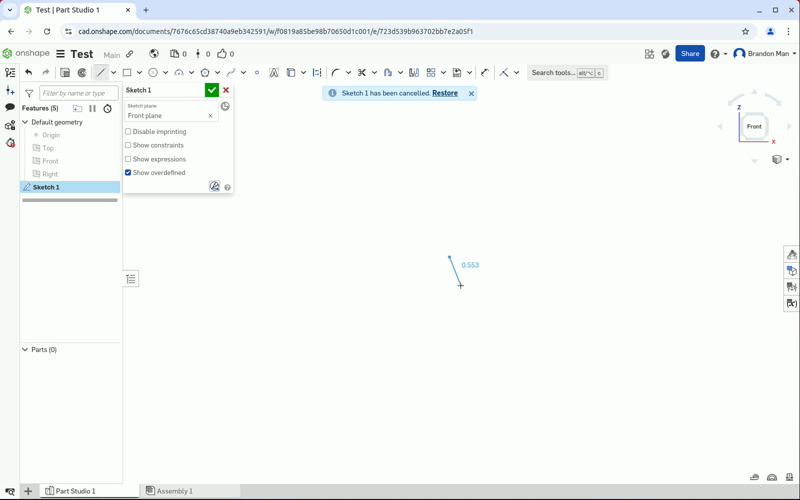
scroll(-6)
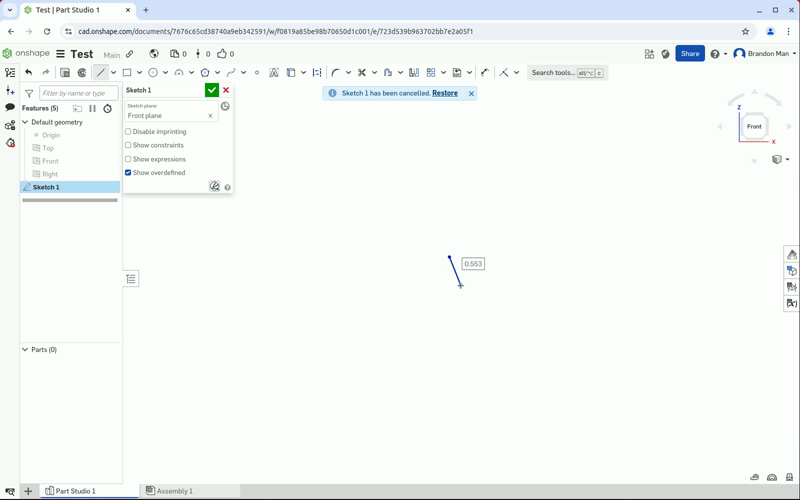
scroll(-6)
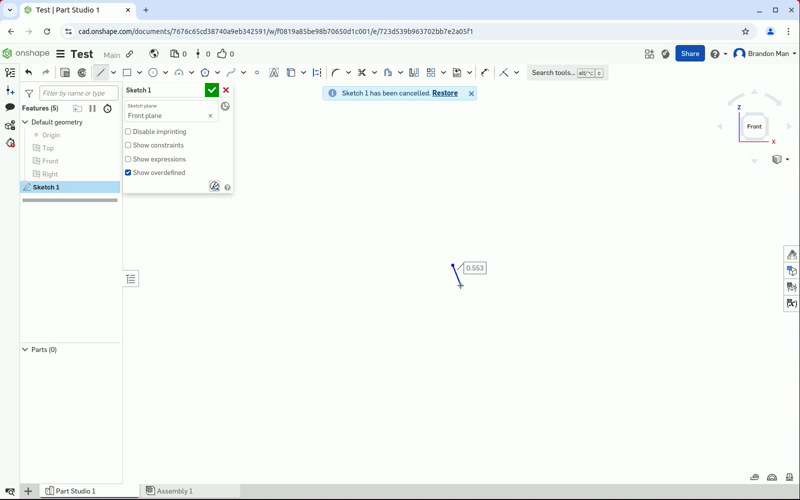
scroll(-6)
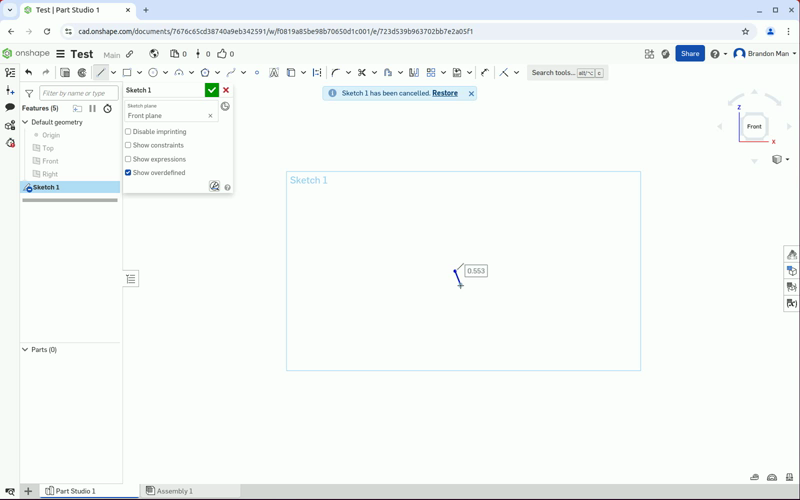
scroll(-6)
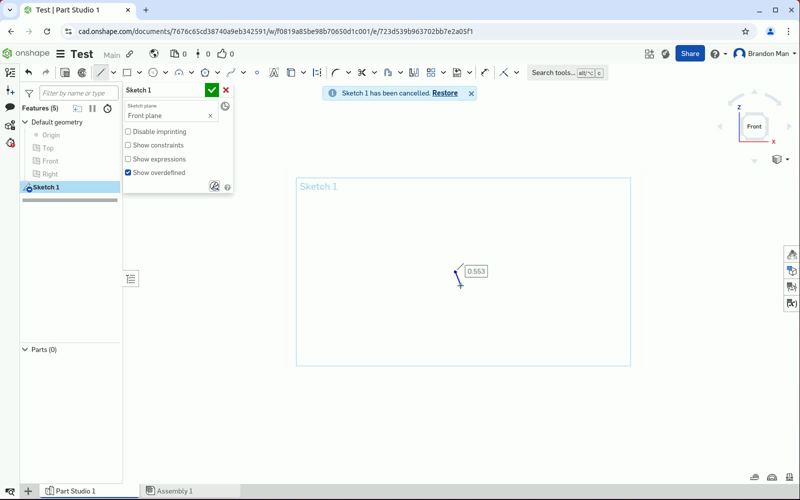
scroll(-6)
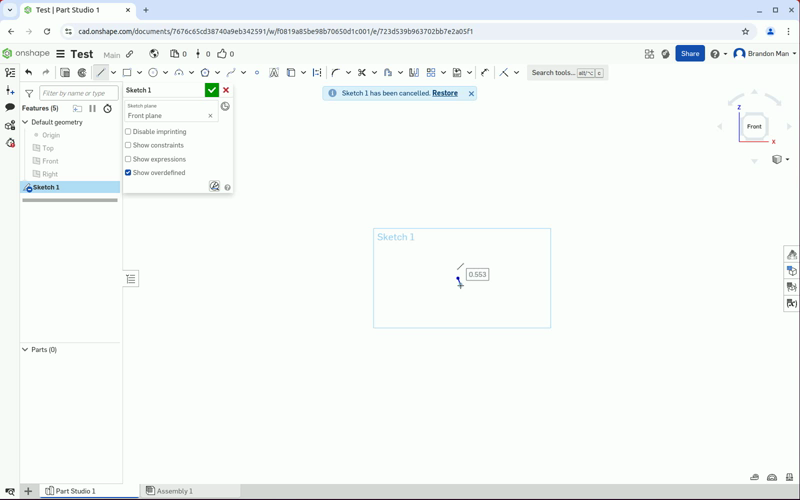
scroll(-6)
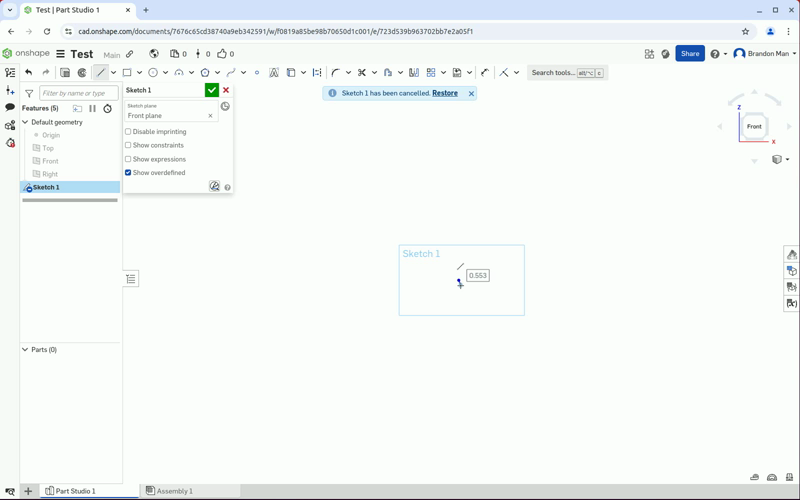
scroll(-6)
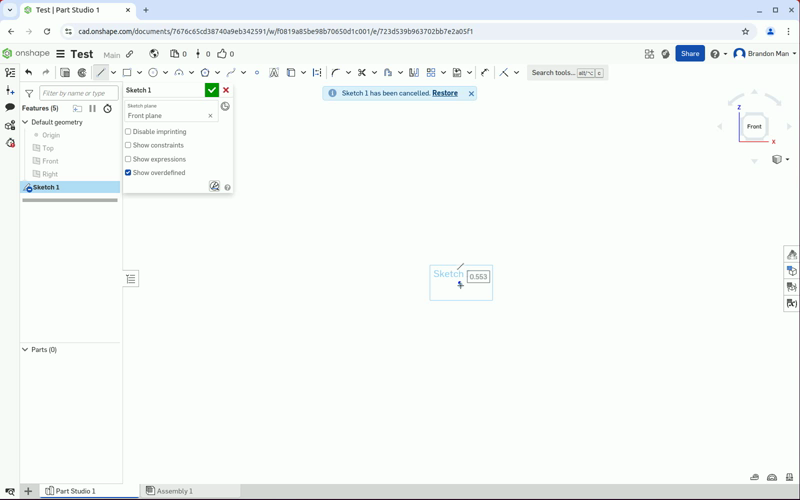
key_up(shift)
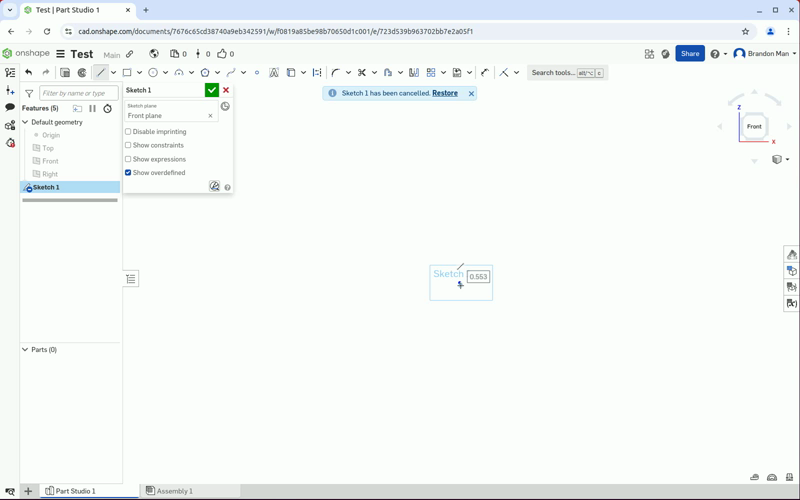
key_down(shift)
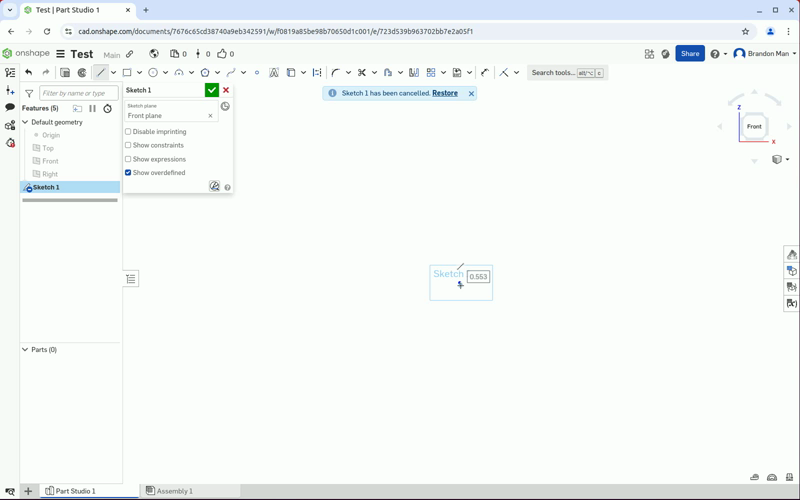
mouse_move(490, 285)
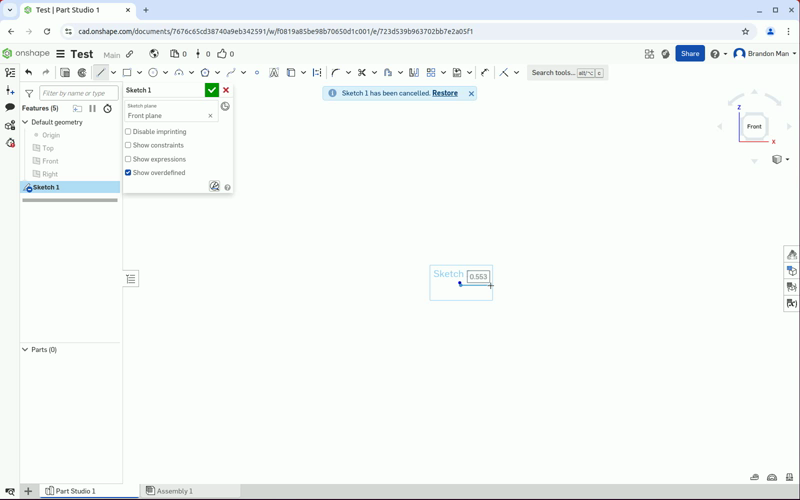
mouse_move(463, 285)
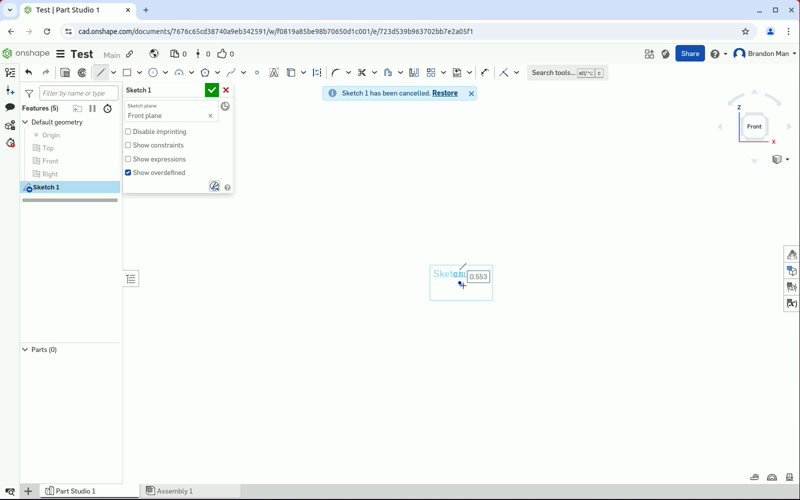
scroll(6)
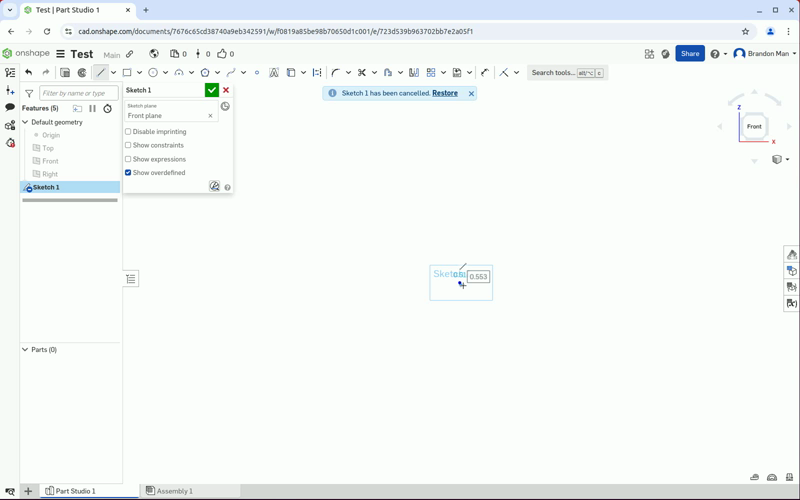
scroll(6)
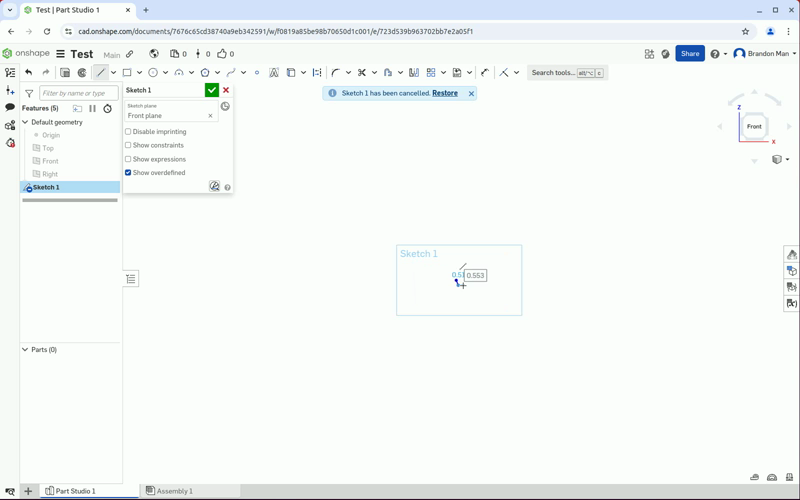
scroll(6)
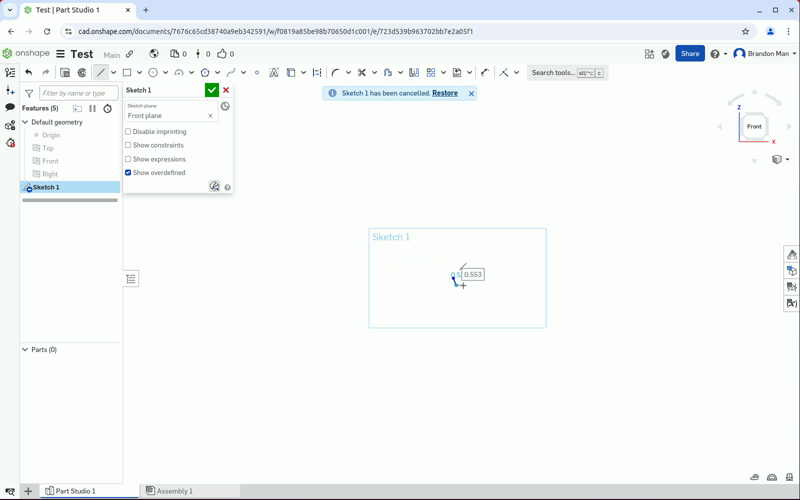
scroll(6)
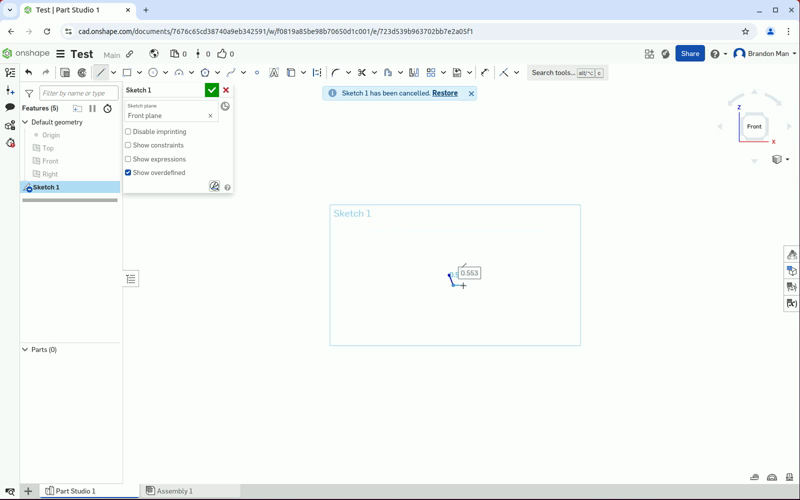
scroll(6)
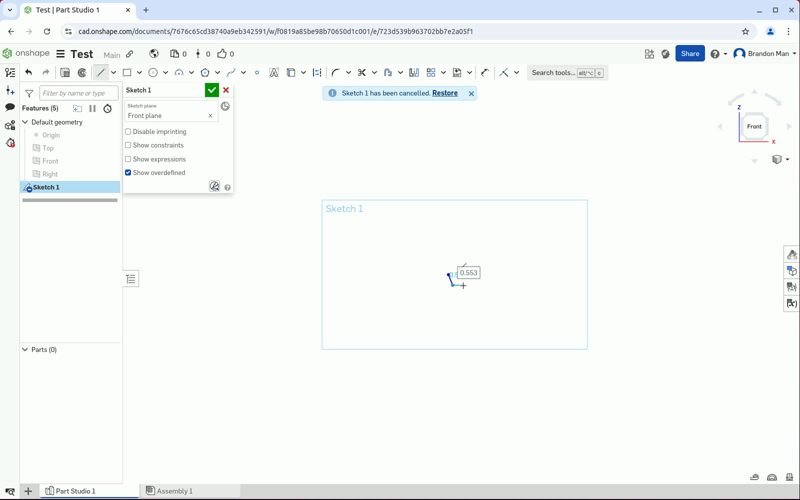
scroll(6)
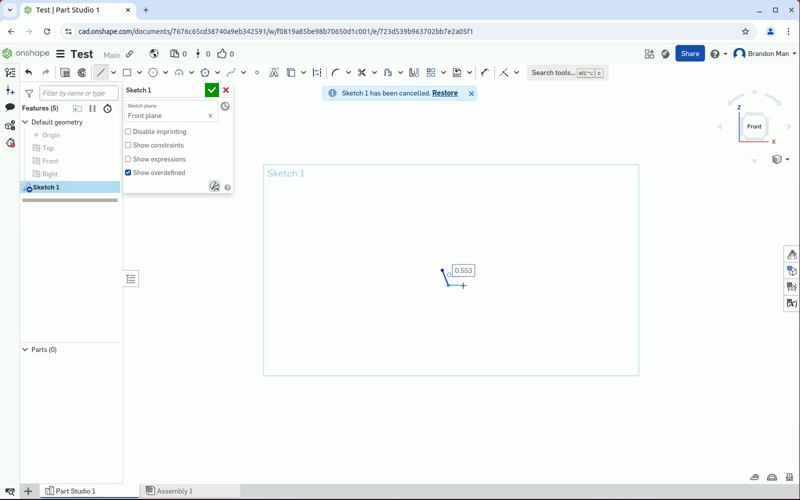
scroll(6)
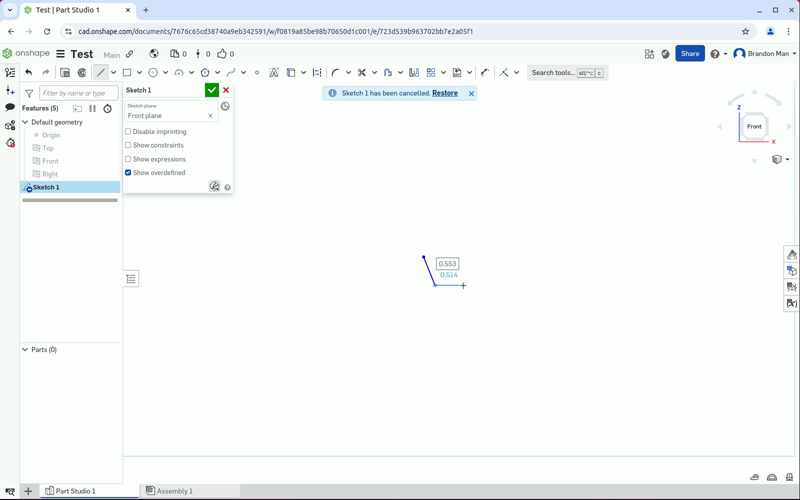
click(463, 285)
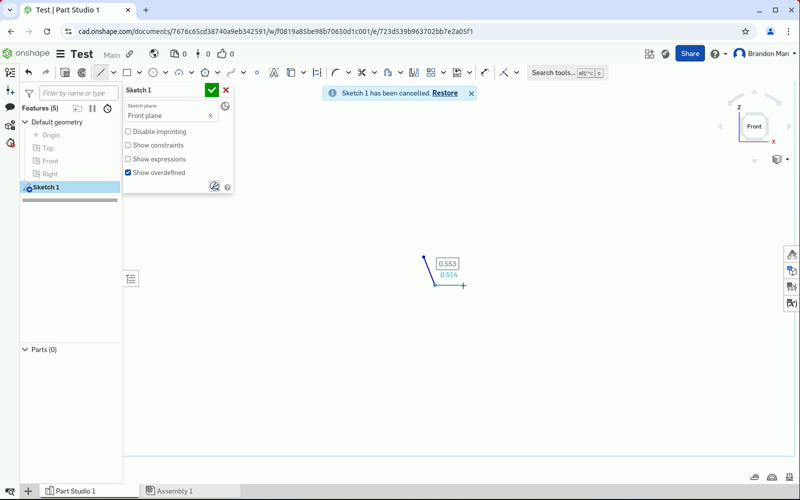
scroll(-6)
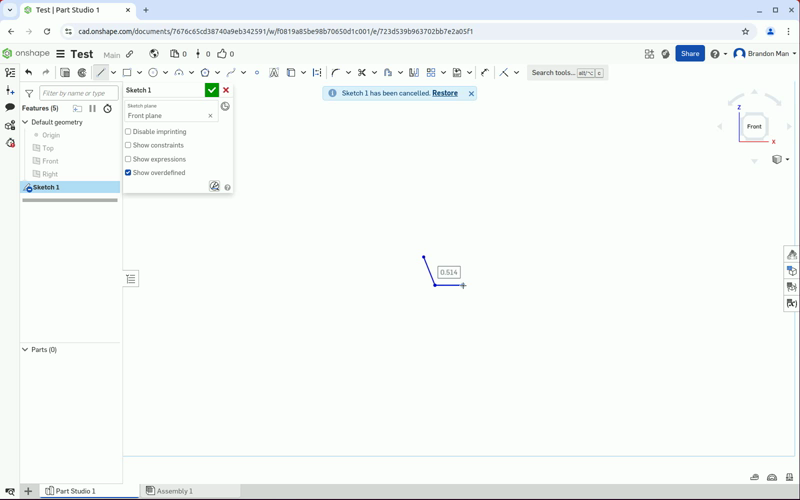
scroll(-6)
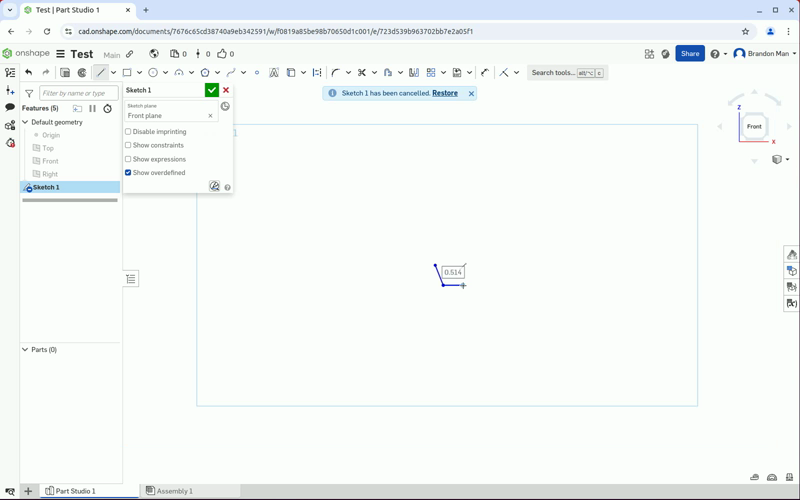
scroll(-6)
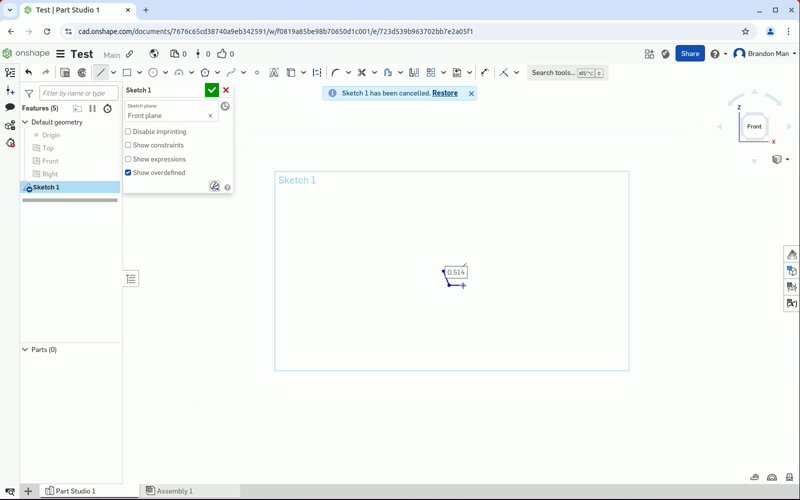
scroll(-6)
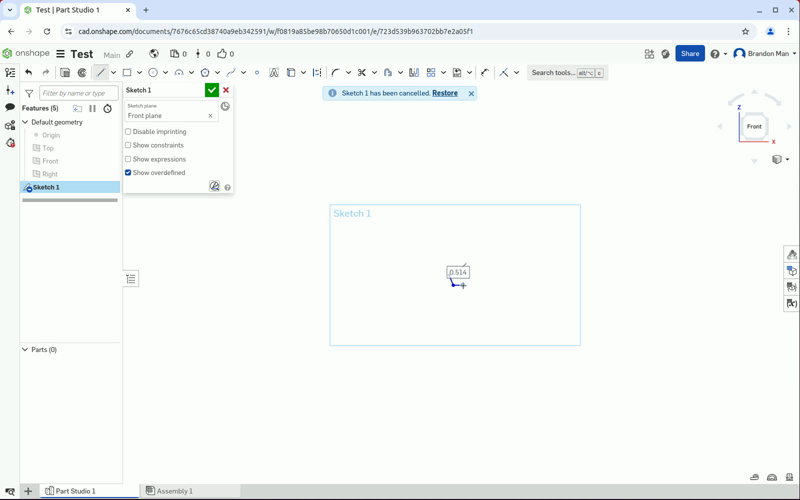
scroll(-6)
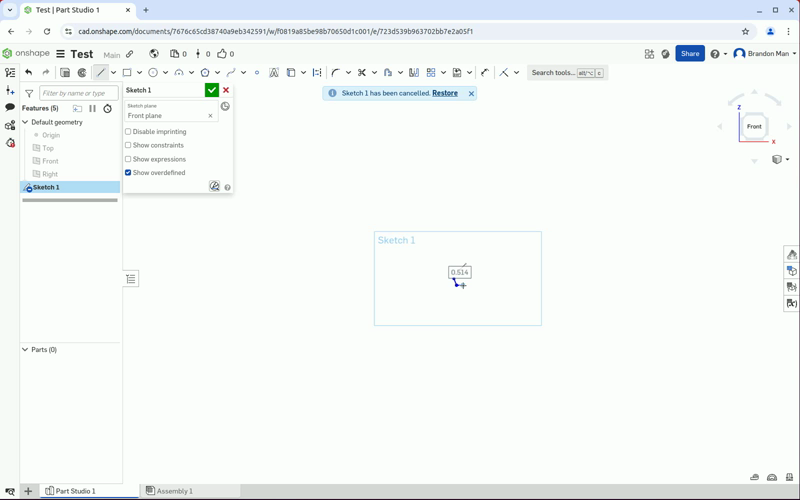
scroll(-6)
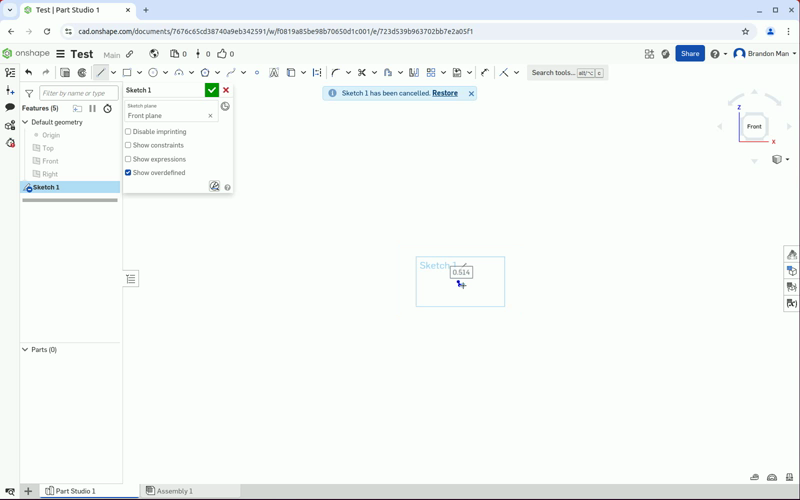
scroll(-6)
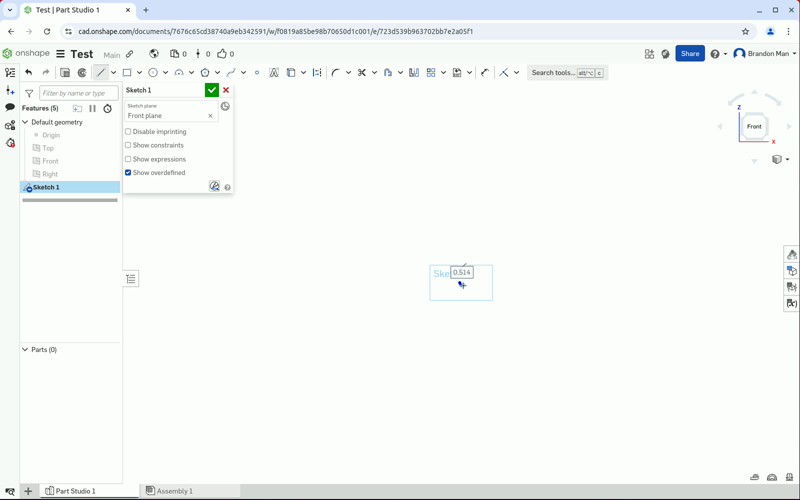
key_up(shift)
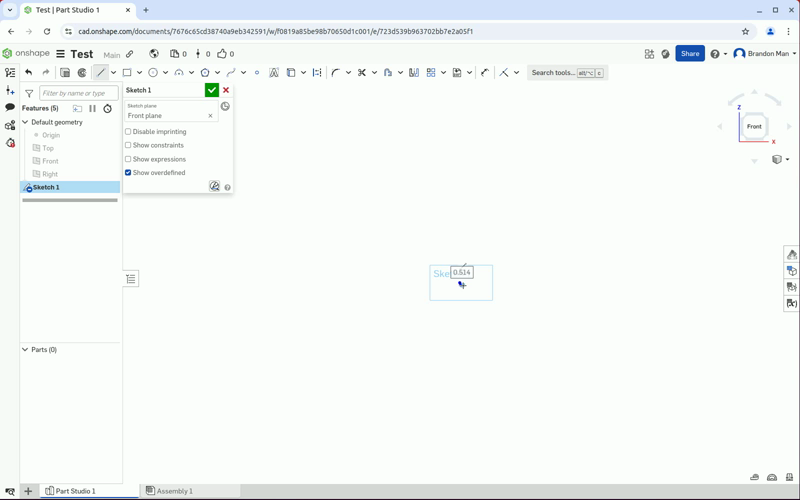
key_down(shift)
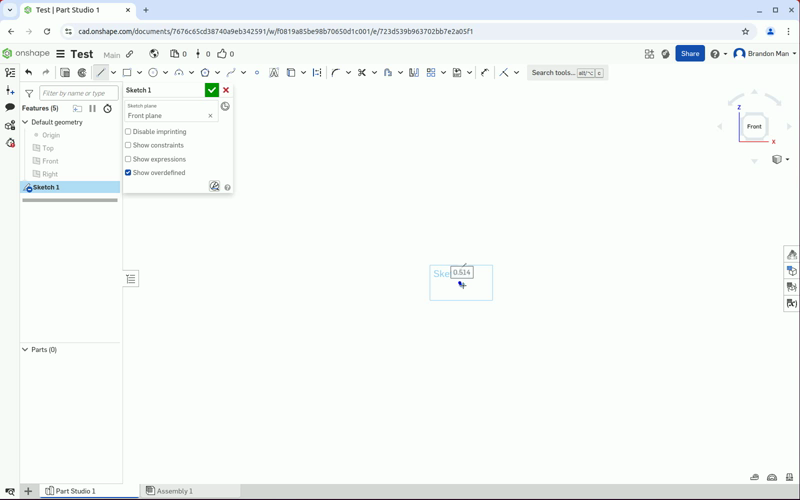
mouse_move(493, 285)
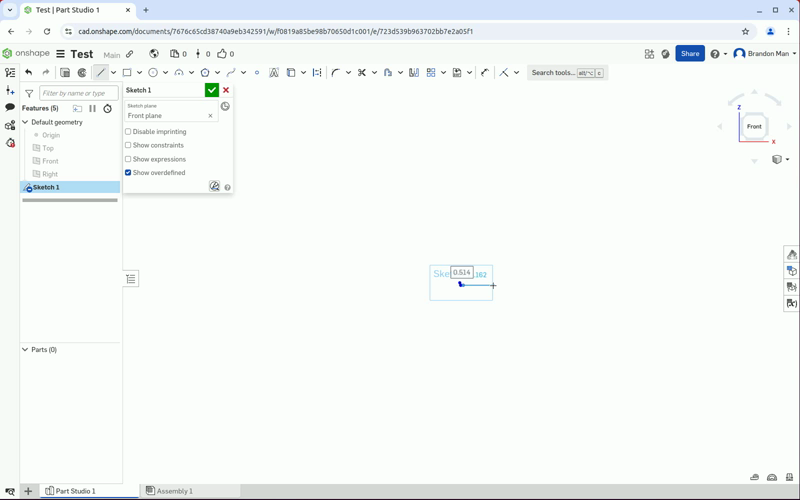
mouse_move(464, 282)
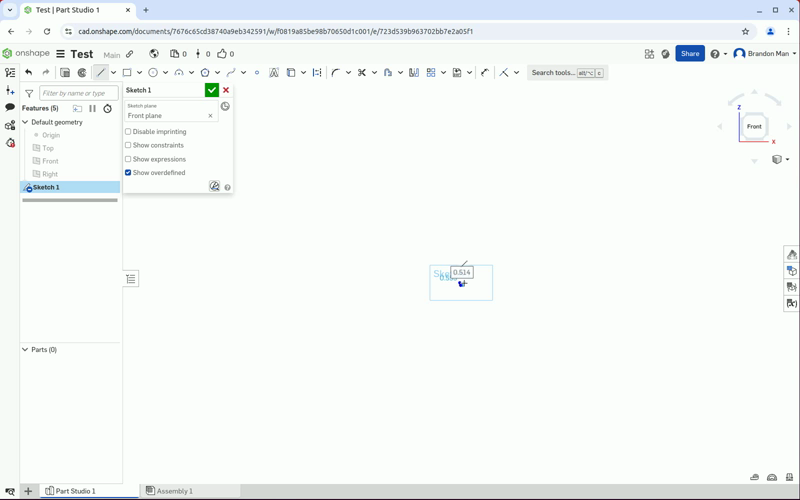
scroll(6)
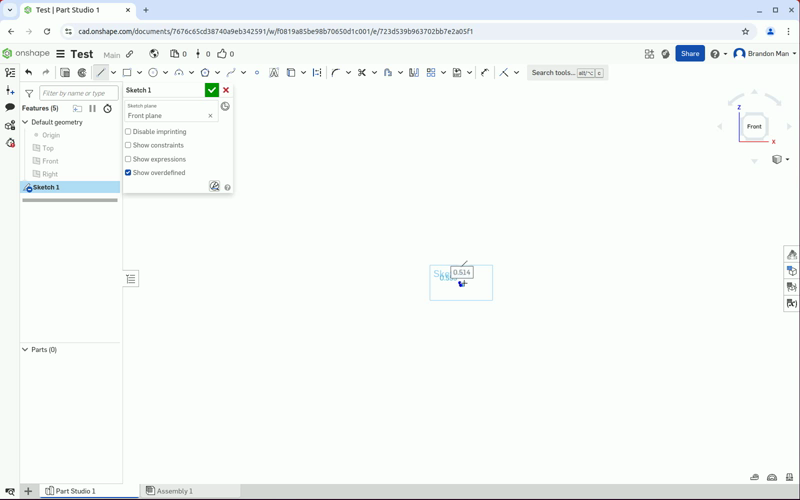
scroll(6)
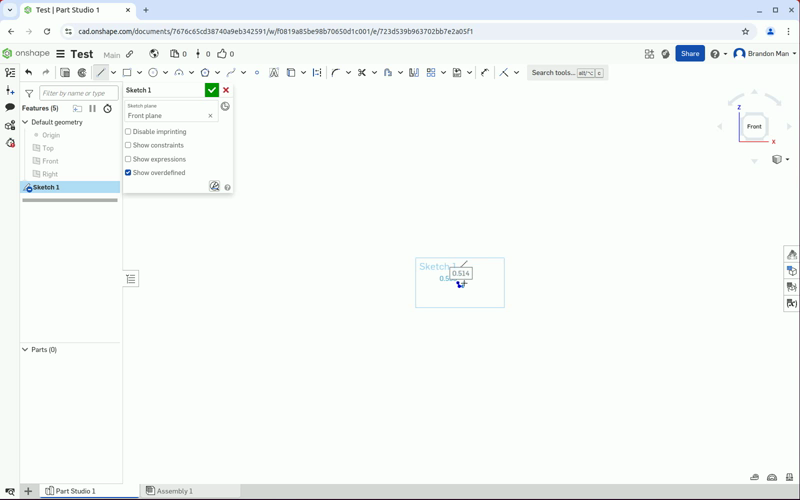
scroll(6)
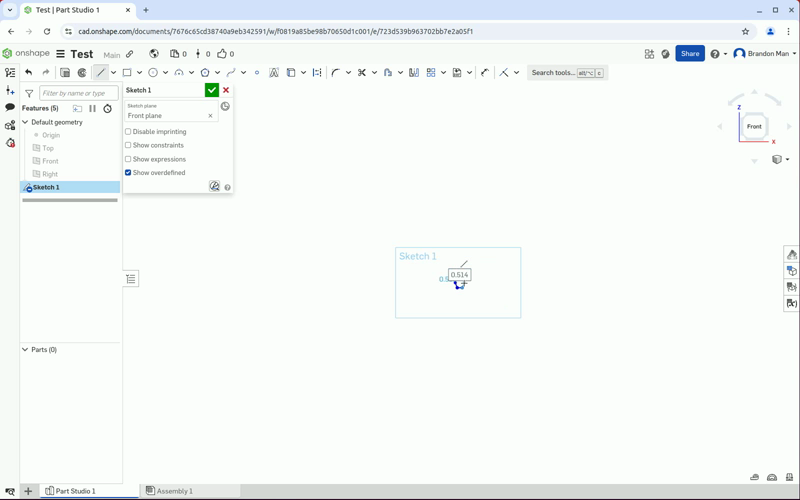
scroll(6)
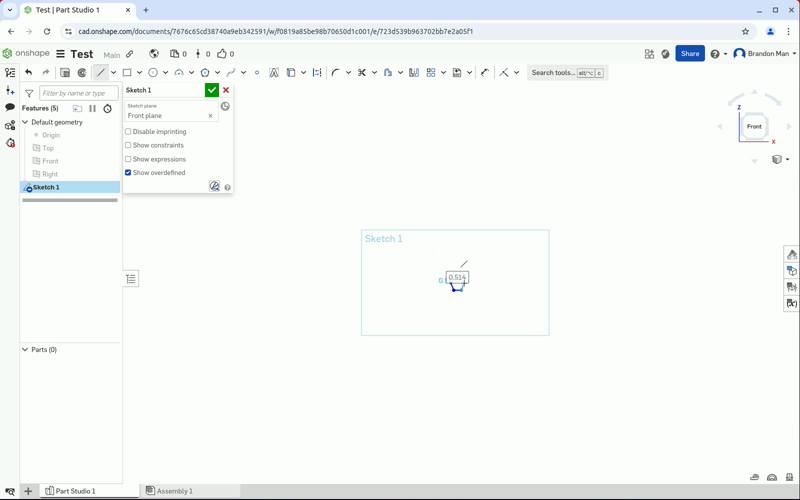
scroll(6)
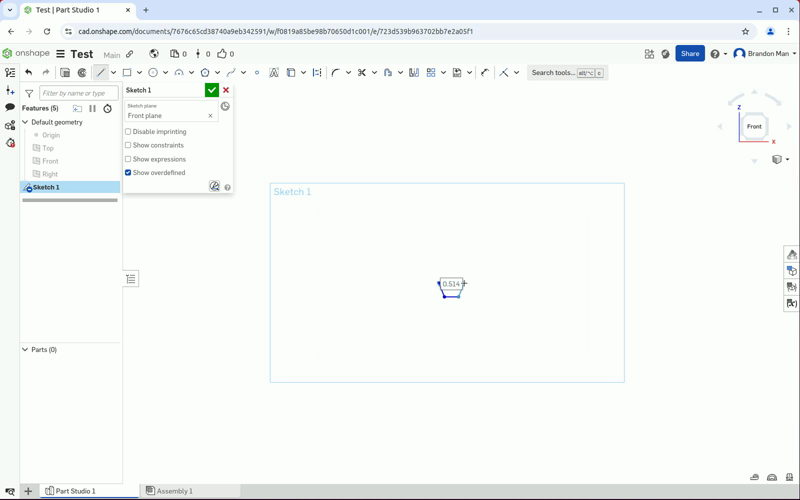
scroll(6)
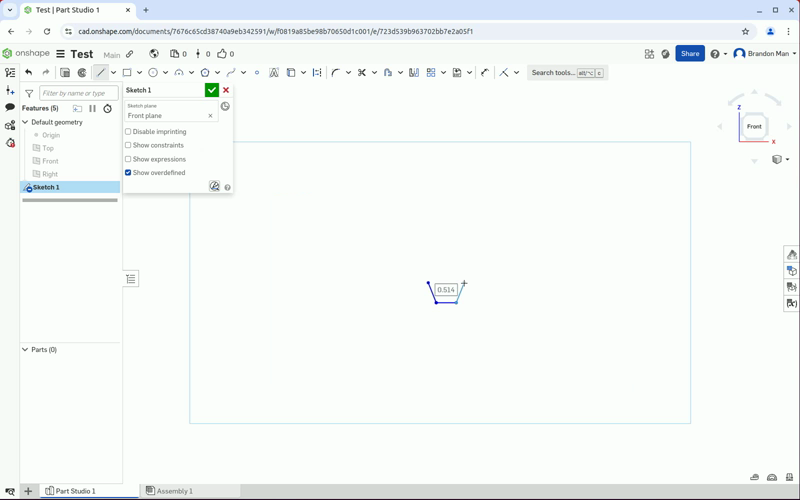
scroll(6)
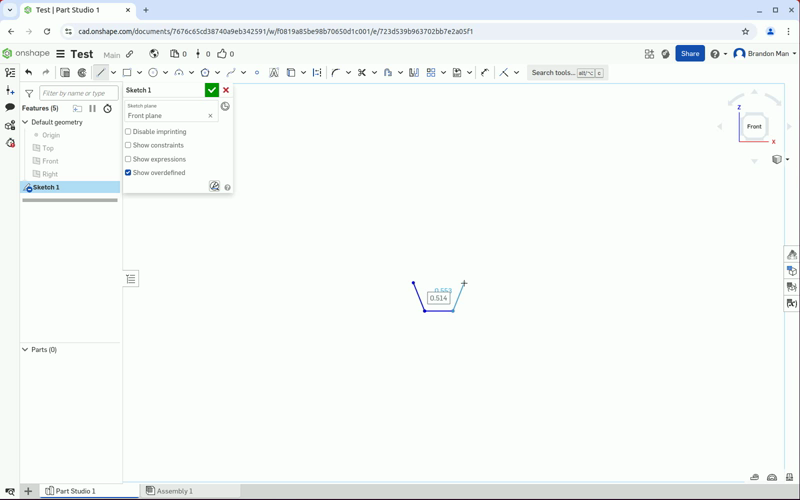
click(464, 282)
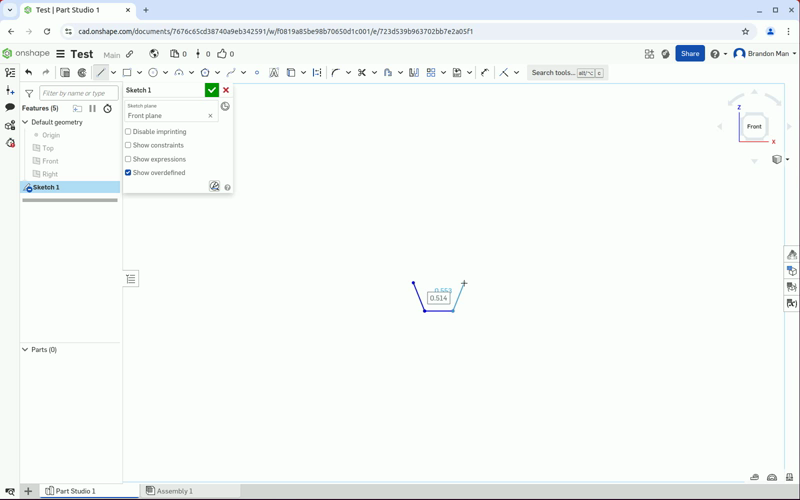
scroll(-6)
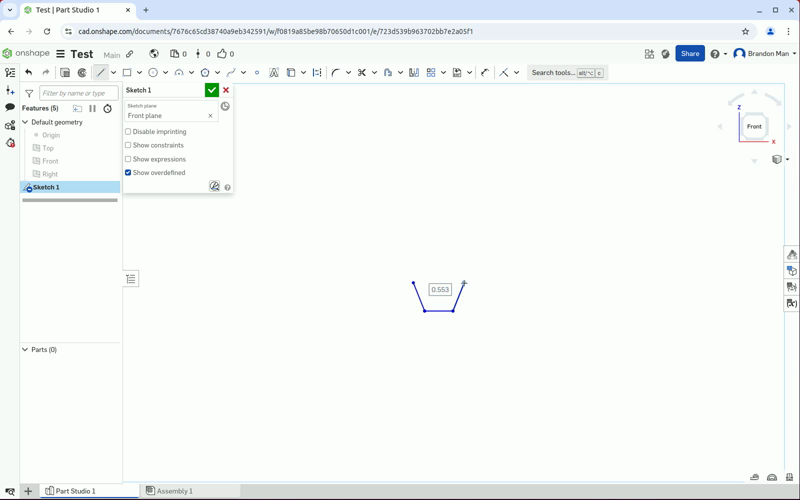
scroll(-6)
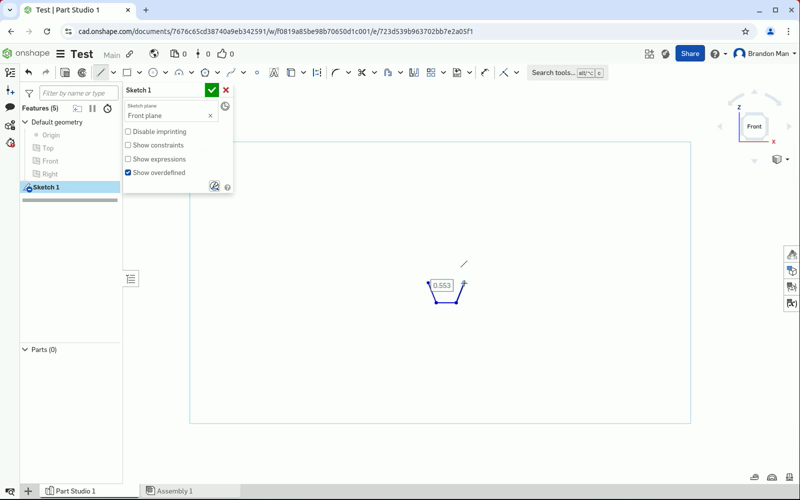
scroll(-6)
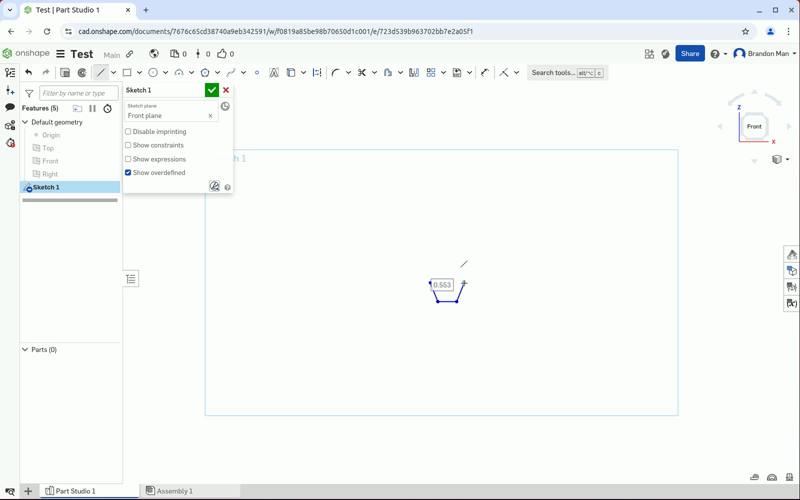
scroll(-6)
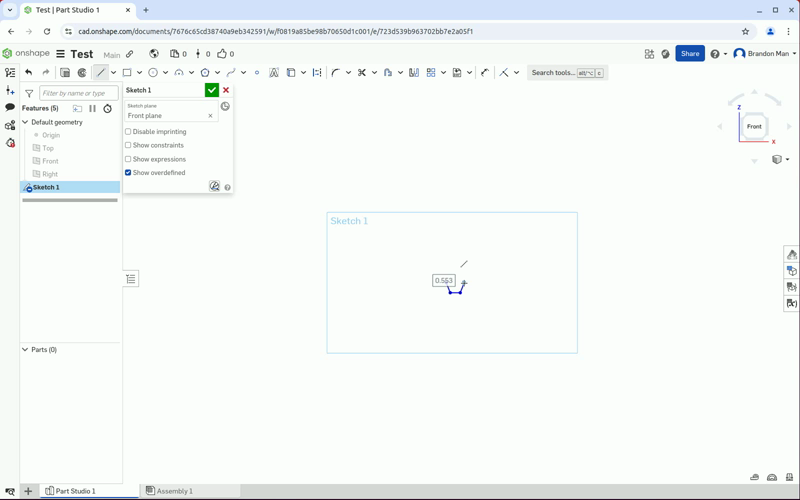
scroll(-6)
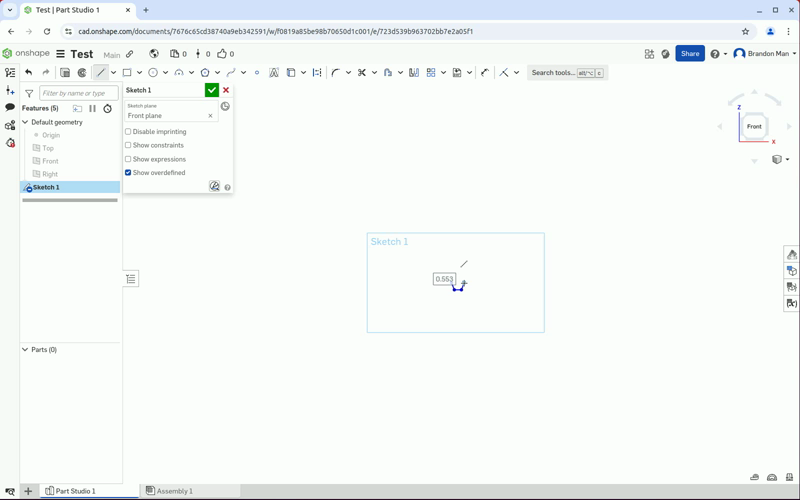
scroll(-6)
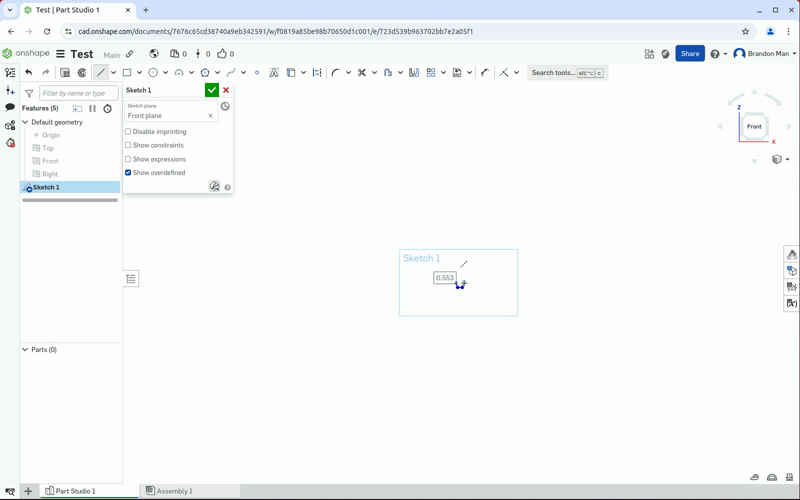
scroll(-6)
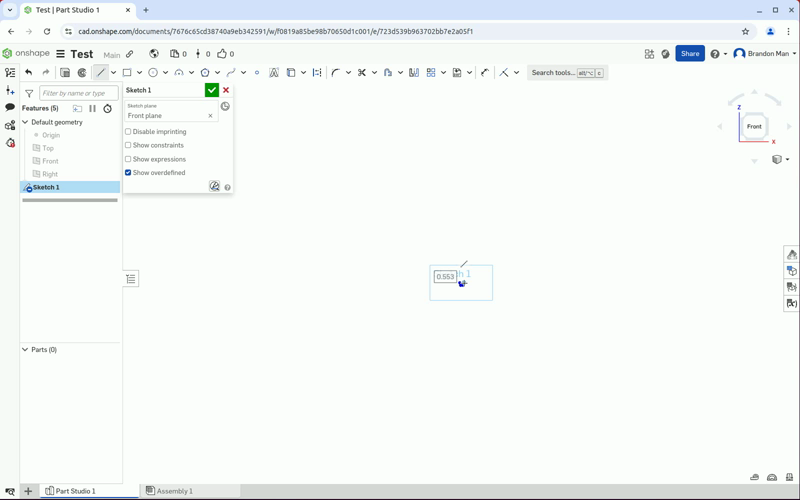
key_up(shift)
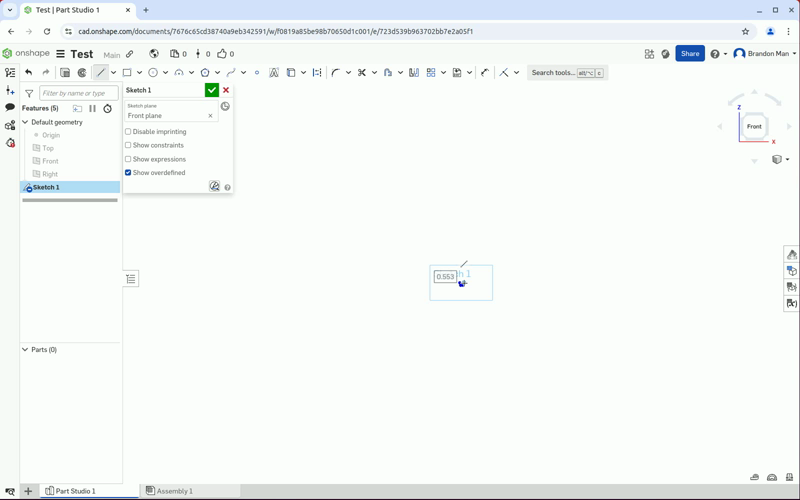
key_down(shift)
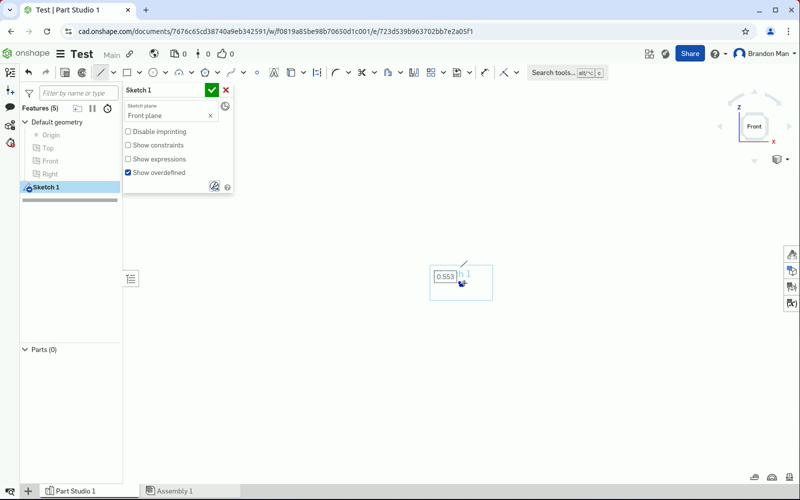
mouse_move(494, 282)
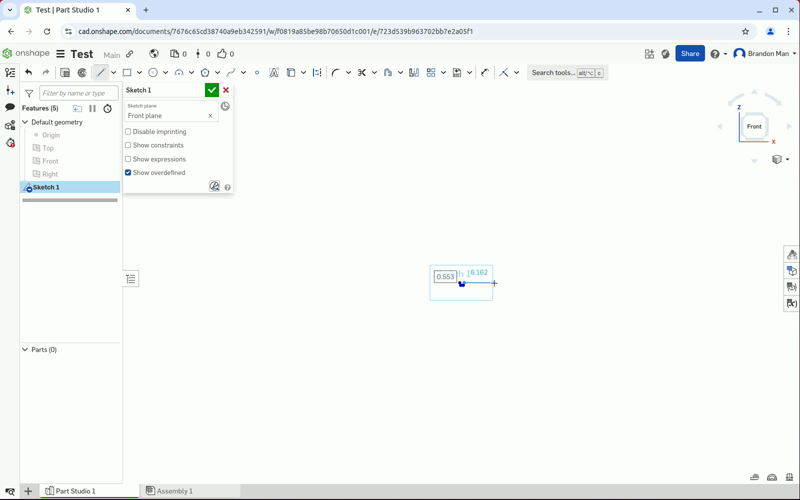
mouse_move(463, 280)
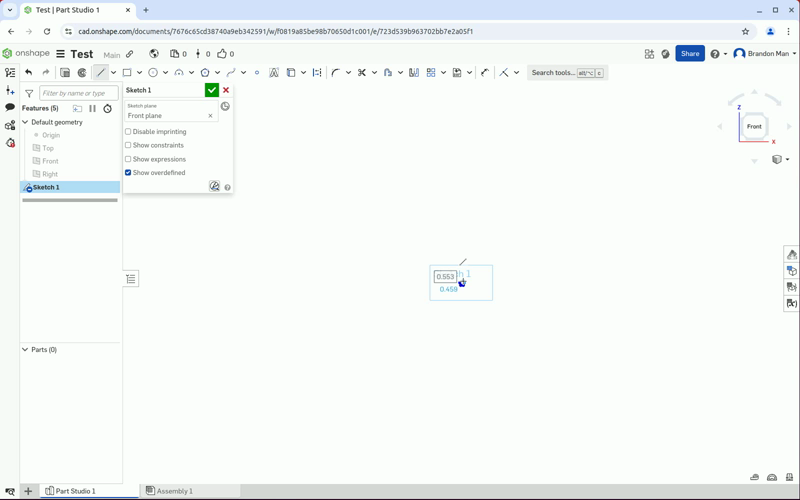
scroll(6)
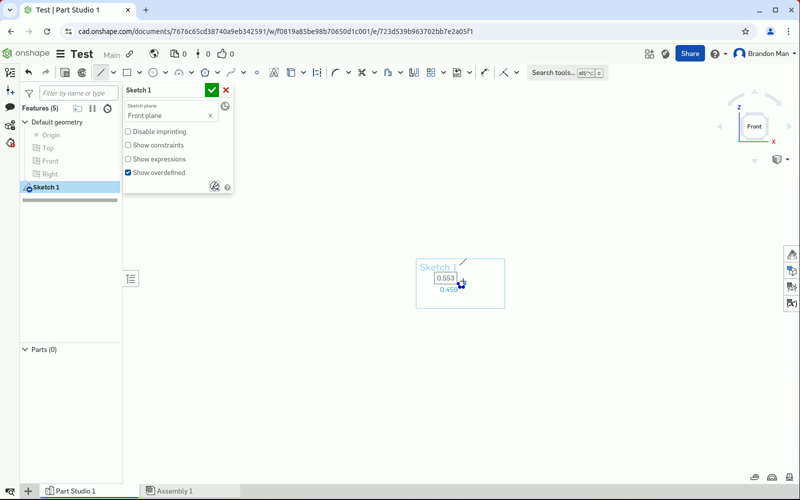
scroll(6)
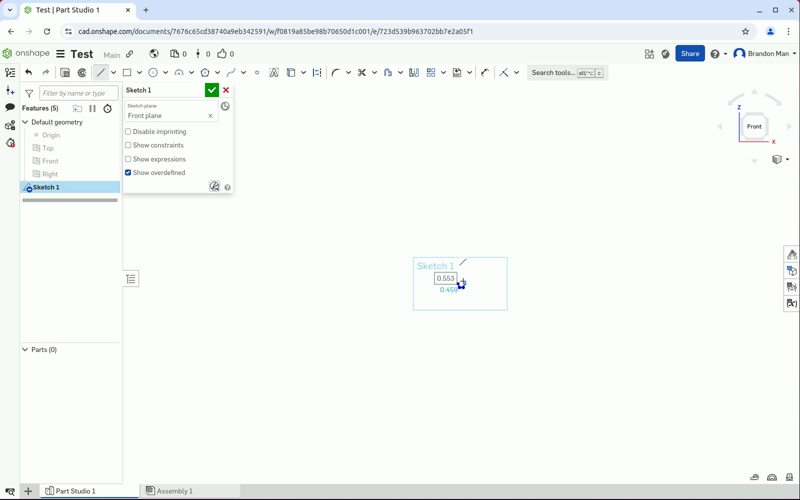
scroll(6)
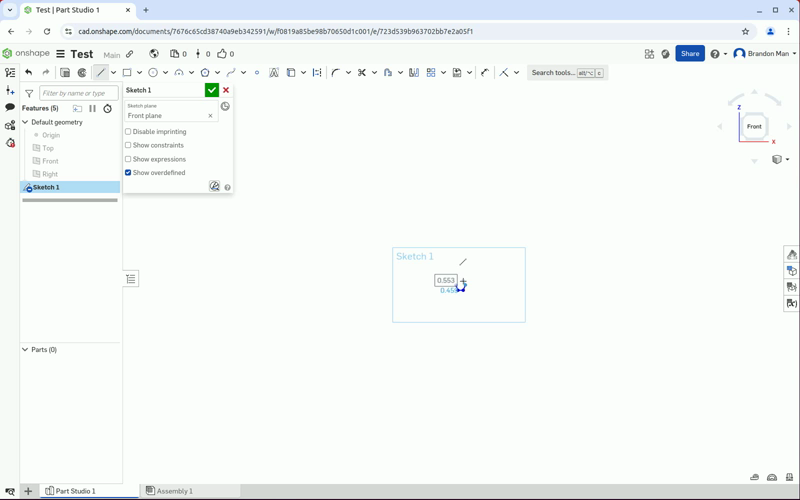
scroll(6)
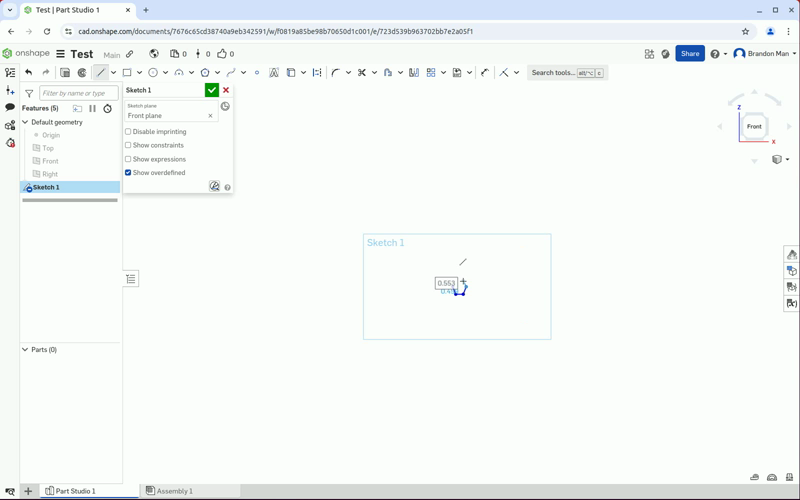
scroll(6)
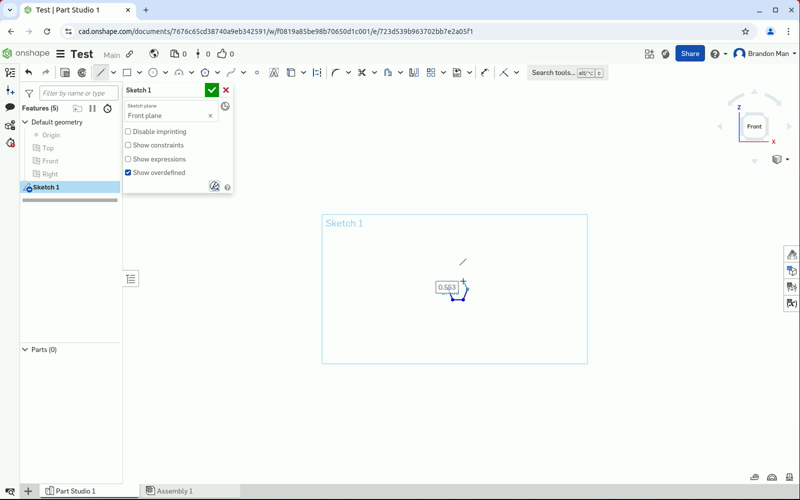
scroll(6)
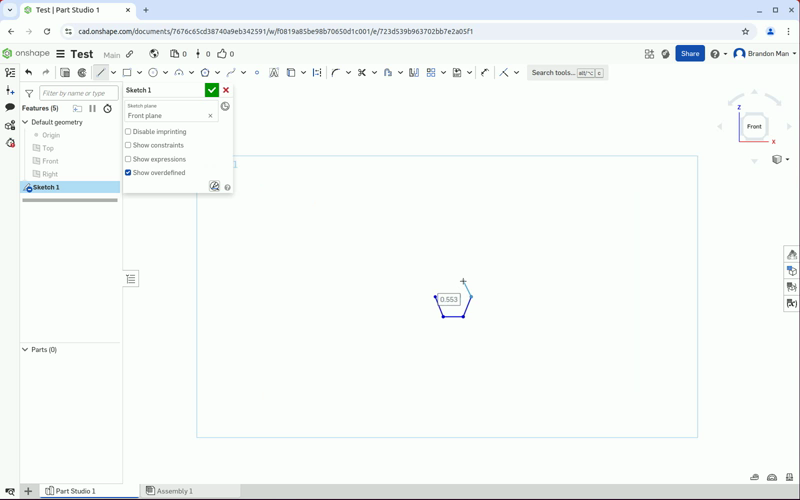
scroll(6)
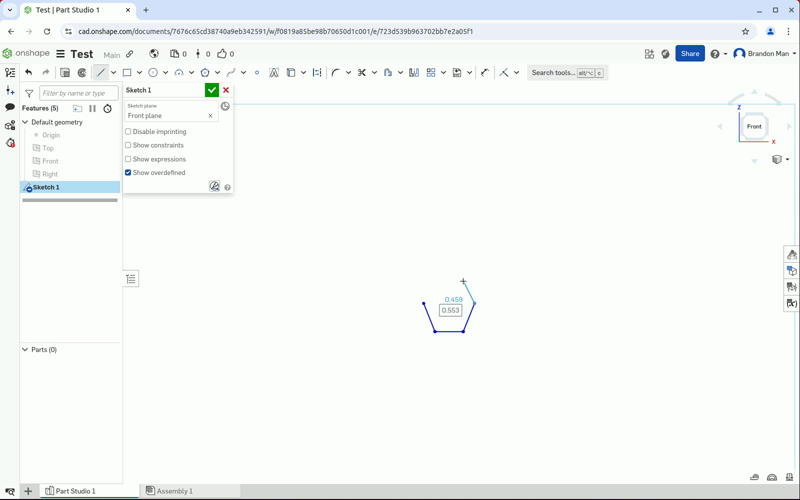
click(463, 280)
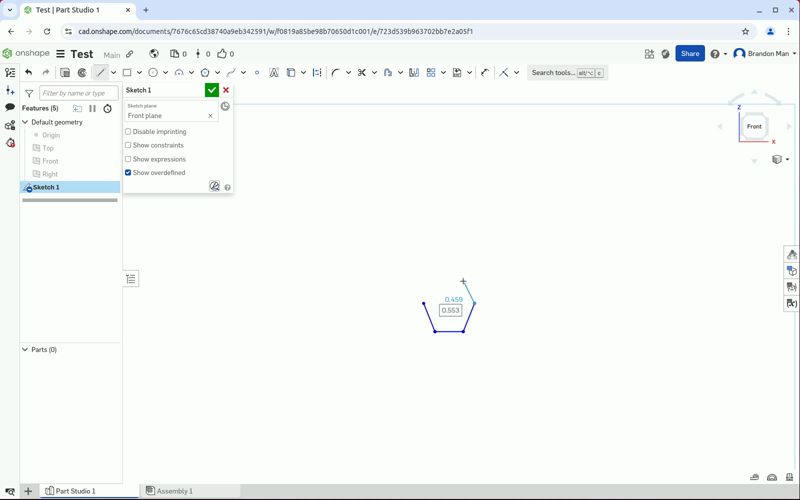
scroll(-6)
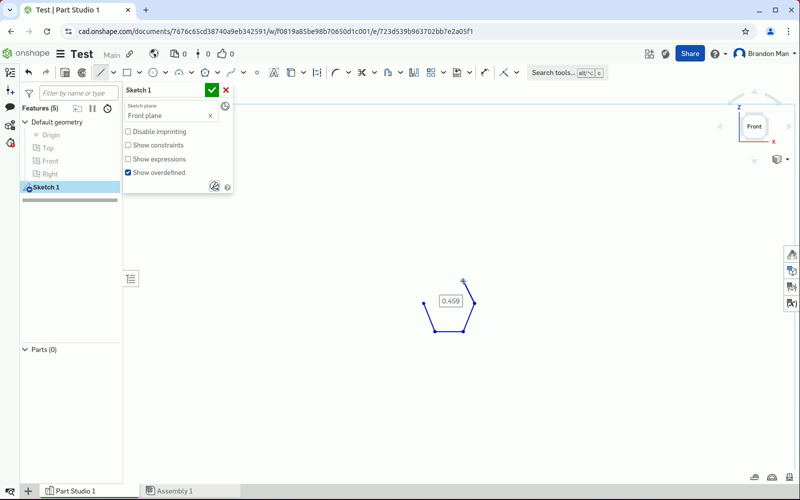
scroll(-6)
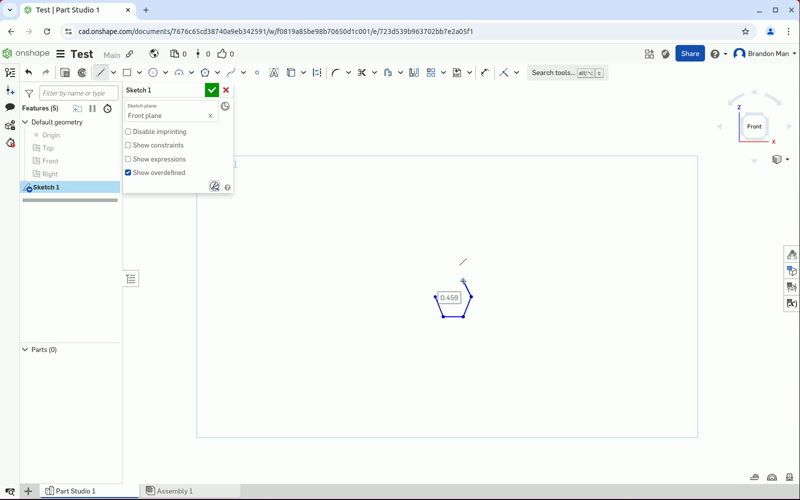
scroll(-6)
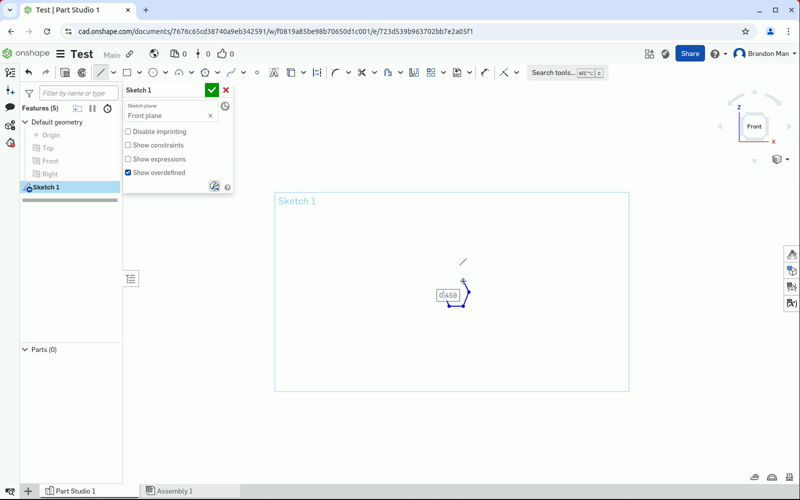
scroll(-6)
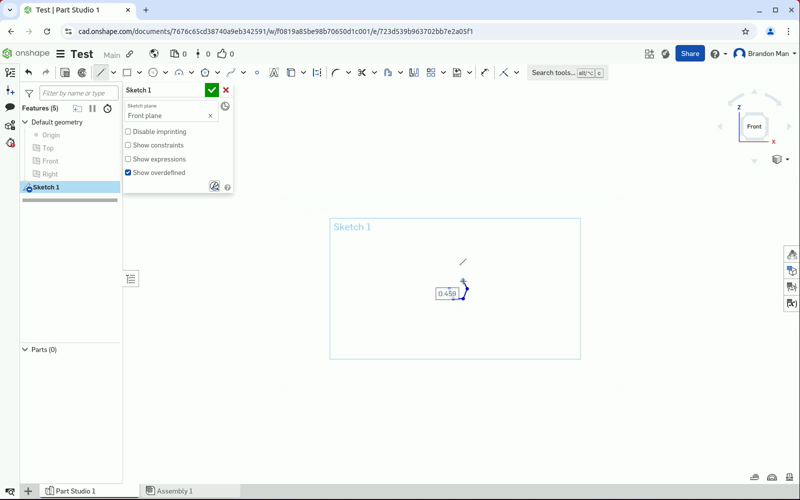
scroll(-6)
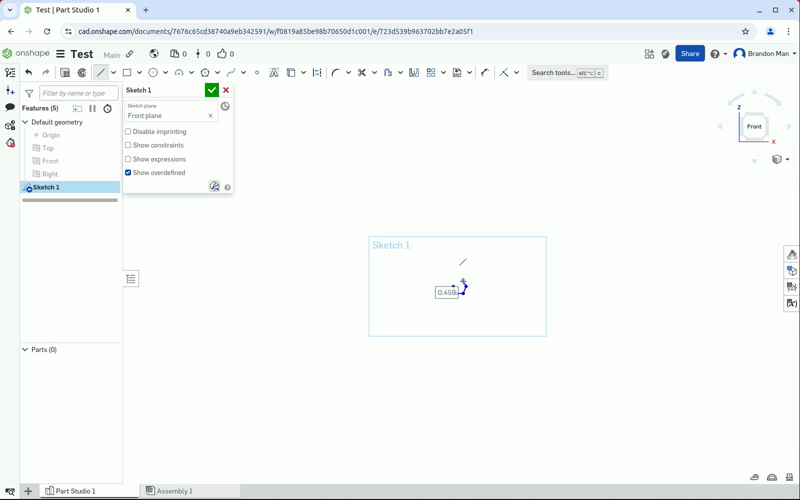
scroll(-6)
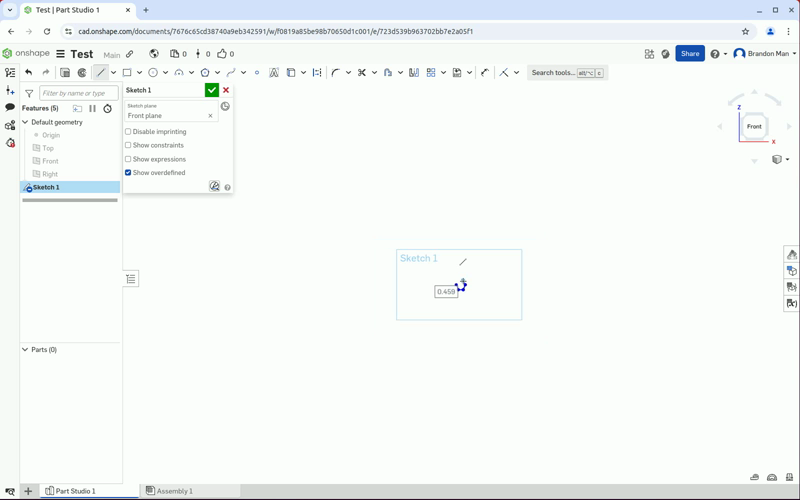
scroll(-6)
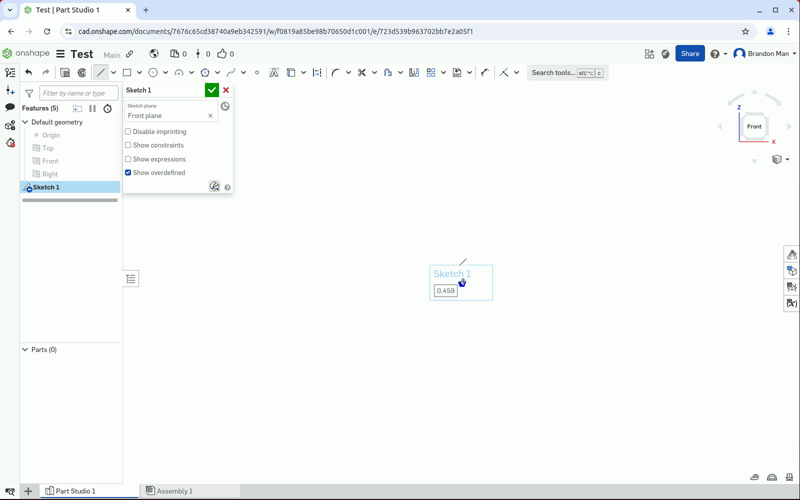
key_up(shift)
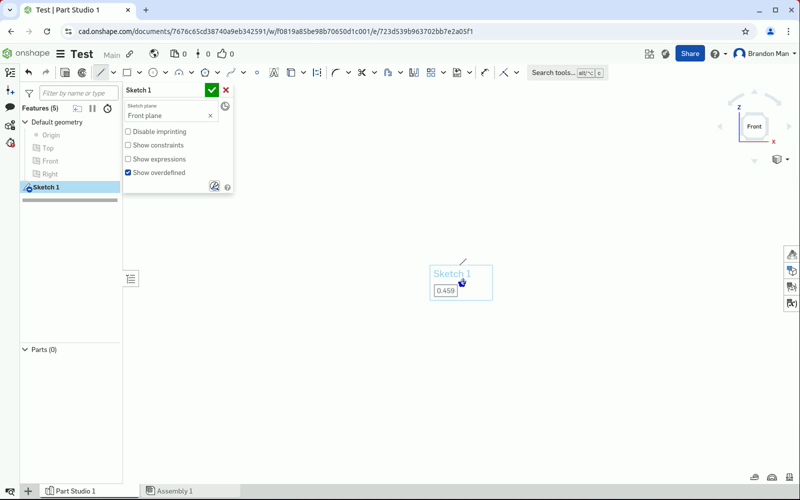
key_down(shift)
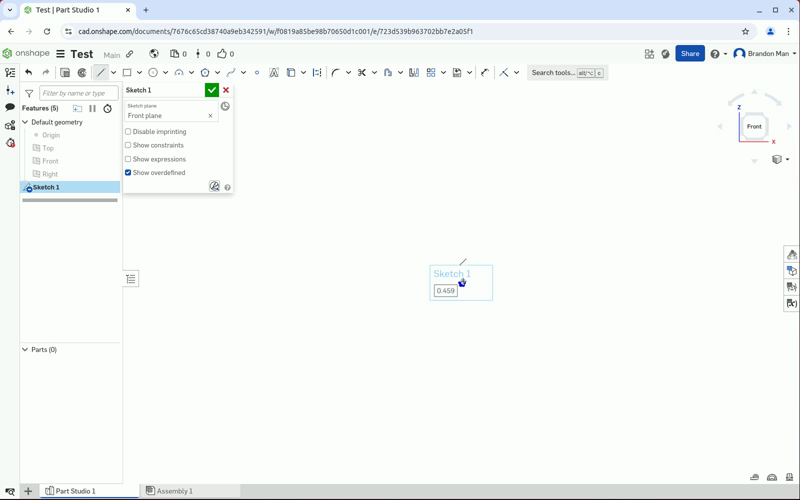
mouse_move(493, 280)
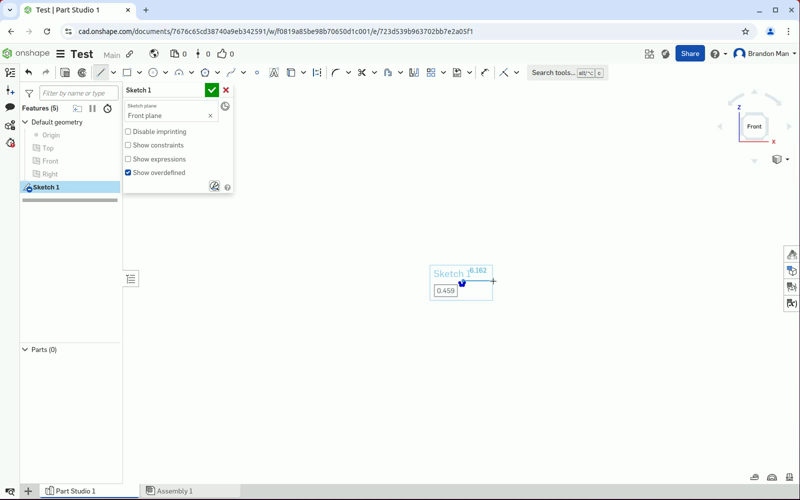
mouse_move(460, 280)
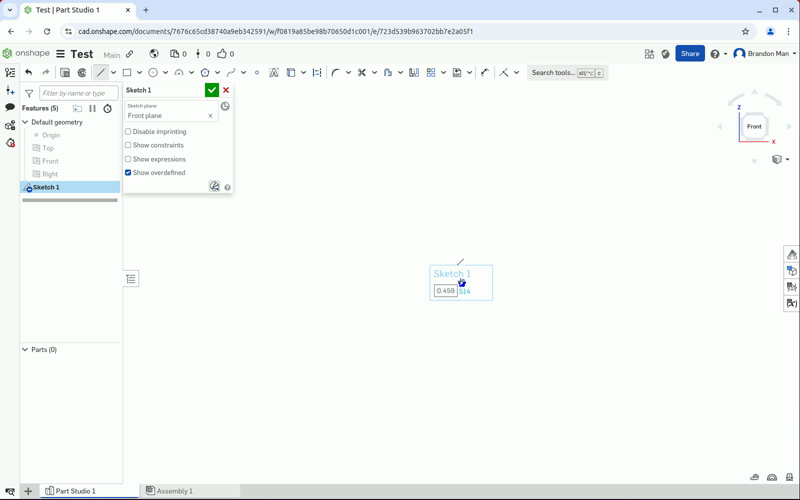
scroll(6)
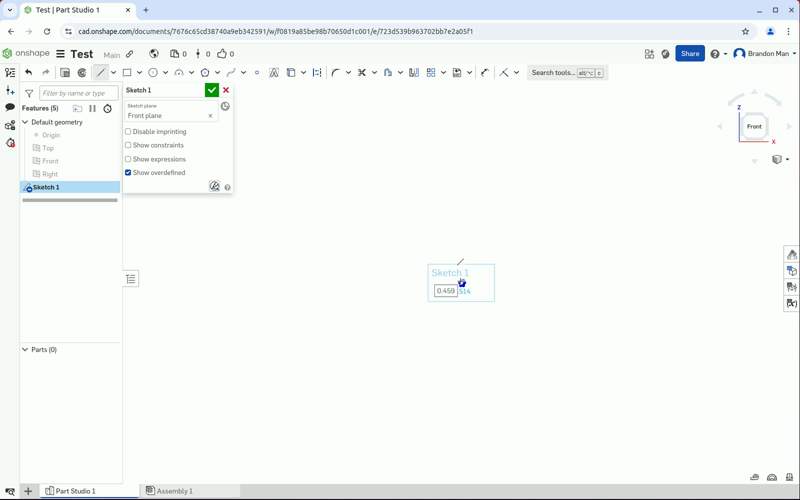
scroll(6)
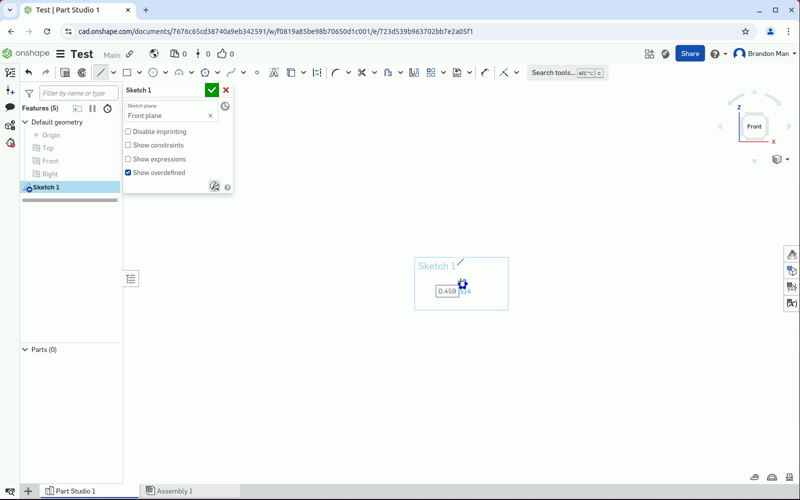
scroll(6)
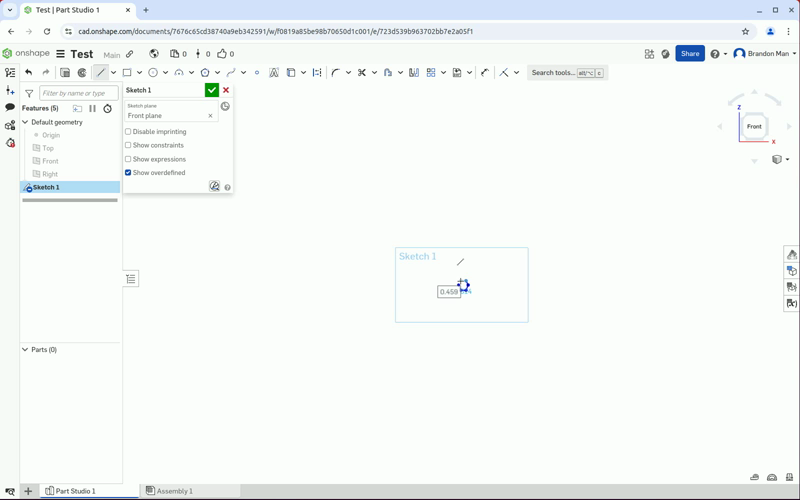
scroll(6)
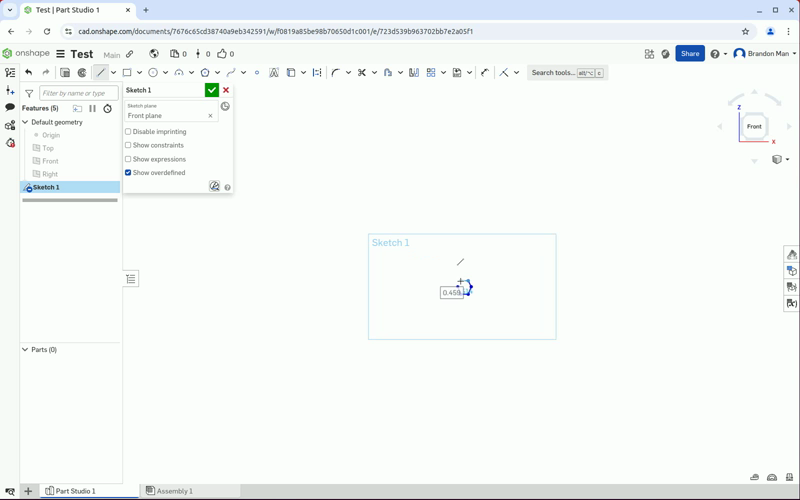
scroll(6)
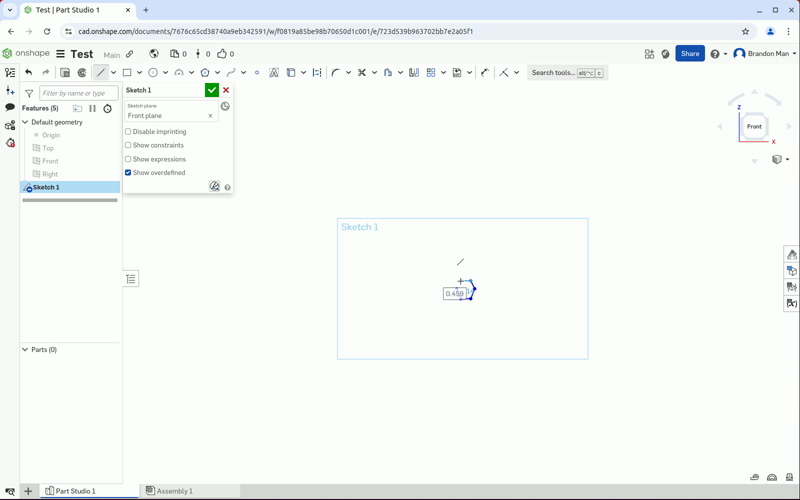
scroll(6)
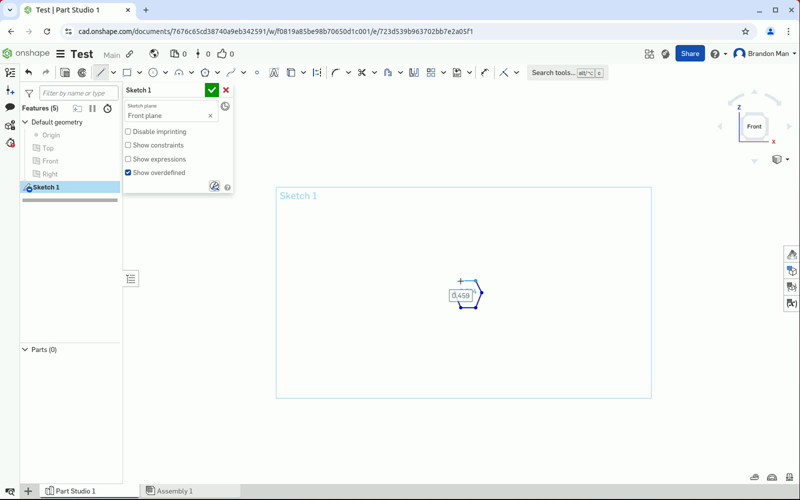
scroll(6)
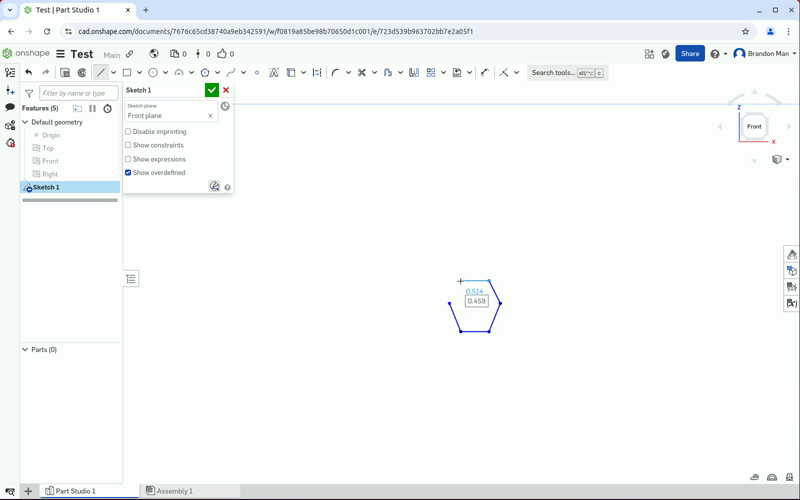
click(460, 280)
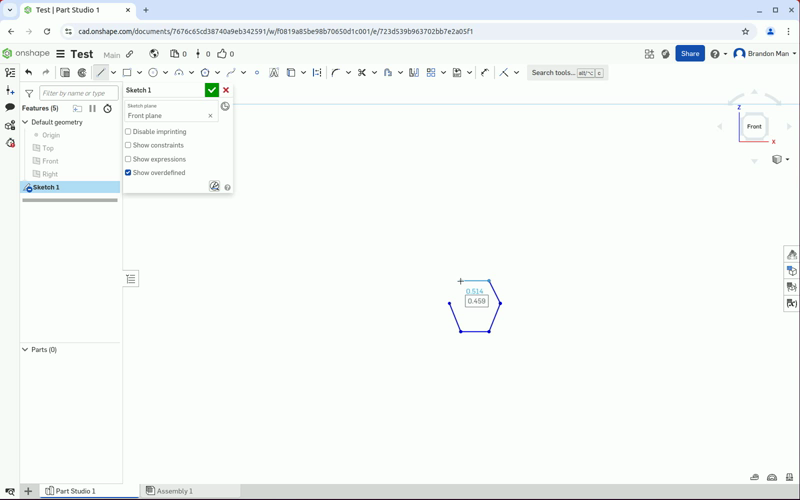
scroll(-6)
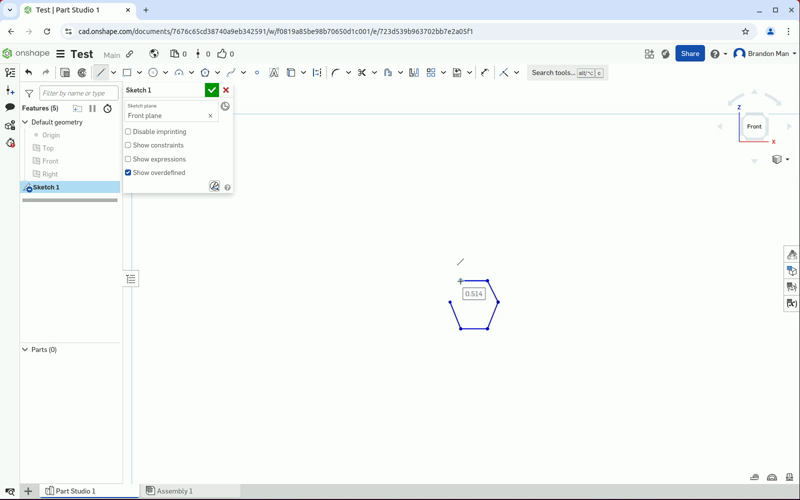
scroll(-6)
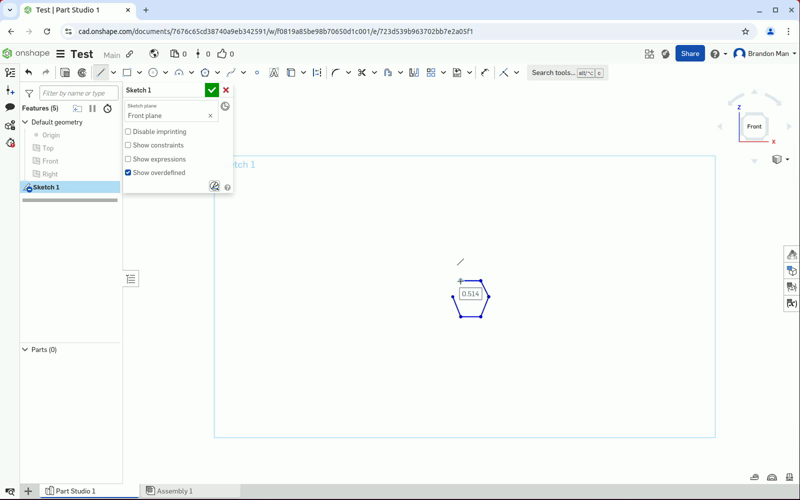
scroll(-6)
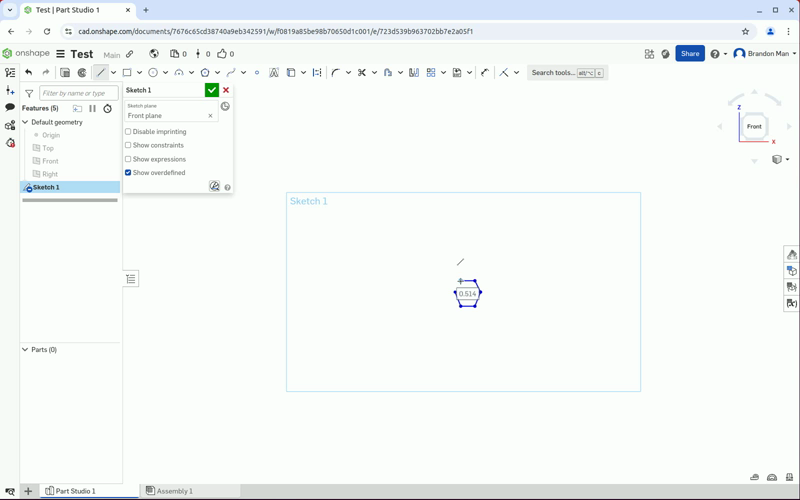
scroll(-6)
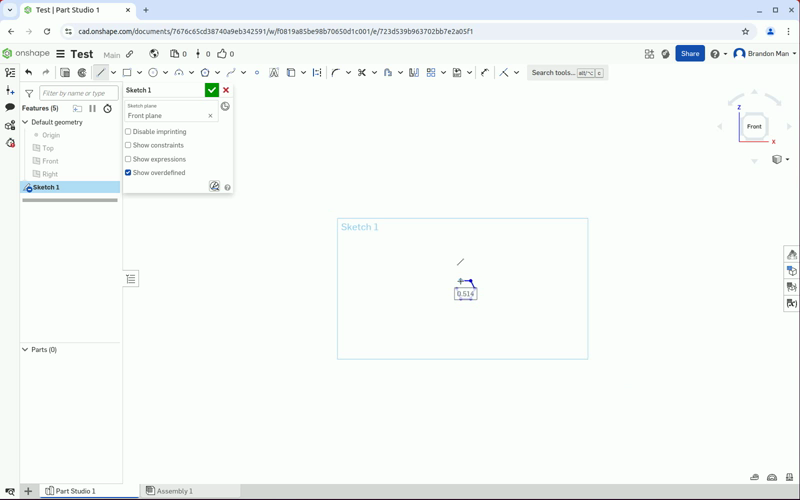
scroll(-6)
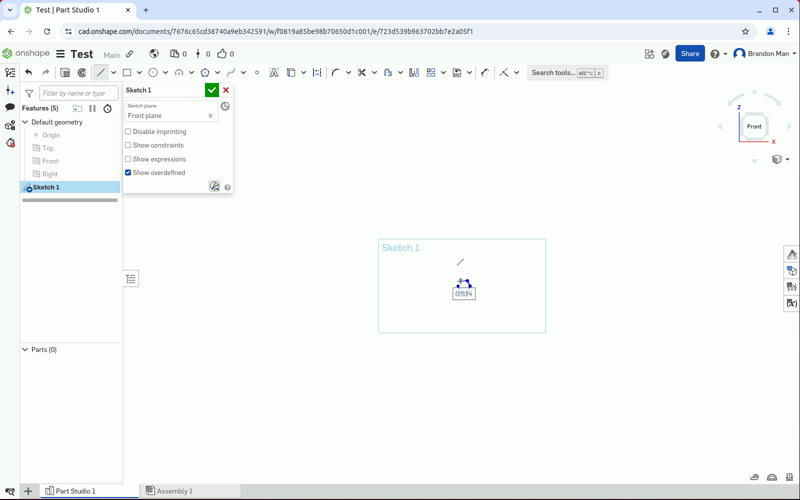
scroll(-6)
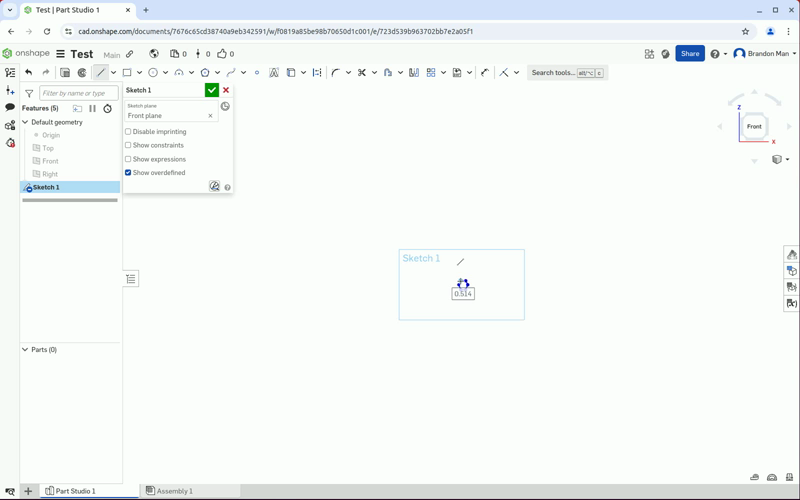
scroll(-6)
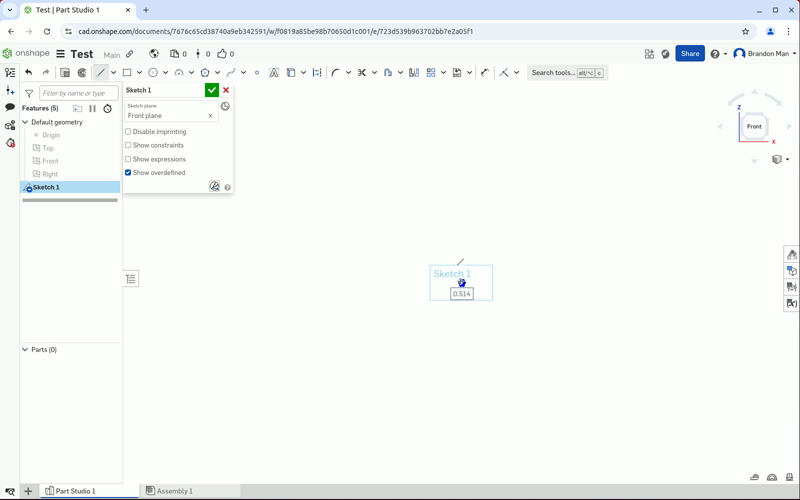
key_up(shift)
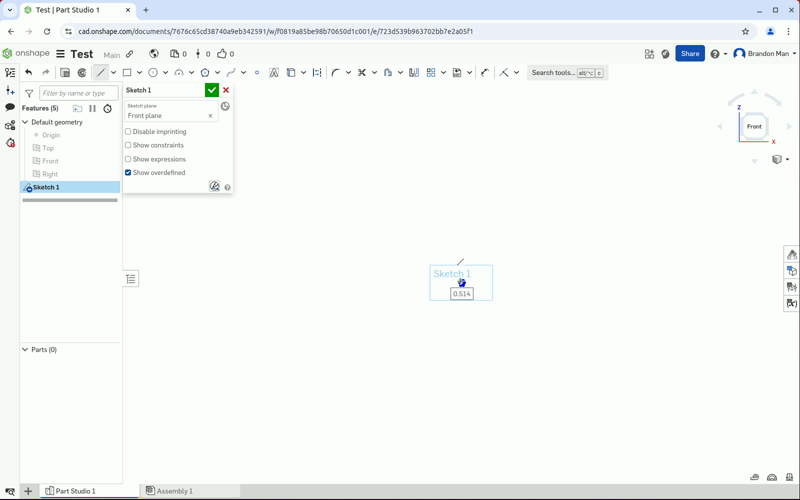
mouse_move(490, 280)
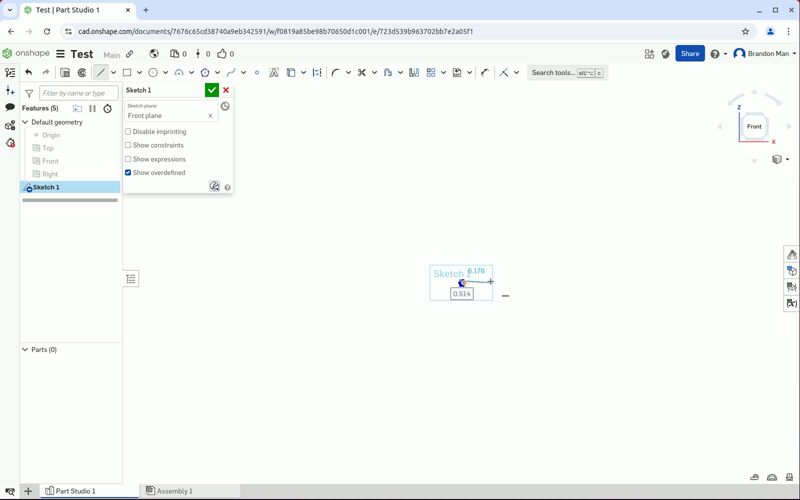
key_down(shift)
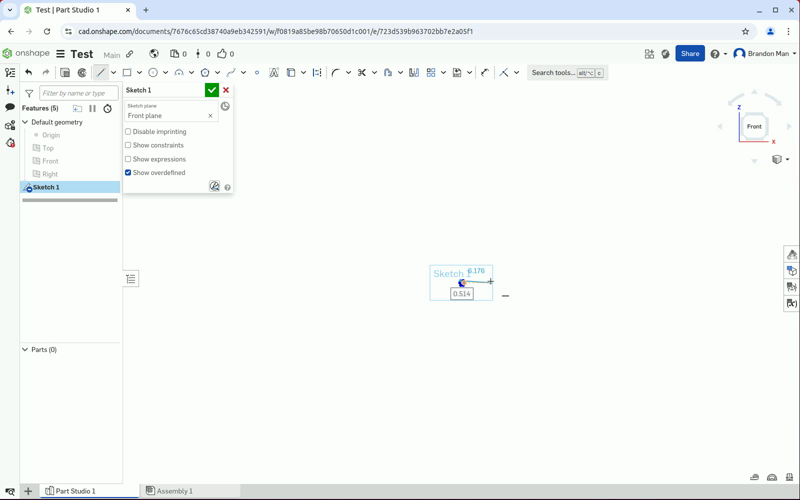
mouse_move(459, 282)
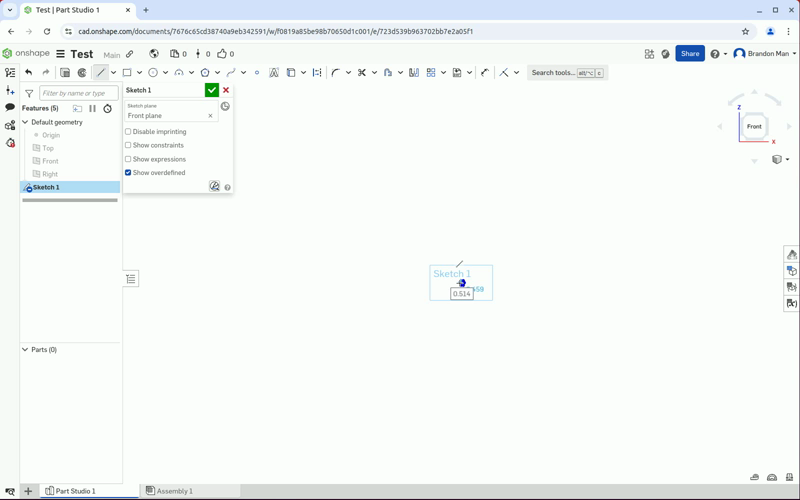
scroll(6)
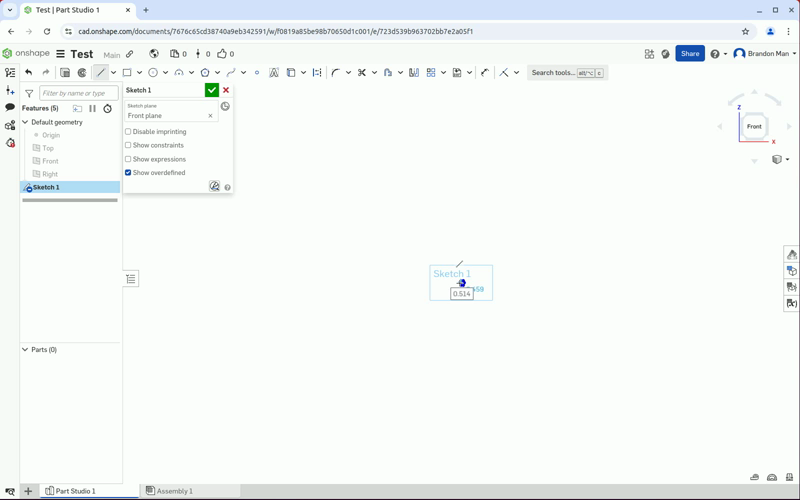
scroll(6)
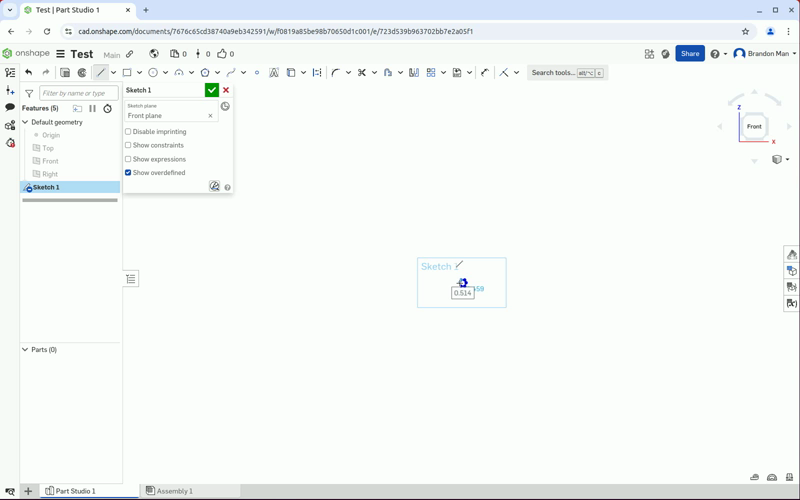
scroll(6)
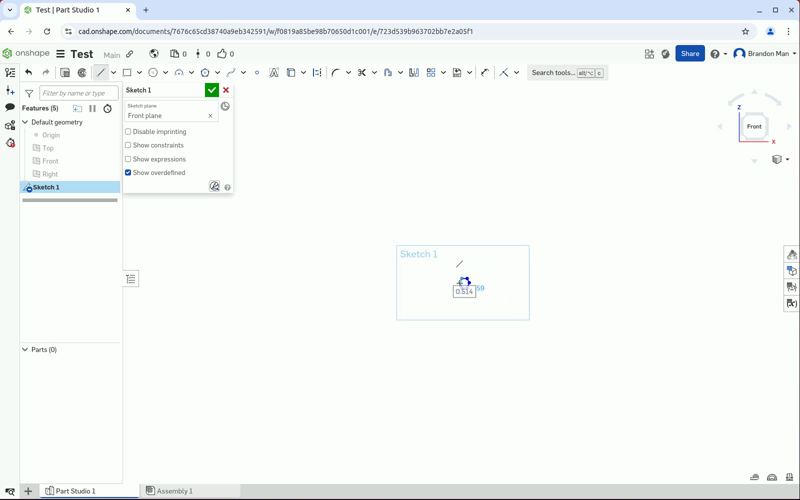
scroll(6)
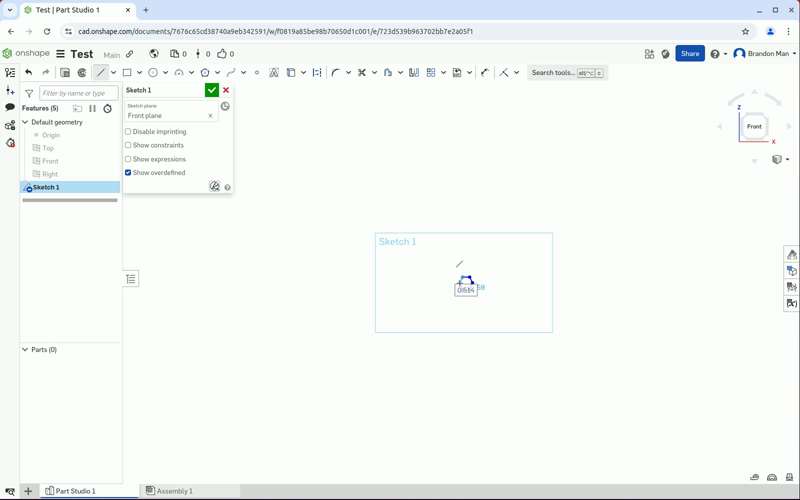
scroll(6)
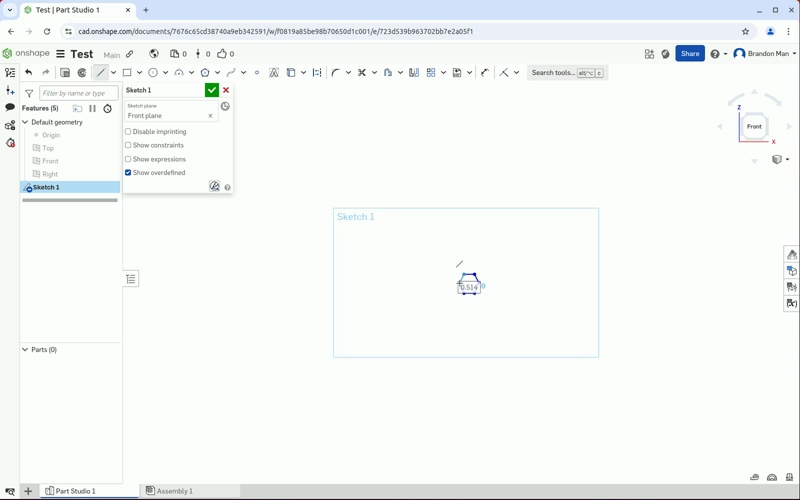
scroll(6)
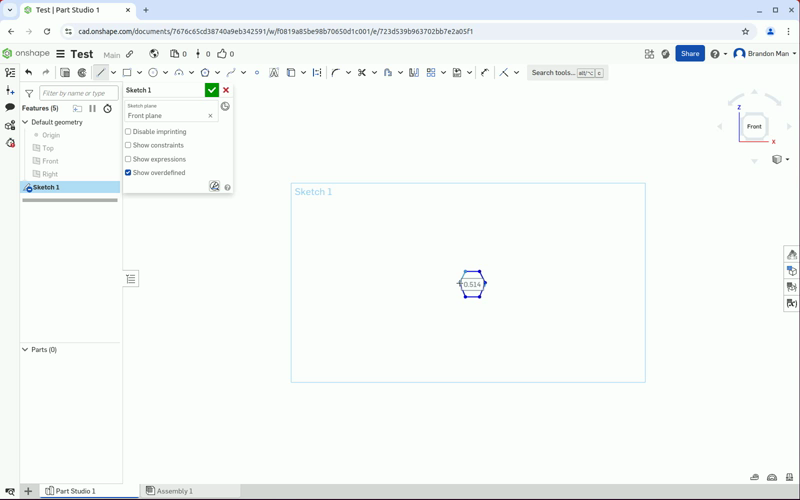
scroll(6)
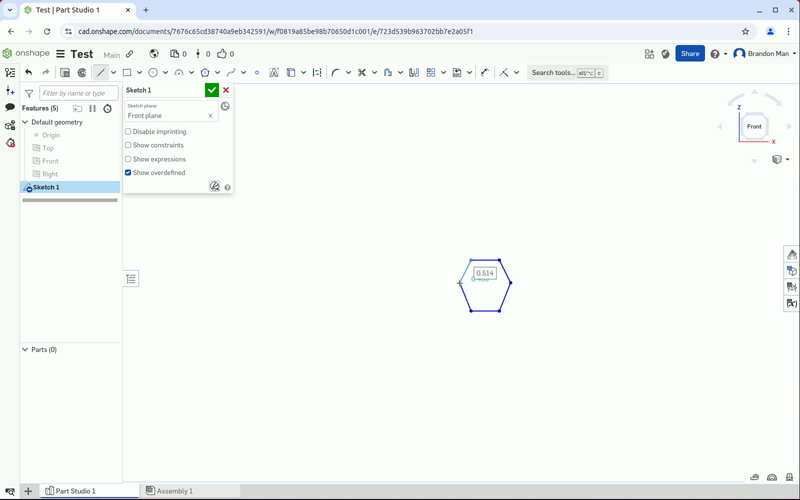
key_up(shift)
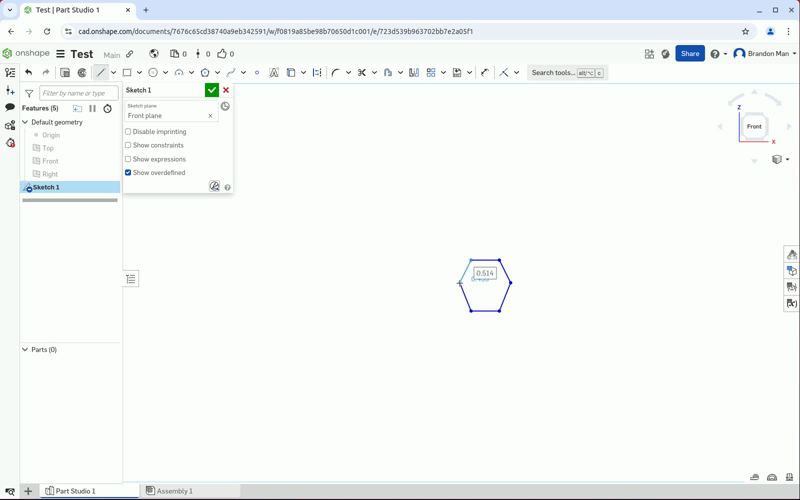
click(459, 282)
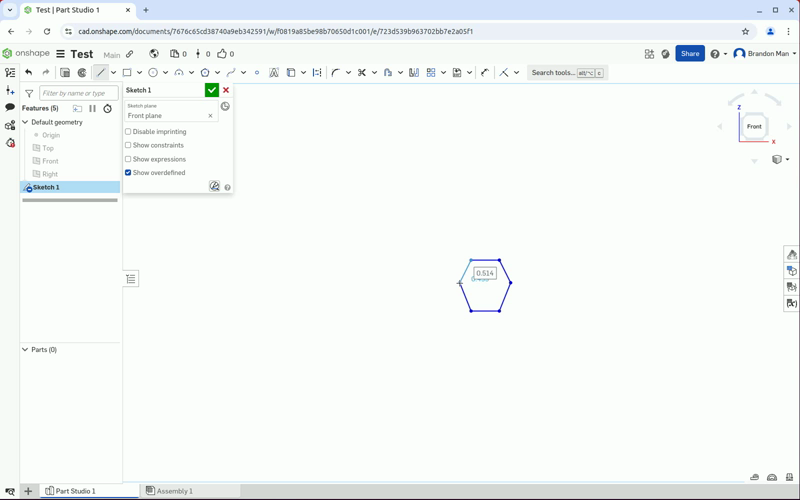
scroll(-6)
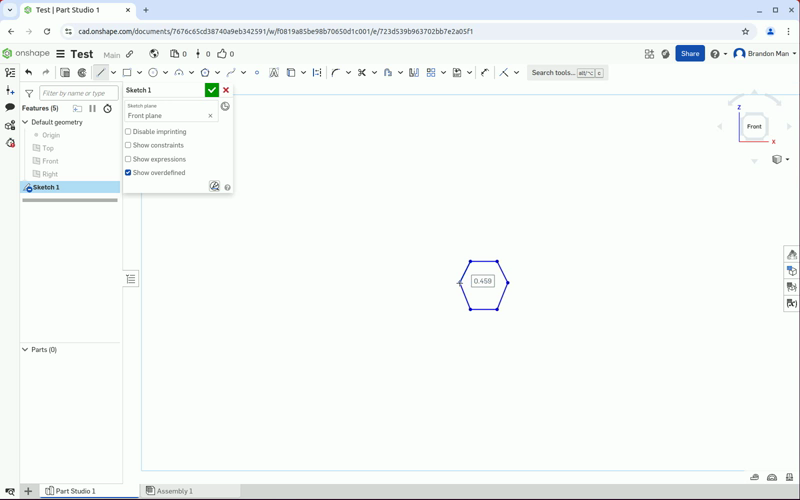
scroll(-6)
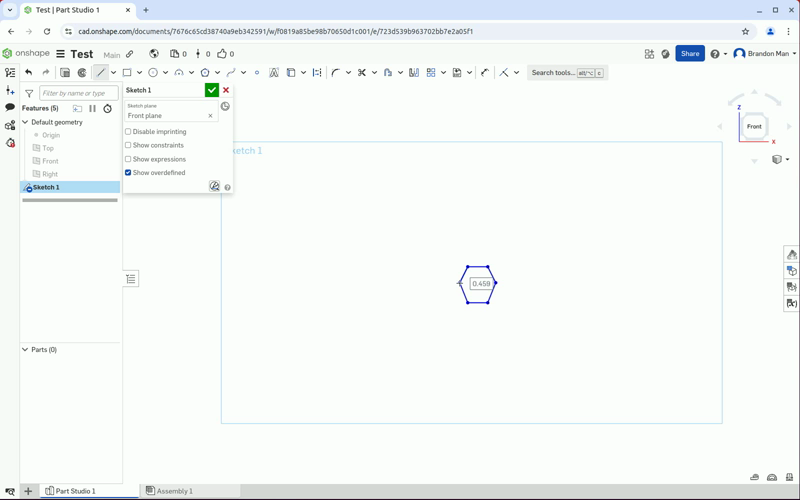
scroll(-6)
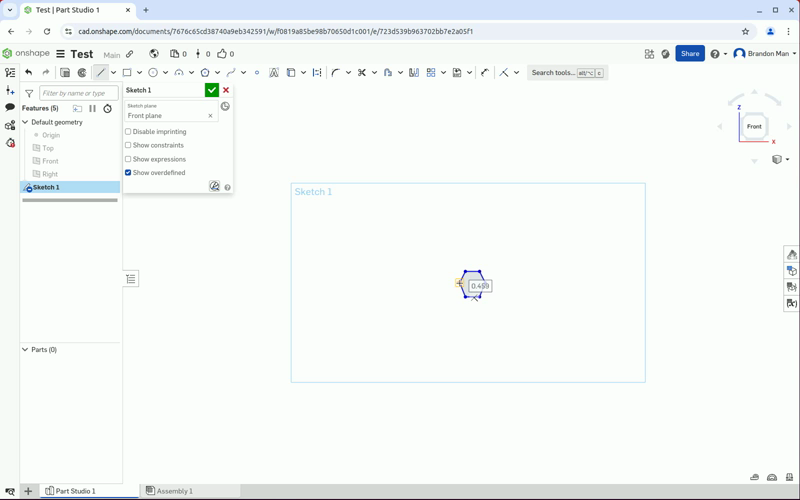
scroll(-6)
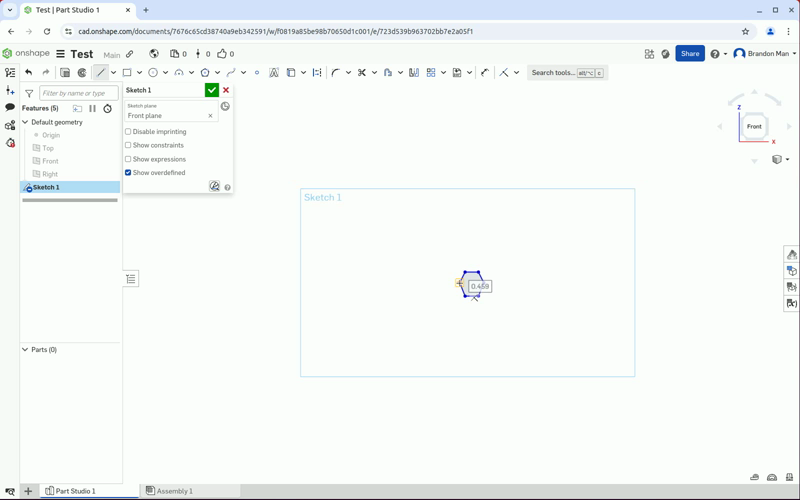
scroll(-6)
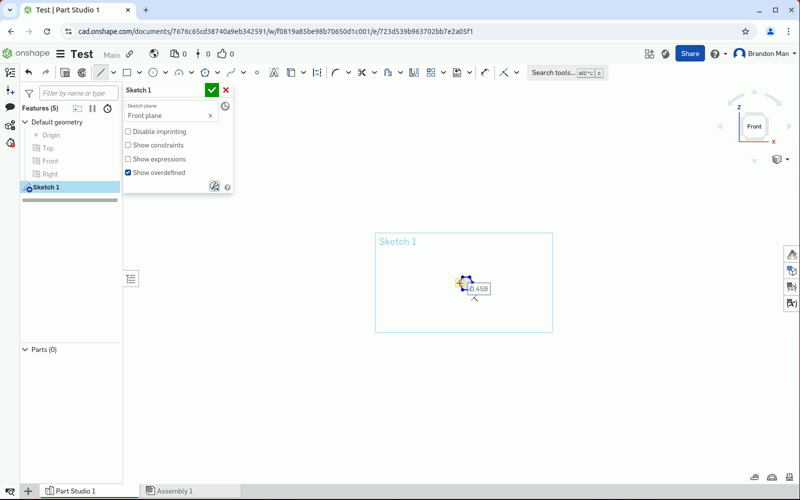
scroll(-6)
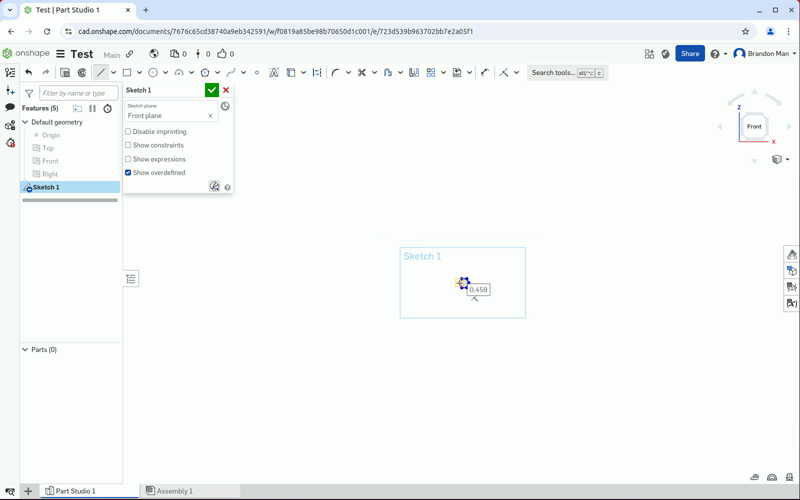
scroll(-6)
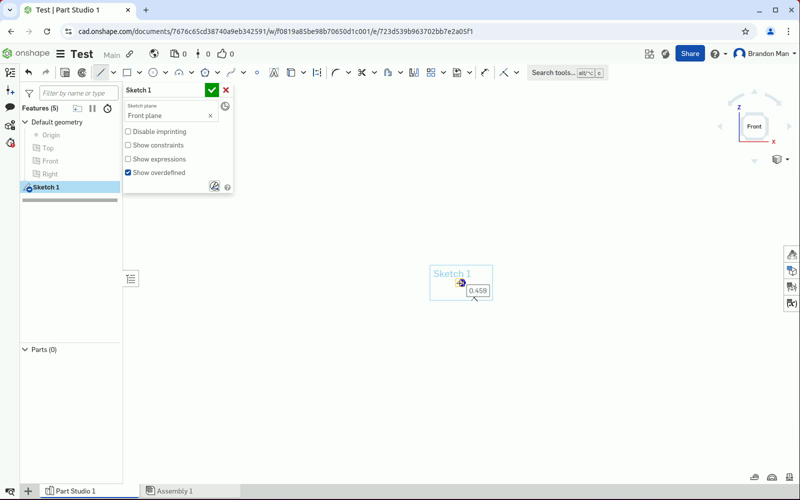
key(esc)
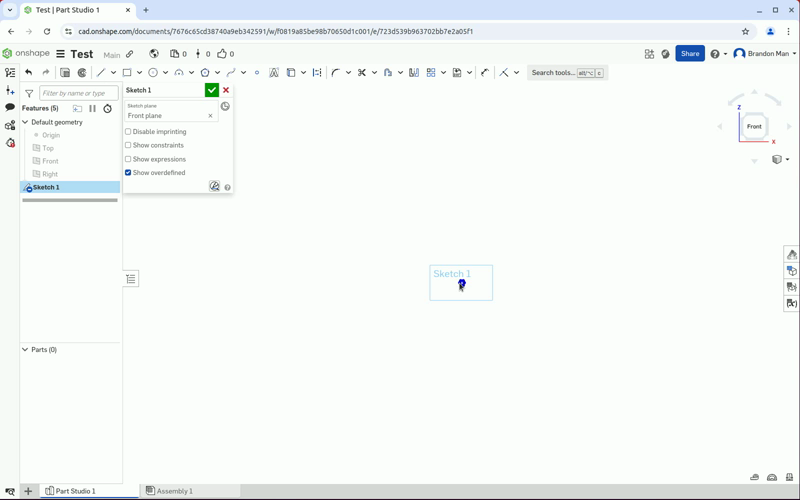
mouse_move(462, 283)
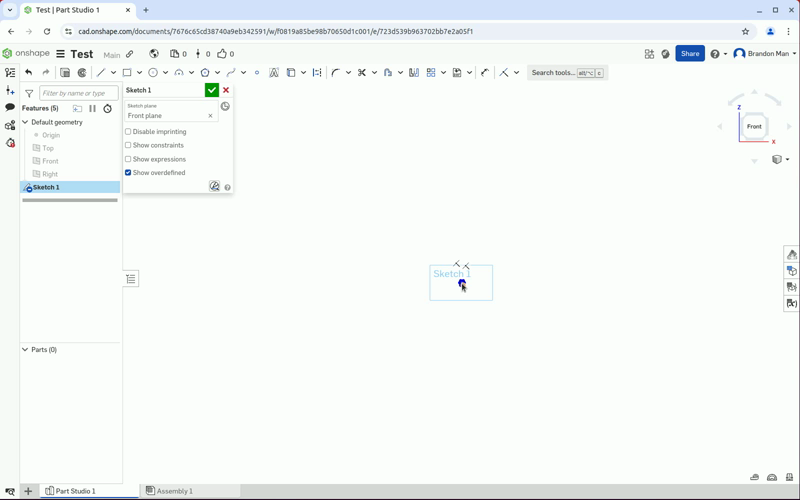
scroll(6)
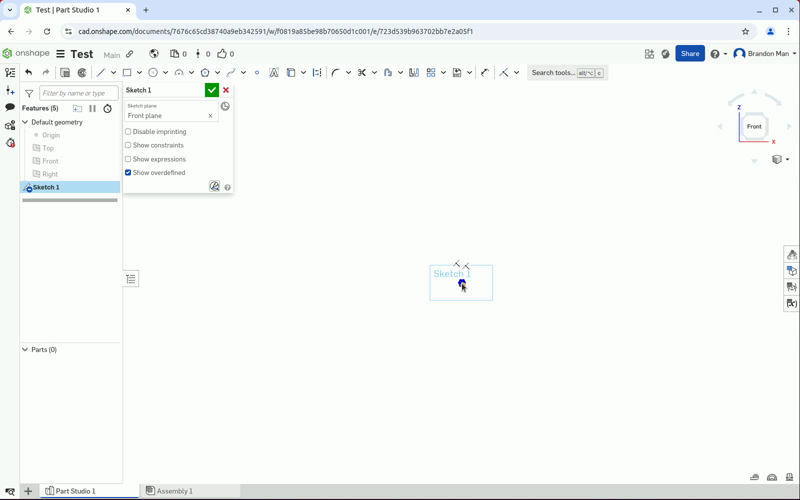
scroll(6)
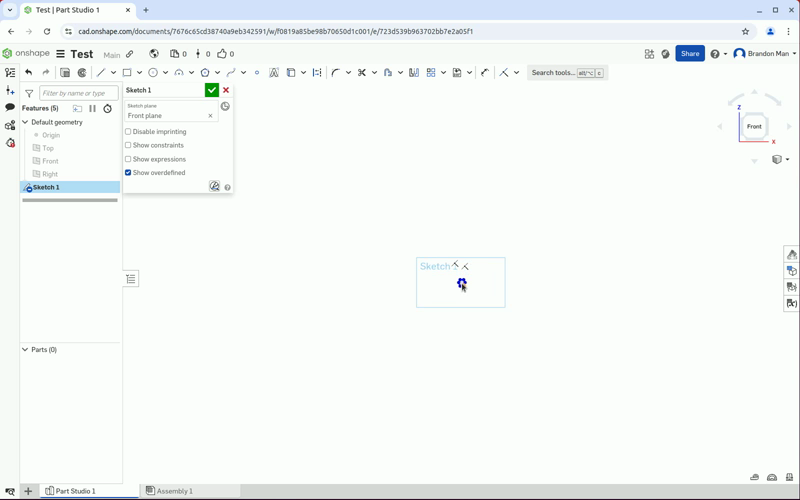
scroll(6)
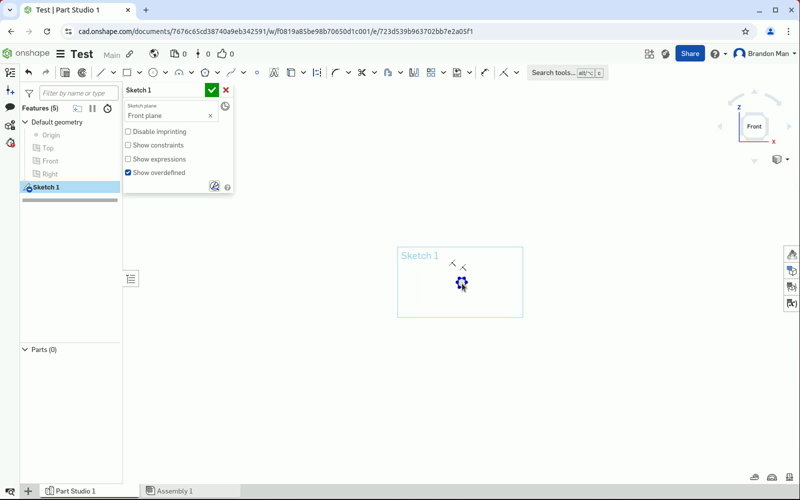
scroll(6)
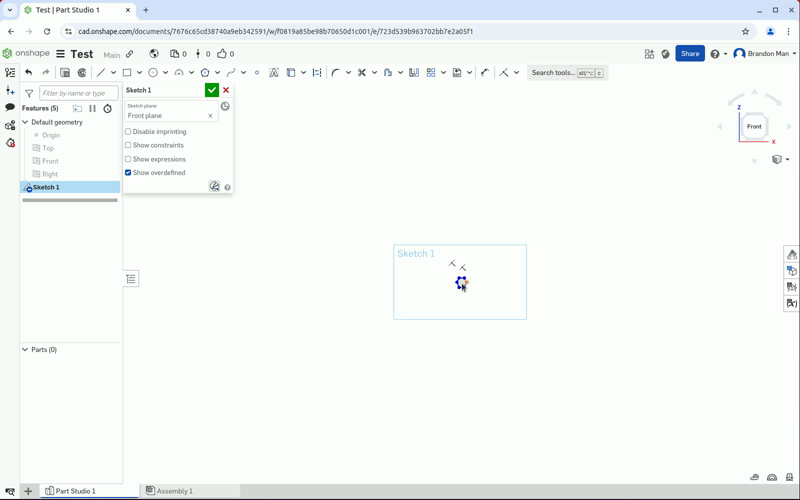
scroll(6)
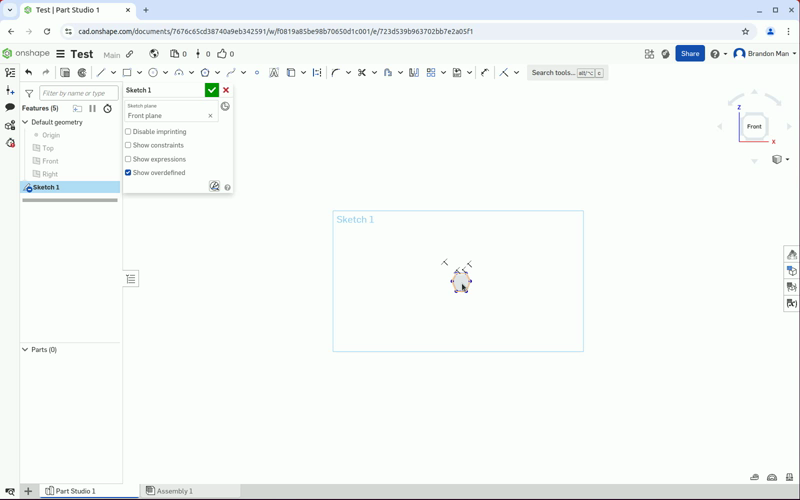
scroll(6)
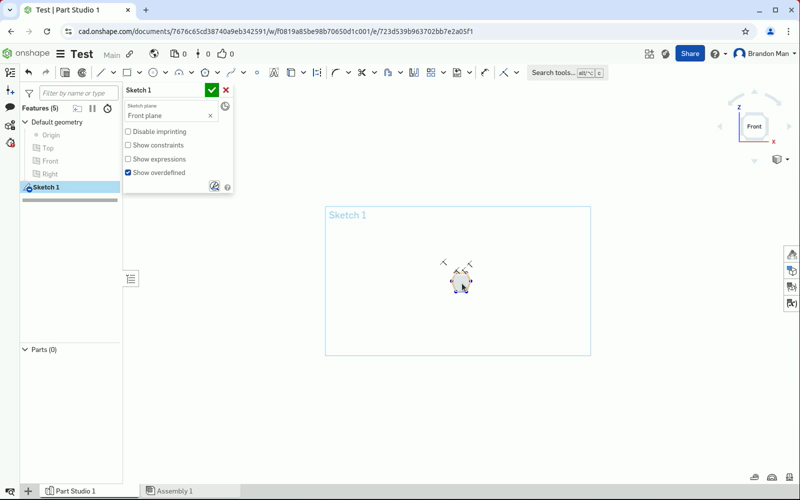
scroll(6)
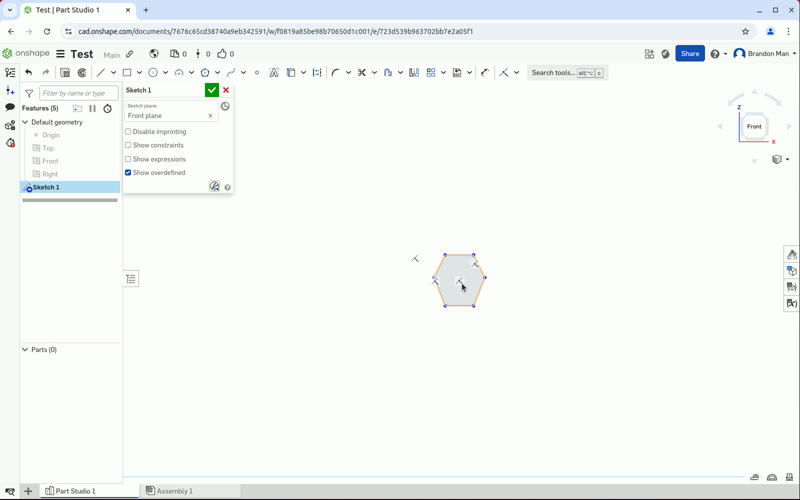
click(462, 283)
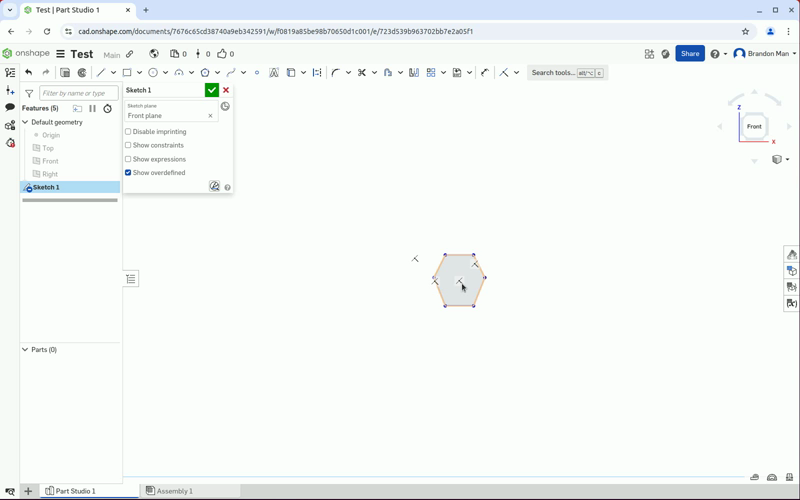
scroll(-6)
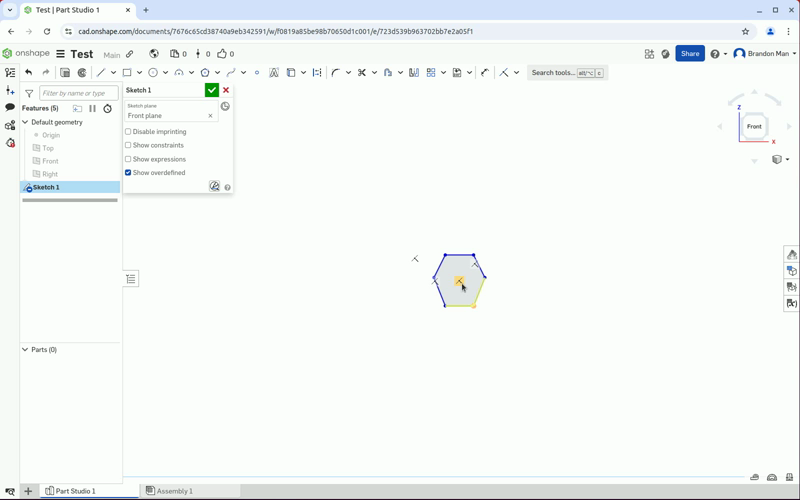
scroll(-6)
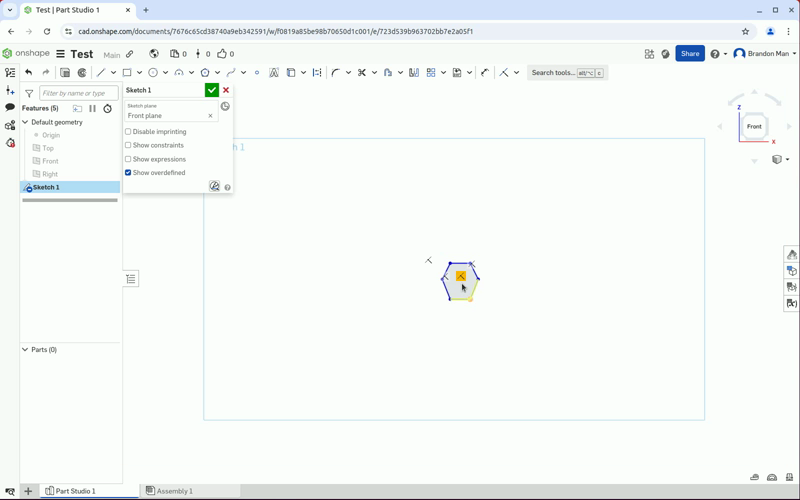
scroll(-6)
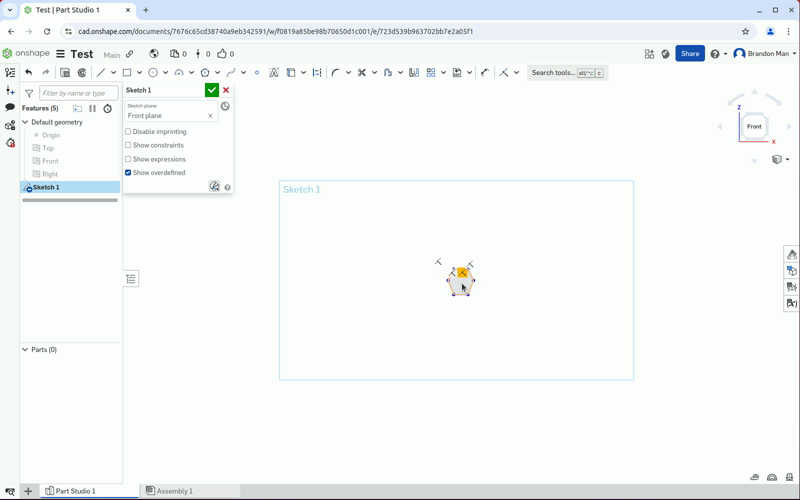
scroll(-6)
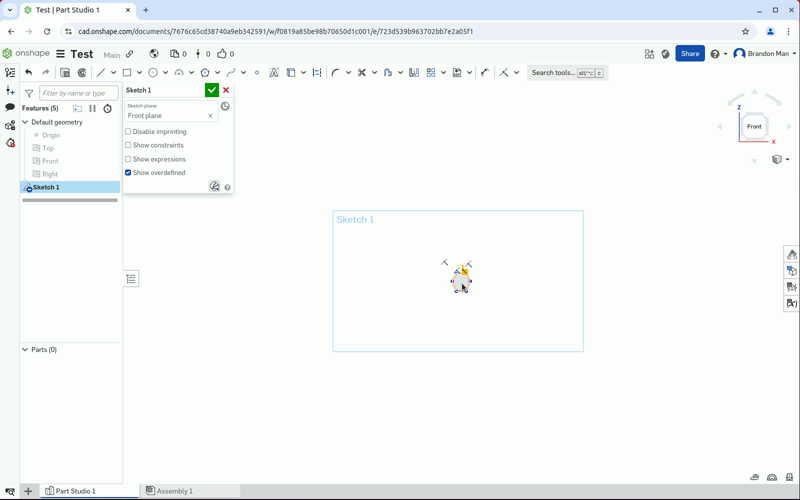
scroll(-6)
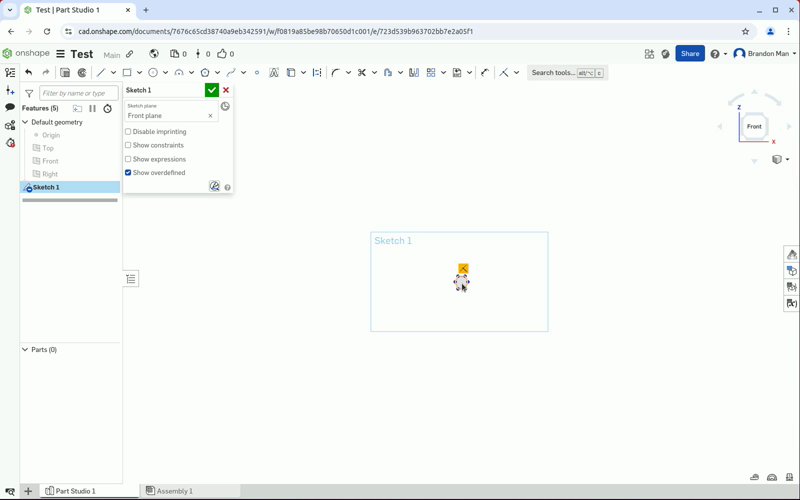
scroll(-6)
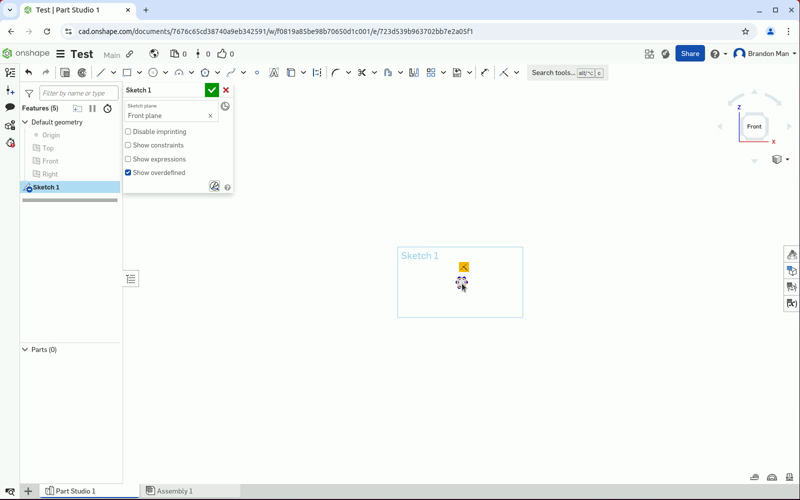
scroll(-6)
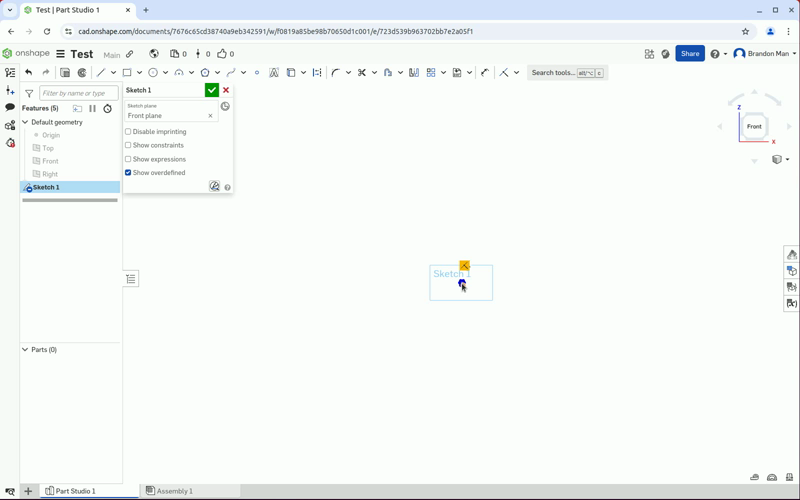
mouse_move(73, 352)
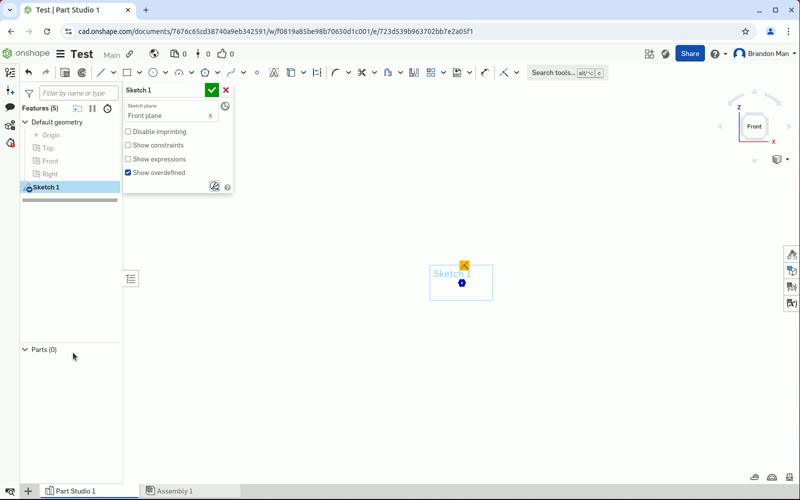
key(shift+y)
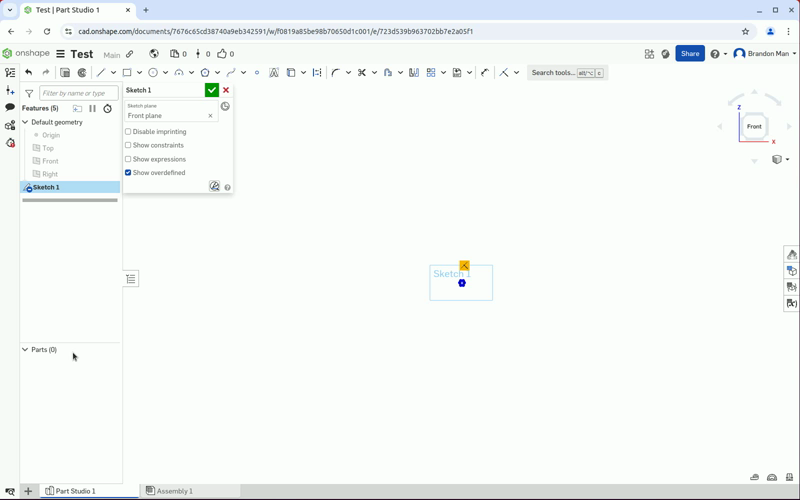
key(shift+e)
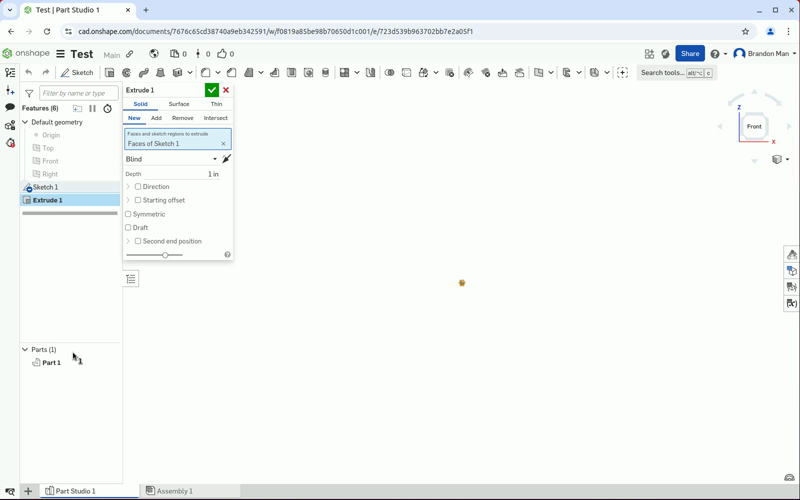
mouse_move(143, 106)
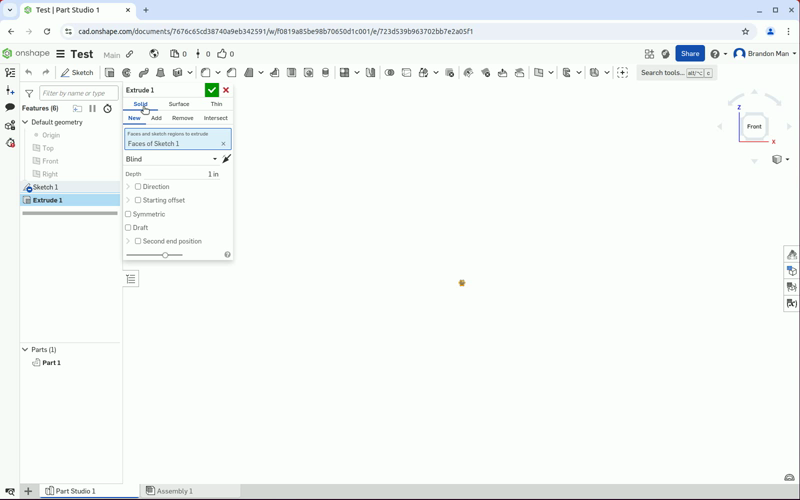
click(143, 106)
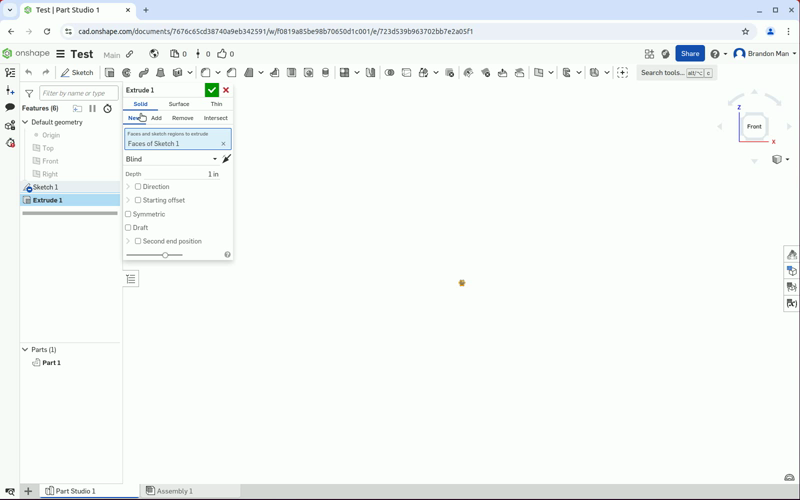
mouse_move(137, 120)
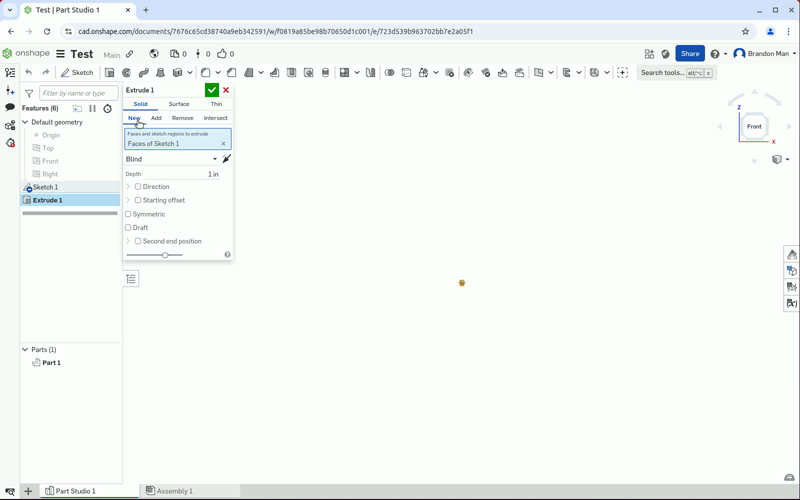
click(137, 120)
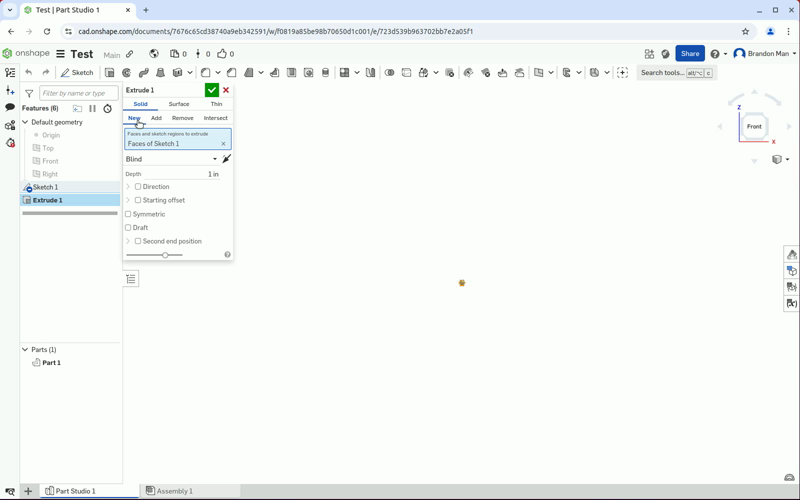
key(tab, 4)
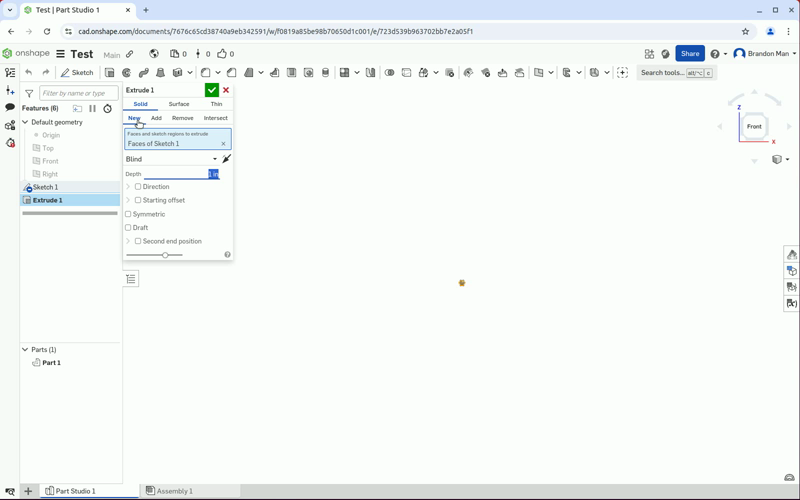
text(3.37)
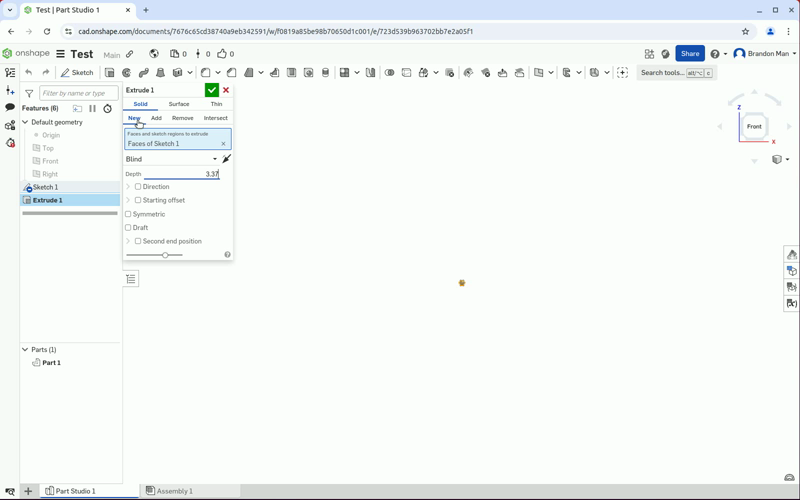
key(tab, 3)
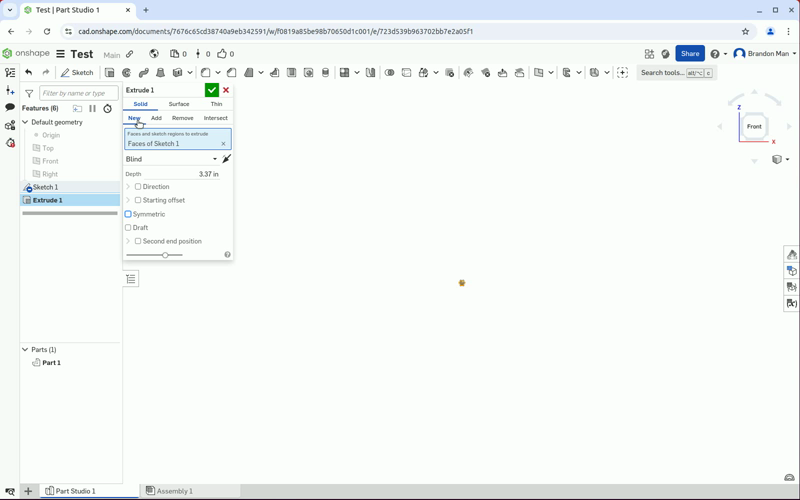
key(space)
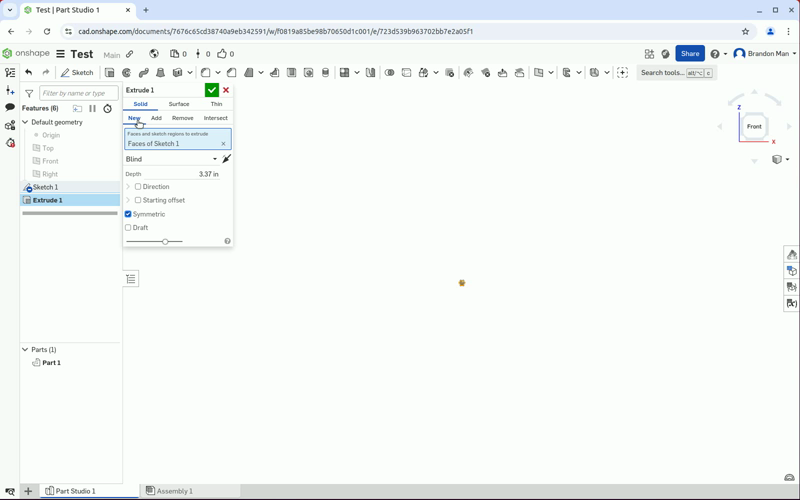
key(enter)
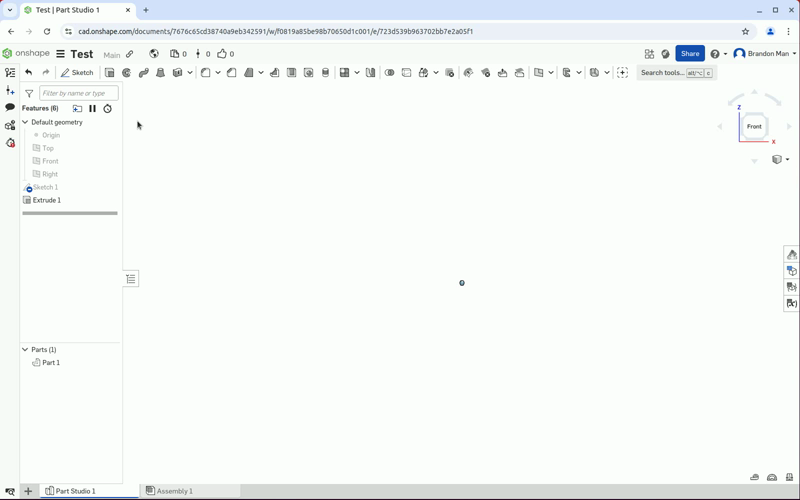
key(shift+h)
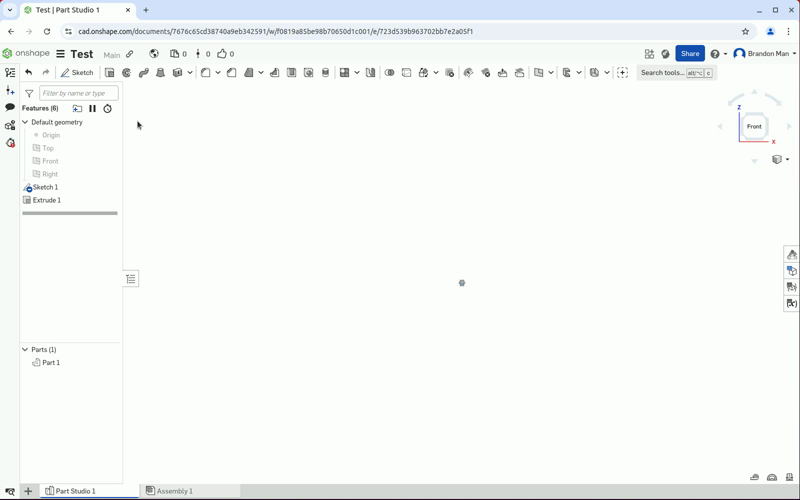
key(shift+h)
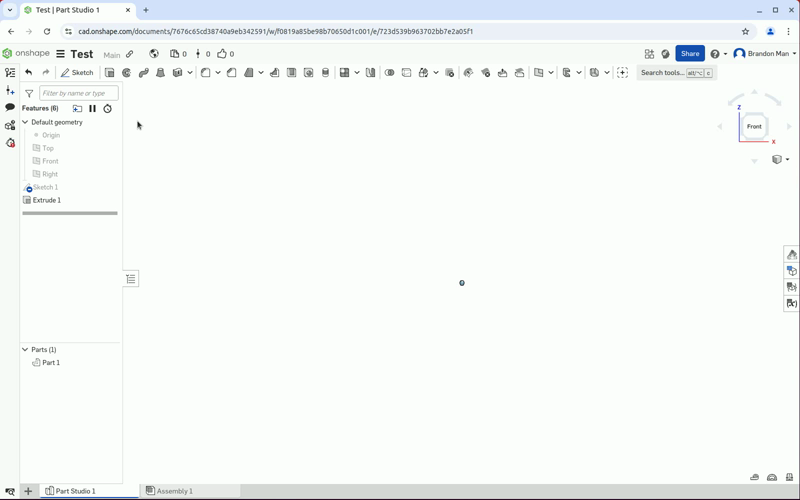
mouse_move(73, 189)
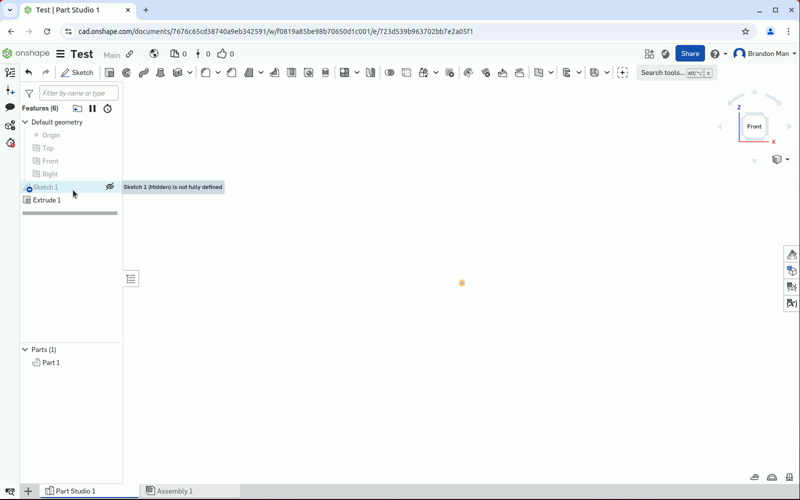
click(73, 189)
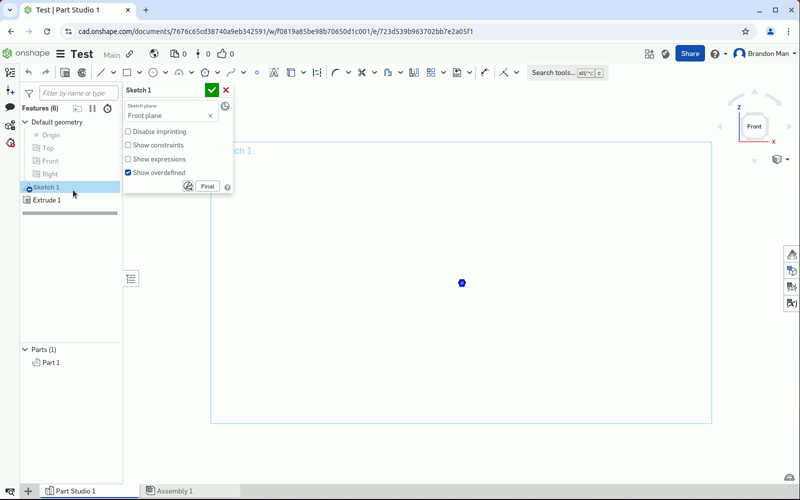
mouse_move(229, 92)
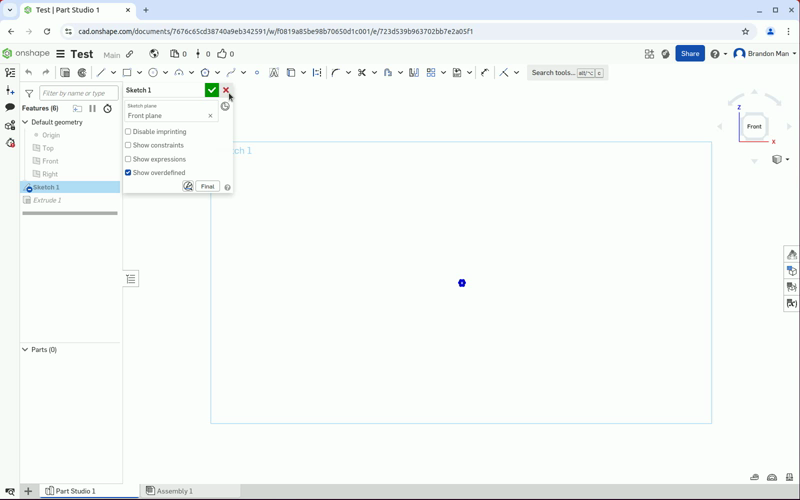
click(229, 92)
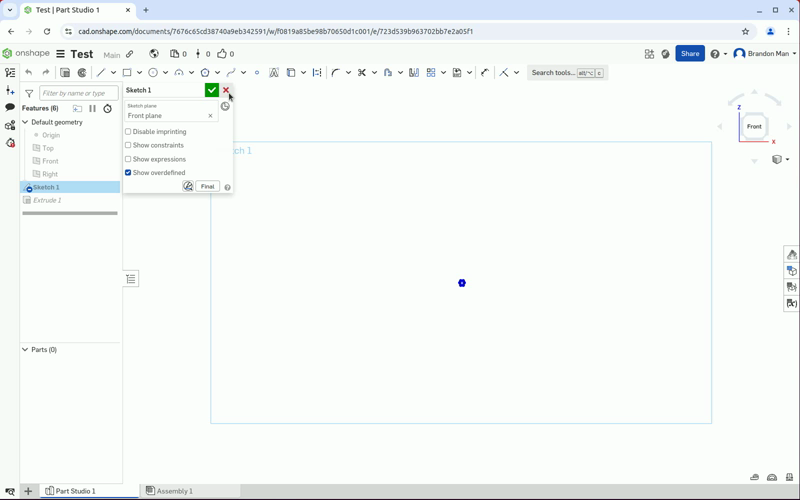
key(shift+s)
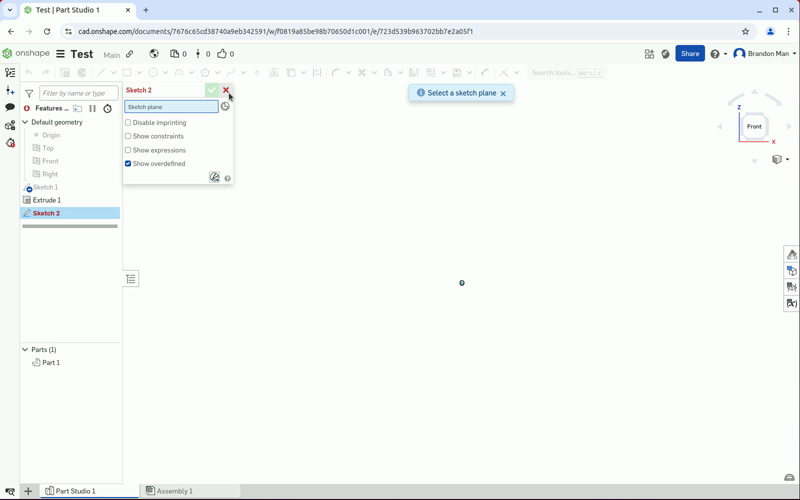
mouse_move(73, 163)
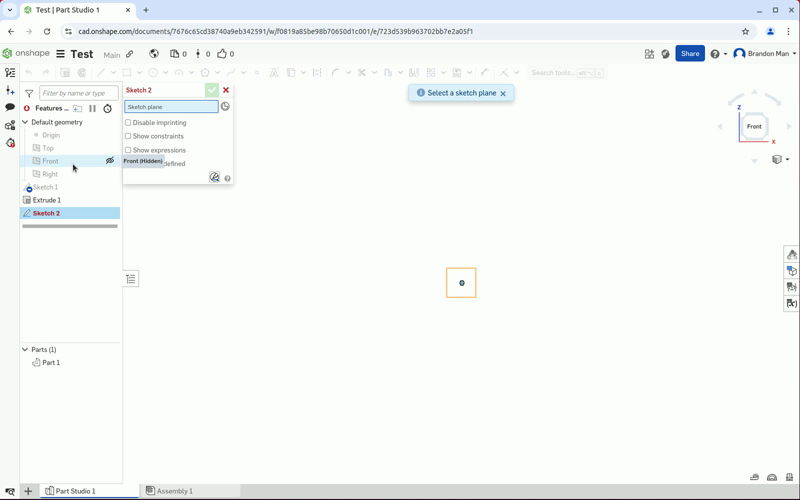
click(73, 163)
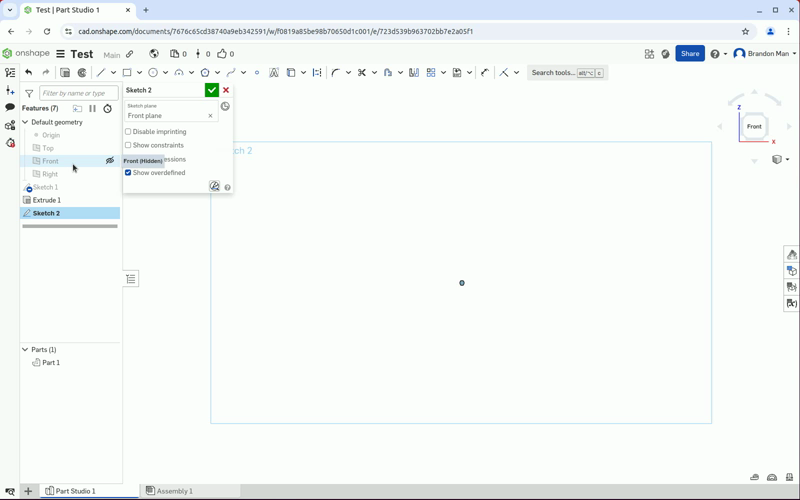
mouse_move(73, 352)
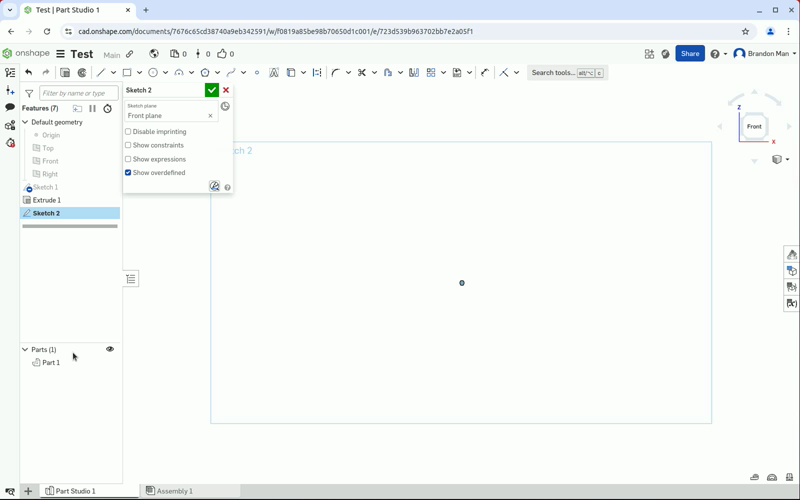
key(y)
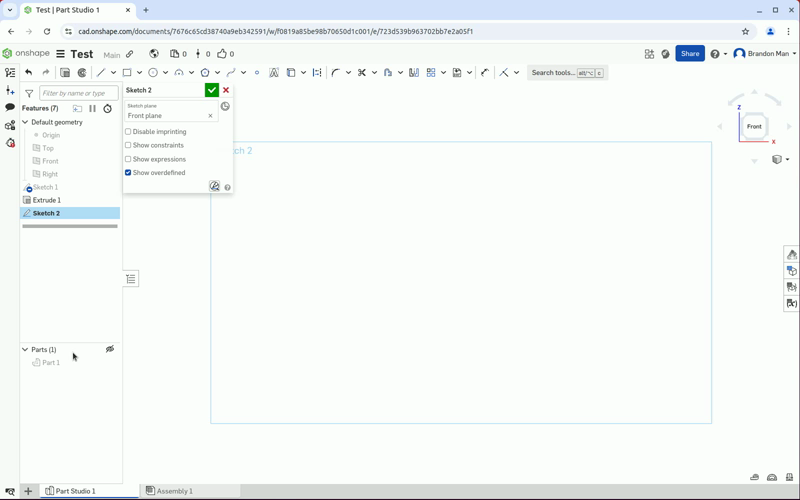
key(l)
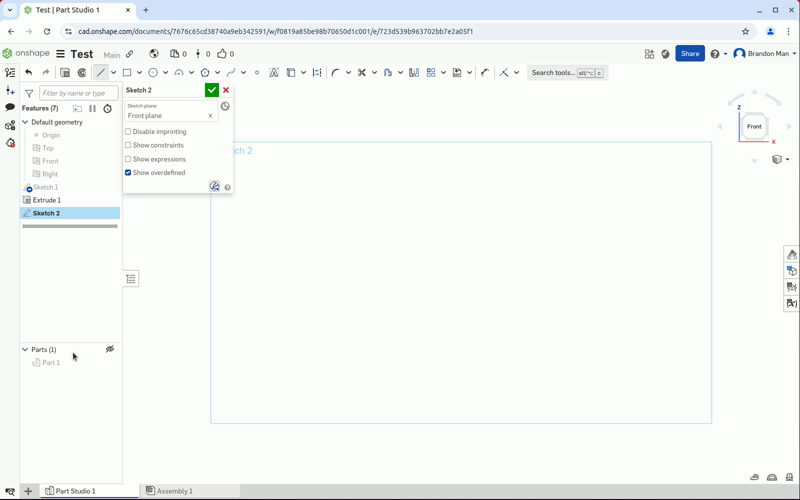
key_down(shift)
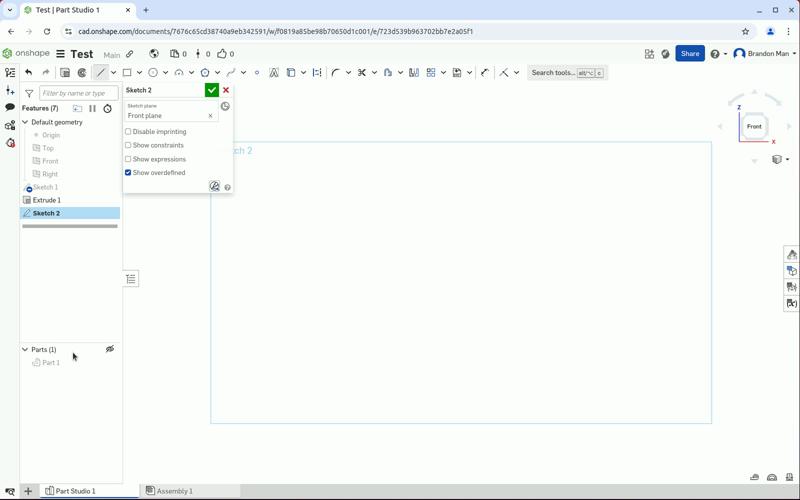
mouse_move(445, 271)
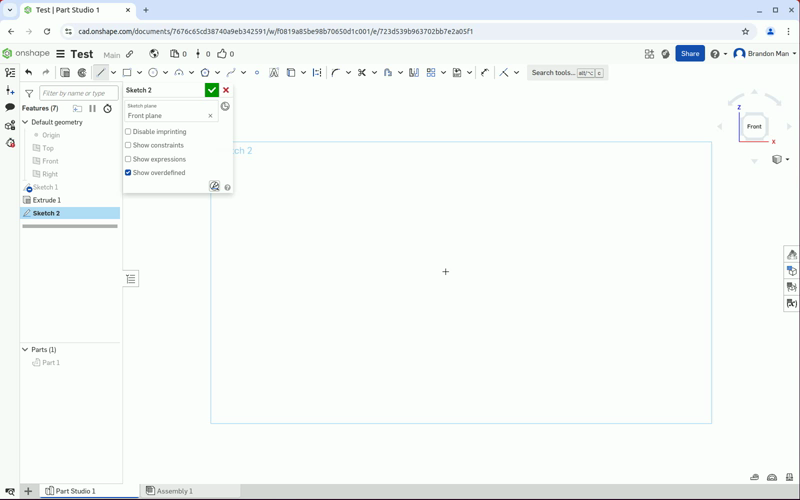
click(445, 271)
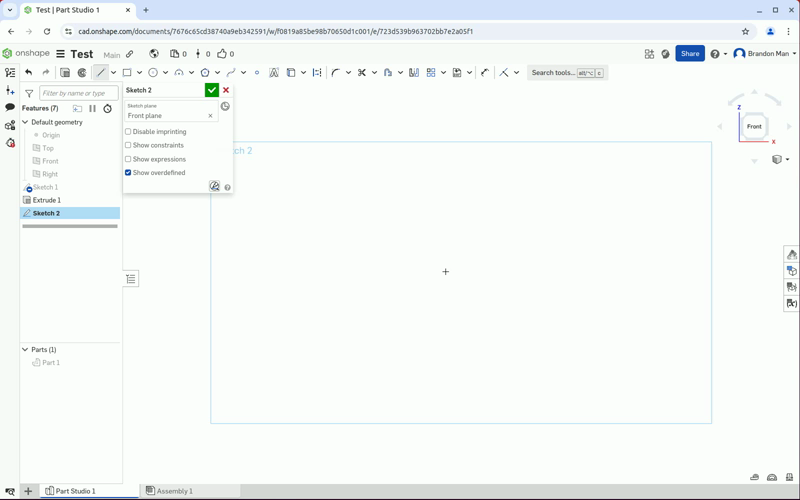
key_up(shift)
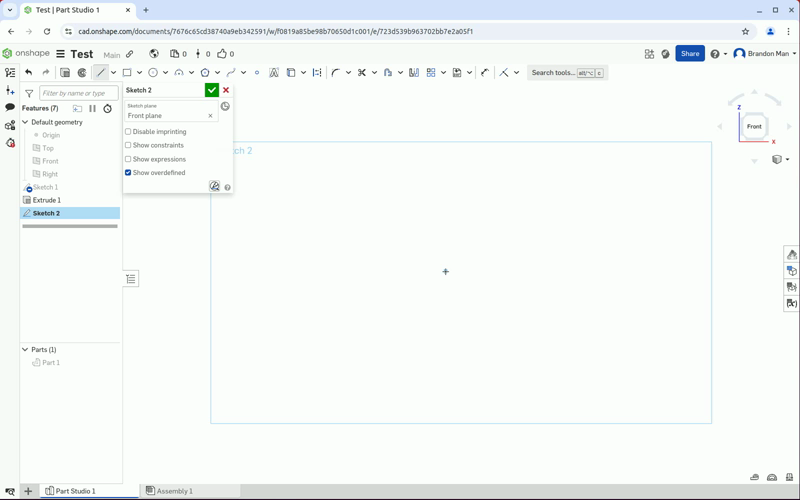
key_down(shift)
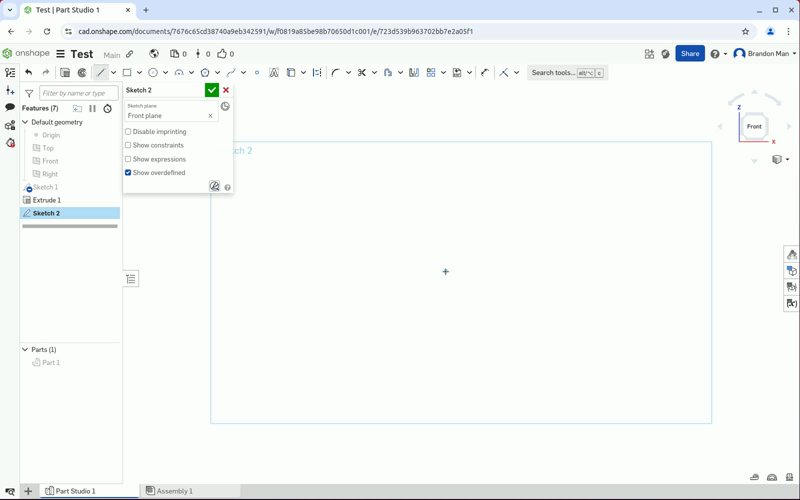
mouse_move(475, 271)
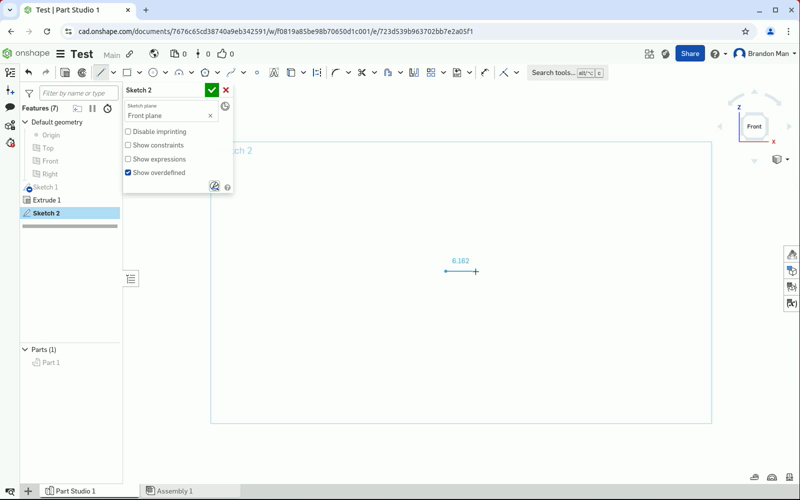
mouse_move(446, 273)
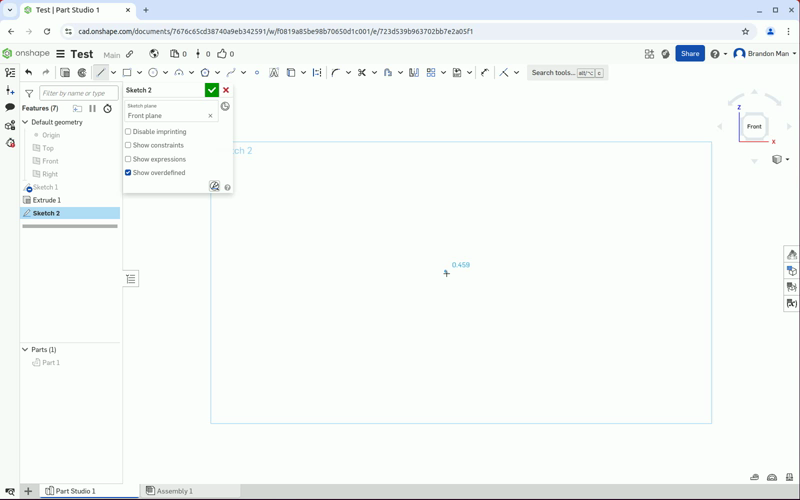
scroll(6)
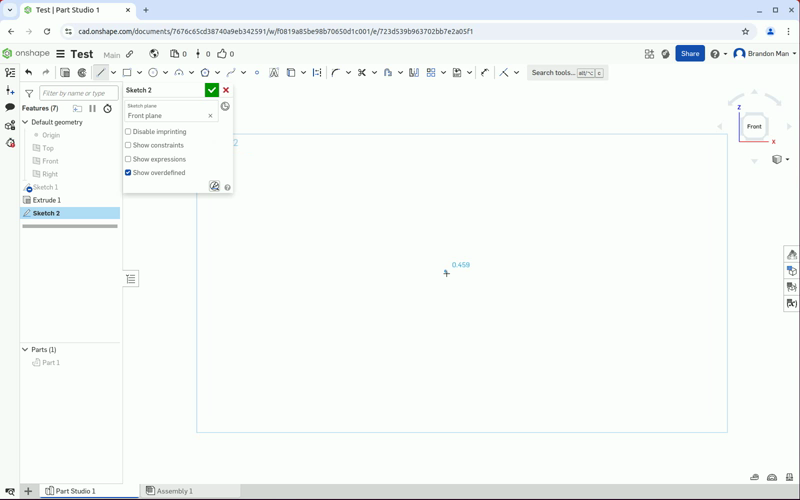
scroll(6)
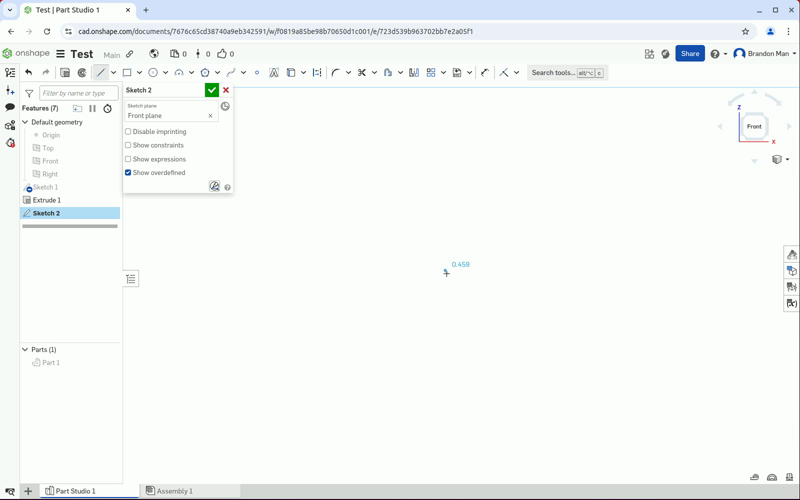
scroll(6)
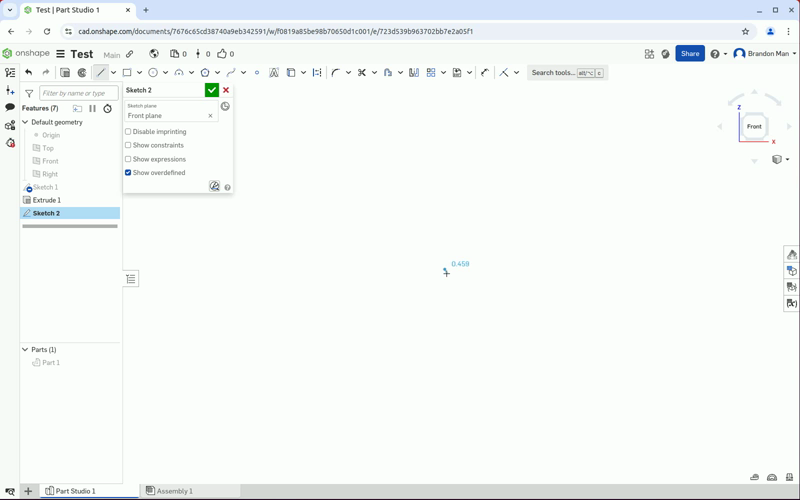
scroll(6)
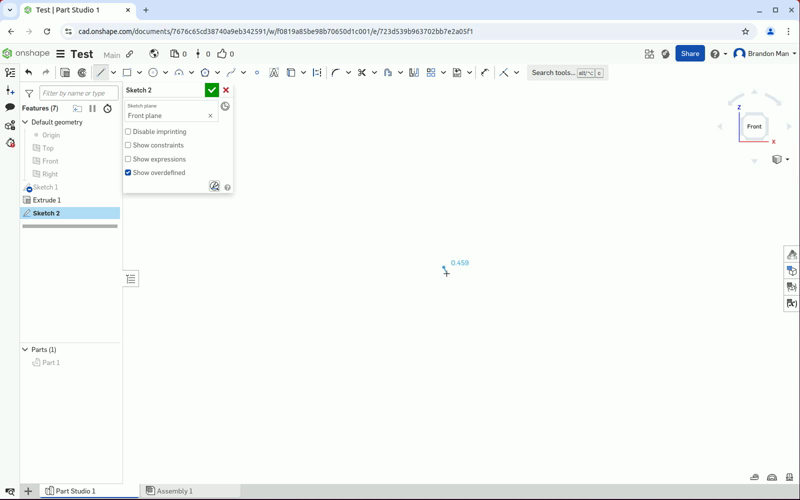
scroll(6)
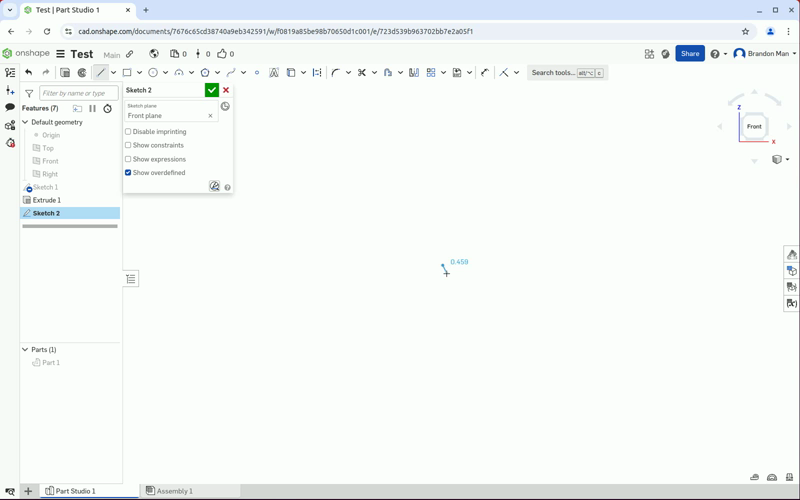
scroll(6)
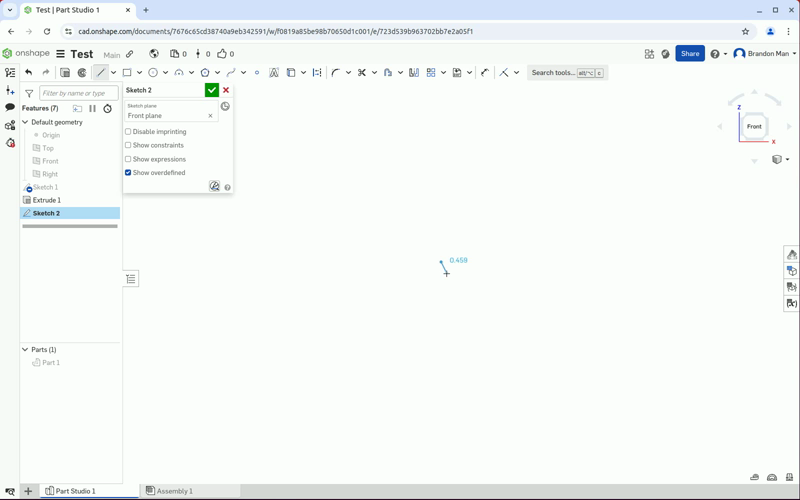
scroll(6)
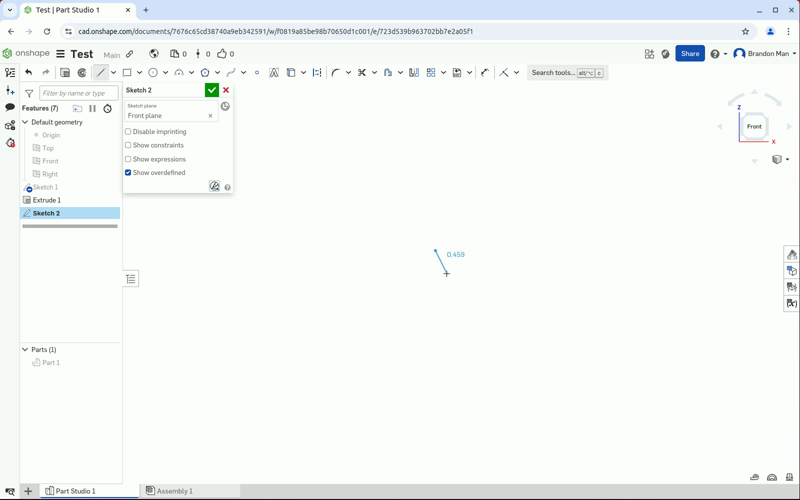
click(446, 273)
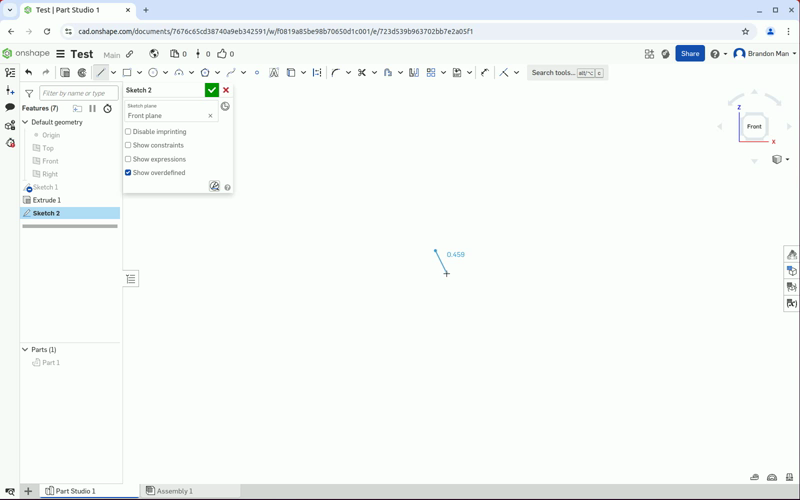
scroll(-6)
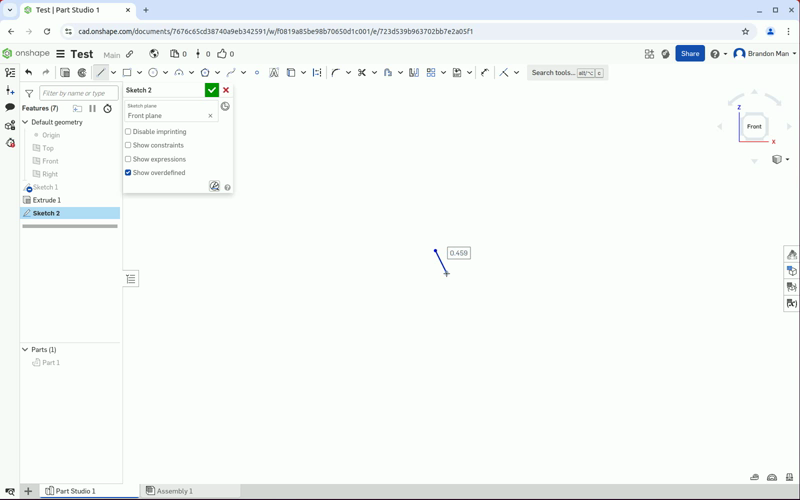
scroll(-6)
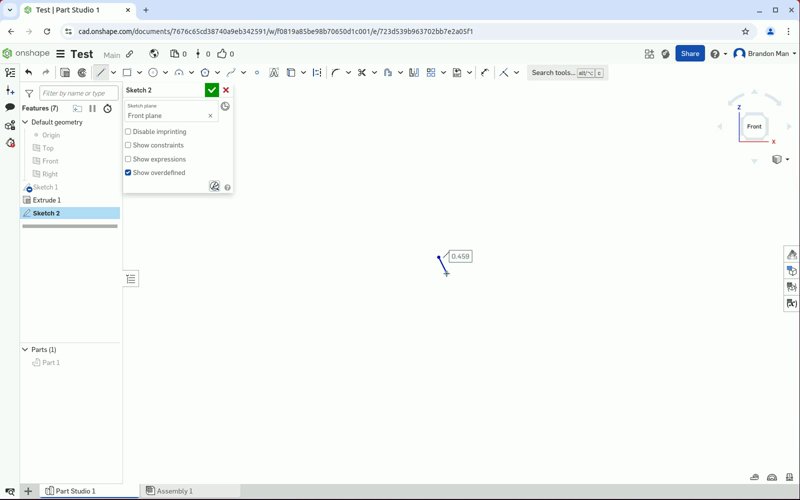
scroll(-6)
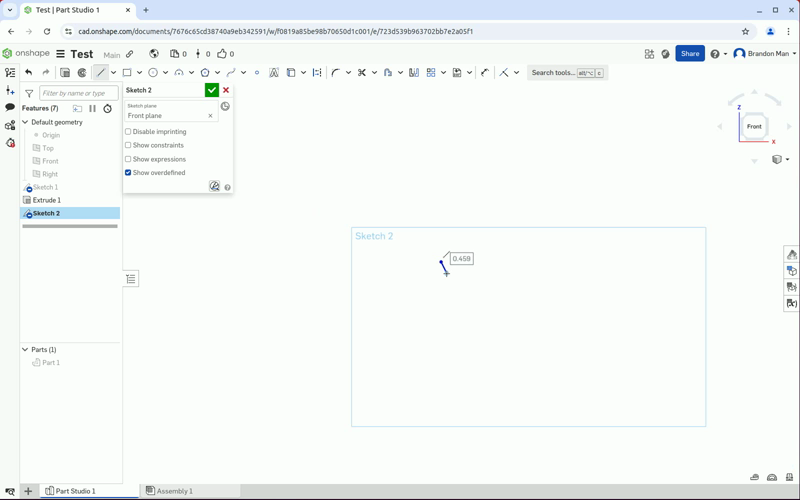
scroll(-6)
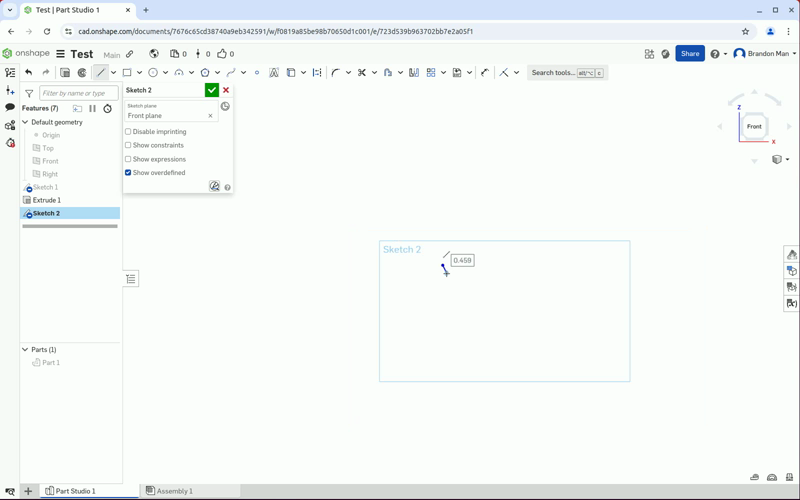
scroll(-6)
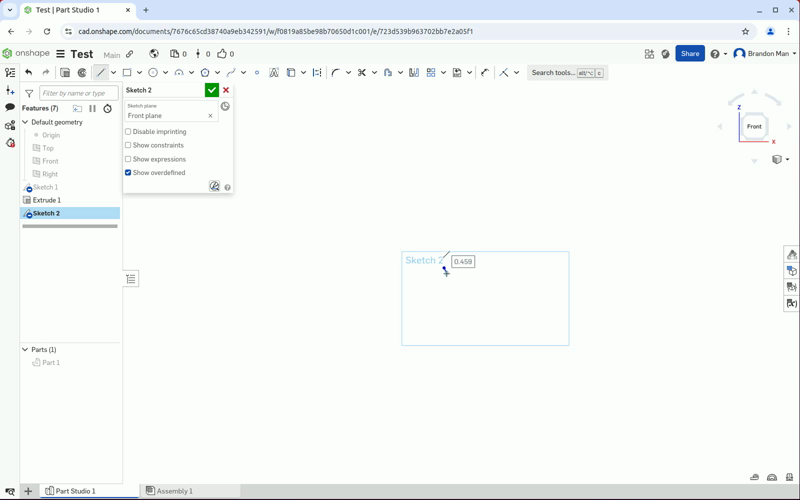
scroll(-6)
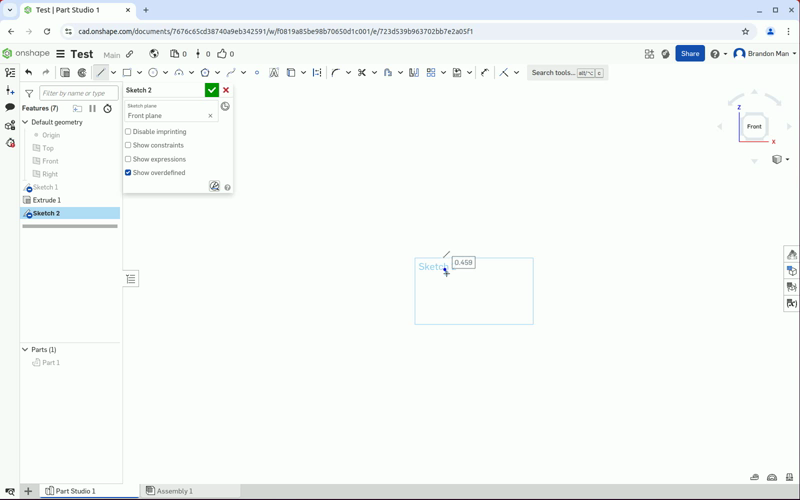
scroll(-6)
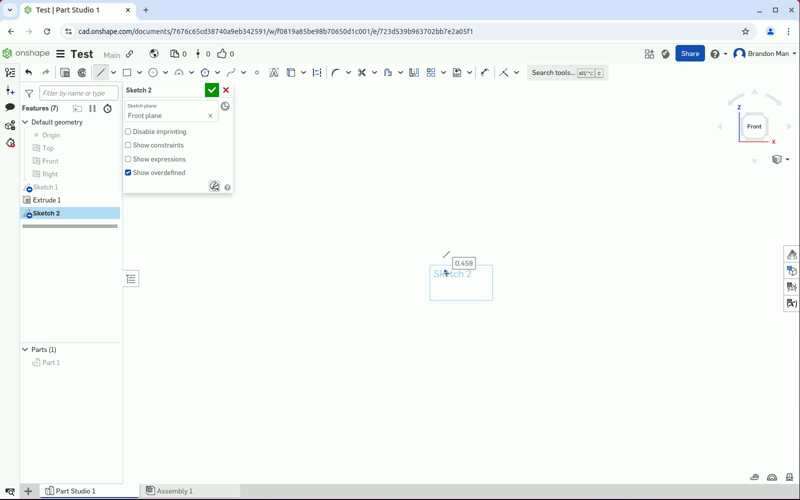
key_up(shift)
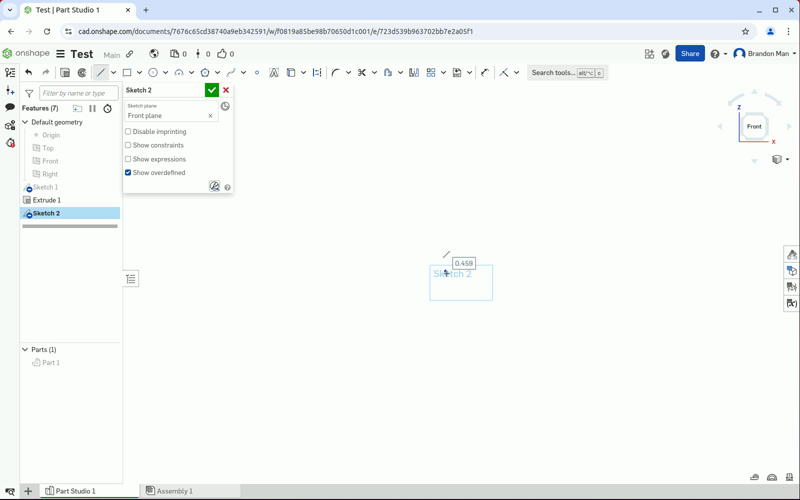
key_down(shift)
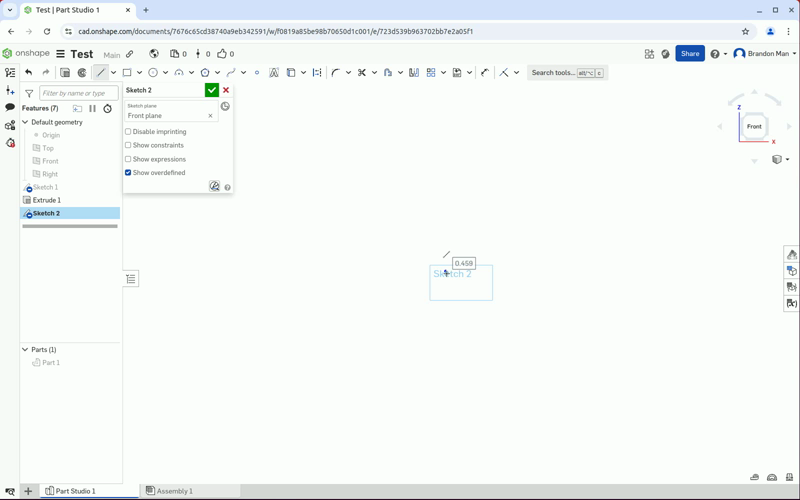
mouse_move(476, 273)
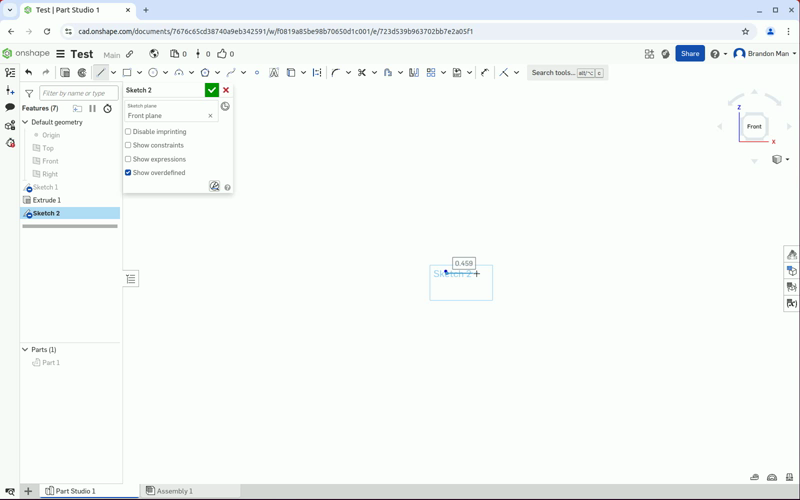
mouse_move(449, 273)
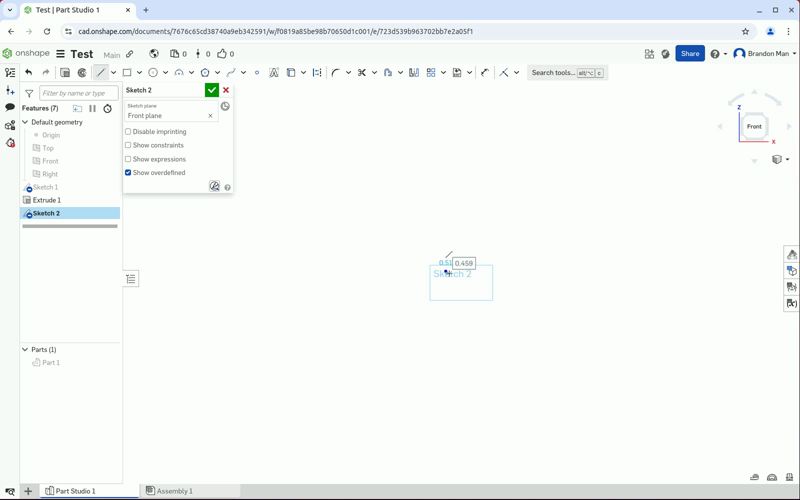
scroll(6)
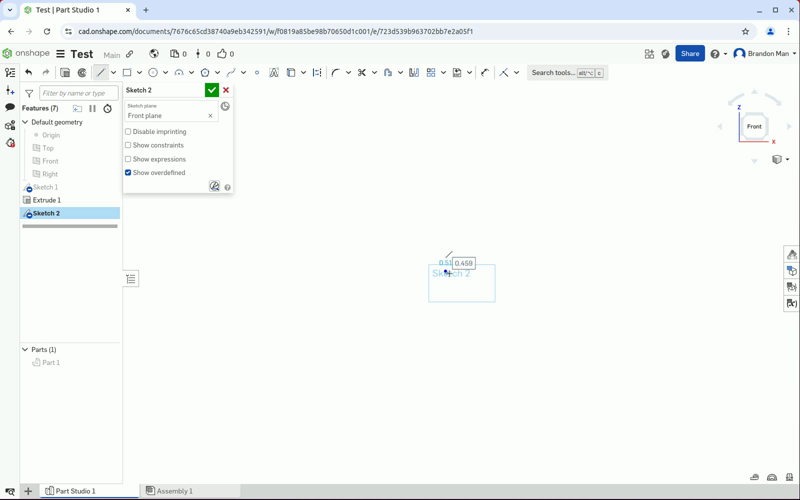
scroll(6)
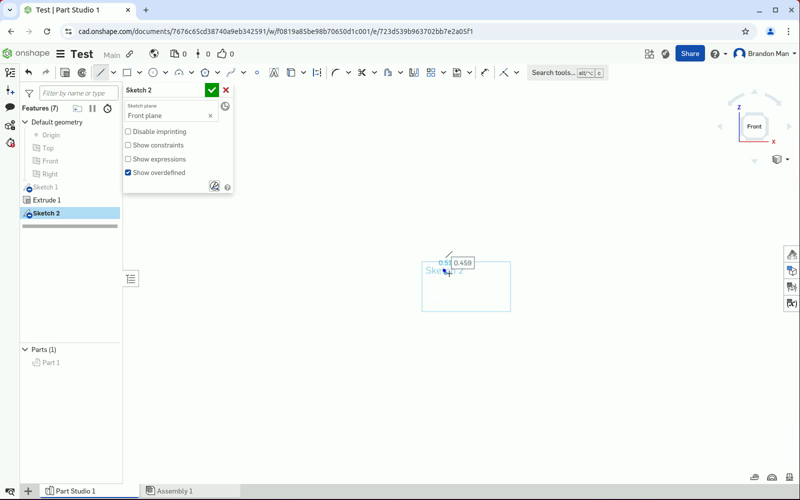
scroll(6)
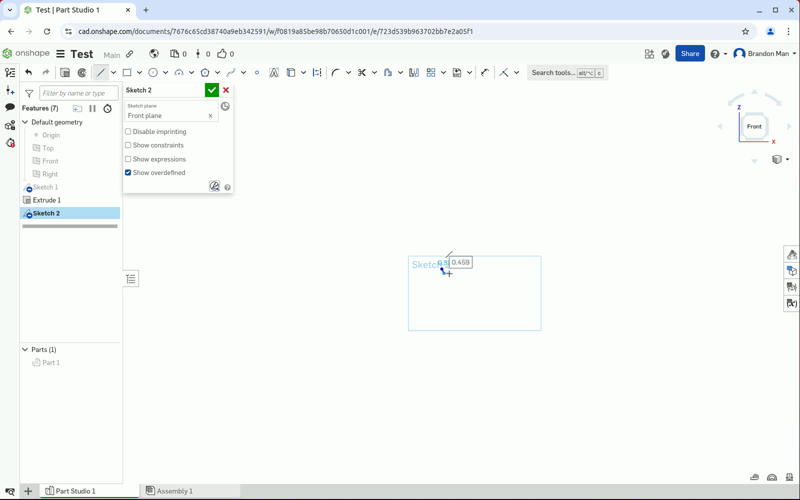
scroll(6)
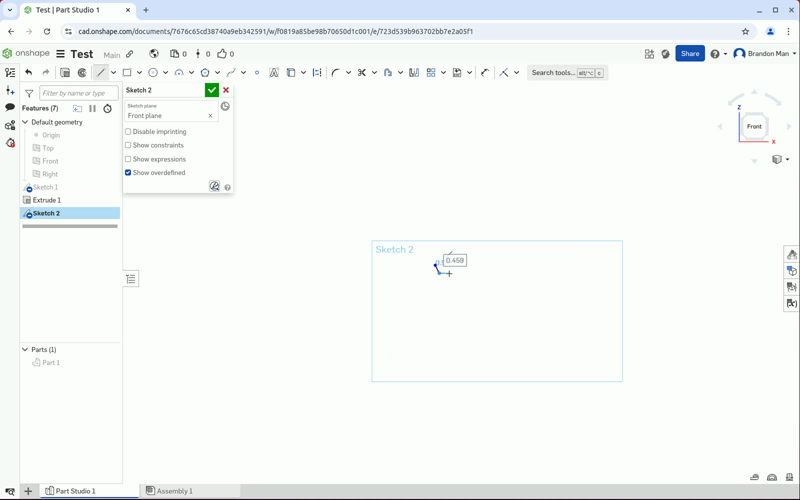
scroll(6)
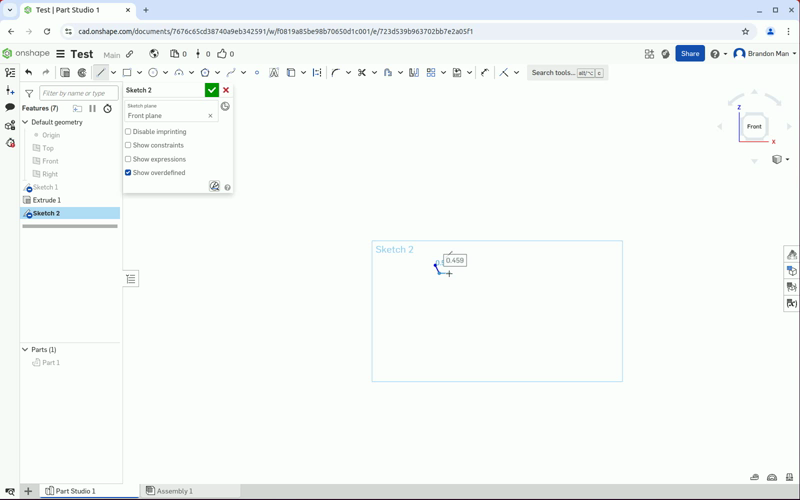
scroll(6)
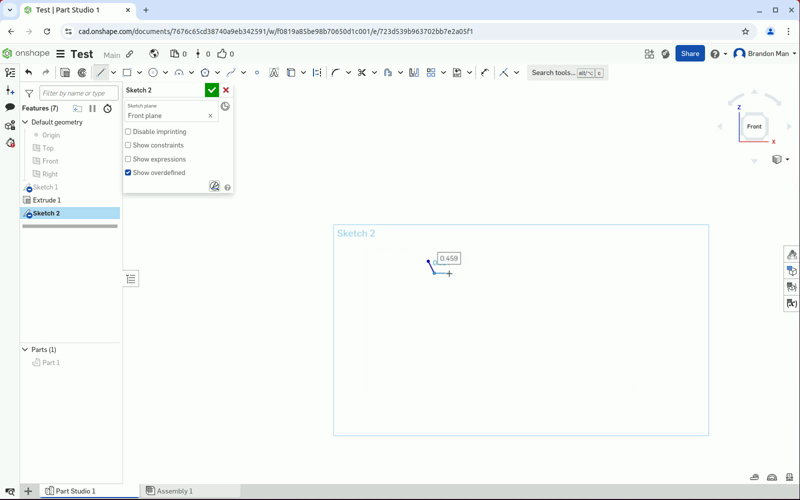
scroll(6)
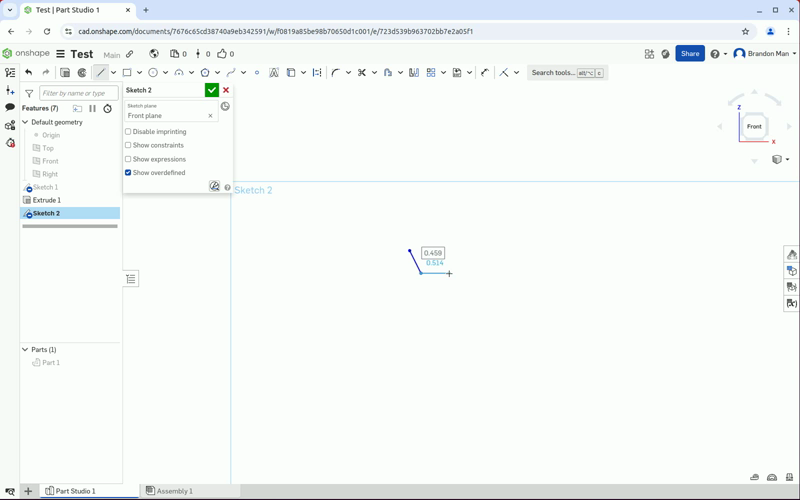
click(449, 273)
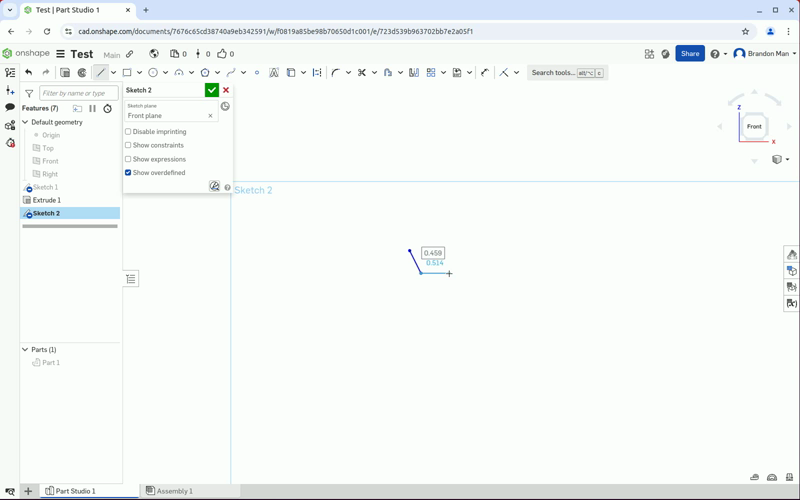
scroll(-6)
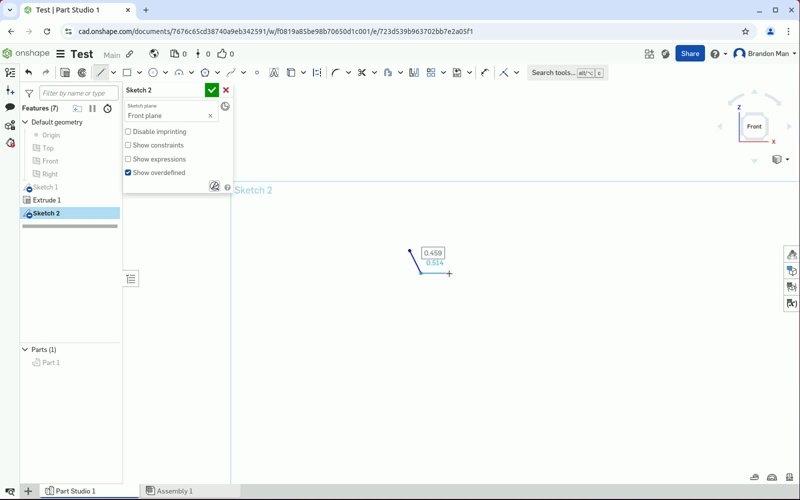
scroll(-6)
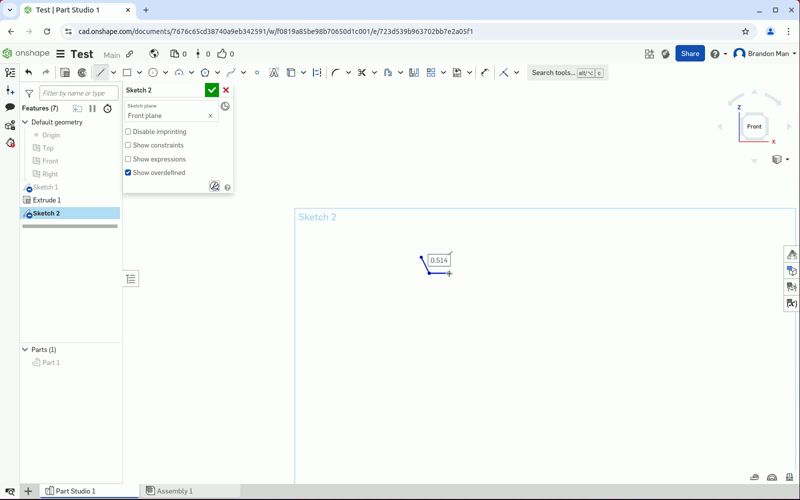
scroll(-6)
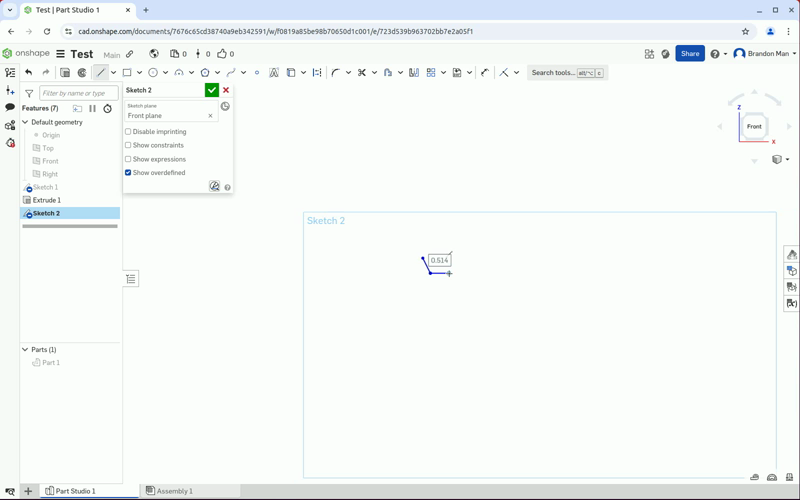
scroll(-6)
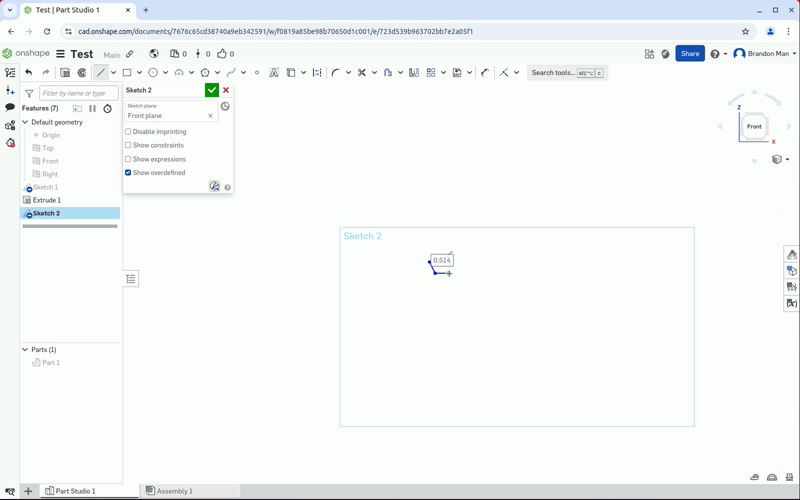
scroll(-6)
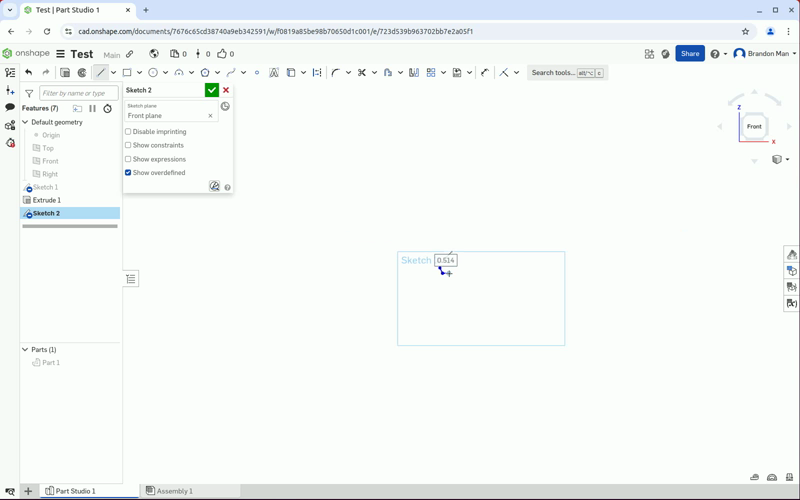
scroll(-6)
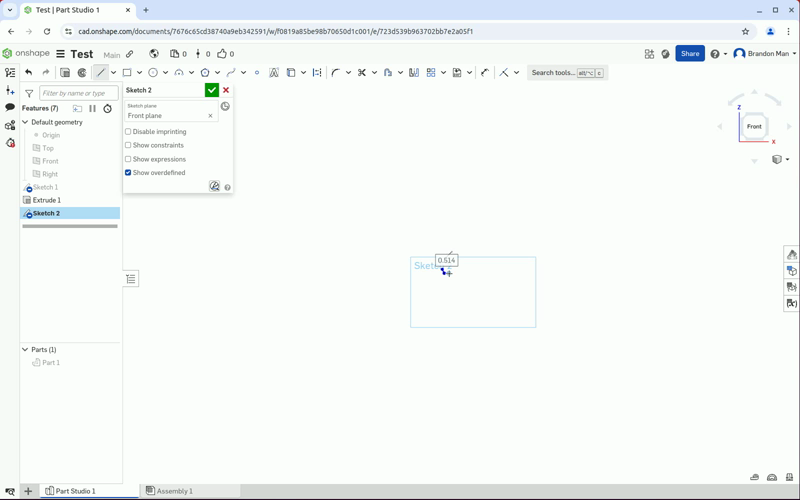
scroll(-6)
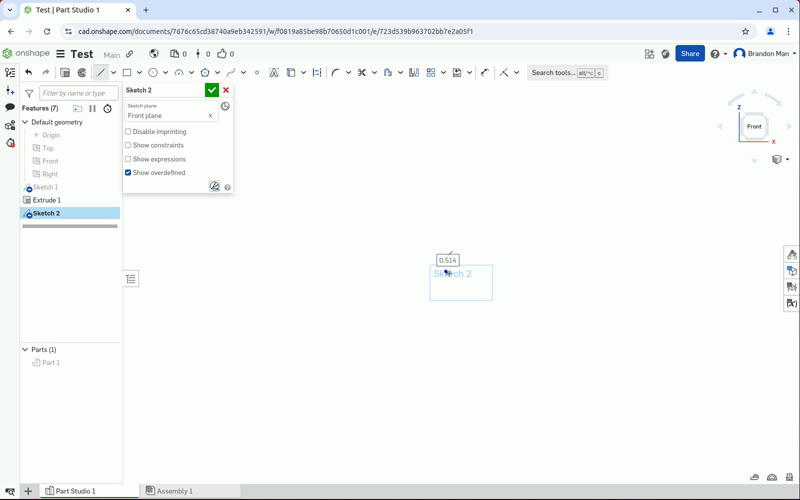
key_up(shift)
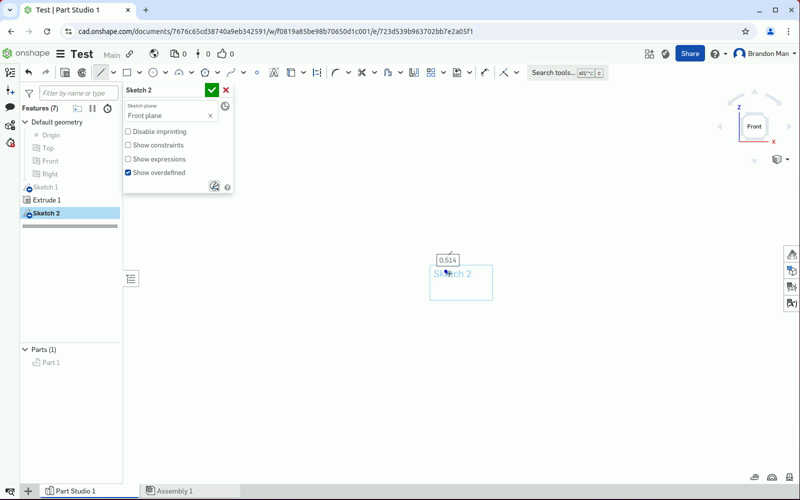
key_down(shift)
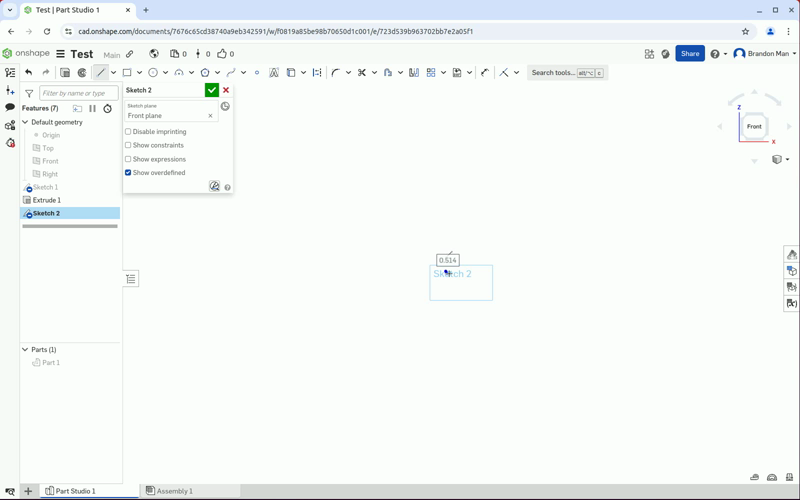
mouse_move(479, 273)
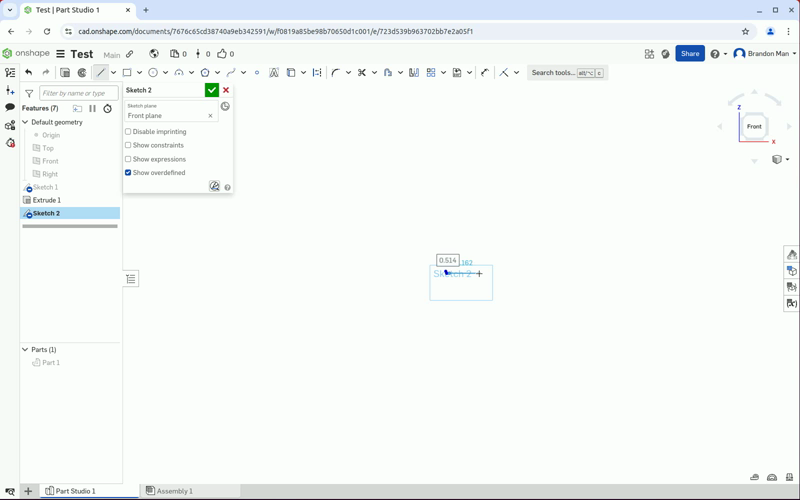
mouse_move(450, 271)
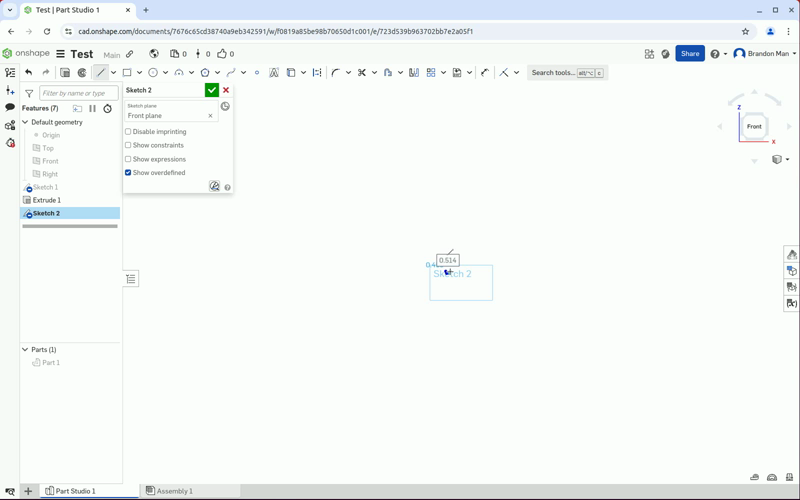
scroll(6)
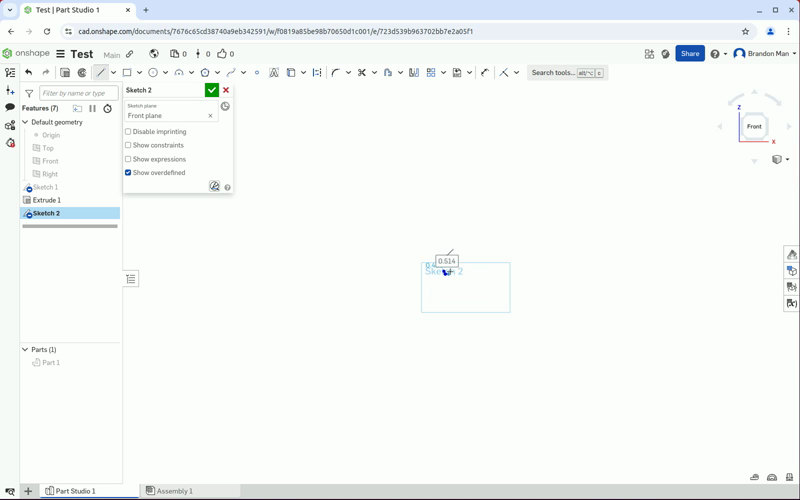
scroll(6)
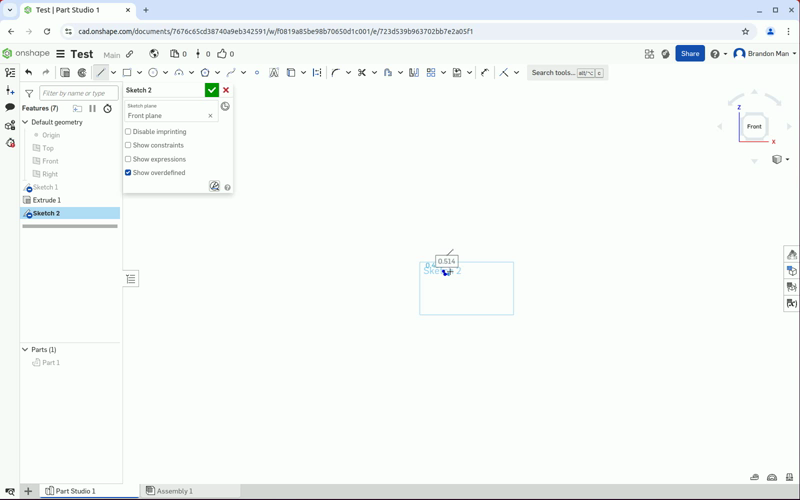
scroll(6)
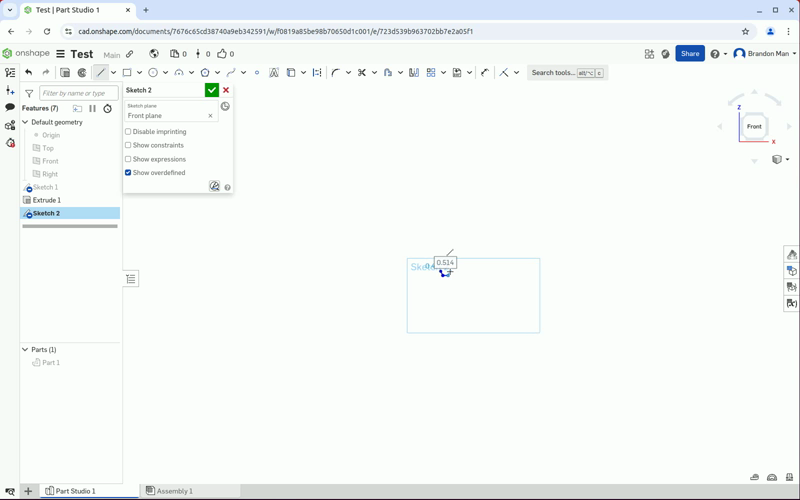
scroll(6)
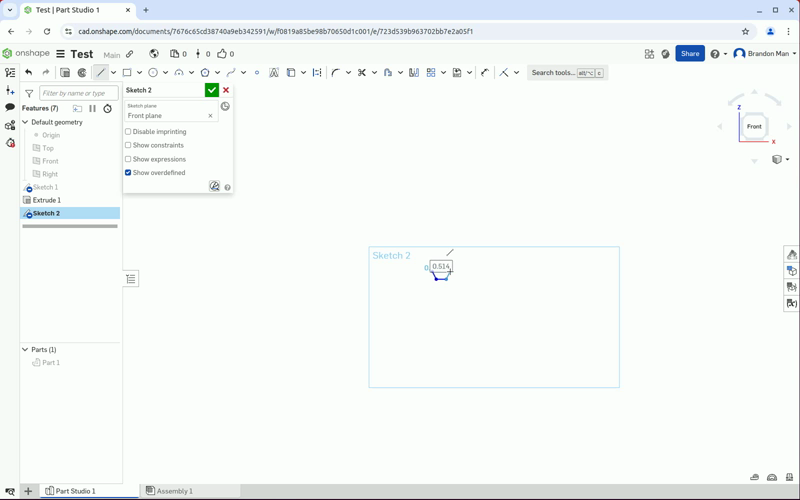
scroll(6)
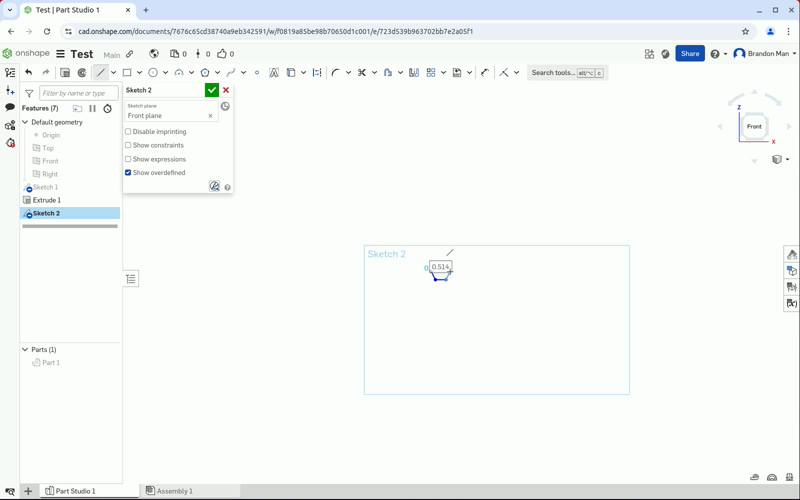
scroll(6)
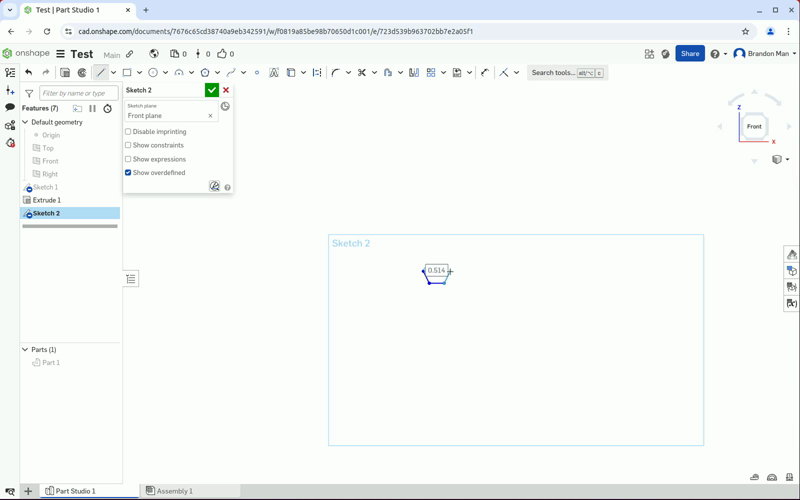
scroll(6)
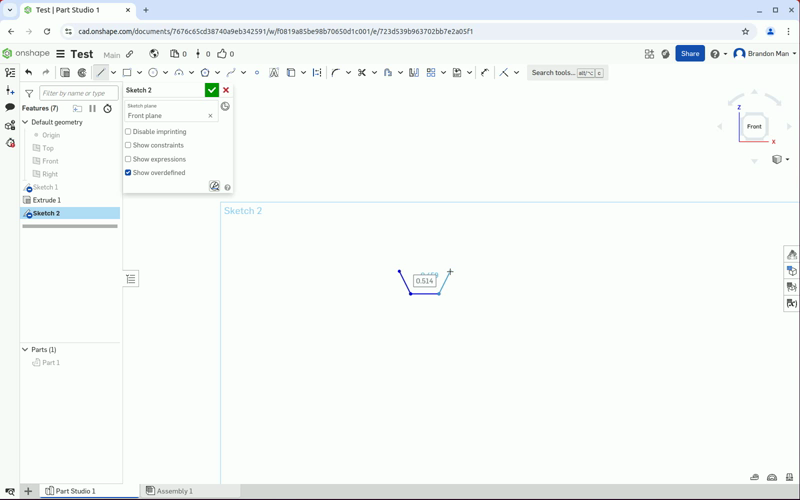
click(450, 271)
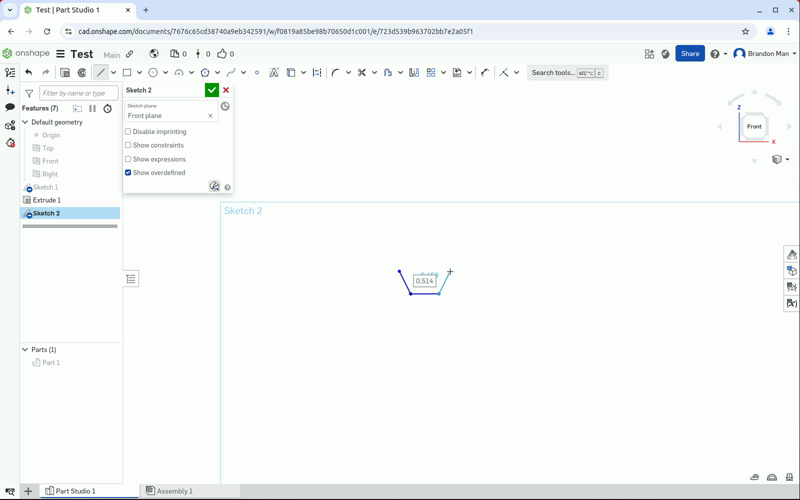
scroll(-6)
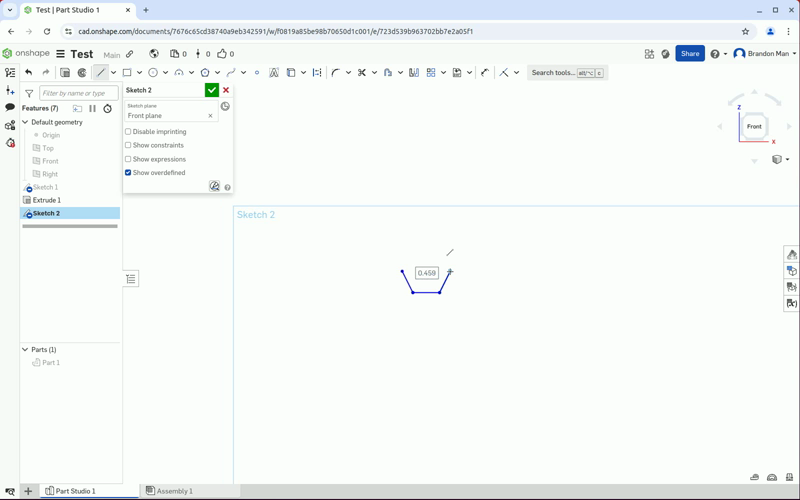
scroll(-6)
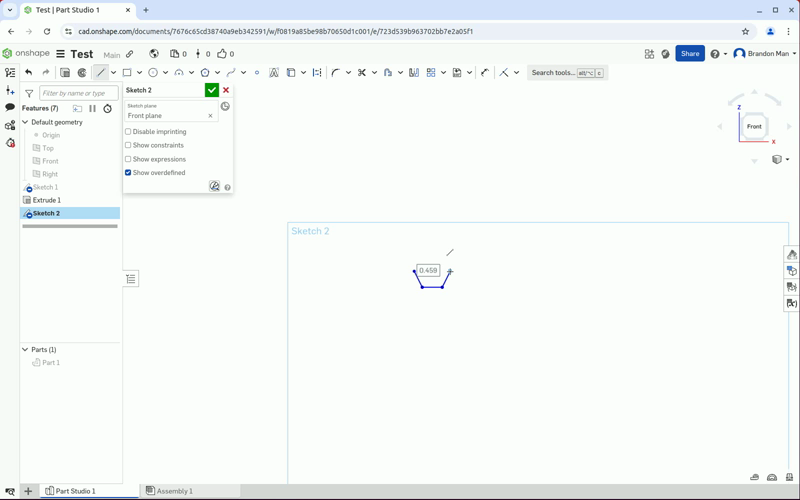
scroll(-6)
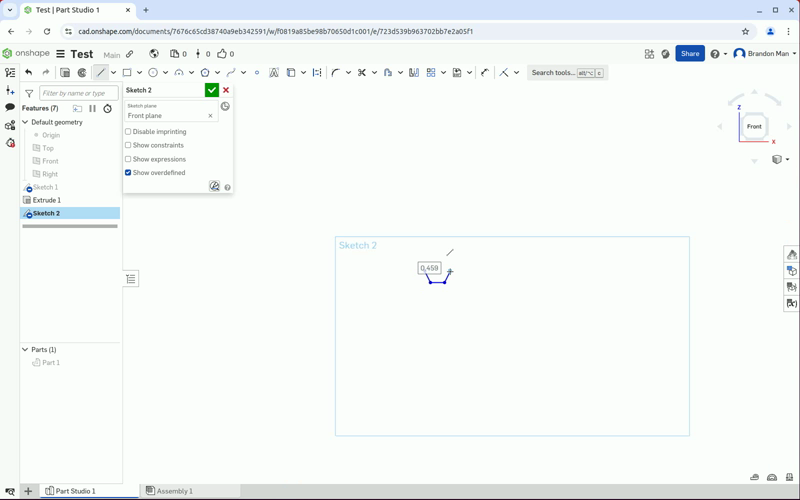
scroll(-6)
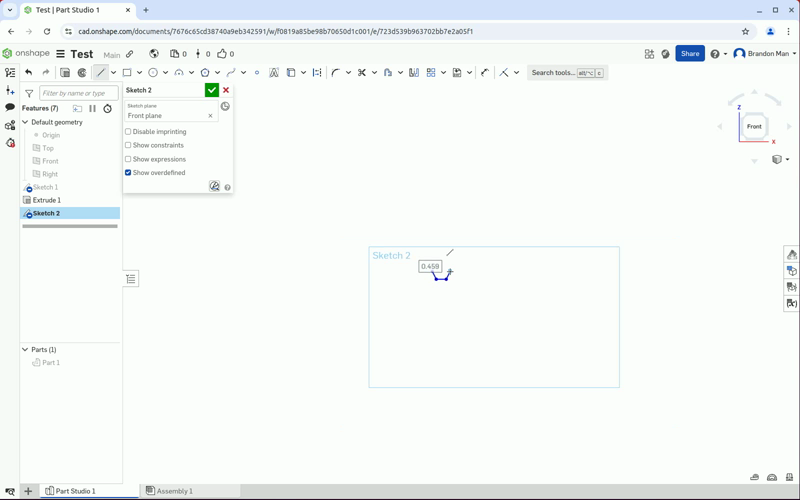
scroll(-6)
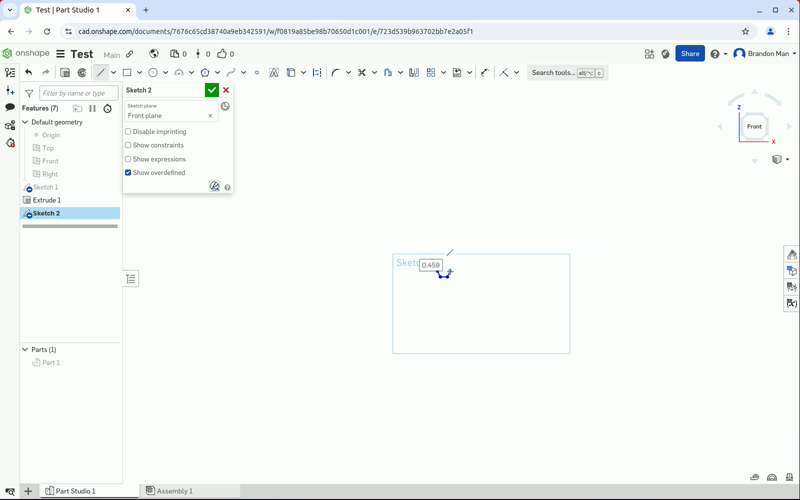
scroll(-6)
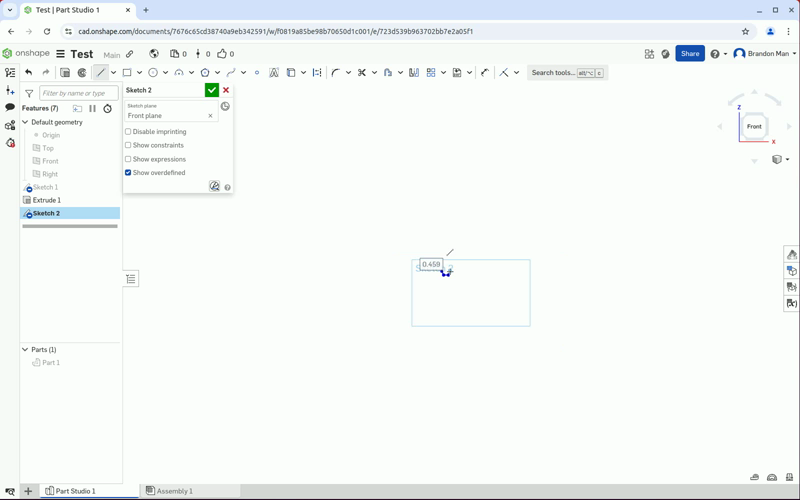
scroll(-6)
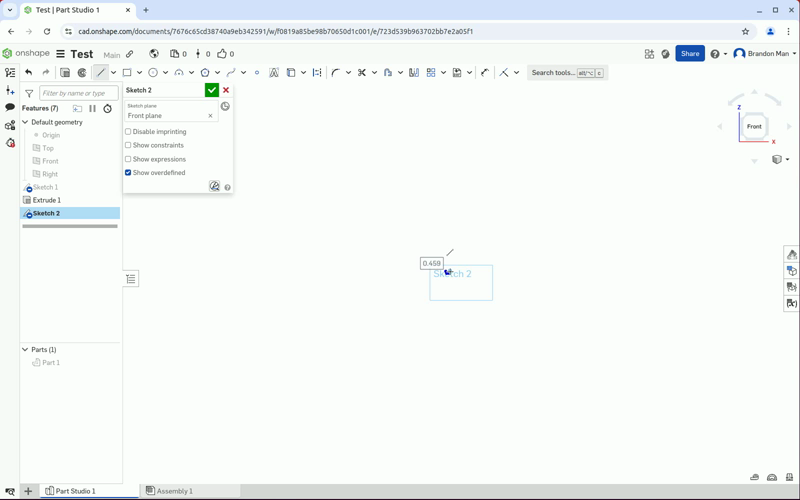
key_up(shift)
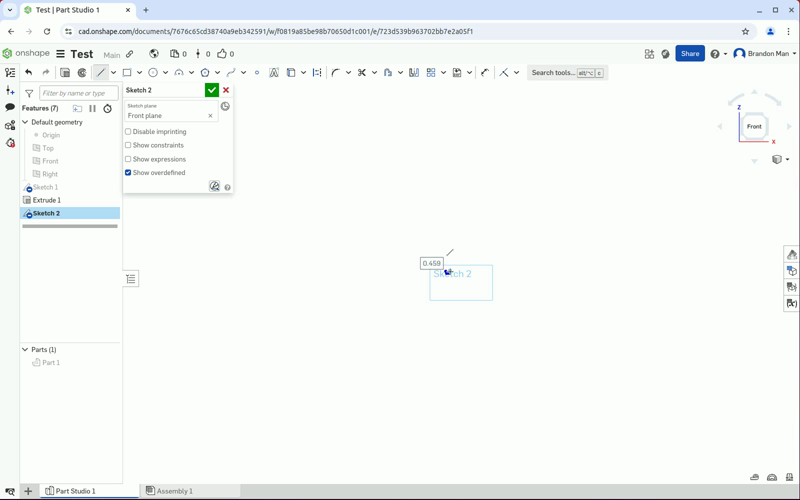
key_down(shift)
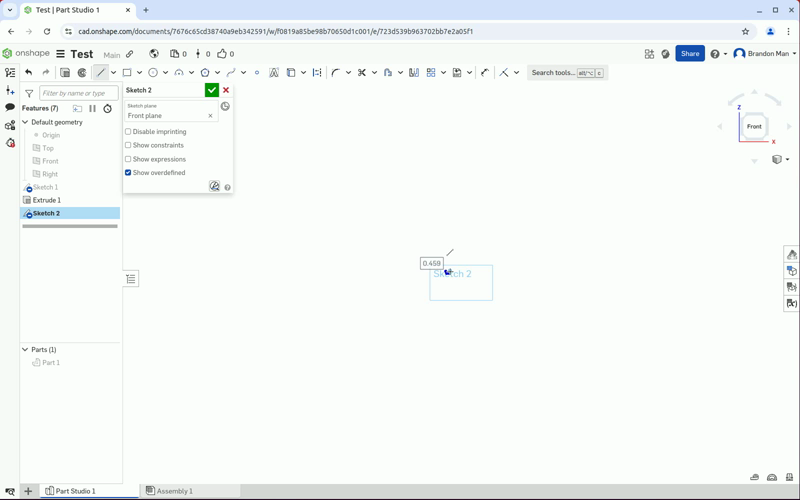
mouse_move(480, 271)
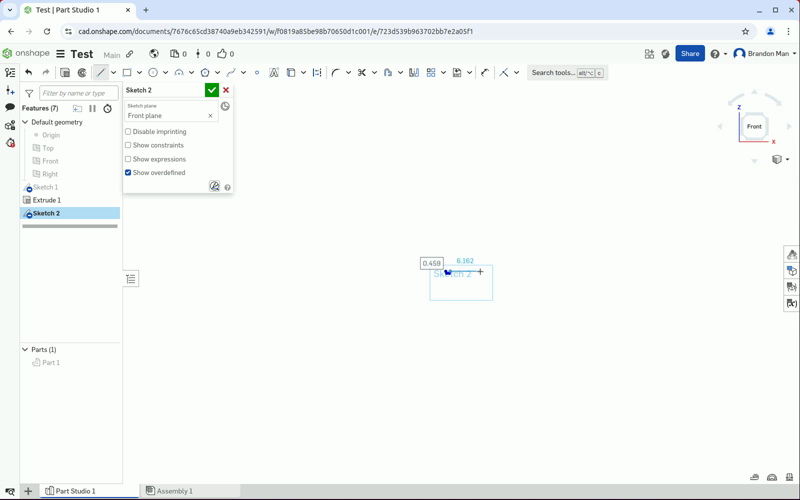
mouse_move(449, 269)
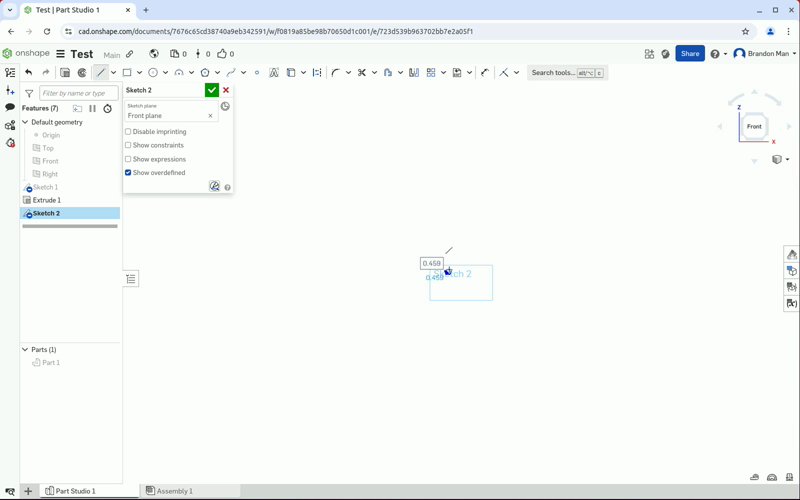
scroll(6)
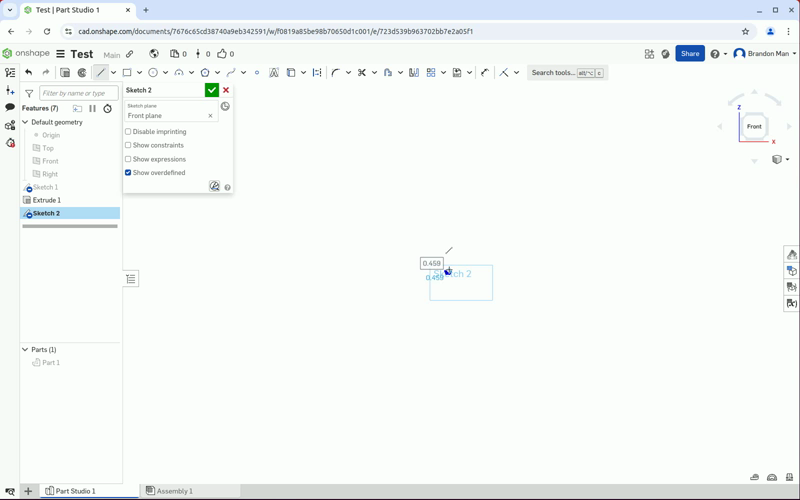
scroll(6)
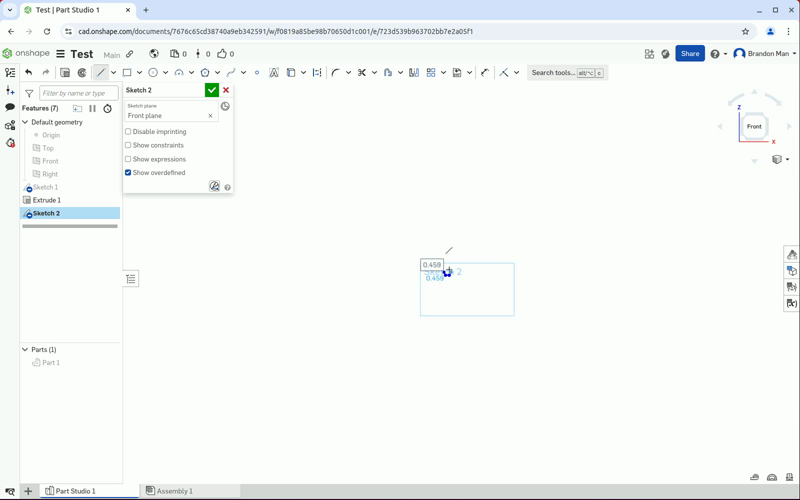
scroll(6)
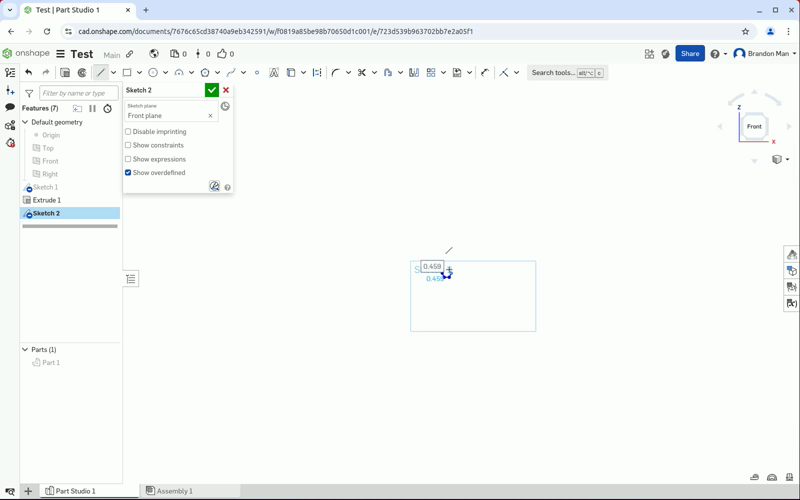
scroll(6)
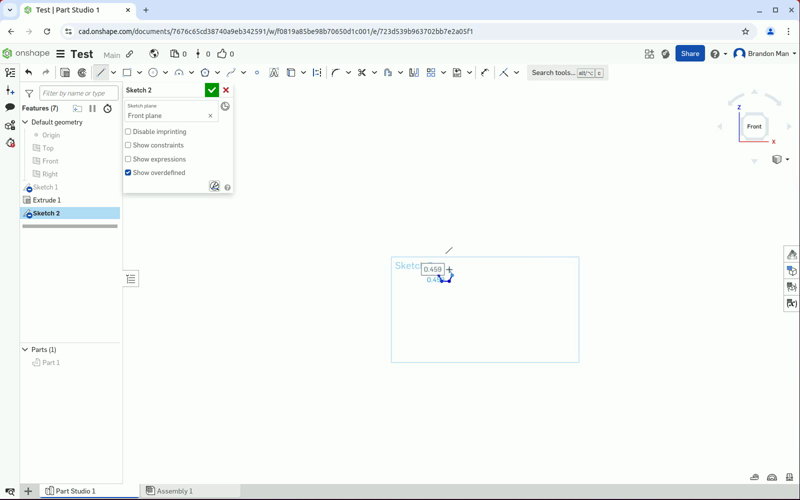
scroll(6)
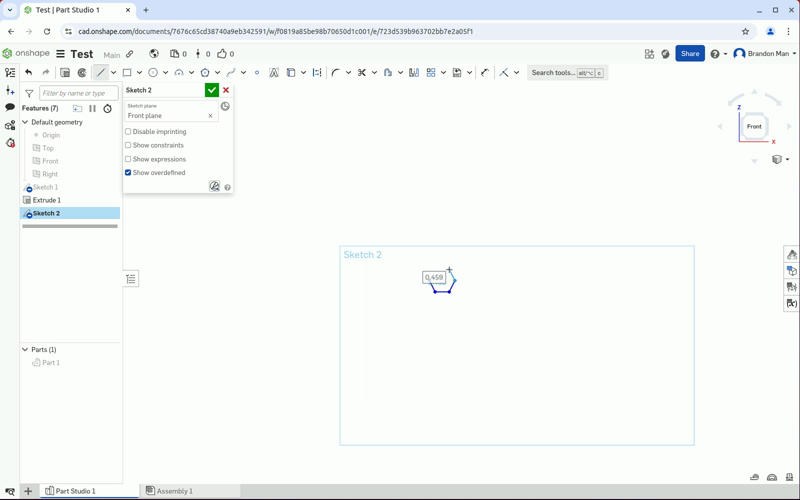
scroll(6)
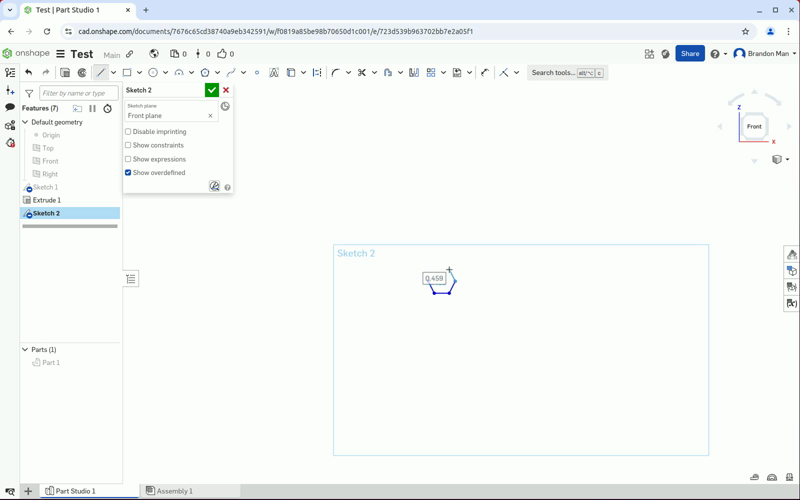
scroll(6)
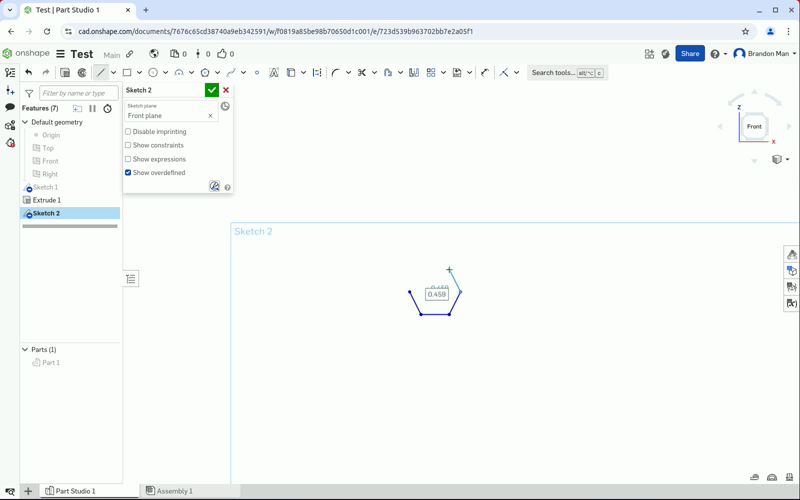
click(449, 269)
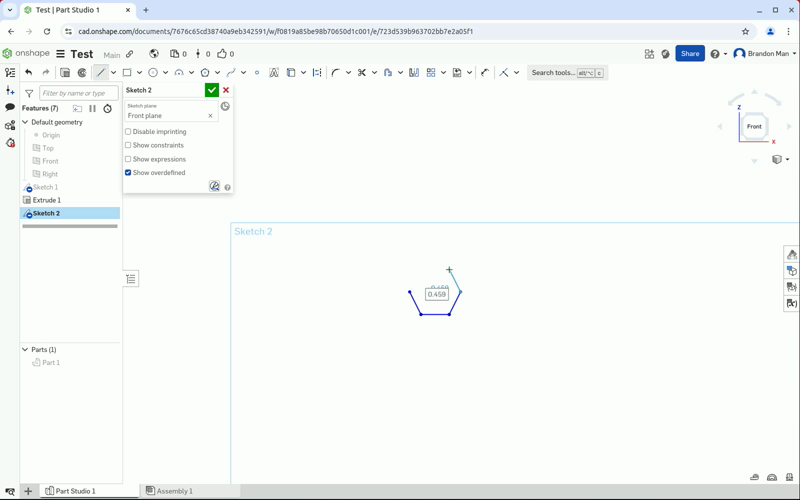
scroll(-6)
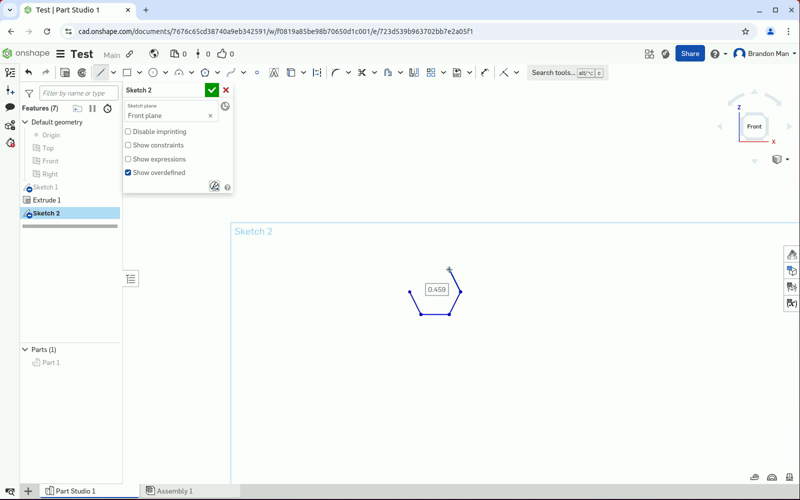
scroll(-6)
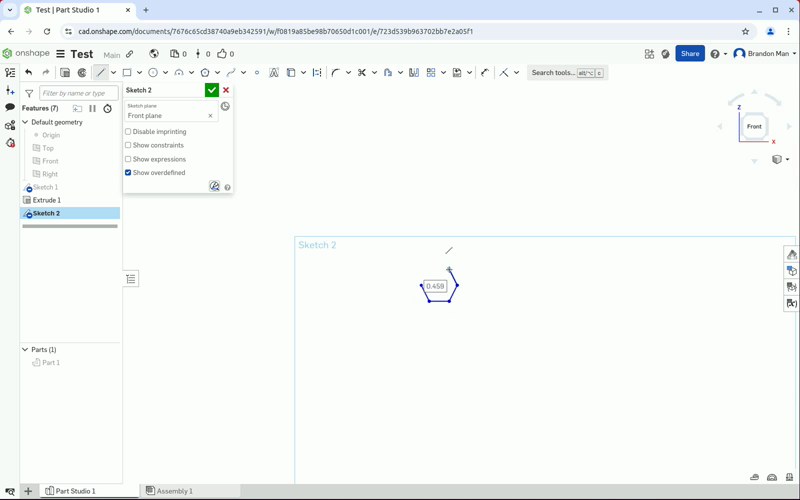
scroll(-6)
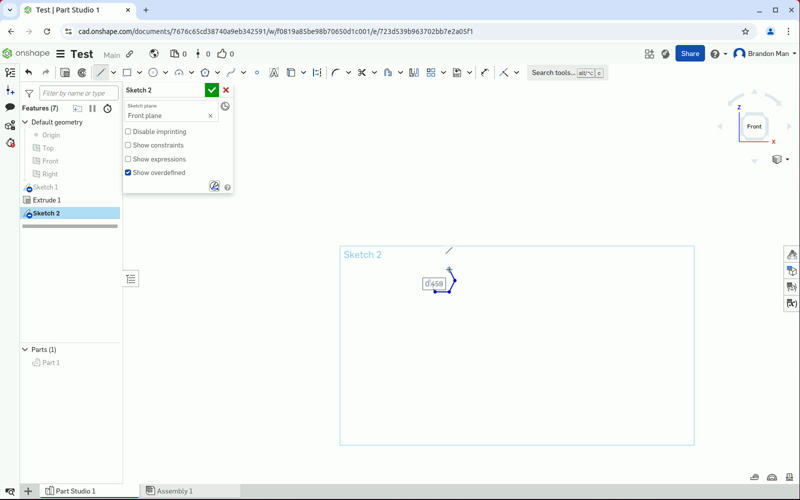
scroll(-6)
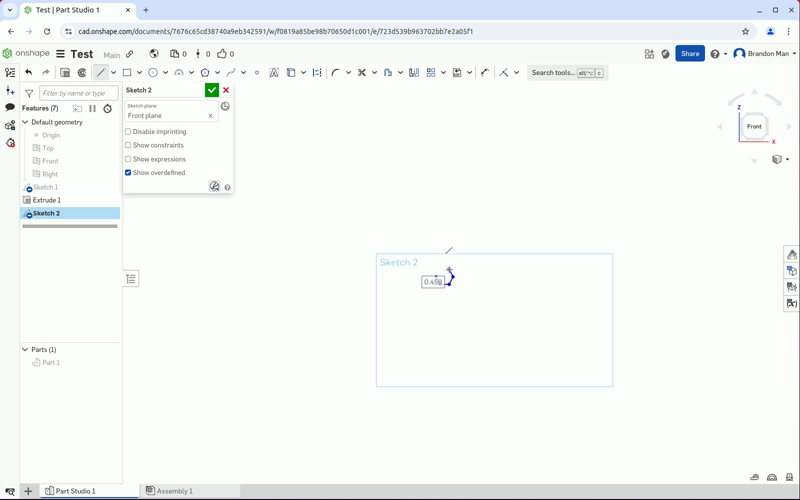
scroll(-6)
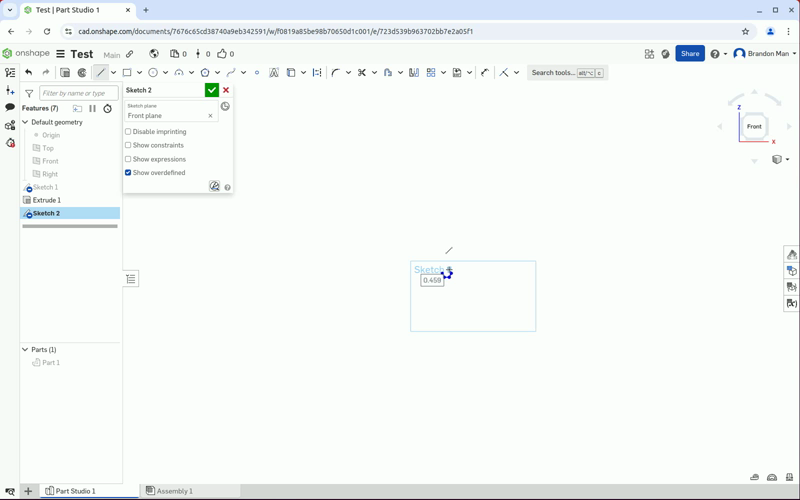
scroll(-6)
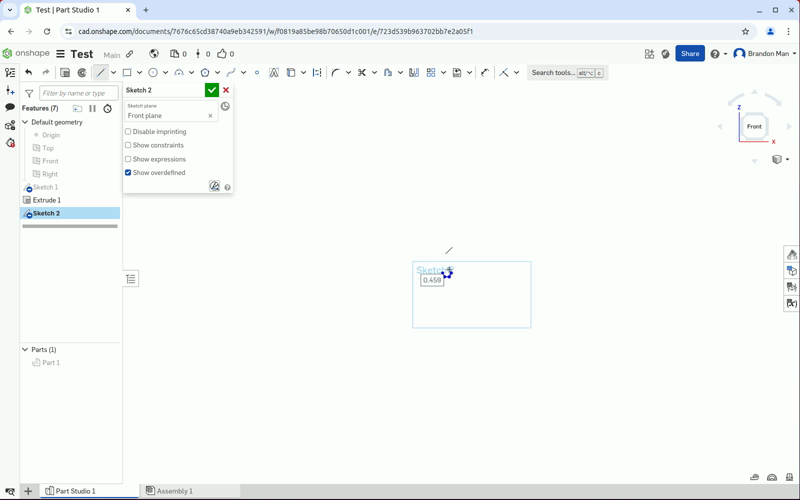
scroll(-6)
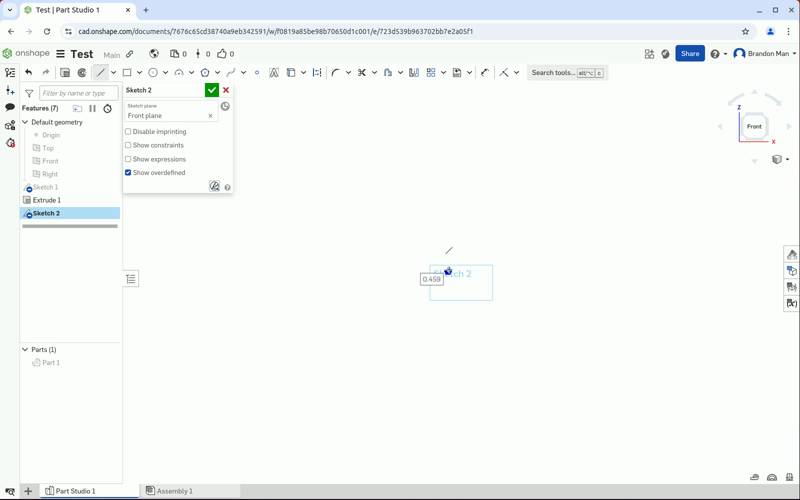
key_up(shift)
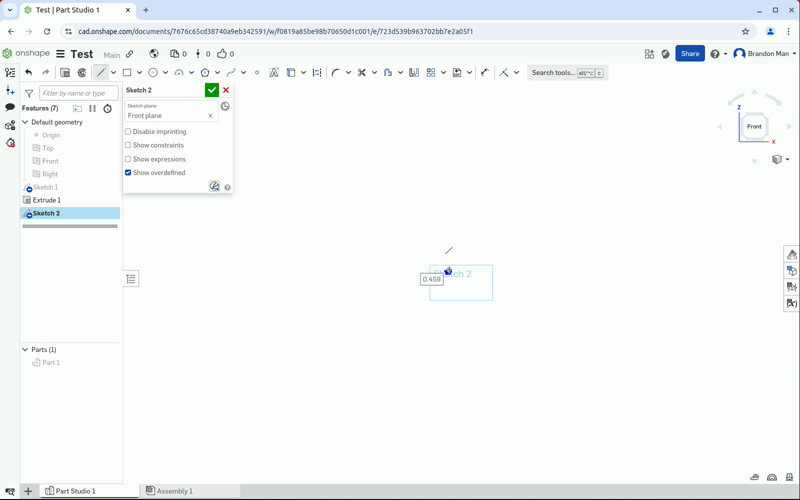
key_down(shift)
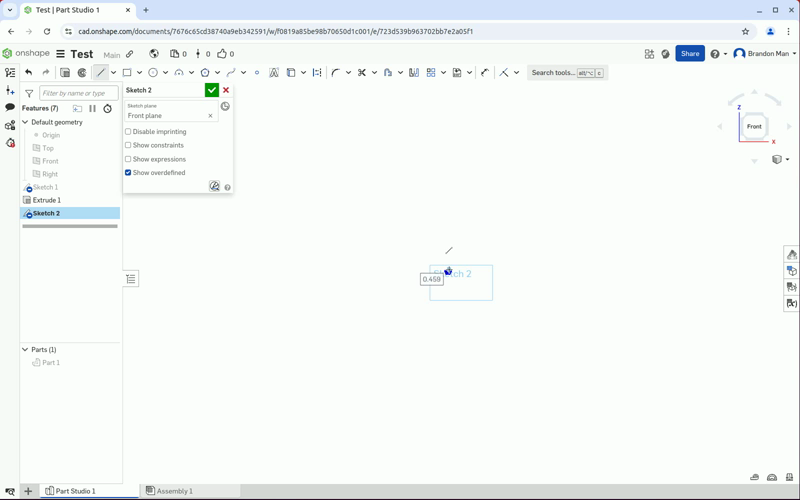
mouse_move(479, 269)
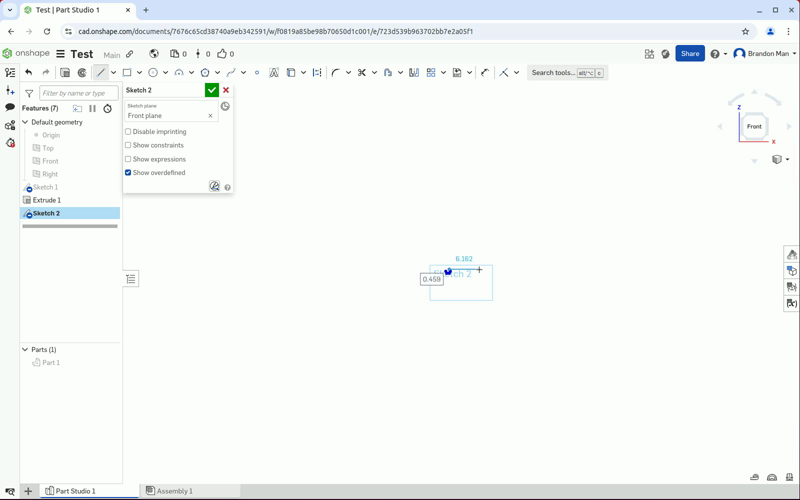
mouse_move(446, 269)
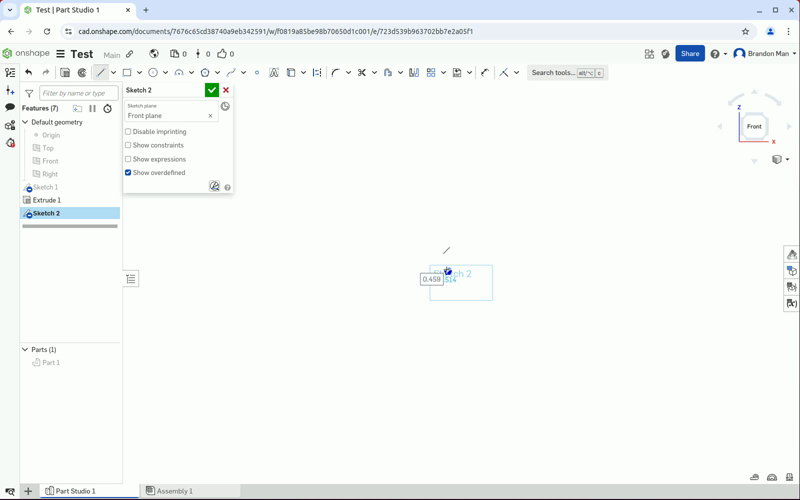
scroll(6)
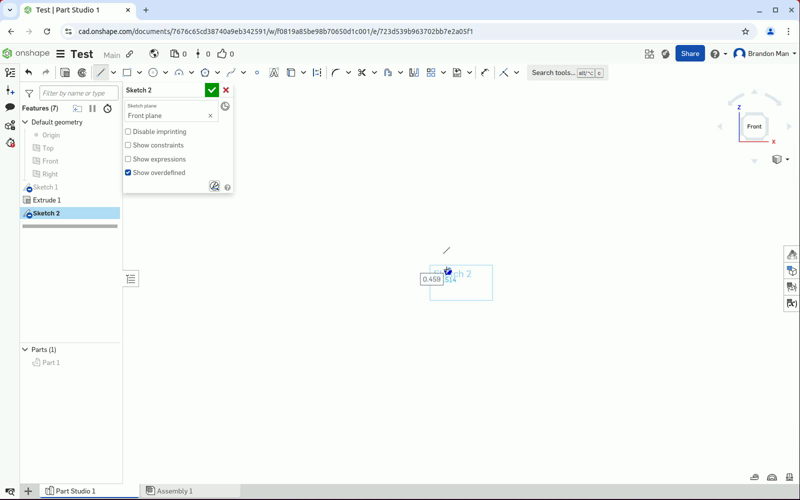
scroll(6)
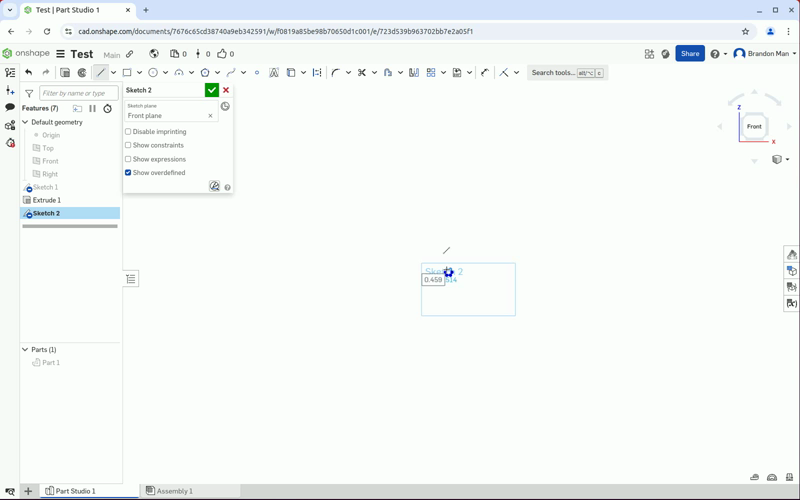
scroll(6)
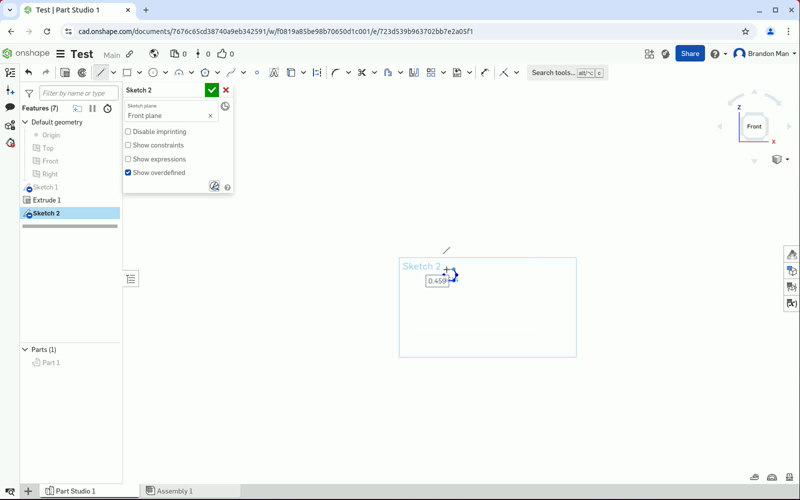
scroll(6)
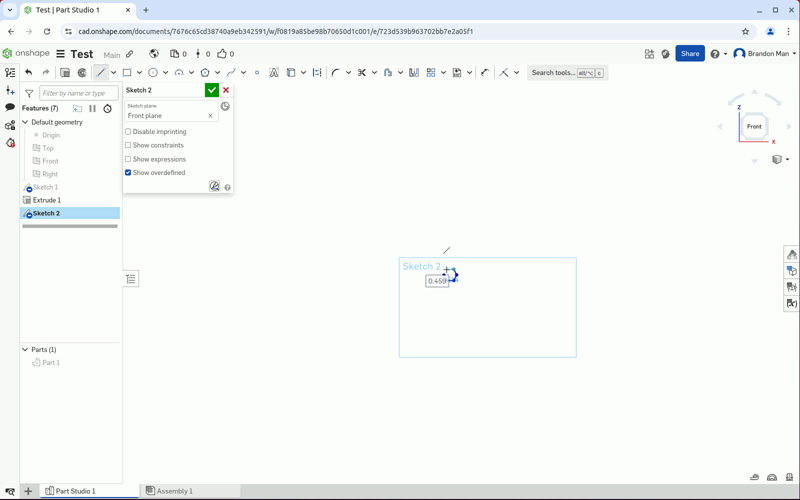
scroll(6)
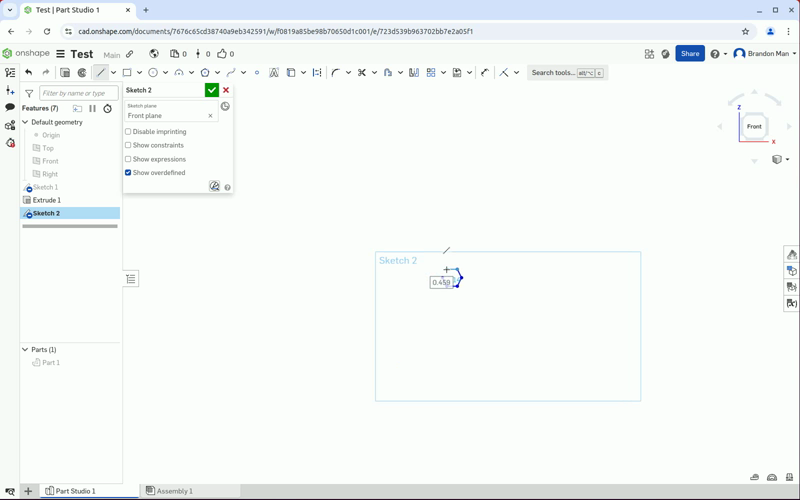
scroll(6)
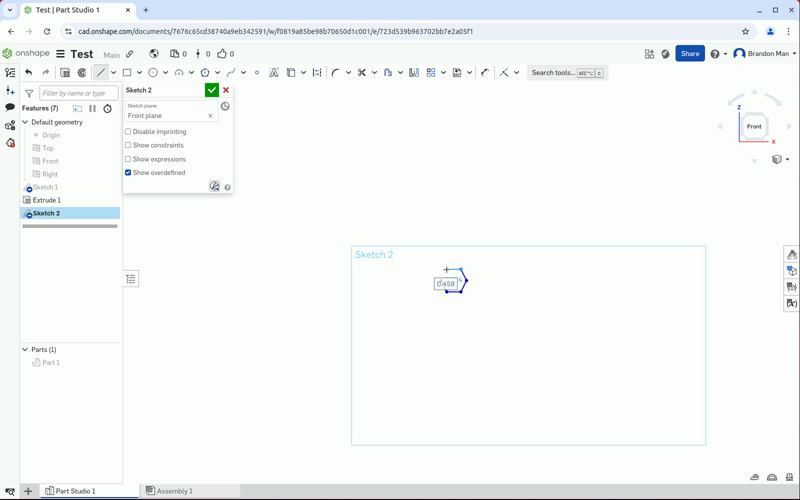
scroll(6)
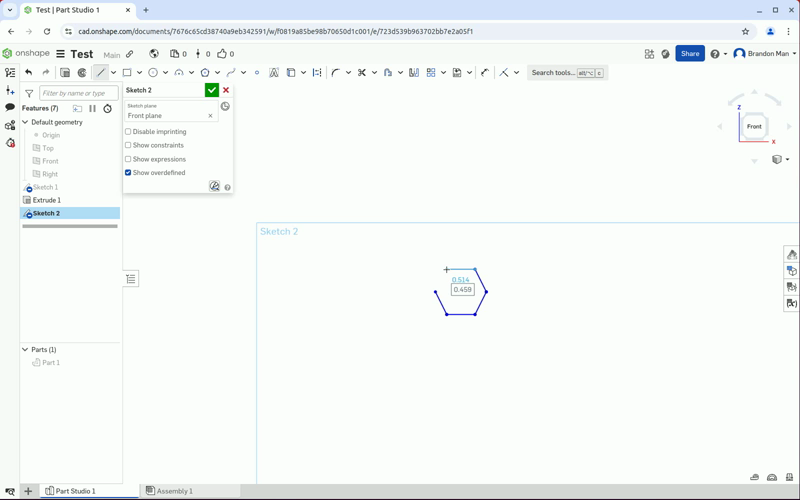
click(446, 269)
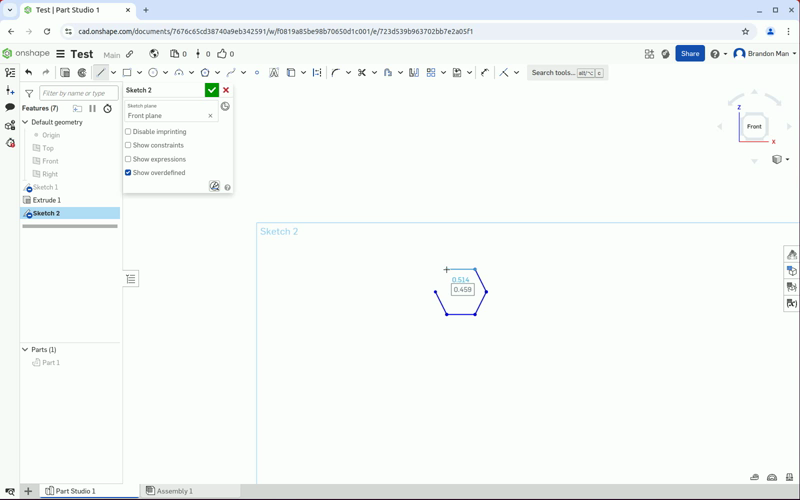
scroll(-6)
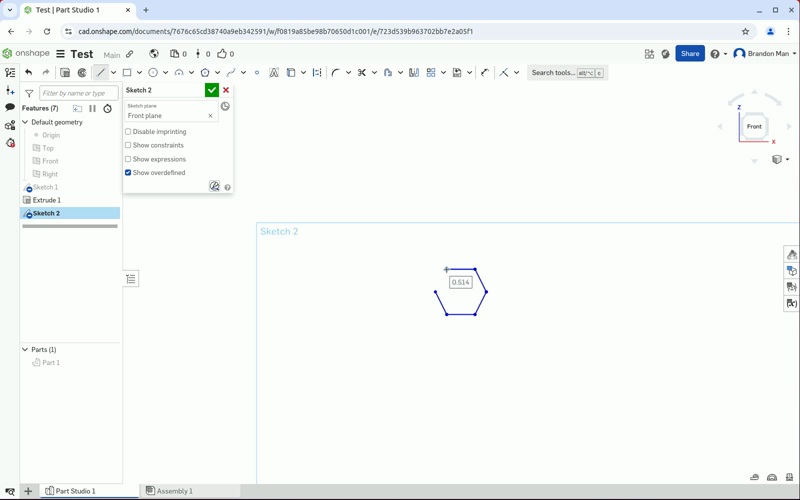
scroll(-6)
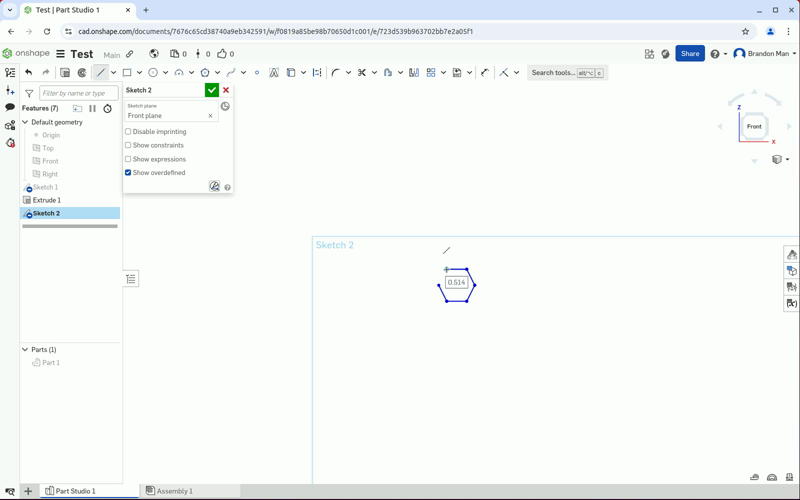
scroll(-6)
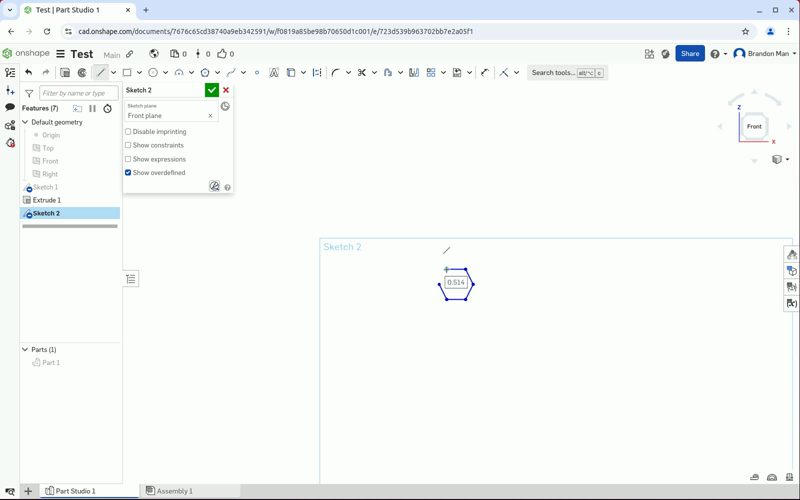
scroll(-6)
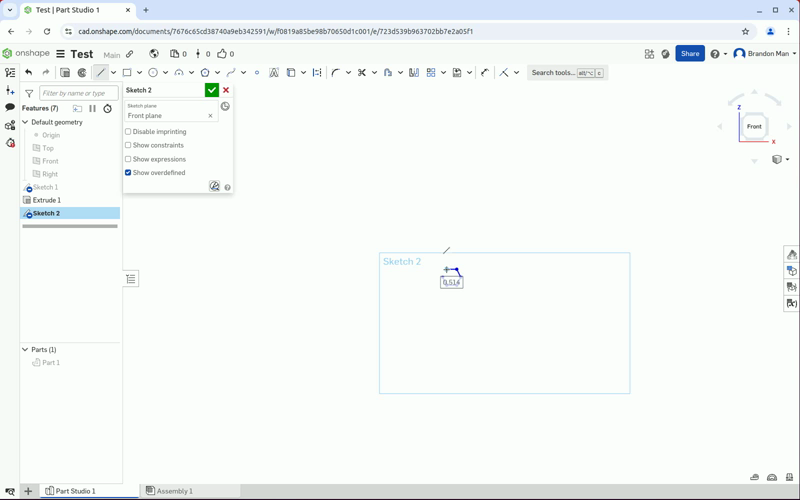
scroll(-6)
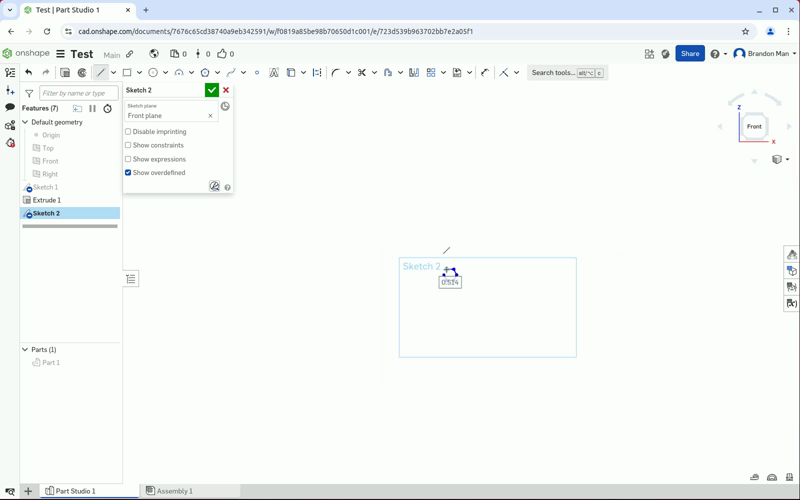
scroll(-6)
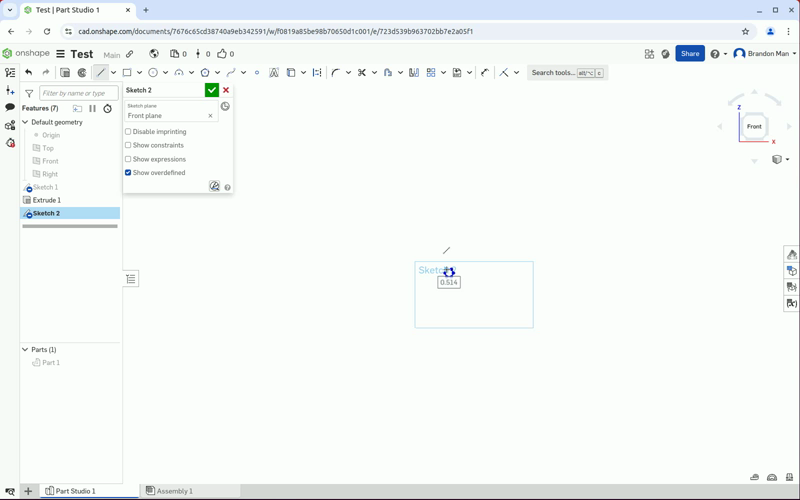
scroll(-6)
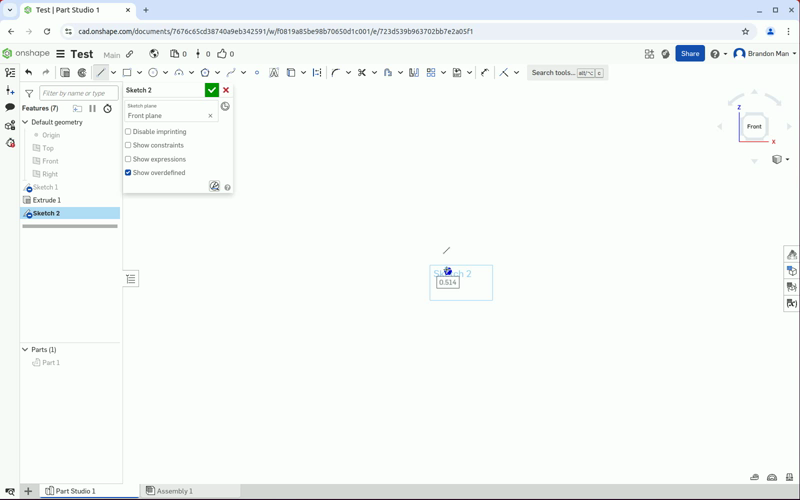
key_up(shift)
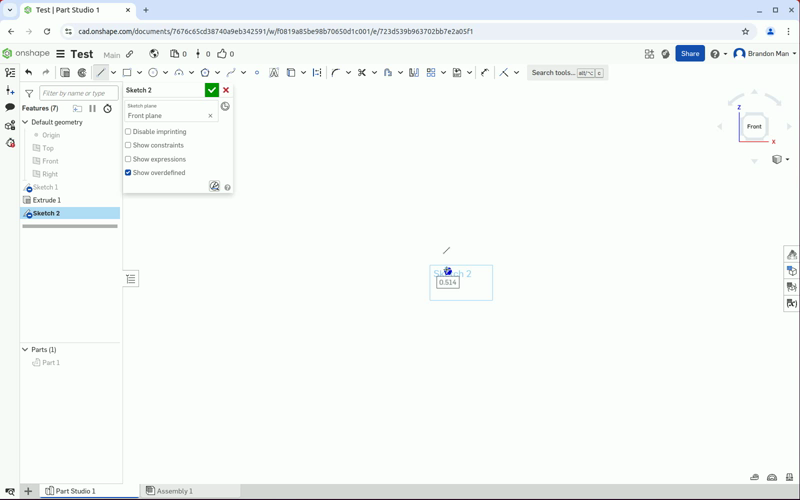
mouse_move(476, 269)
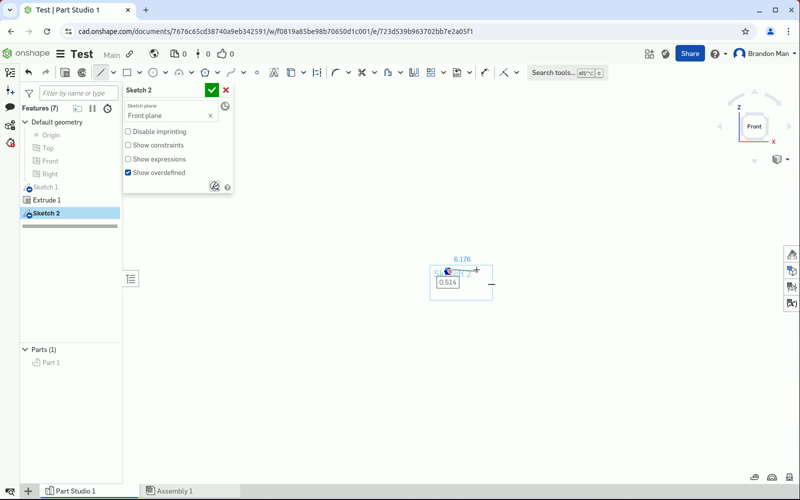
key_down(shift)
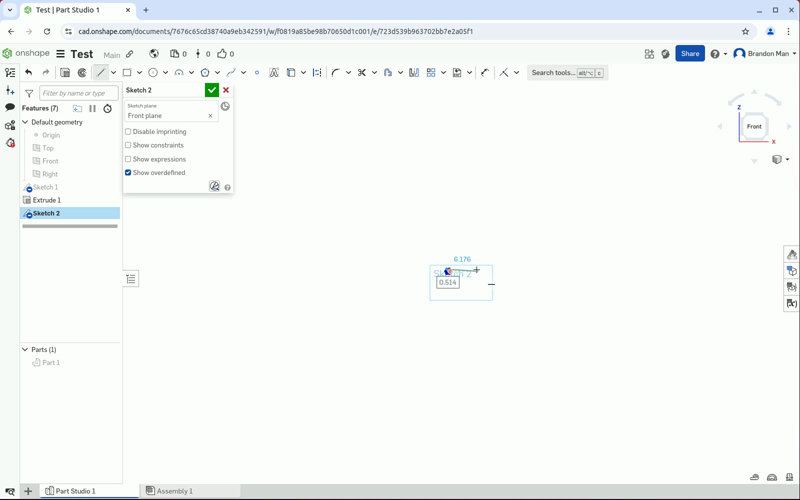
mouse_move(445, 271)
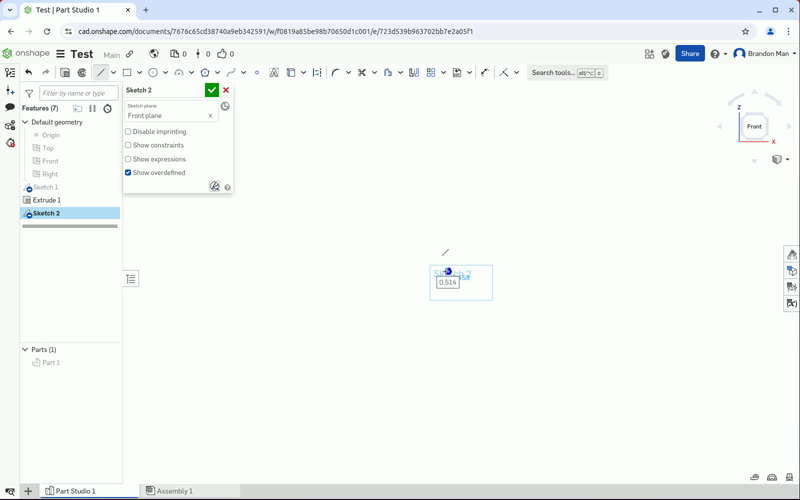
scroll(6)
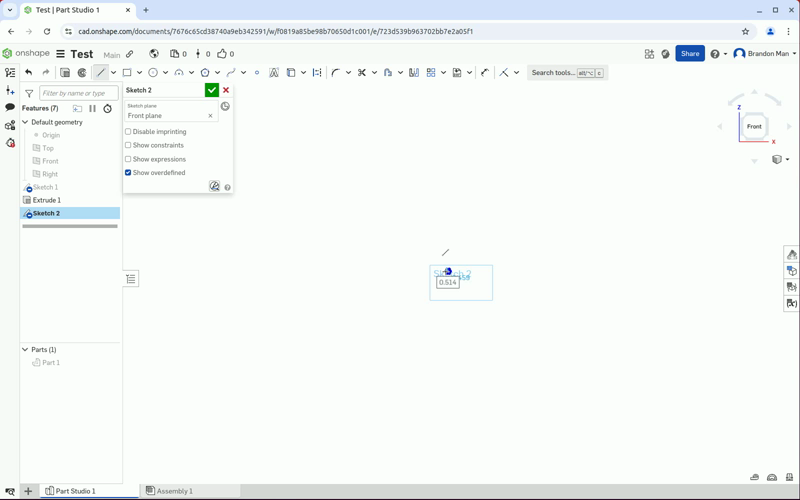
scroll(6)
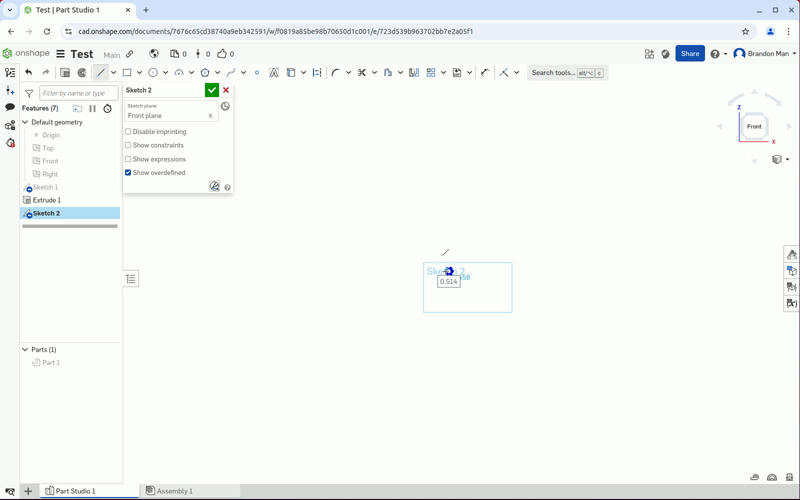
scroll(6)
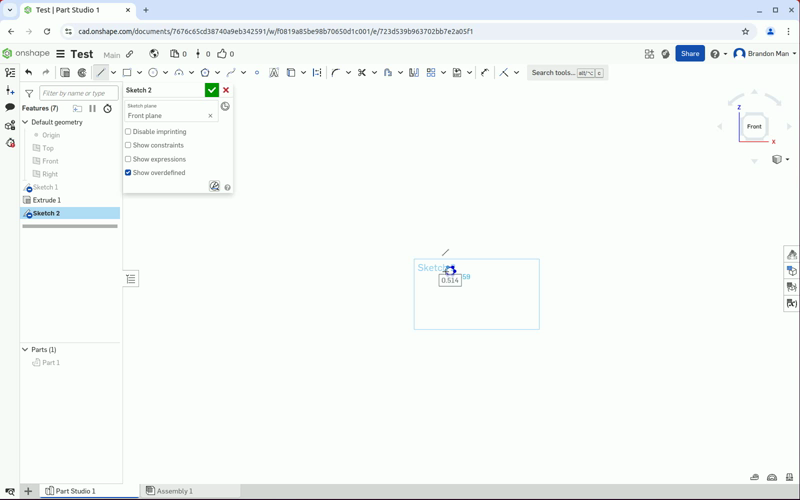
scroll(6)
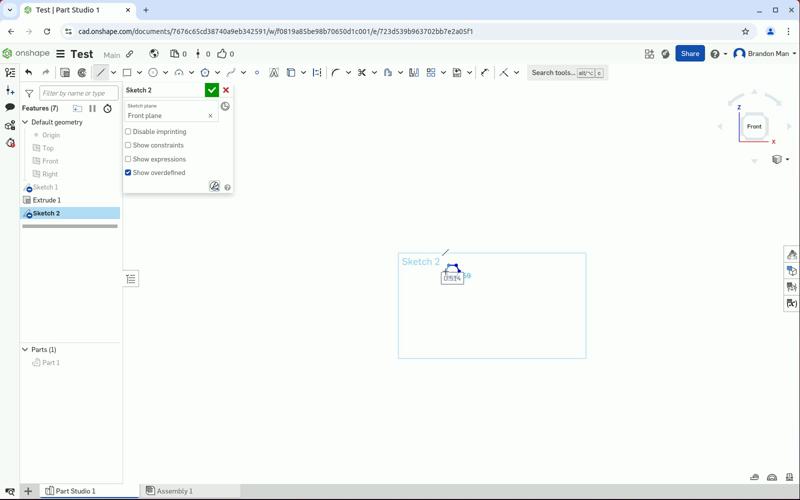
scroll(6)
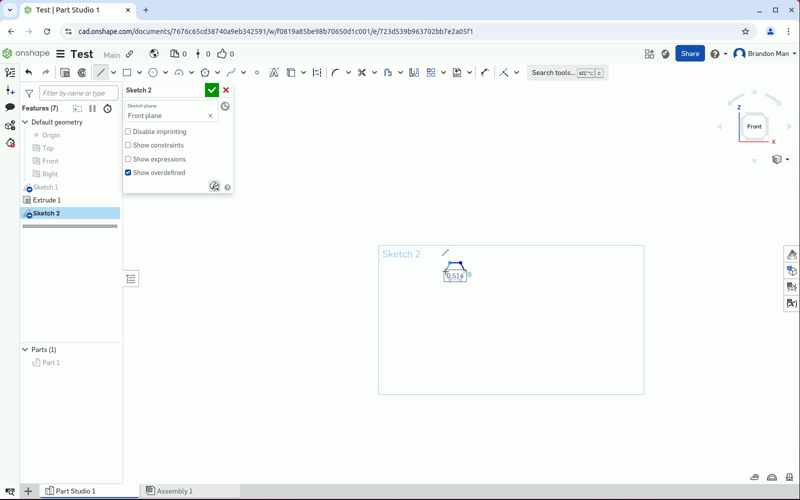
scroll(6)
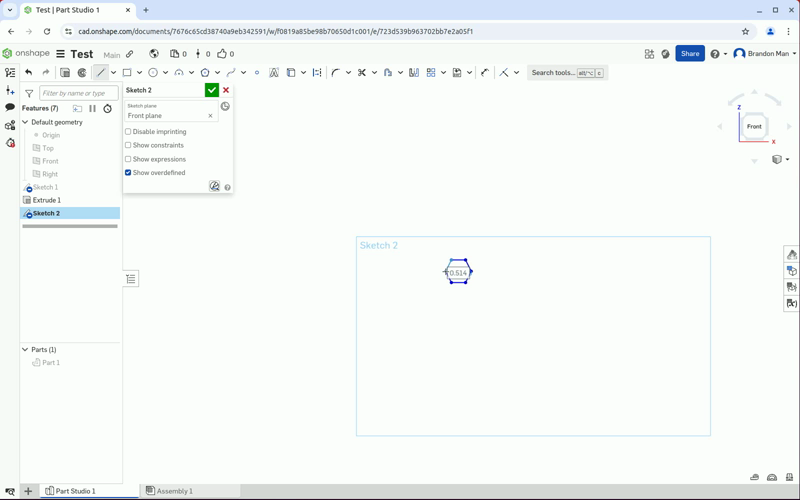
scroll(6)
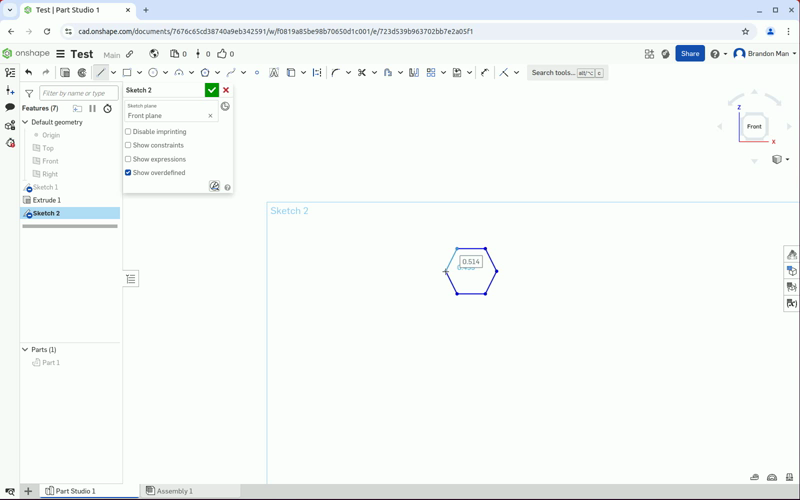
key_up(shift)
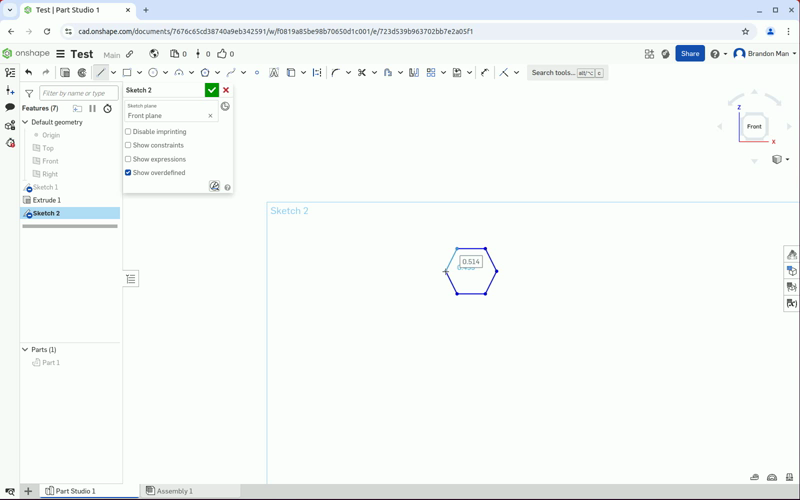
click(445, 271)
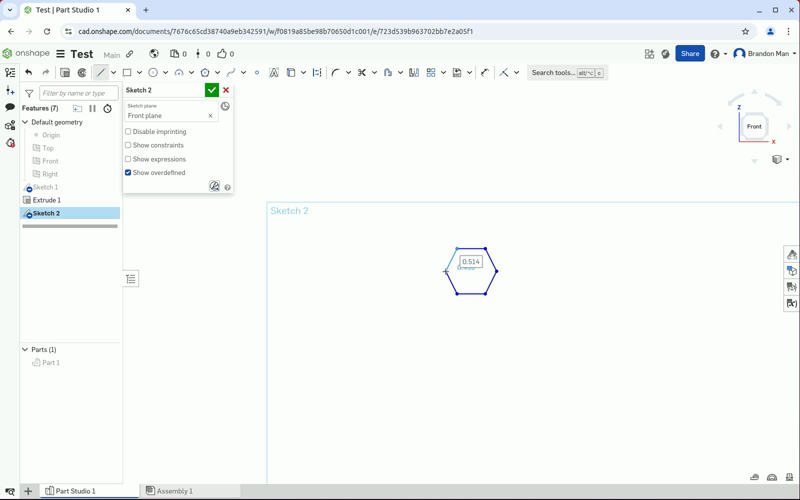
scroll(-6)
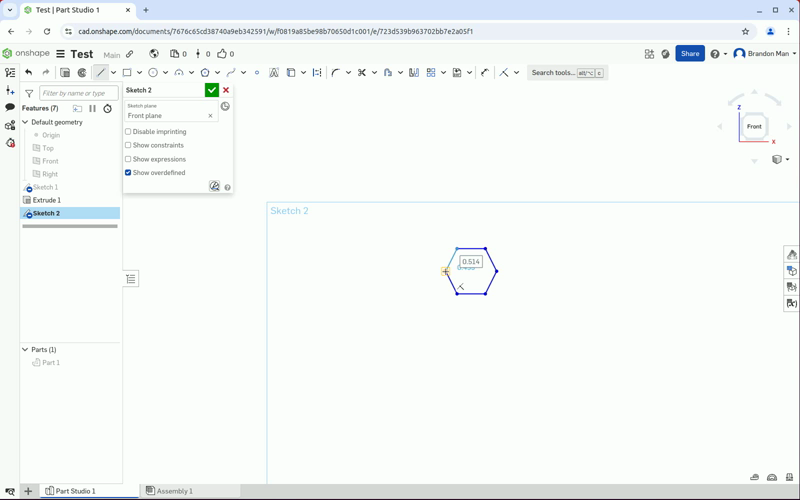
scroll(-6)
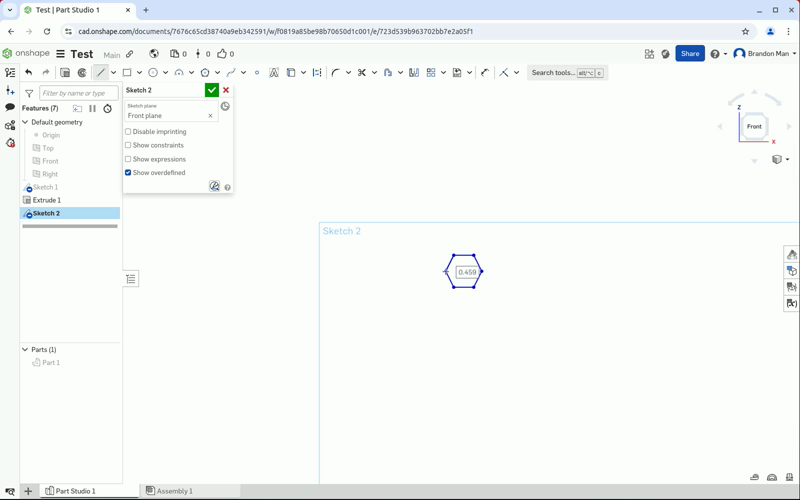
scroll(-6)
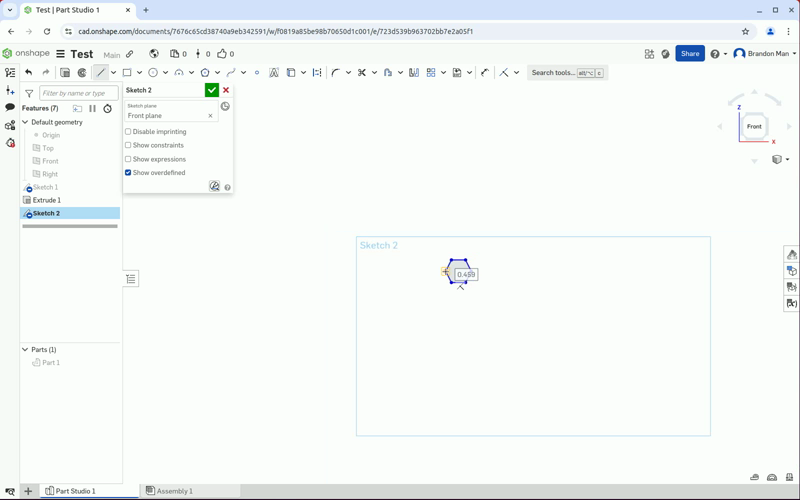
scroll(-6)
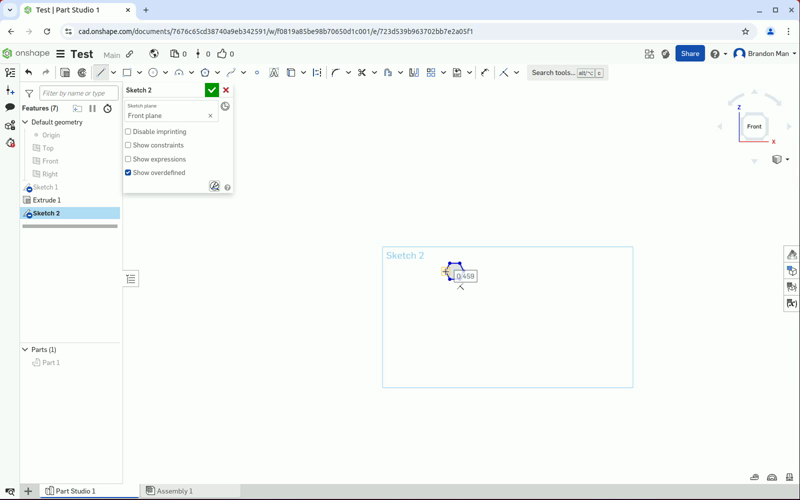
scroll(-6)
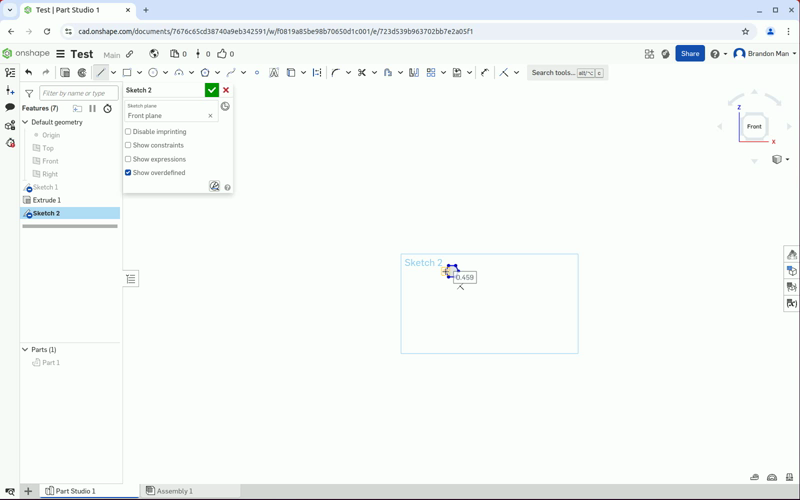
scroll(-6)
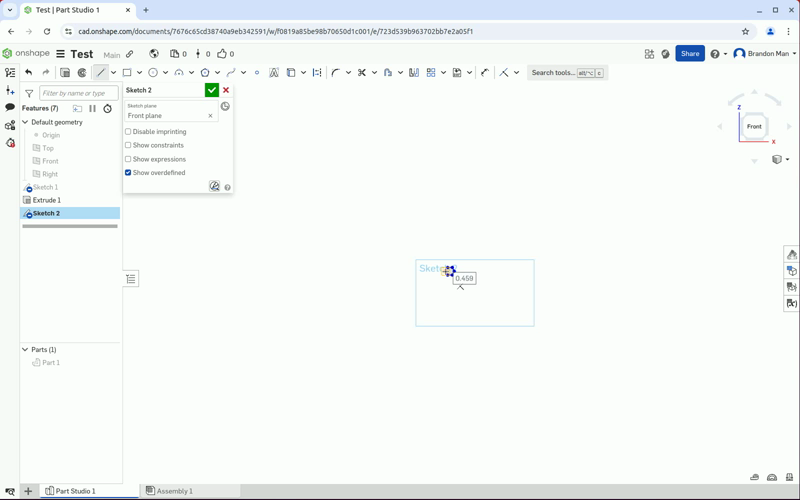
scroll(-6)
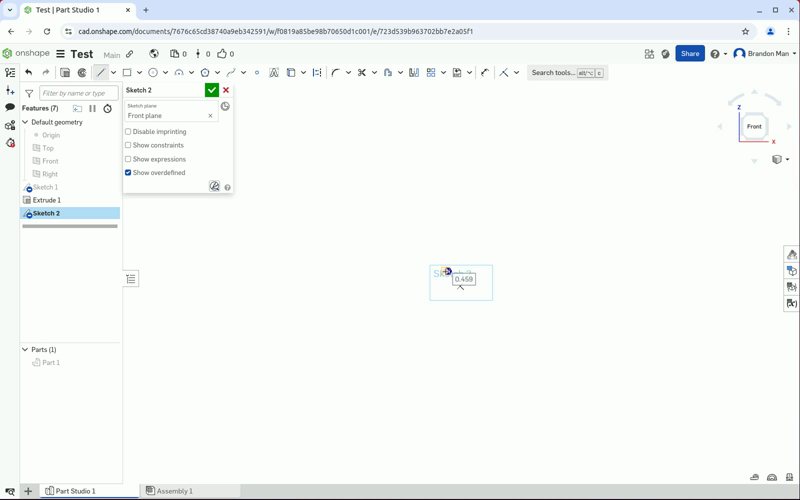
key(esc)
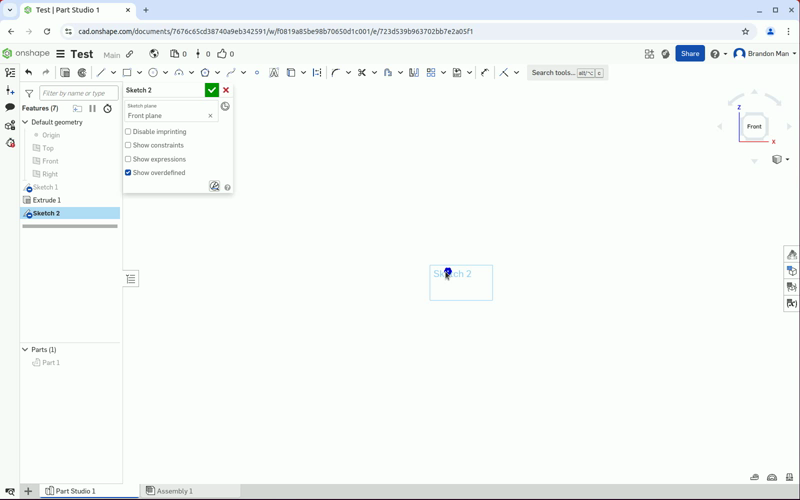
mouse_move(449, 269)
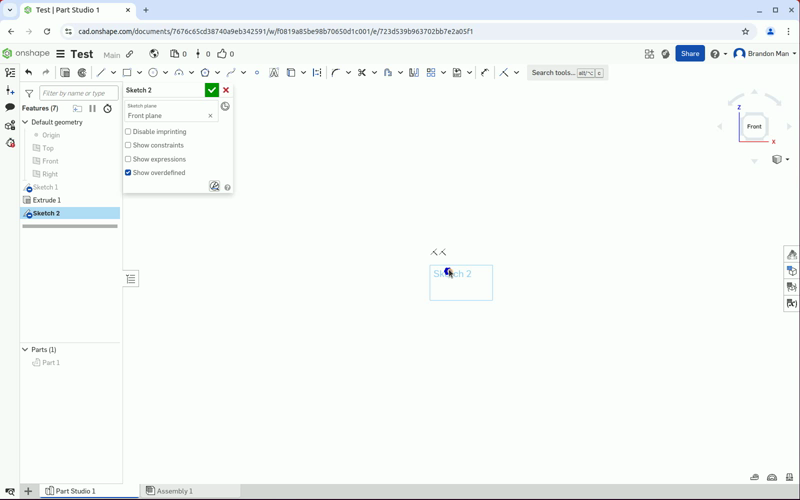
scroll(6)
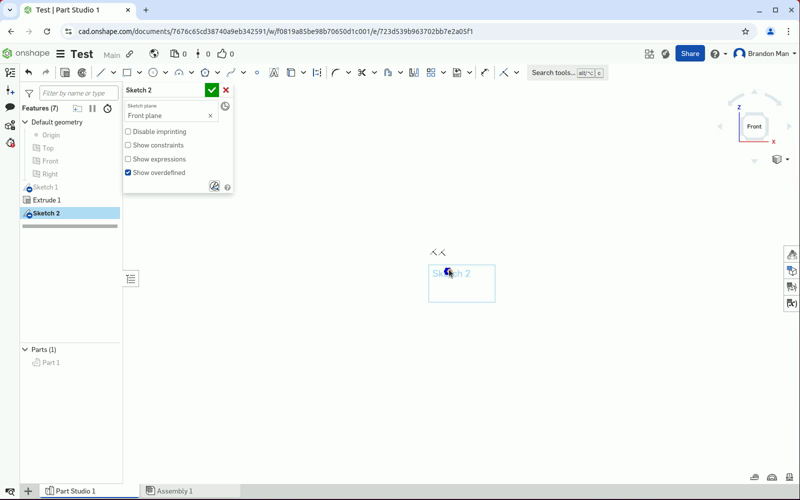
scroll(6)
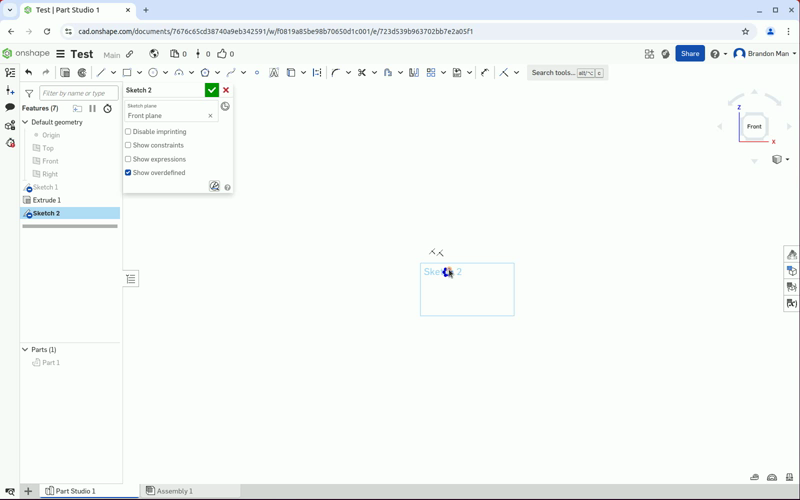
scroll(6)
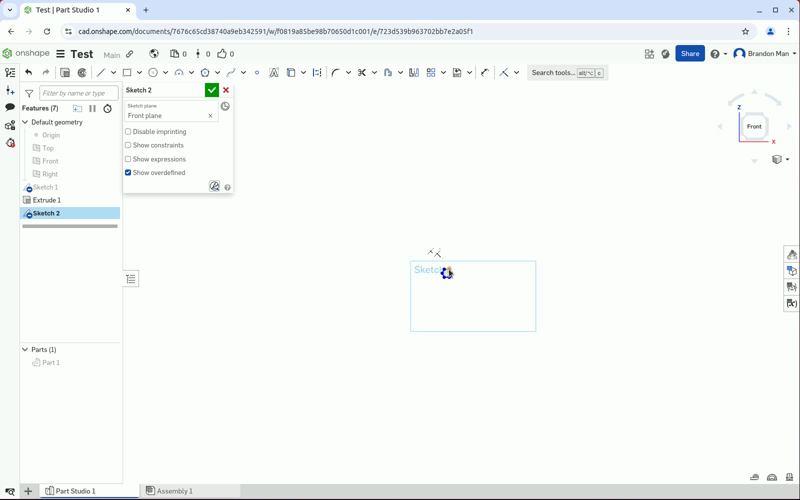
scroll(6)
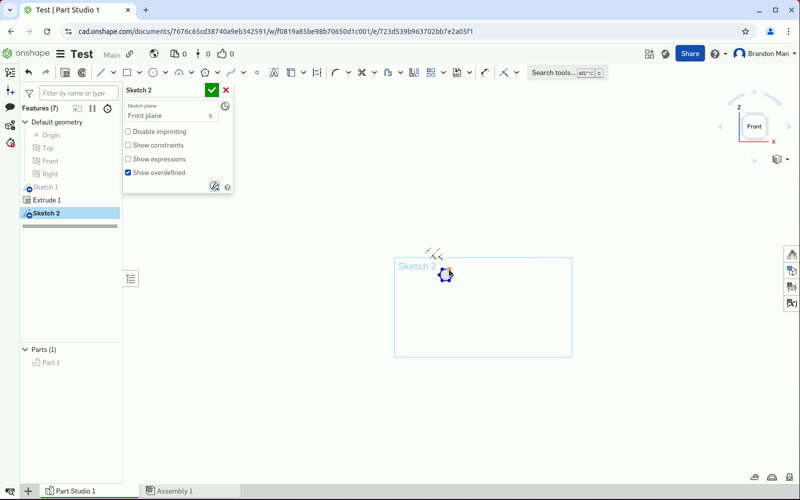
scroll(6)
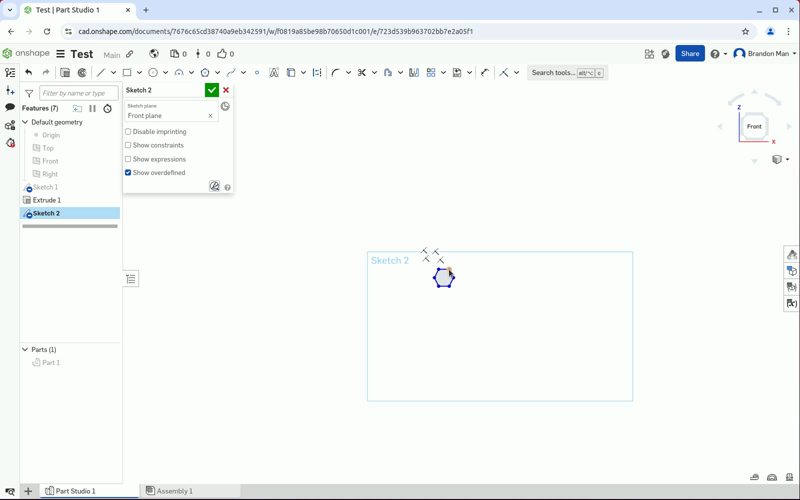
scroll(6)
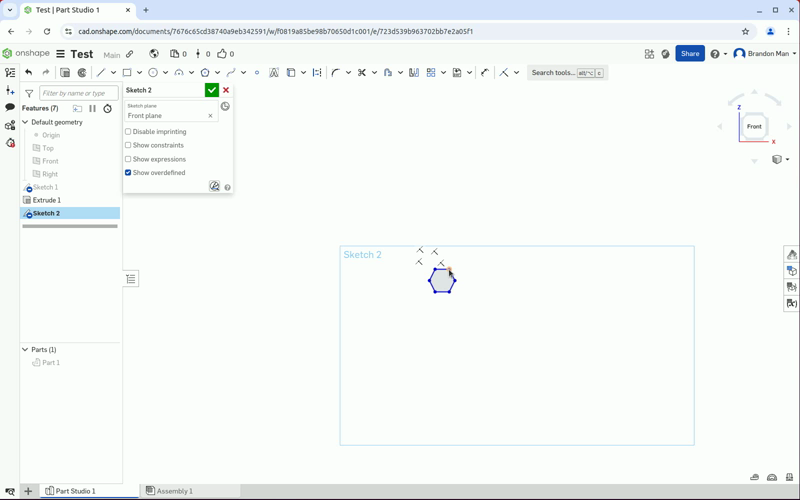
scroll(6)
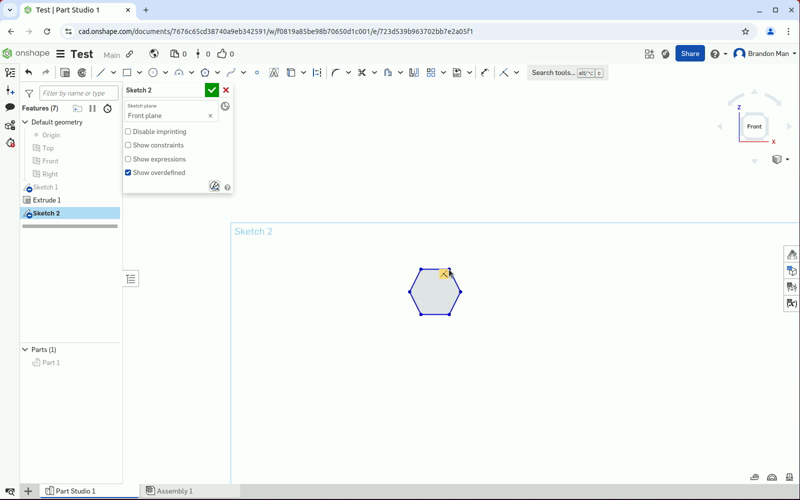
click(449, 269)
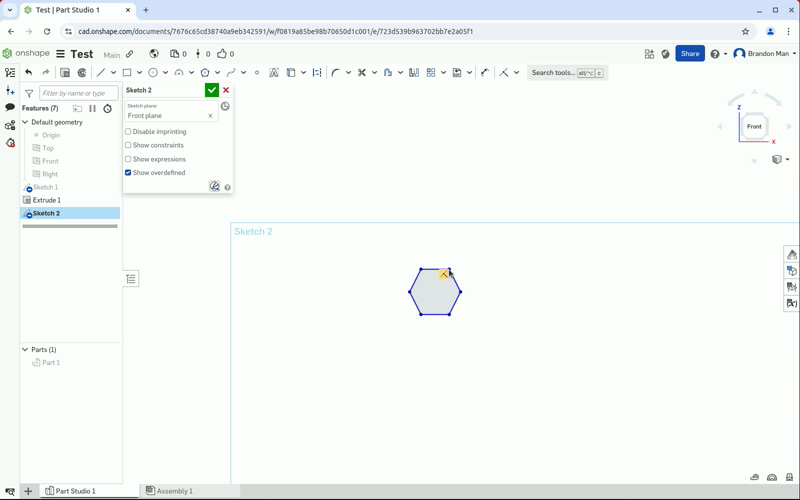
scroll(-6)
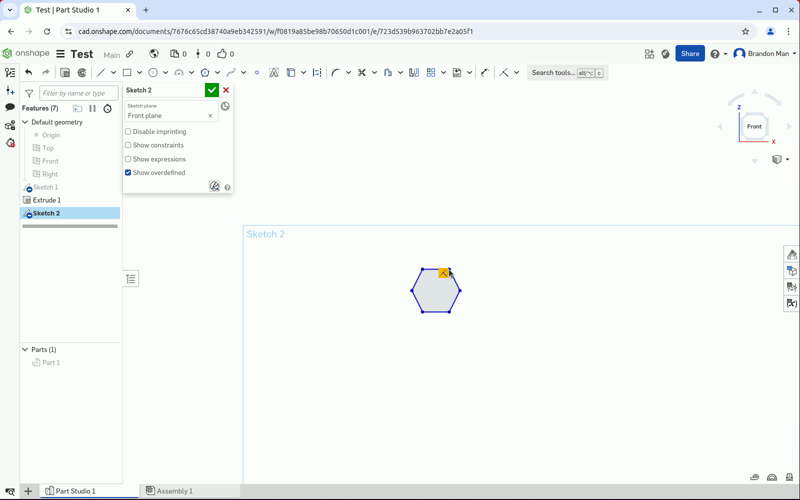
scroll(-6)
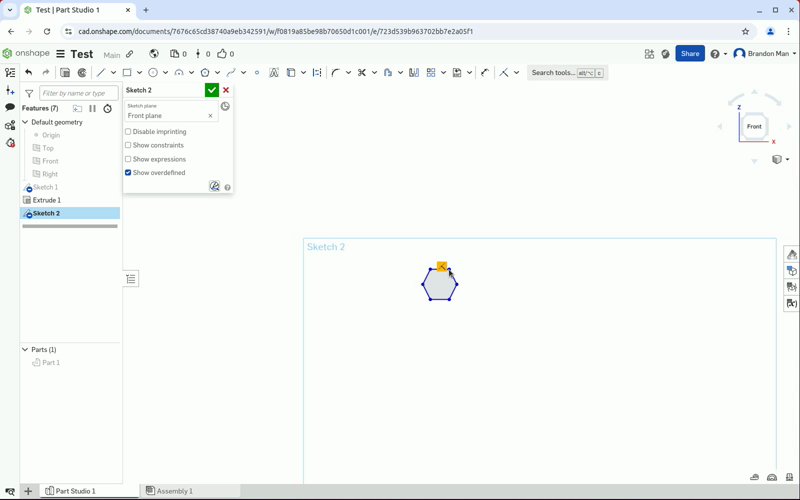
scroll(-6)
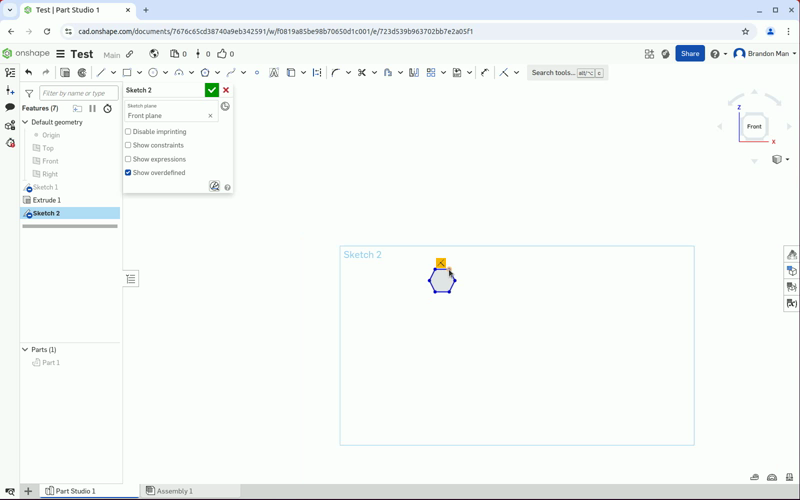
scroll(-6)
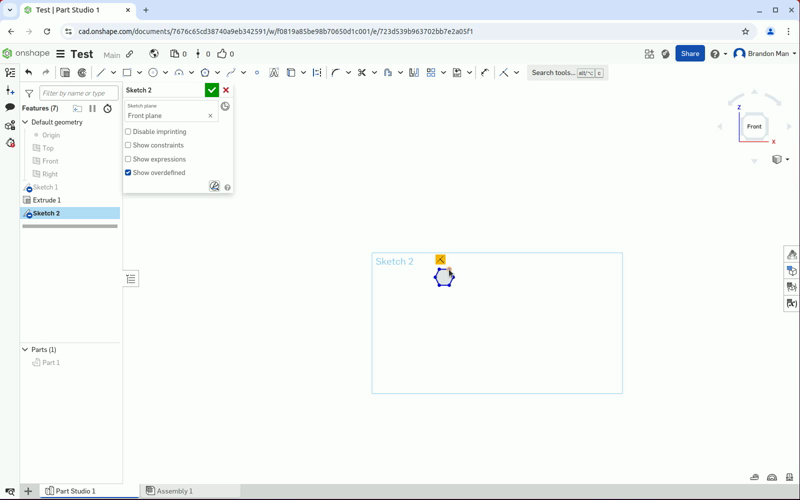
scroll(-6)
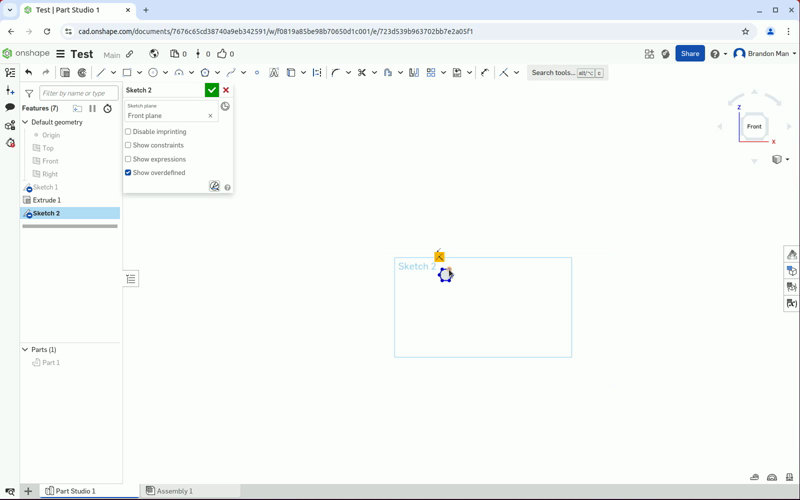
scroll(-6)
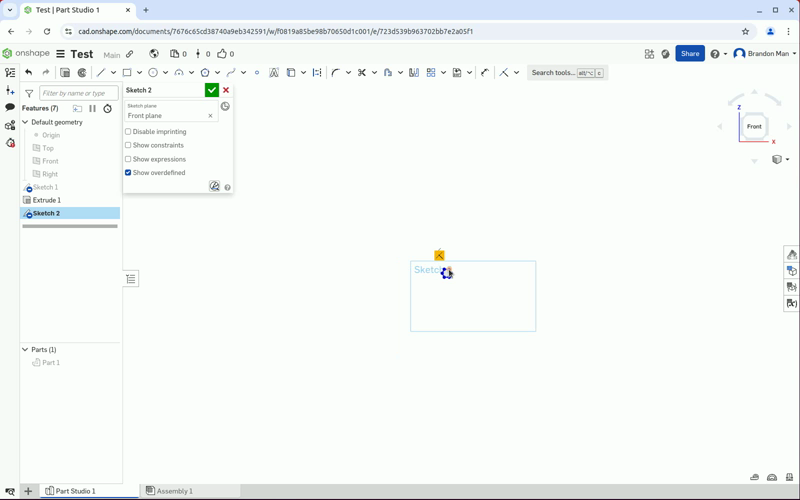
scroll(-6)
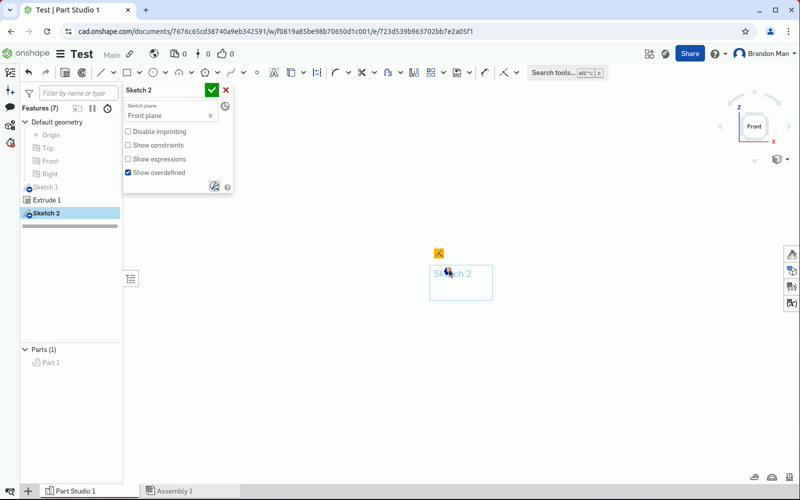
mouse_move(73, 352)
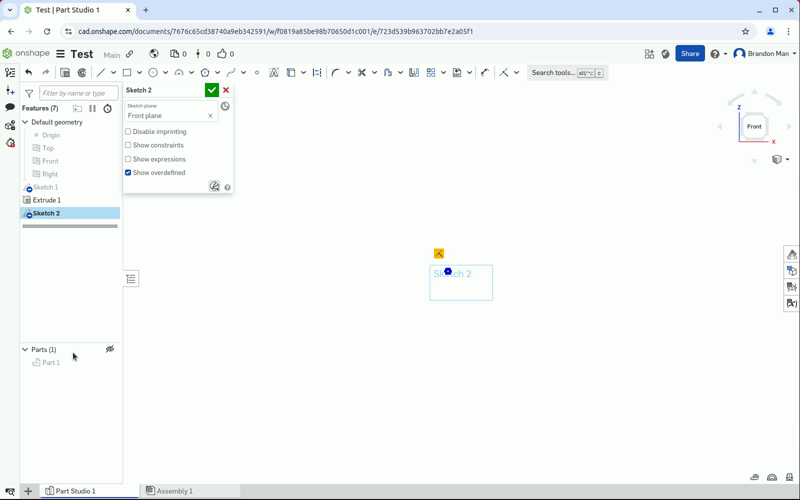
key(shift+y)
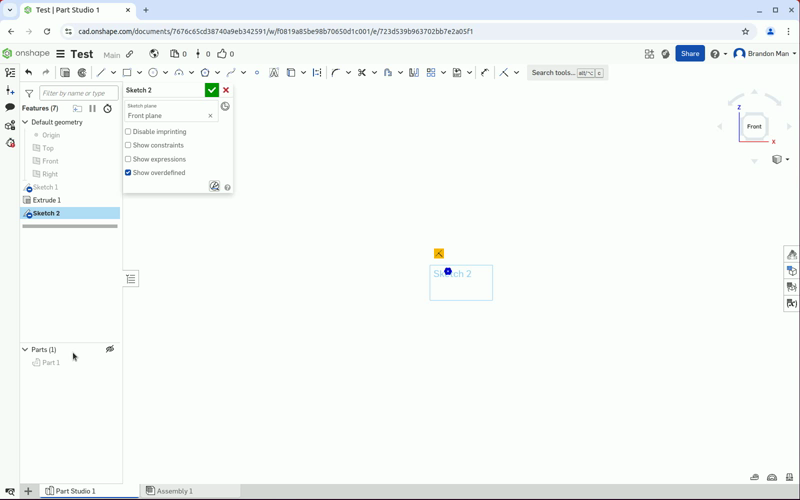
key(shift+e)
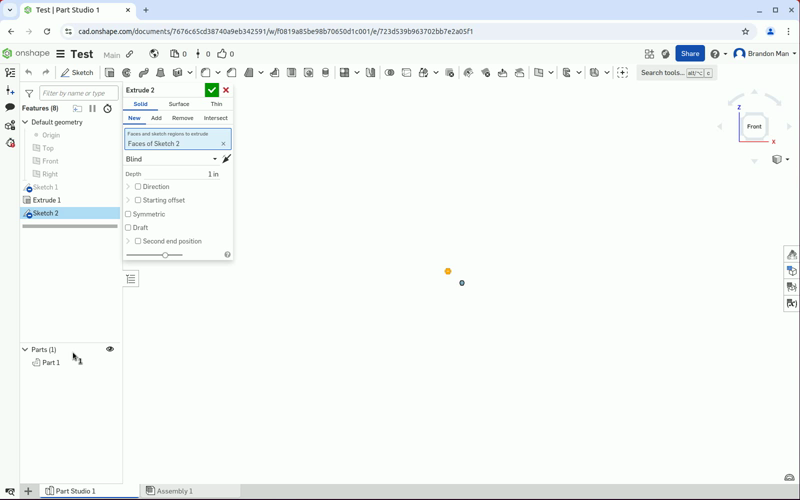
mouse_move(143, 106)
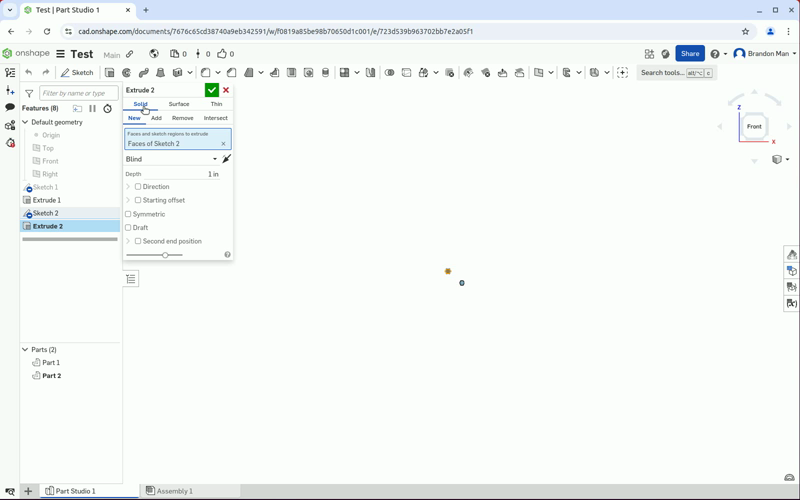
click(143, 106)
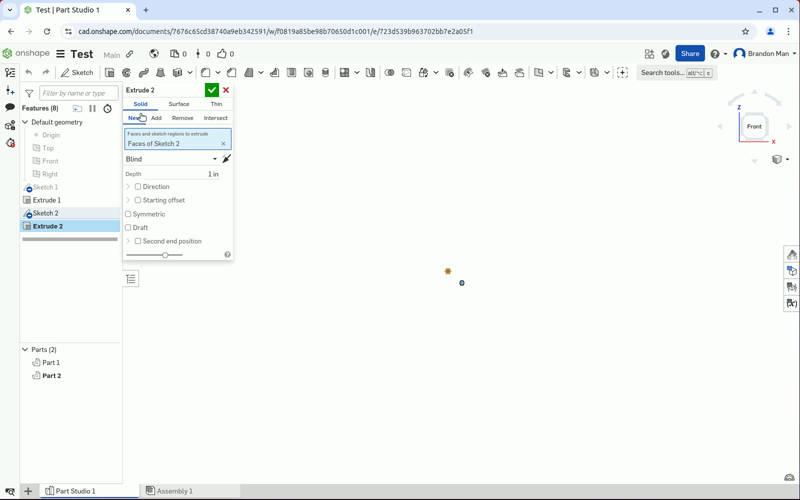
mouse_move(137, 120)
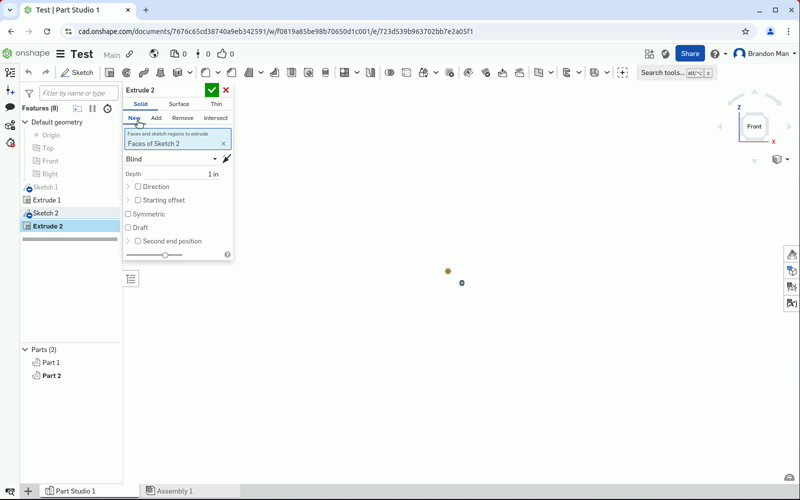
click(137, 120)
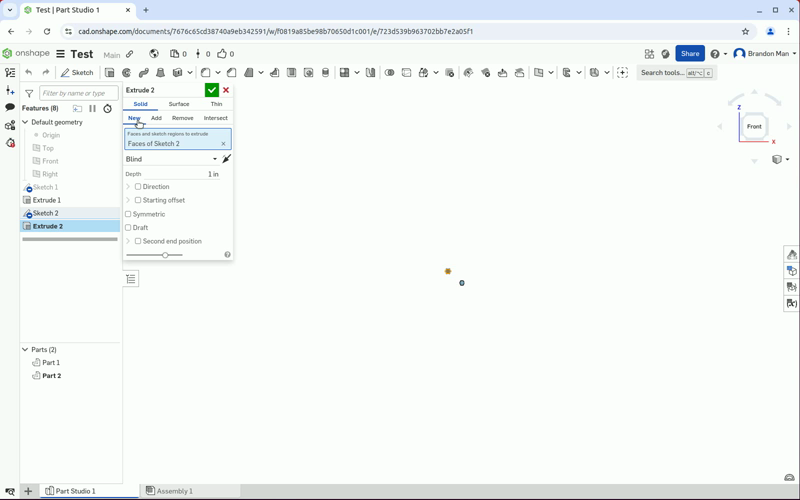
key(tab, 4)
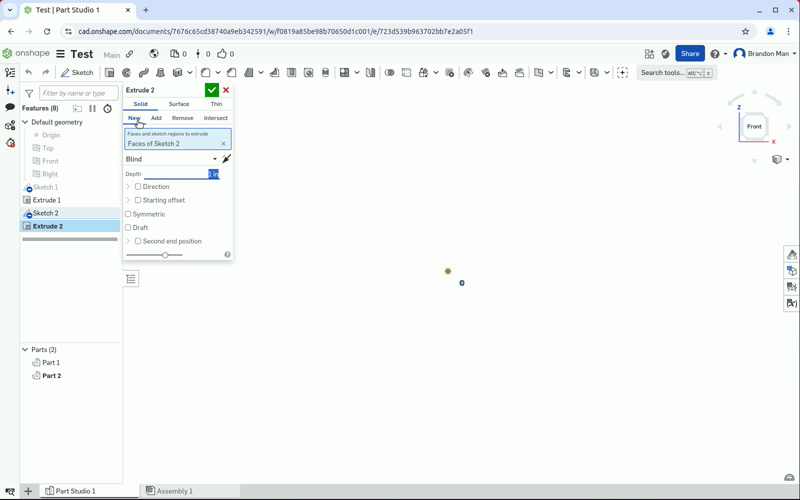
text(6.018)
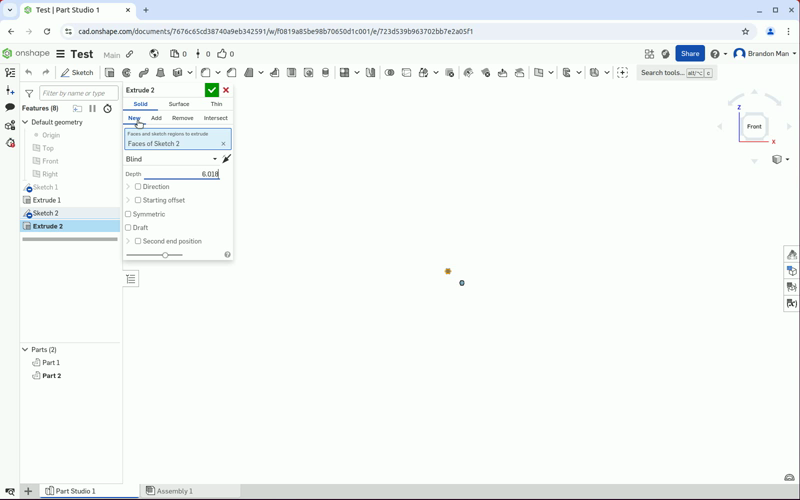
key(enter)
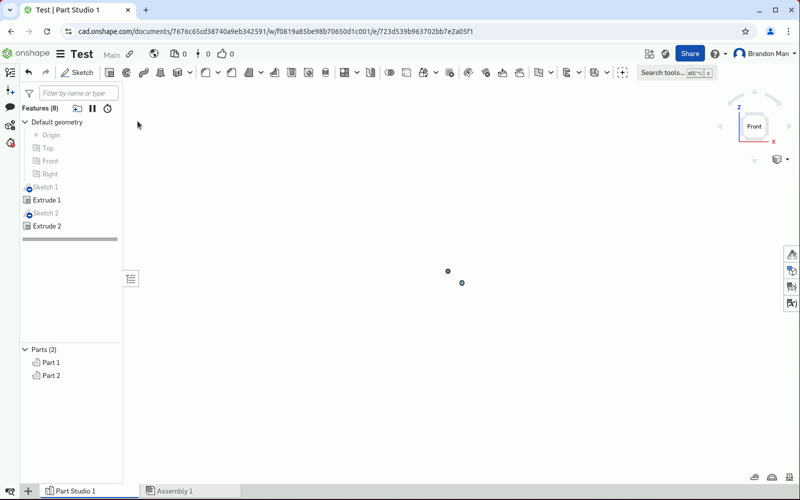
key(shift+h)
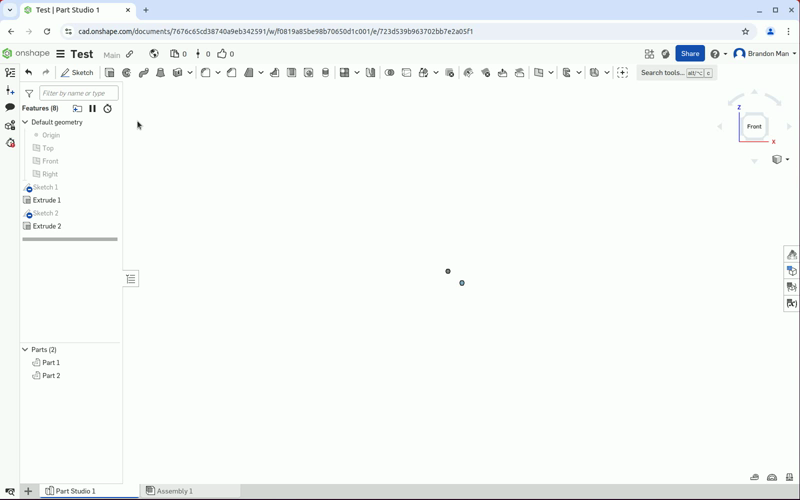
key(shift+h)
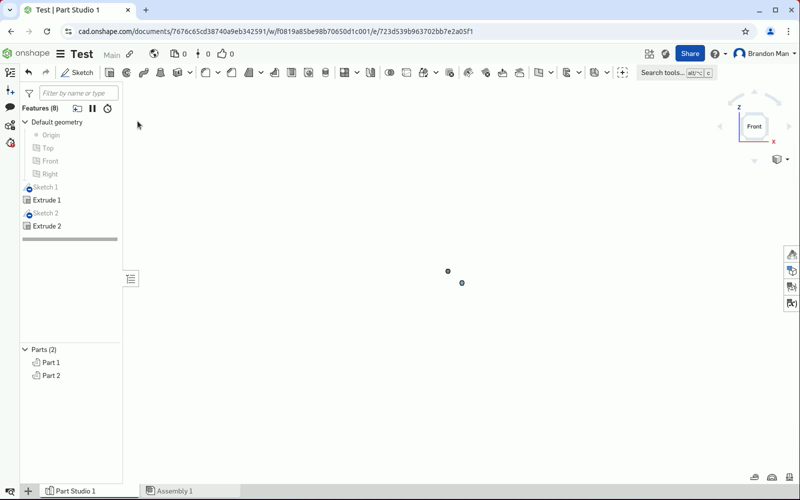
mouse_move(73, 189)
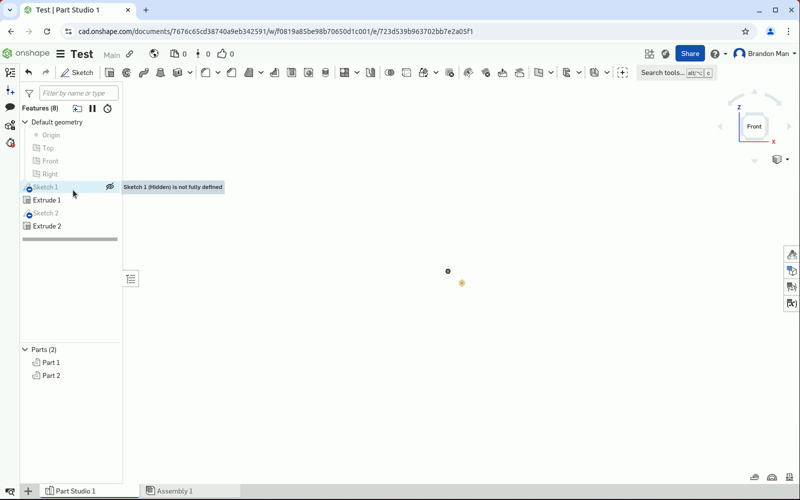
click(73, 189)
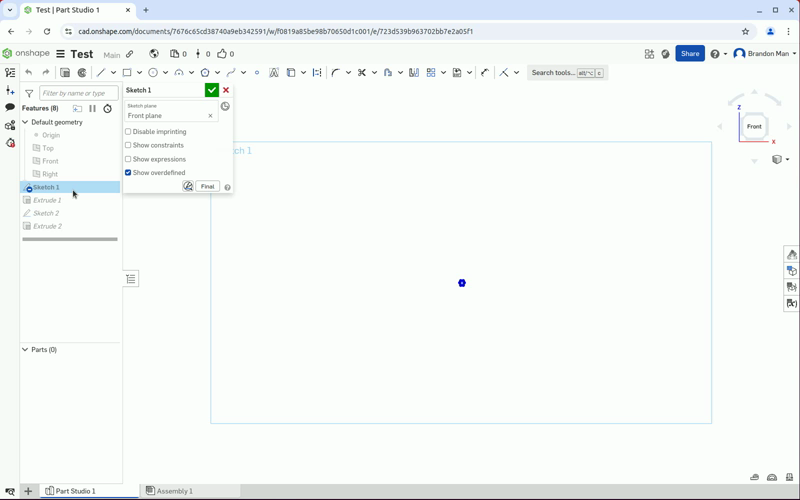
mouse_move(229, 92)
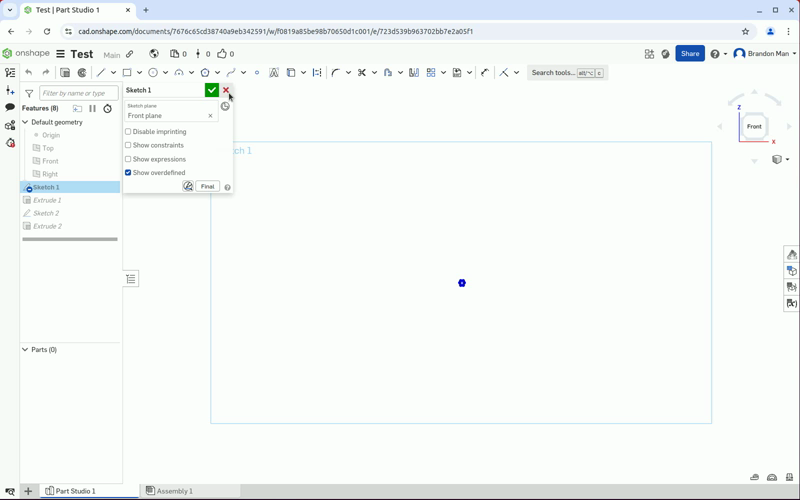
click(229, 92)
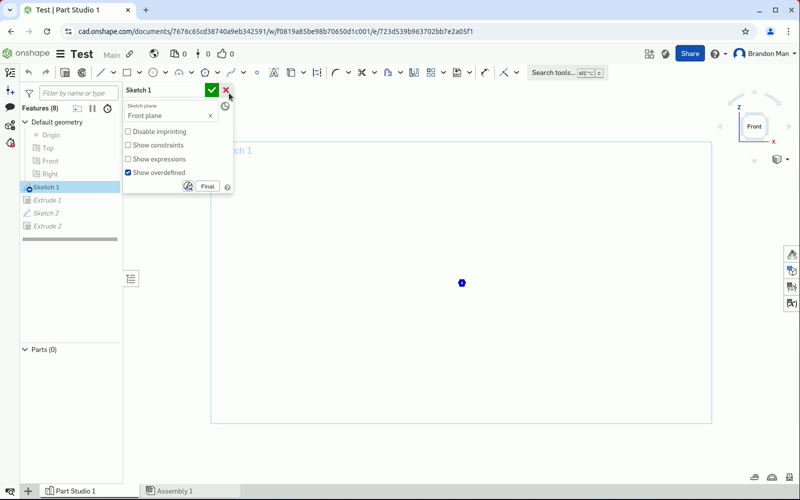
key(shift+s)
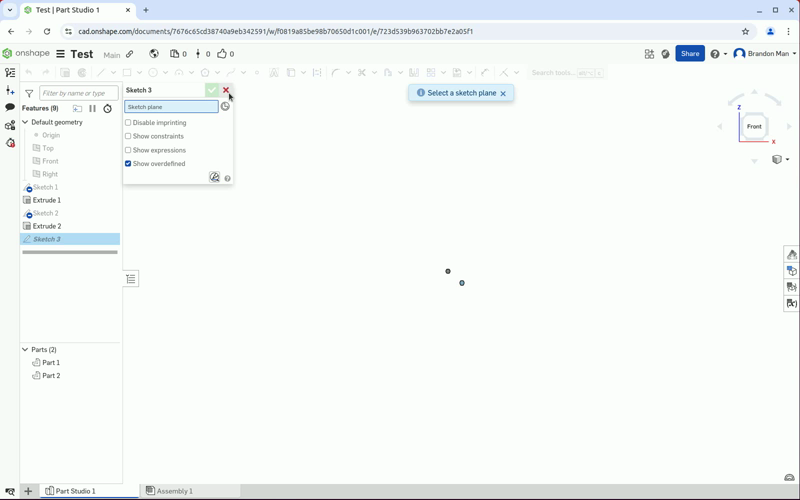
mouse_move(73, 163)
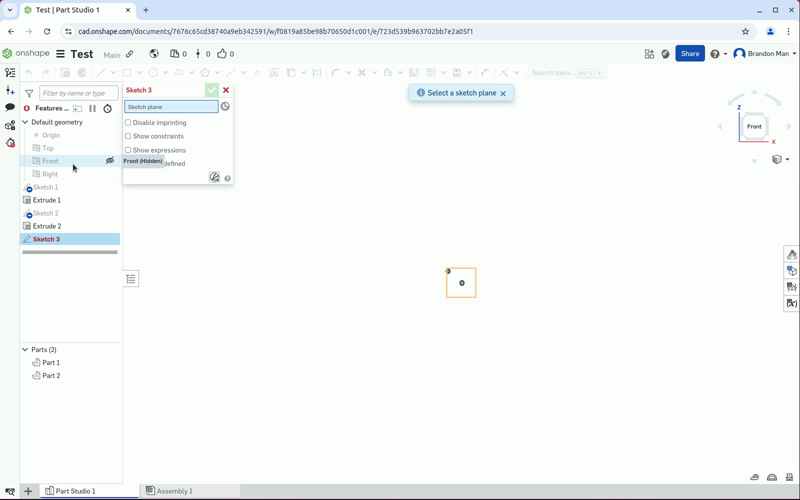
click(73, 163)
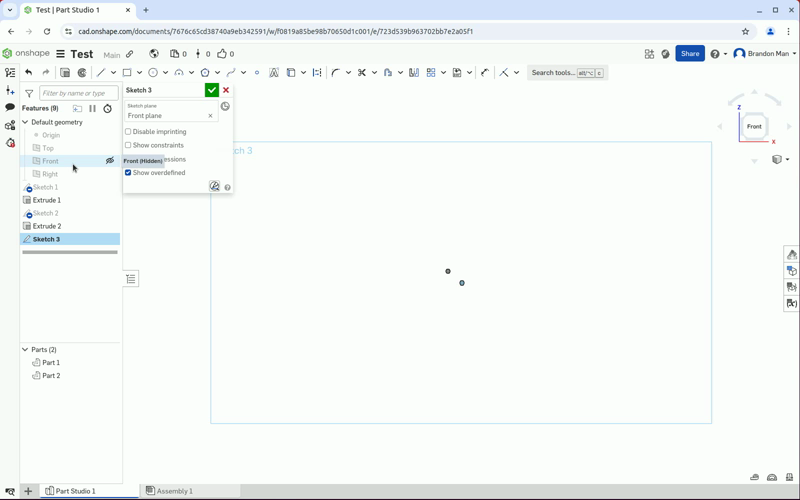
mouse_move(73, 352)
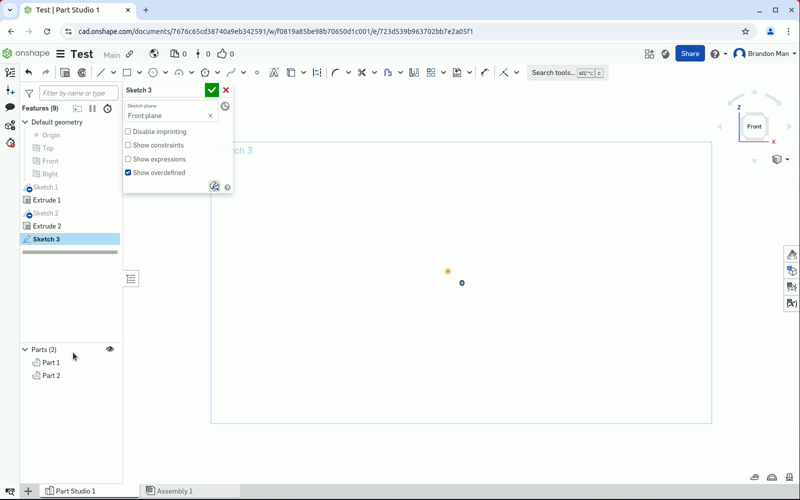
key(y)
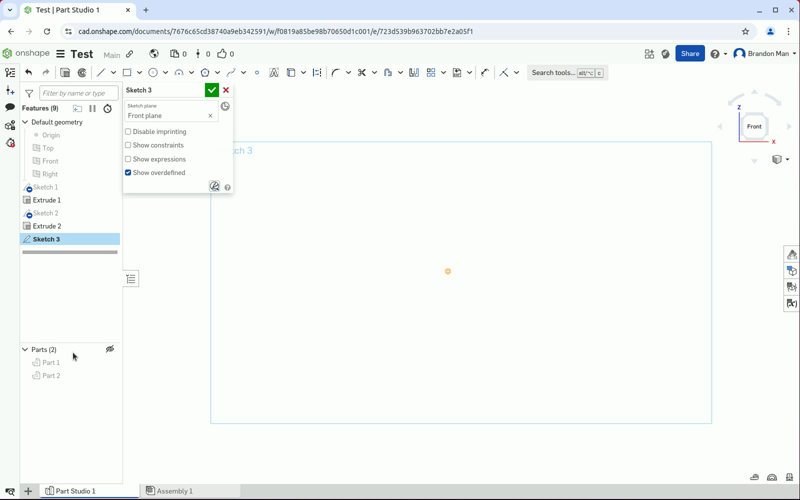
key(l)
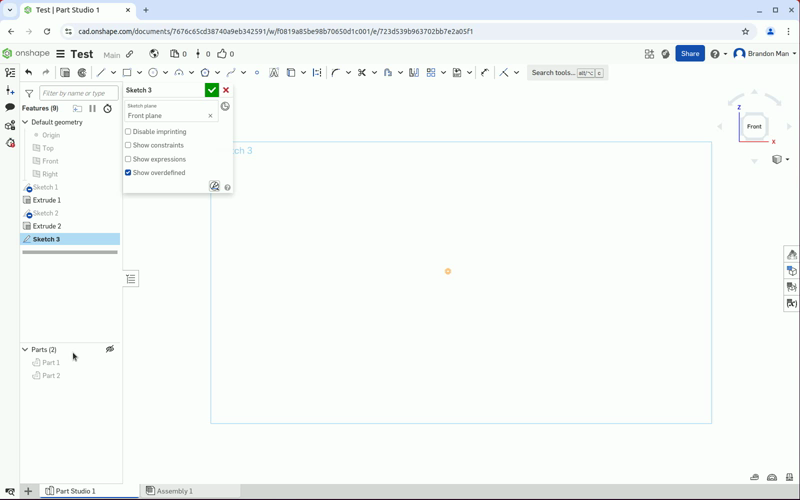
key_down(shift)
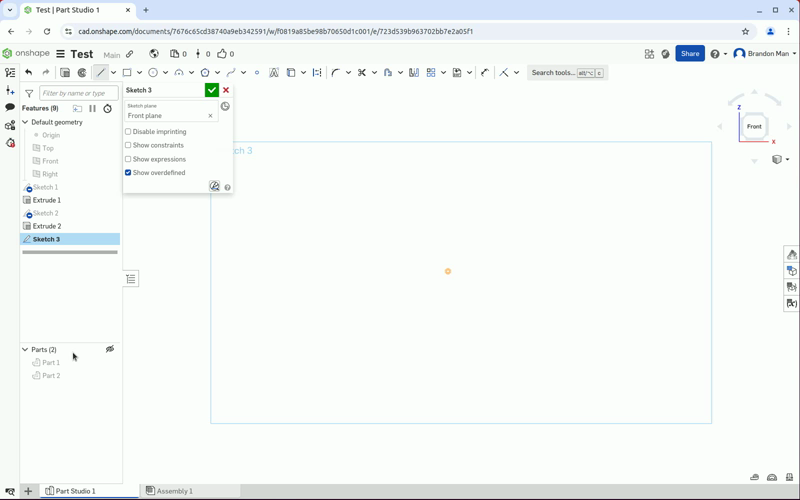
mouse_move(472, 267)
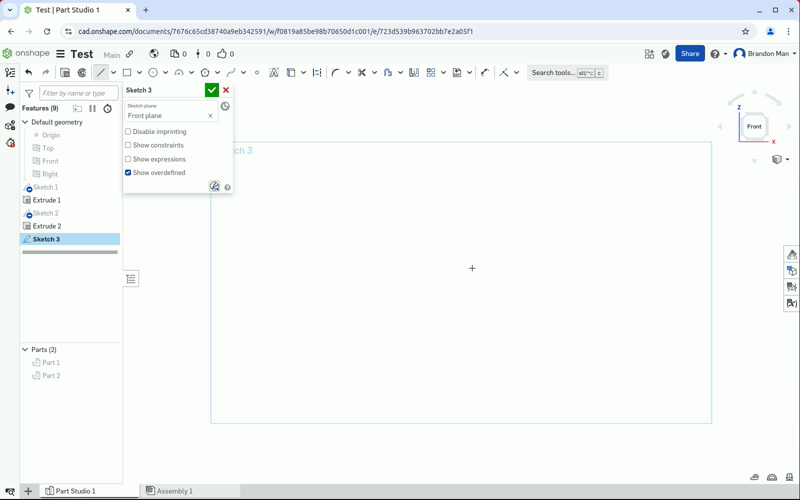
click(472, 267)
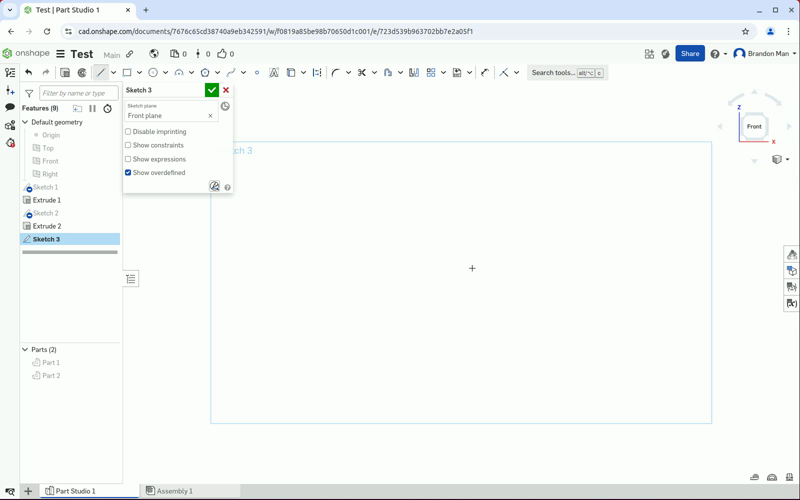
key_up(shift)
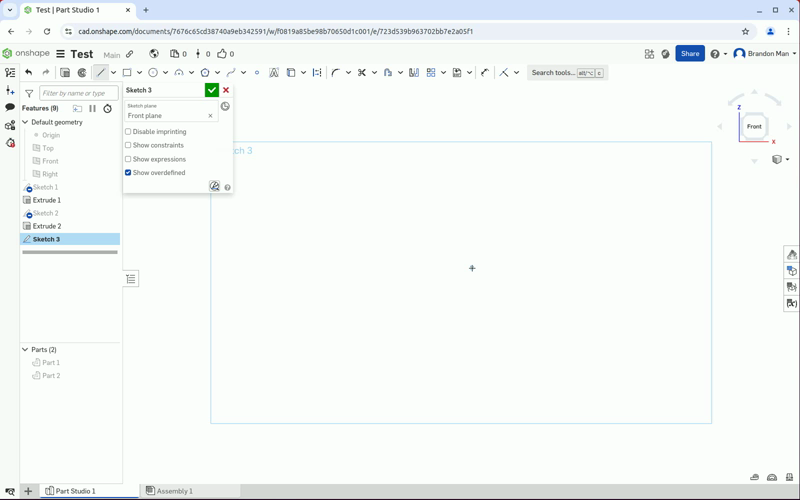
key_down(shift)
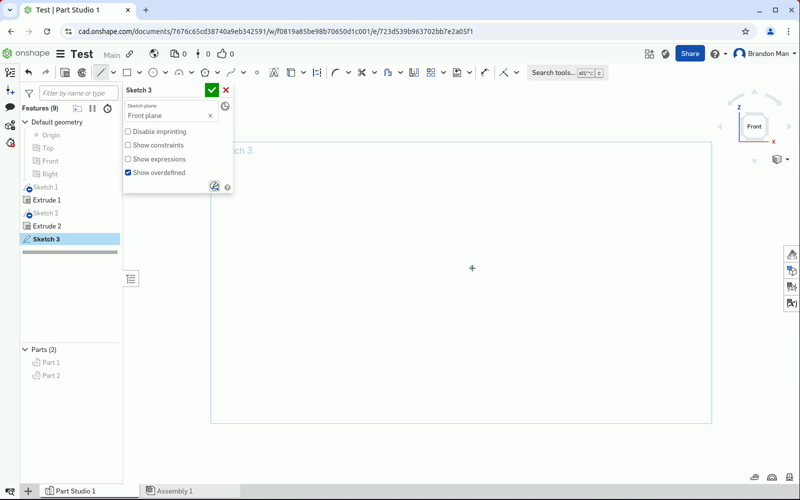
mouse_move(502, 267)
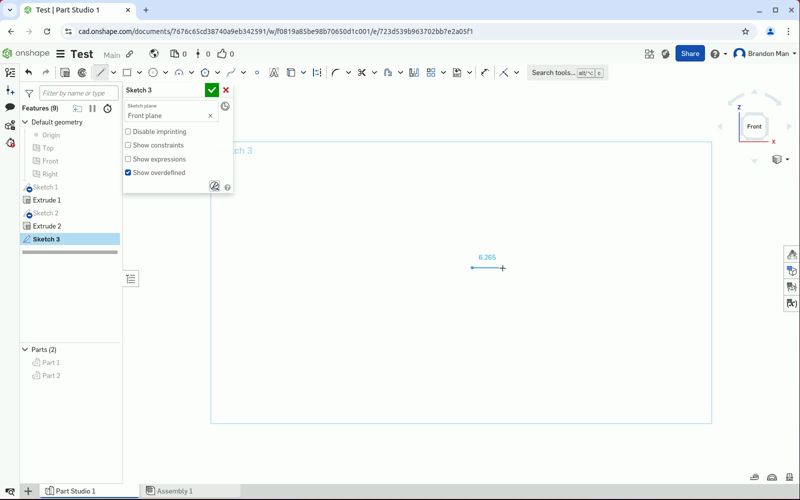
mouse_move(473, 269)
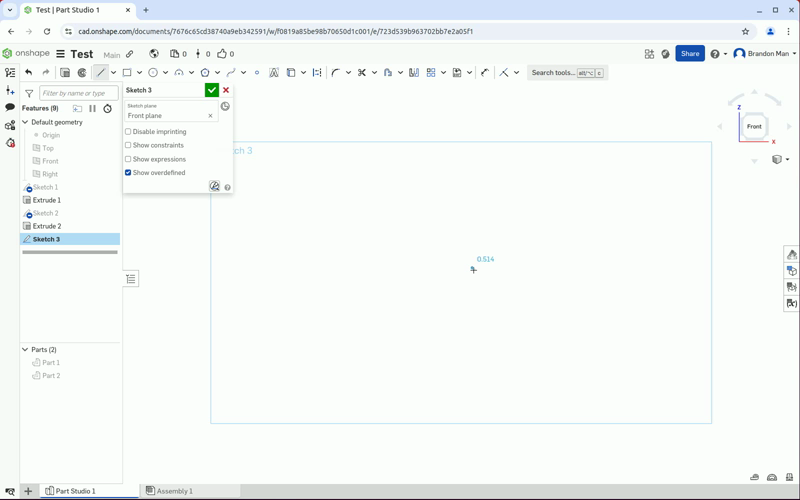
scroll(6)
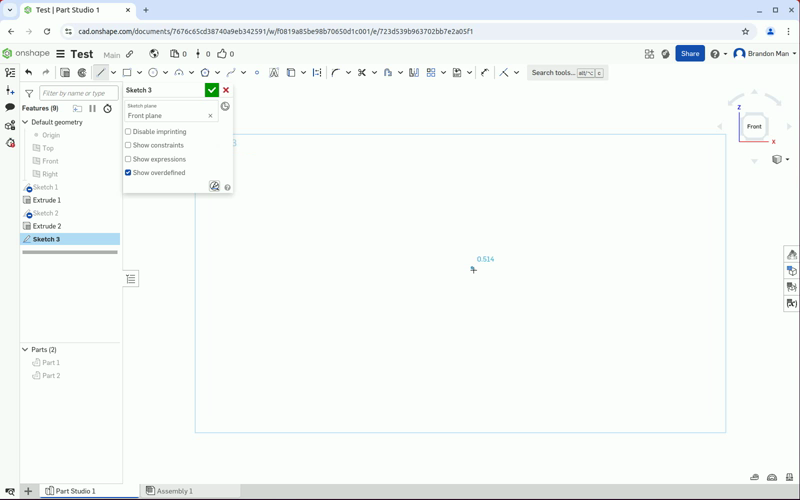
scroll(6)
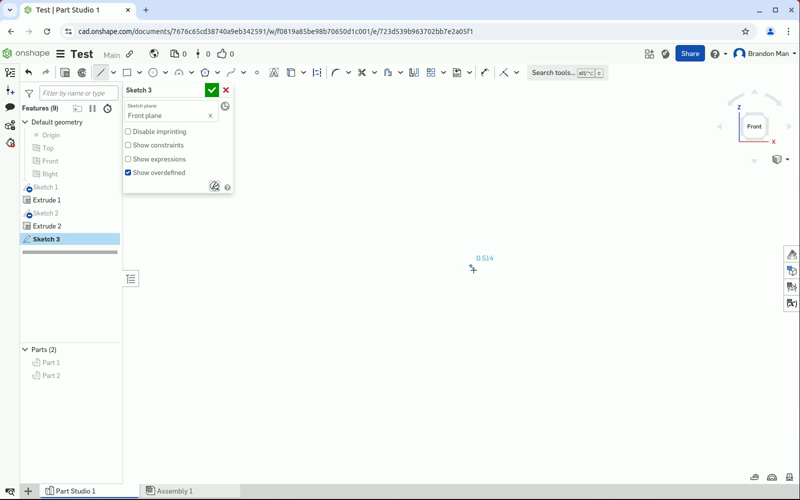
scroll(6)
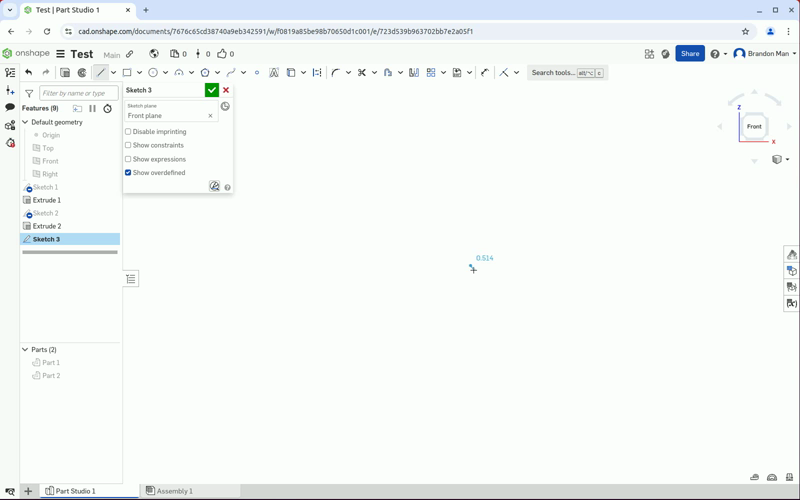
scroll(6)
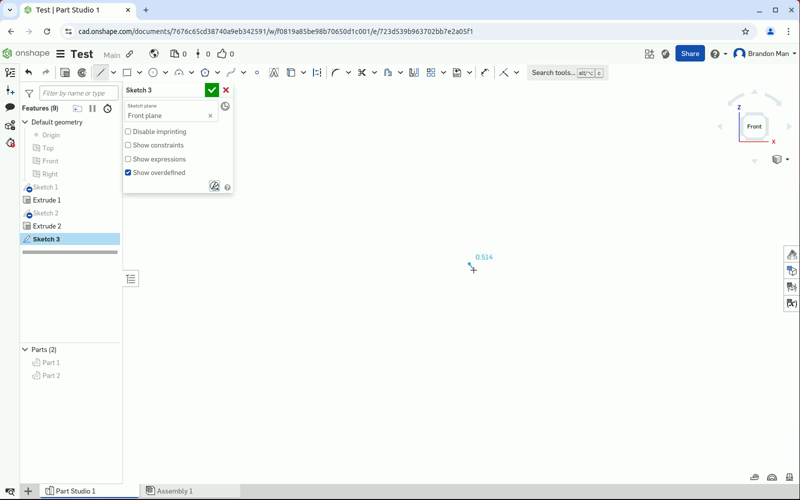
scroll(6)
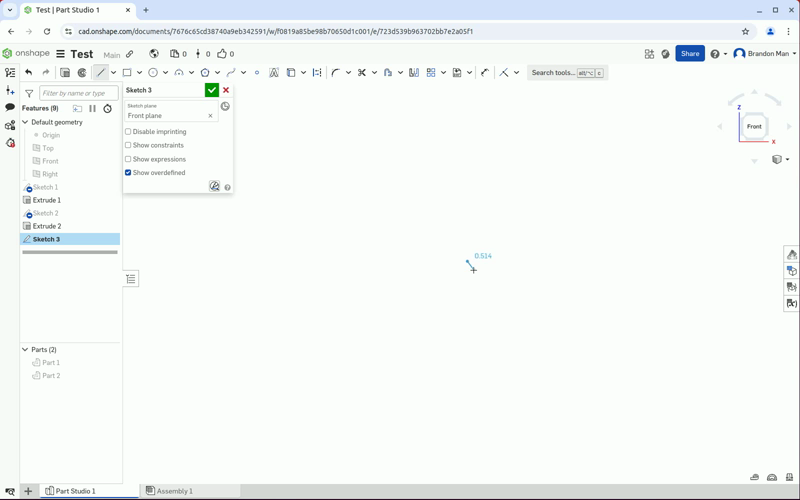
scroll(6)
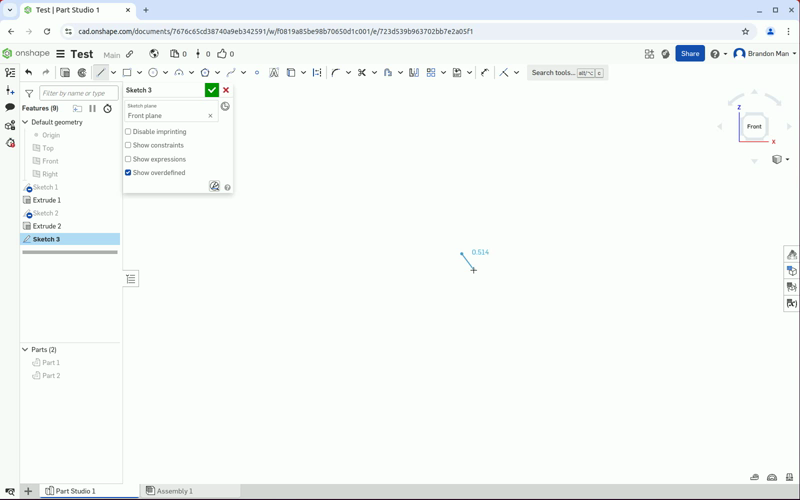
scroll(6)
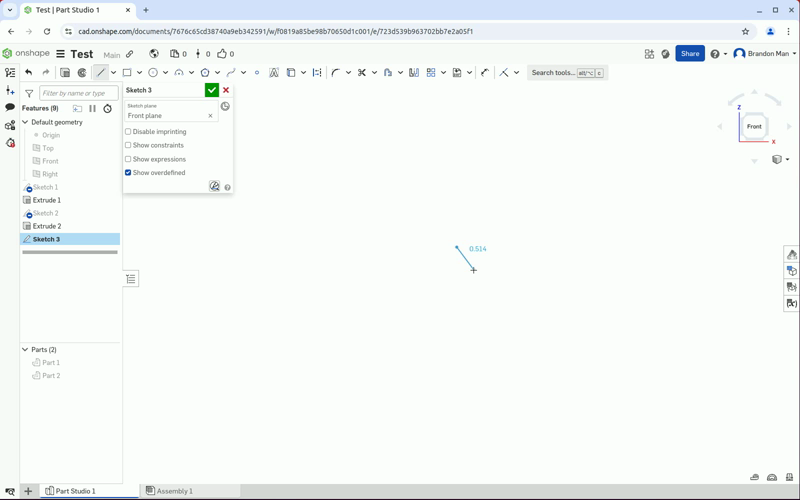
click(473, 269)
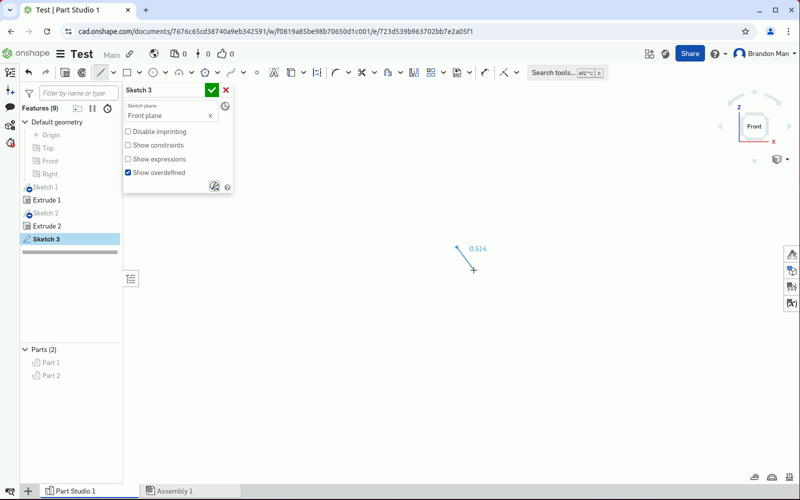
scroll(-6)
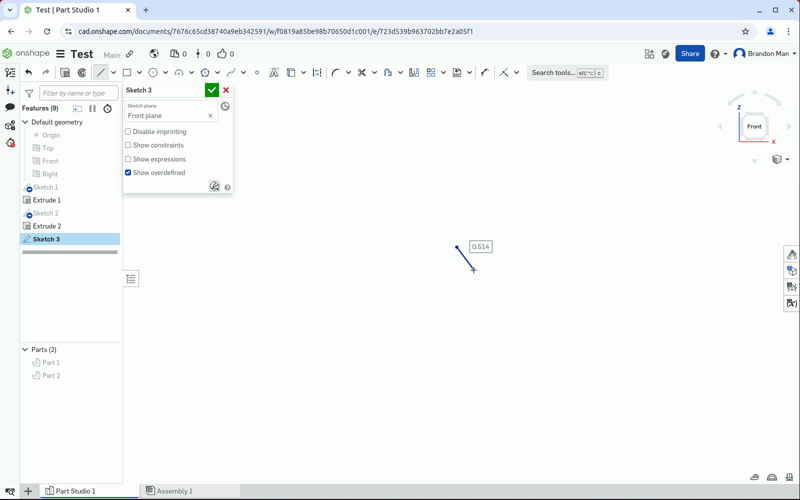
scroll(-6)
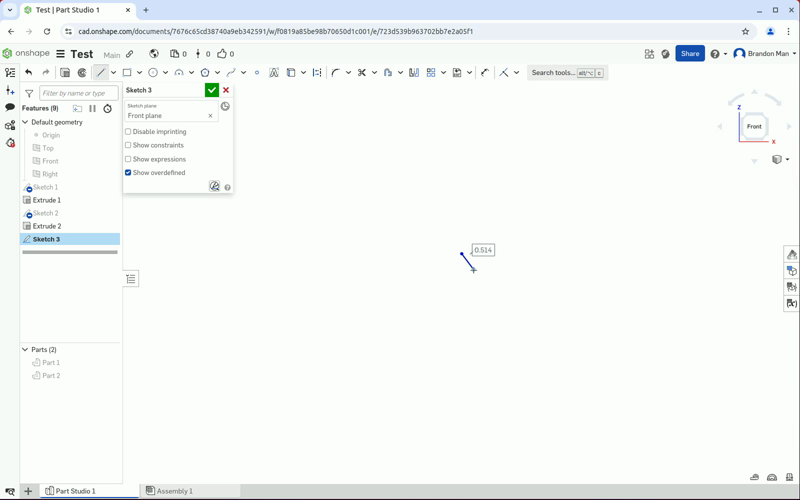
scroll(-6)
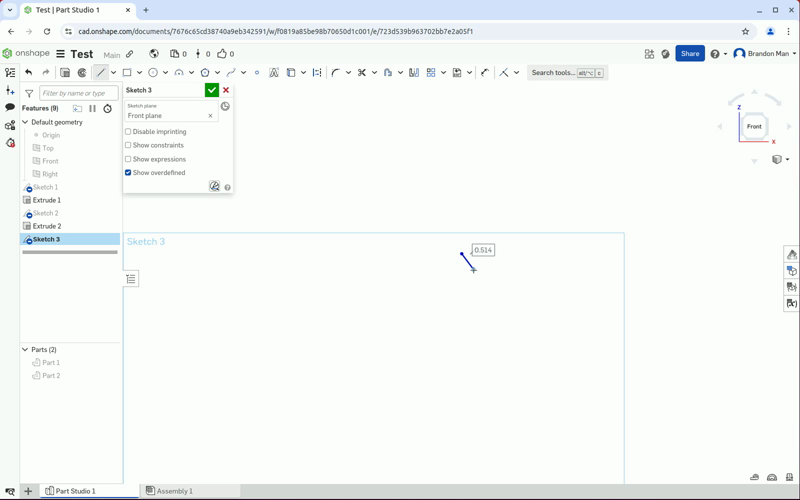
scroll(-6)
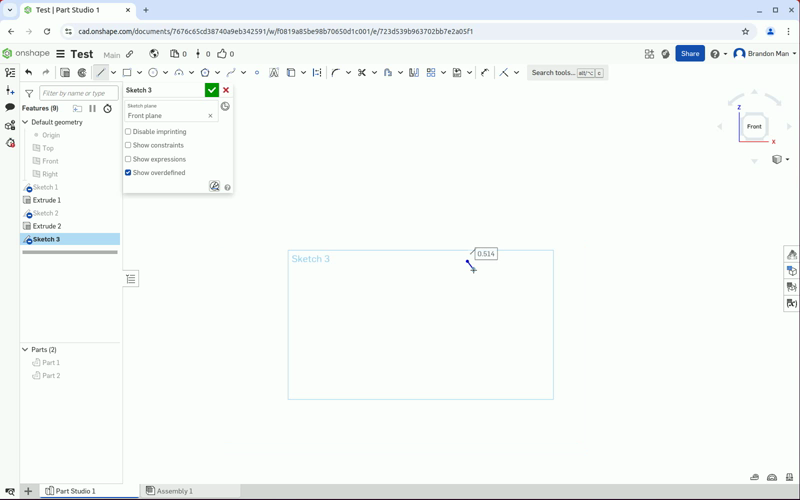
scroll(-6)
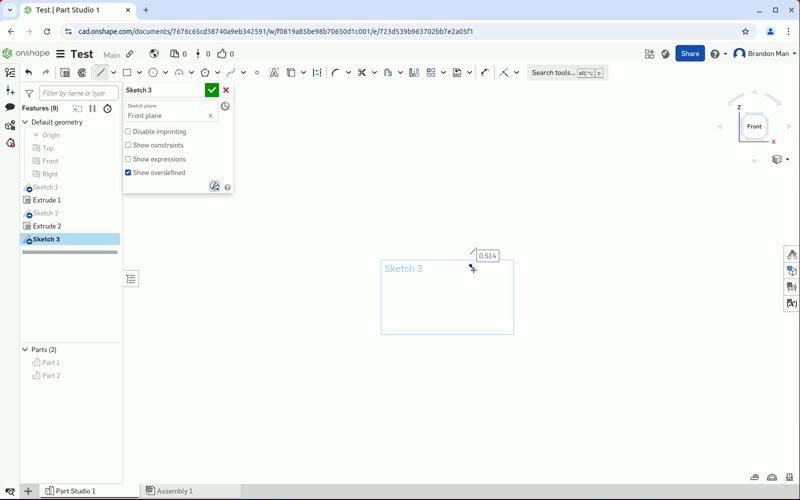
scroll(-6)
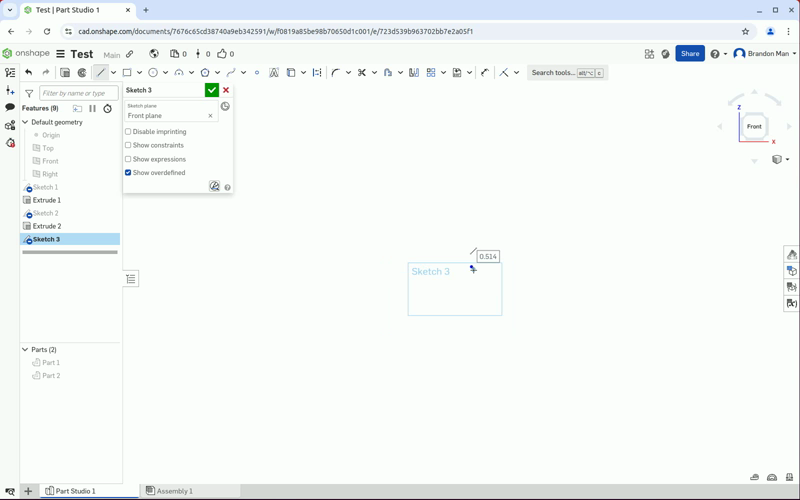
scroll(-6)
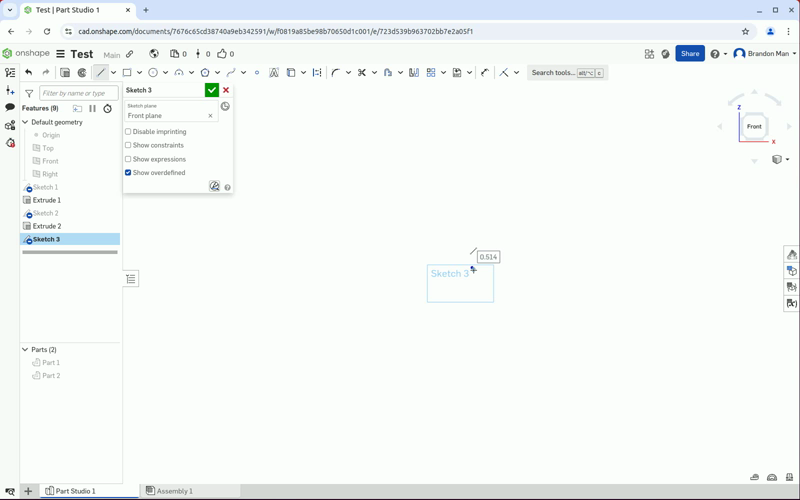
key_up(shift)
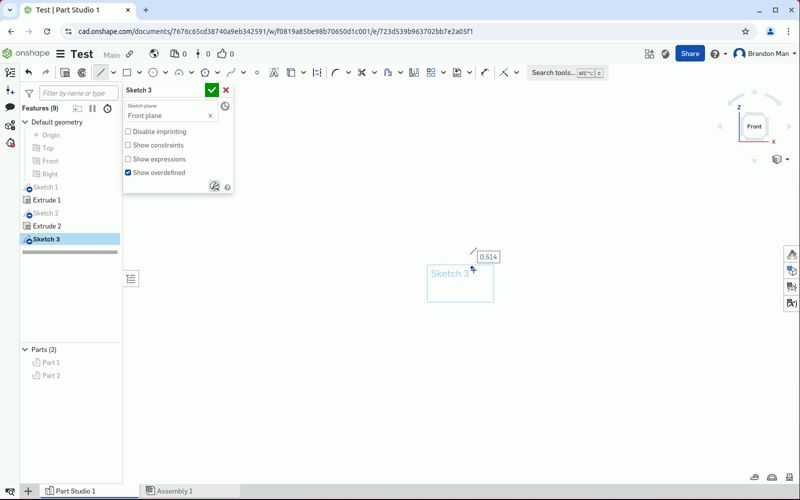
key_down(shift)
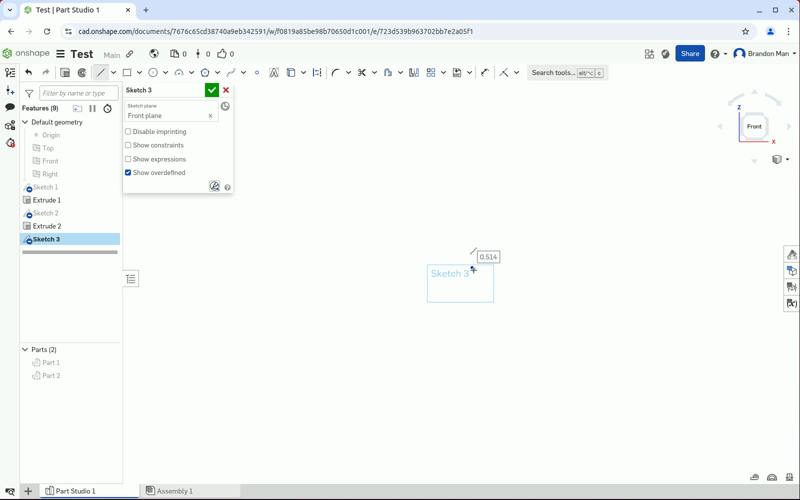
mouse_move(503, 269)
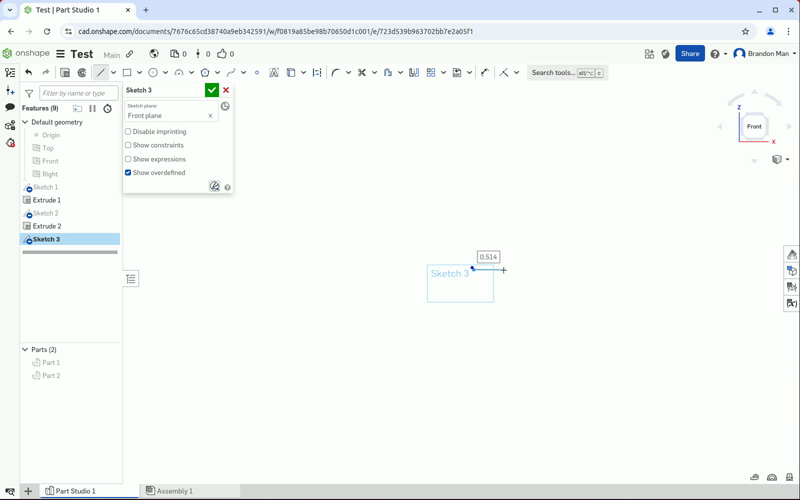
mouse_move(476, 269)
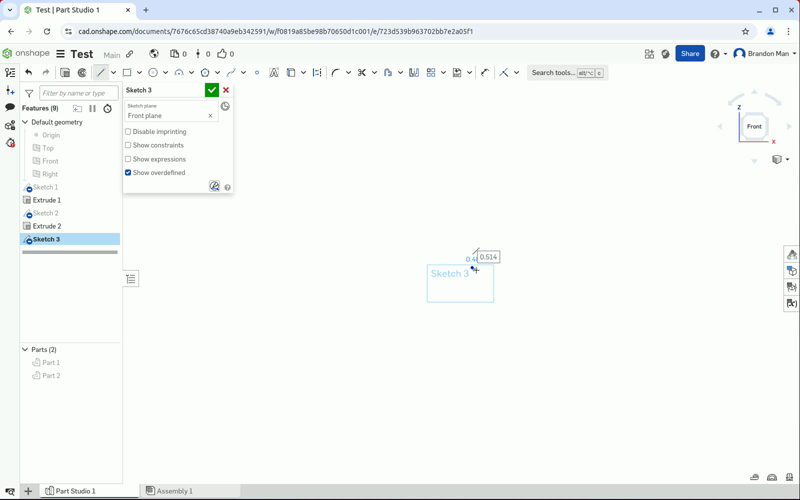
scroll(6)
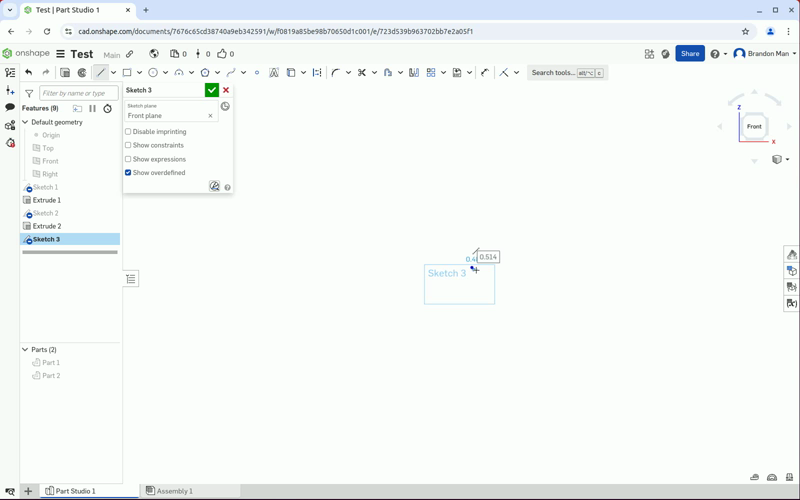
scroll(6)
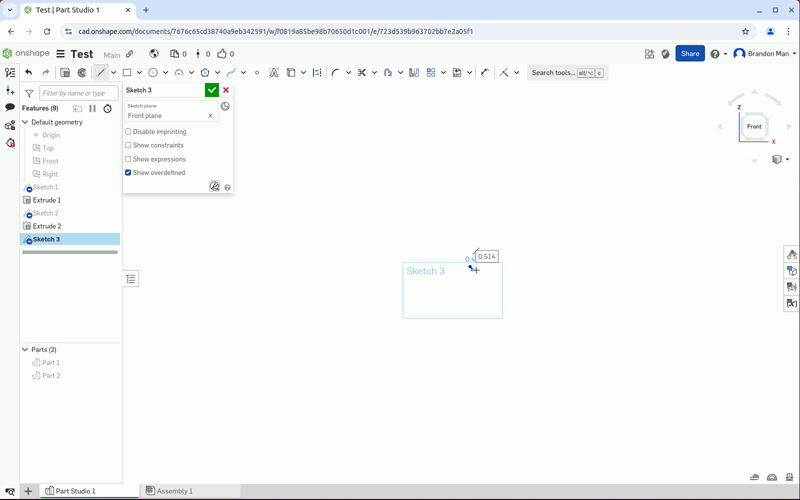
scroll(6)
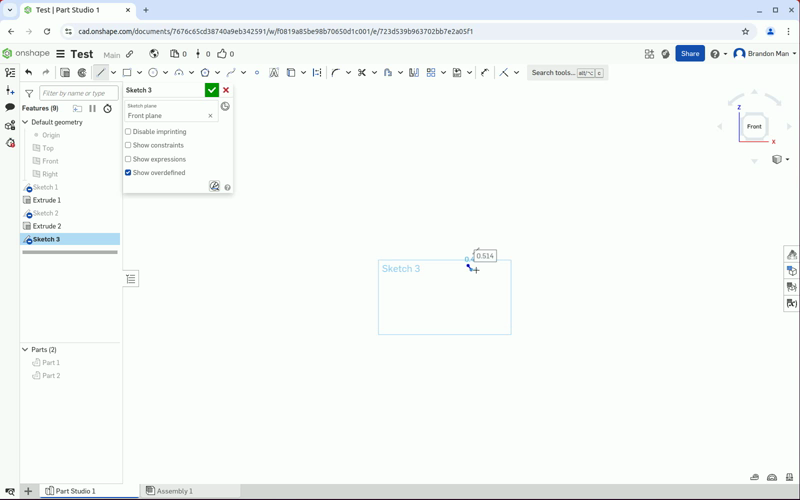
scroll(6)
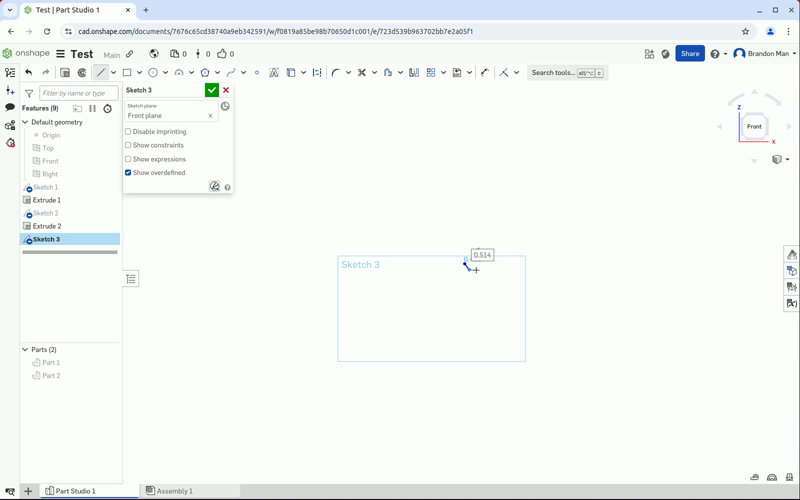
scroll(6)
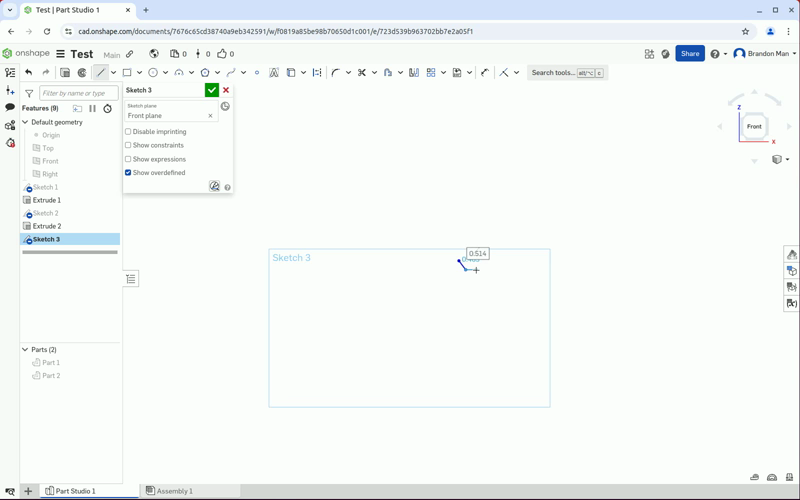
scroll(6)
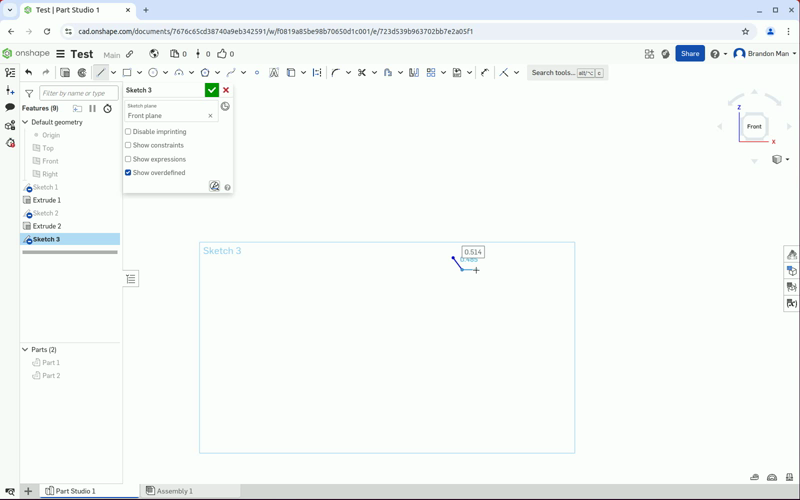
scroll(6)
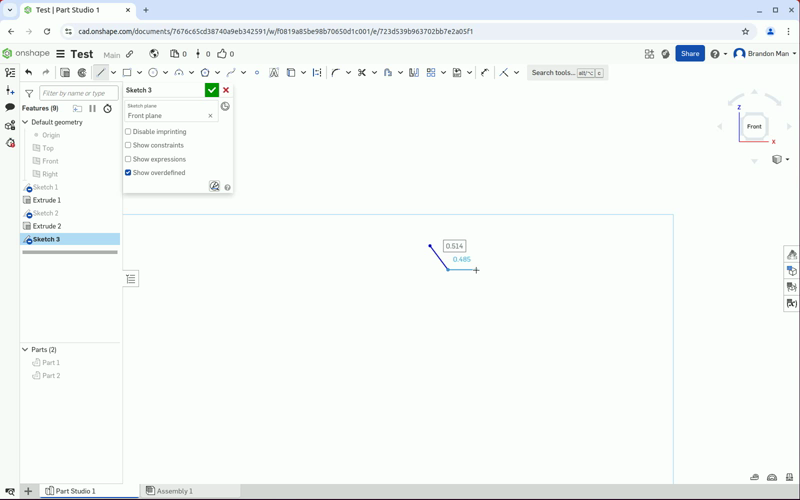
click(476, 269)
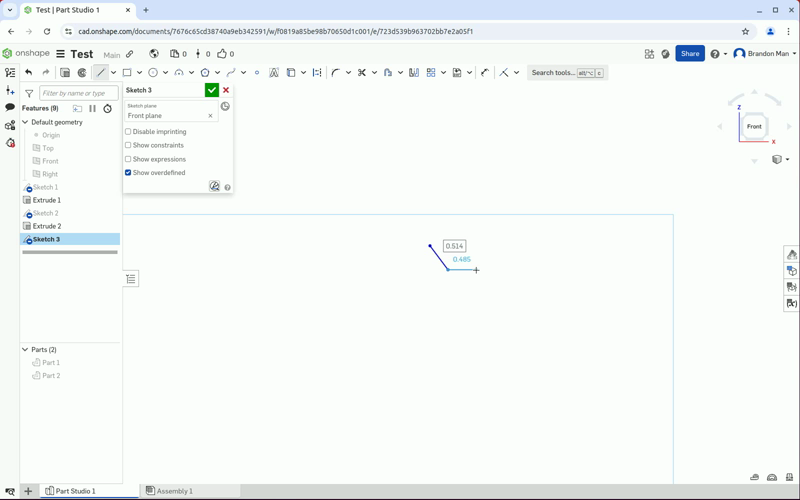
scroll(-6)
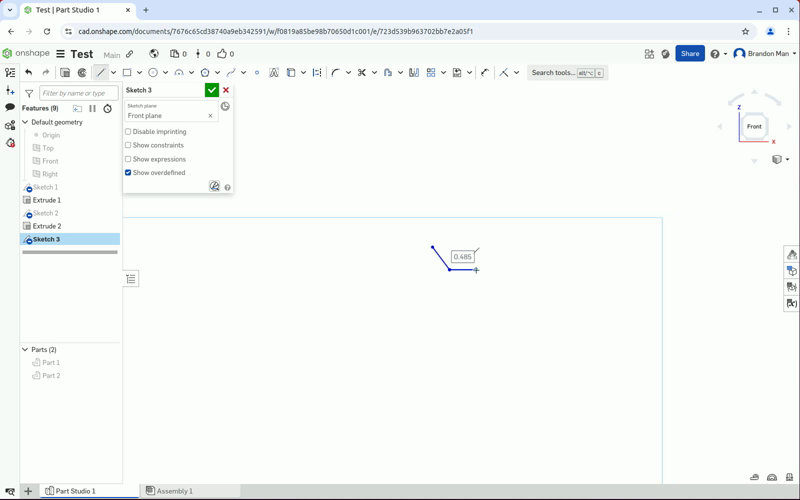
scroll(-6)
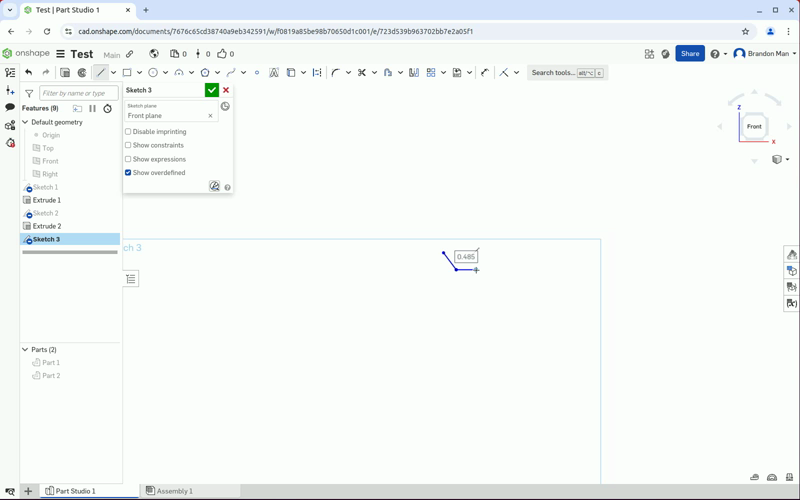
scroll(-6)
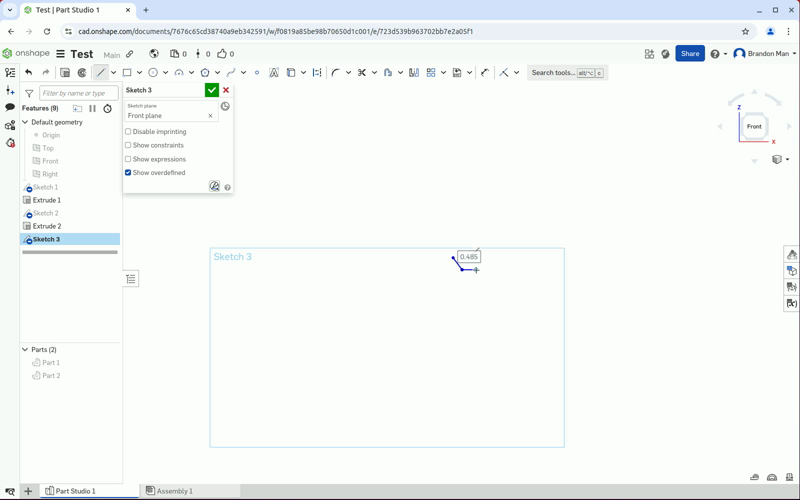
scroll(-6)
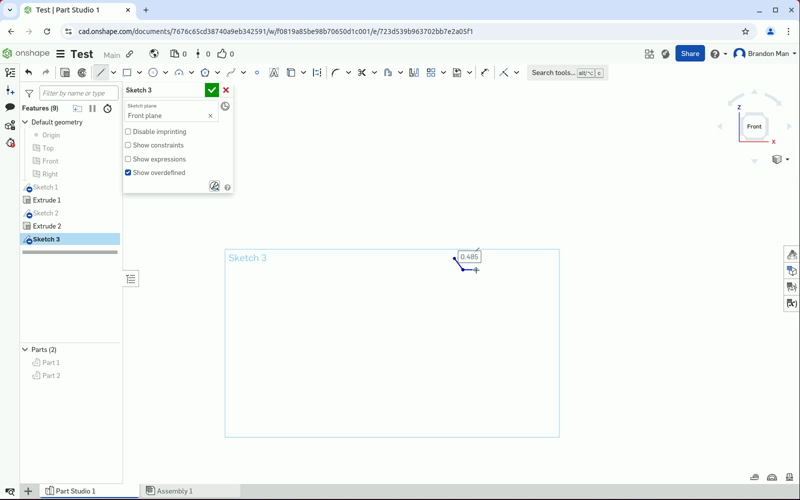
scroll(-6)
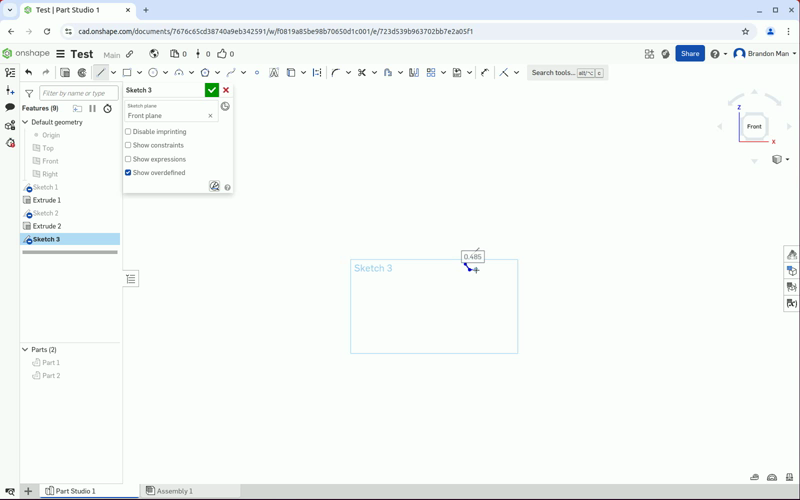
scroll(-6)
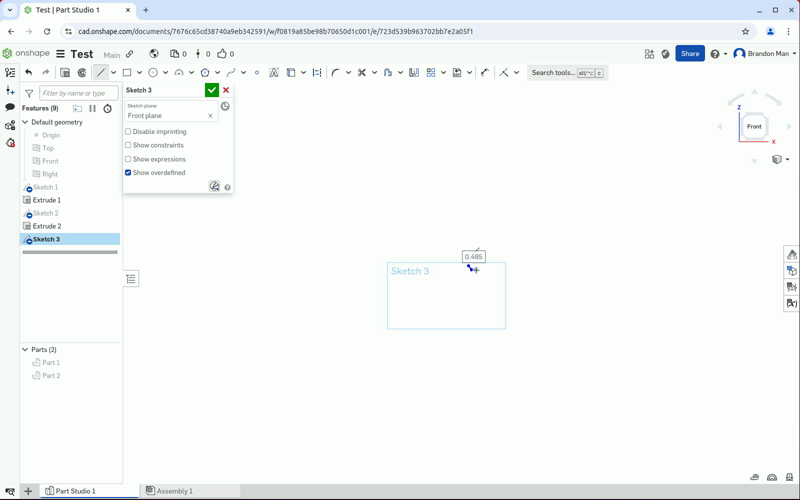
scroll(-6)
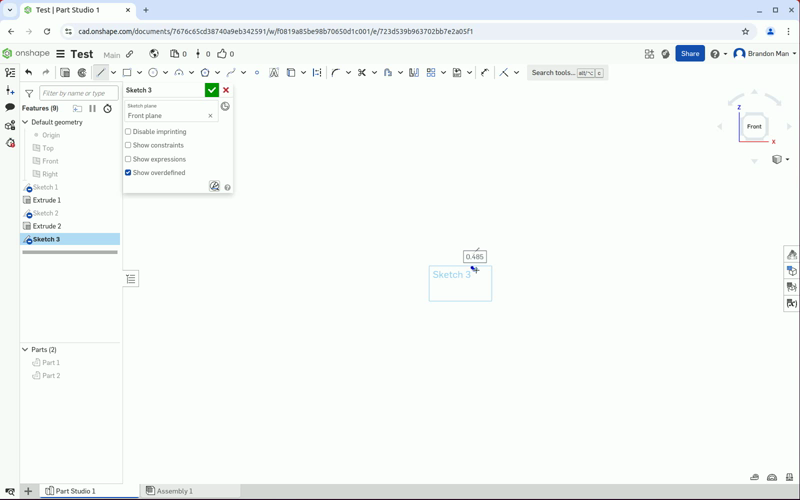
key_up(shift)
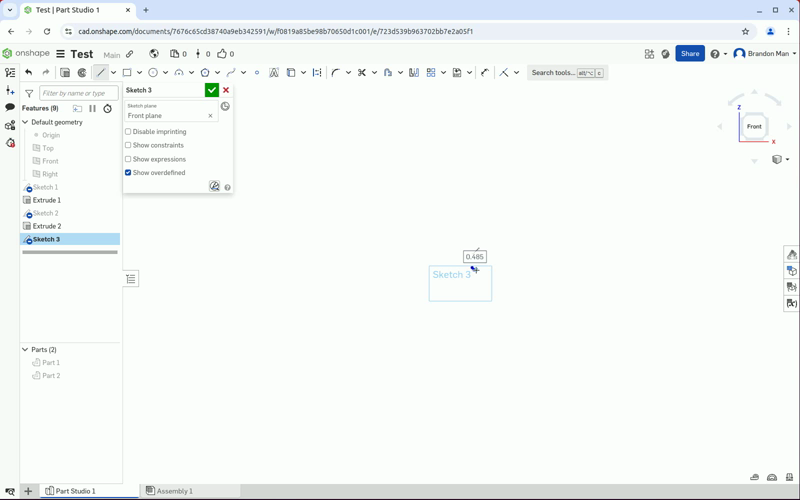
key_down(shift)
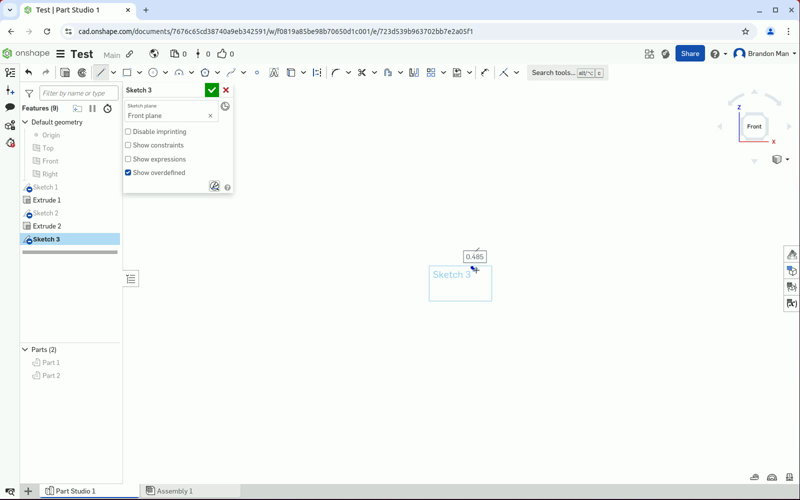
mouse_move(506, 269)
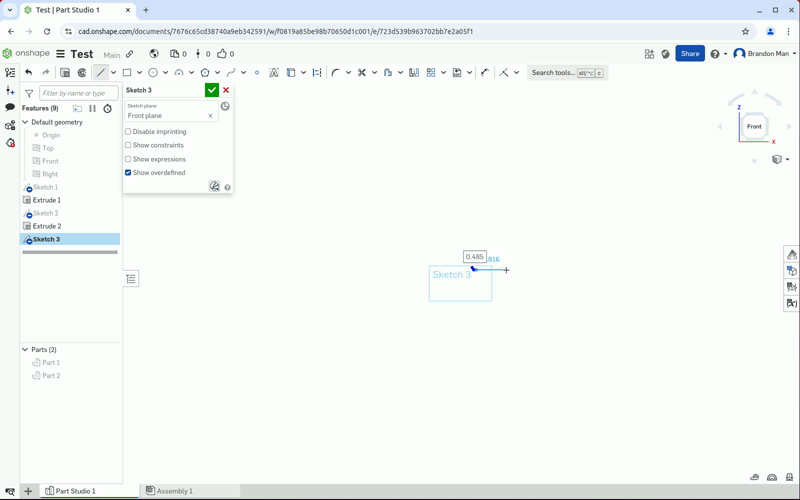
mouse_move(477, 267)
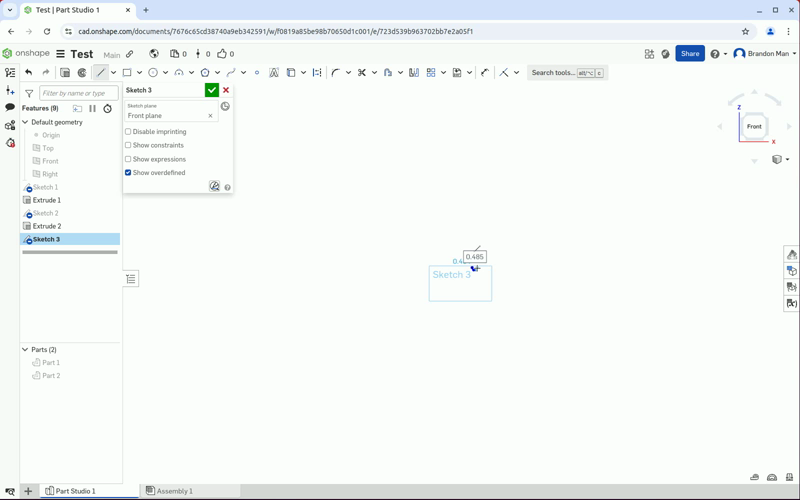
scroll(6)
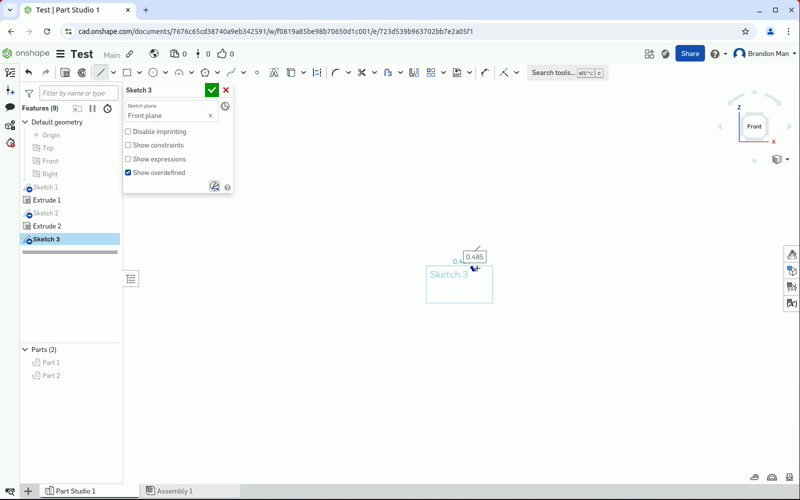
scroll(6)
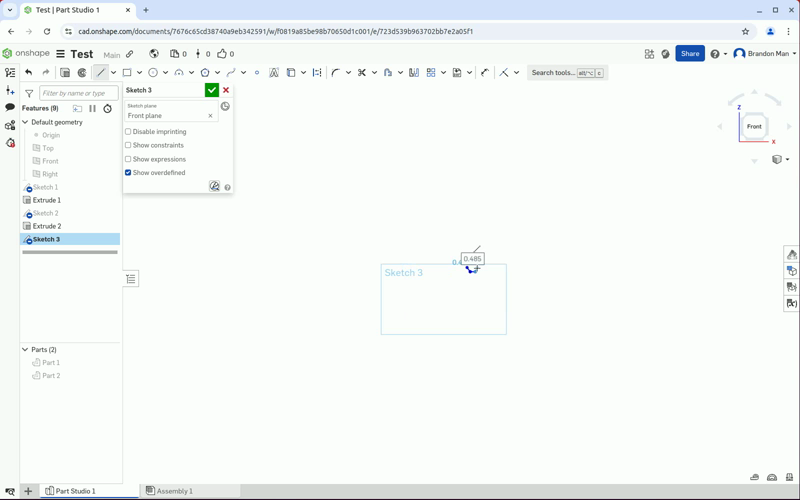
scroll(6)
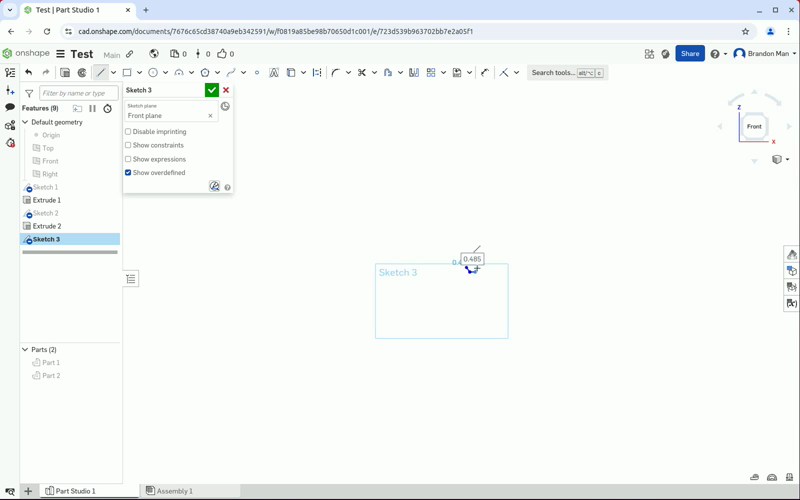
scroll(6)
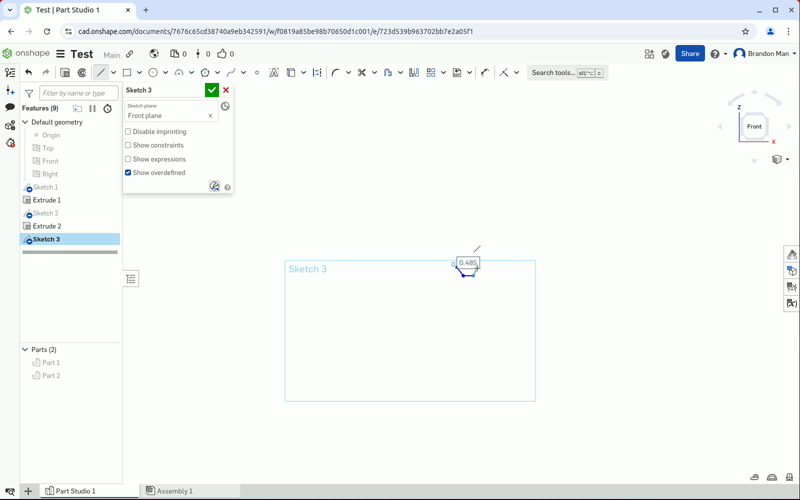
scroll(6)
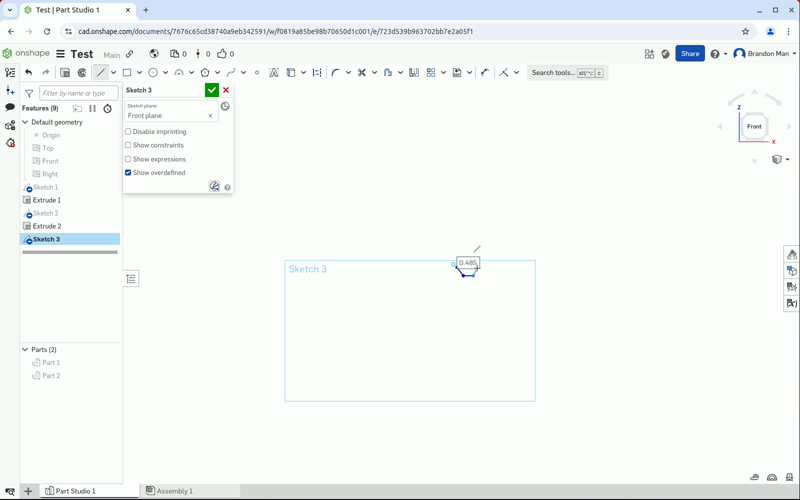
scroll(6)
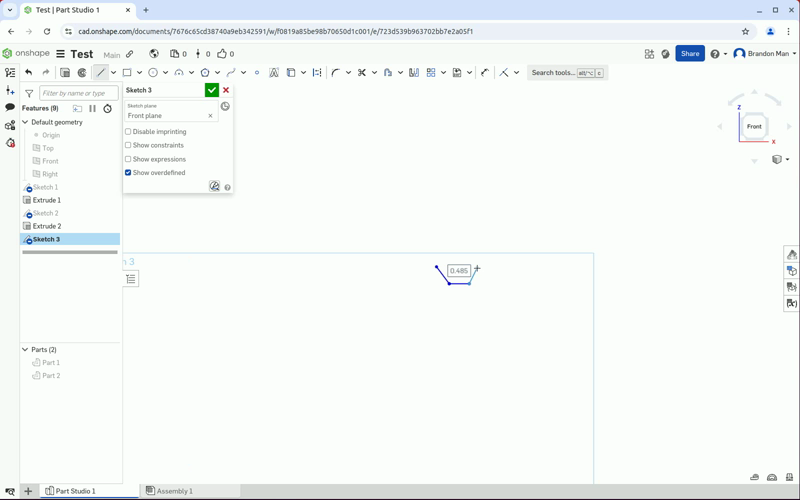
scroll(6)
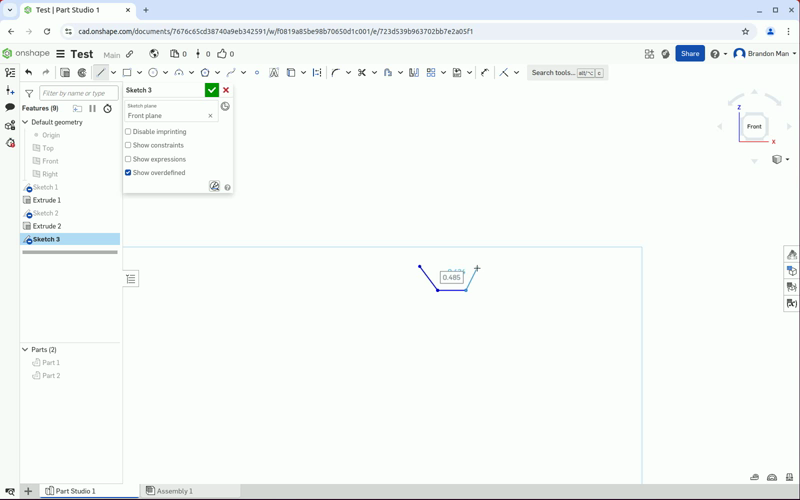
click(477, 267)
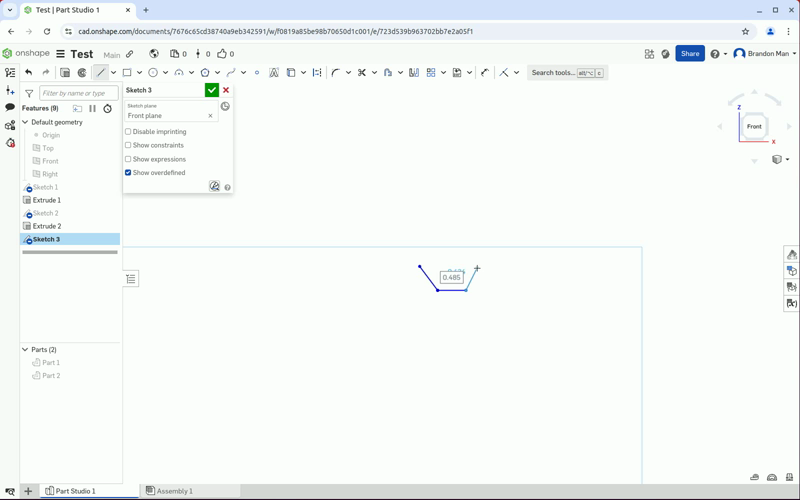
scroll(-6)
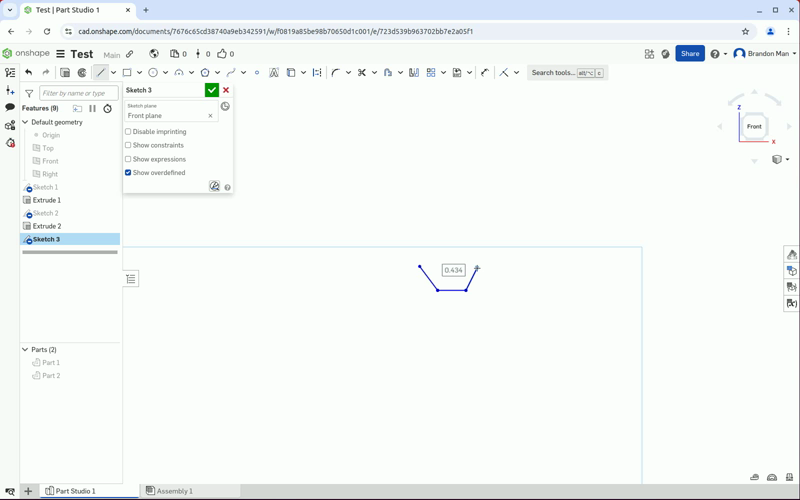
scroll(-6)
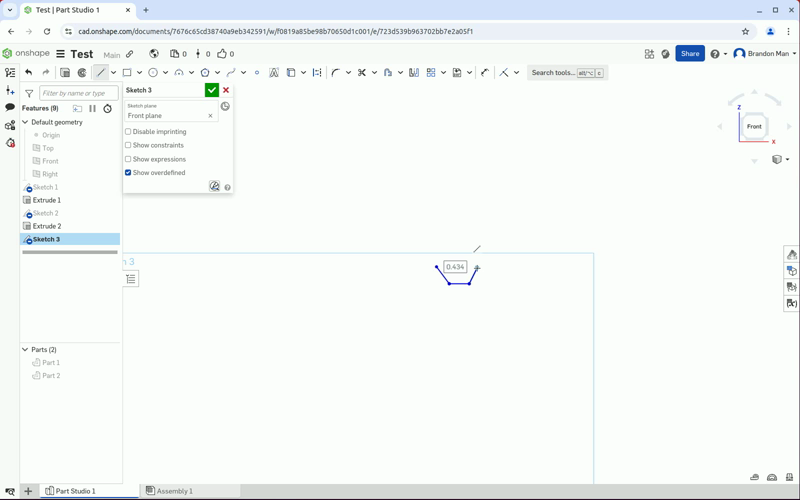
scroll(-6)
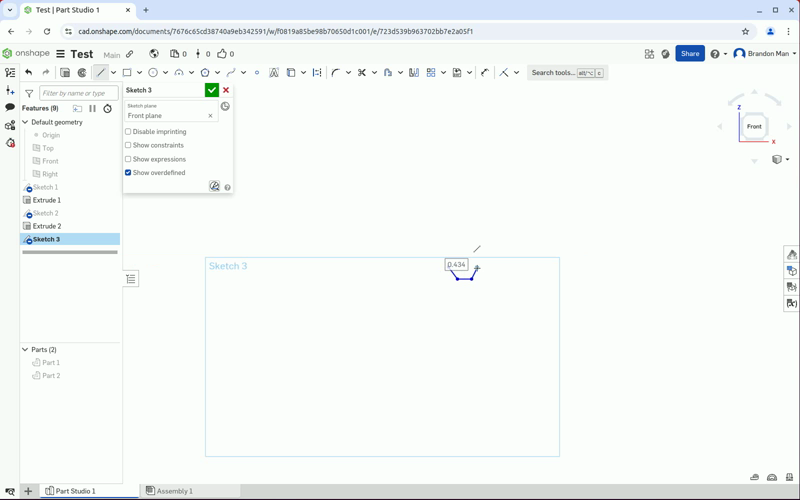
scroll(-6)
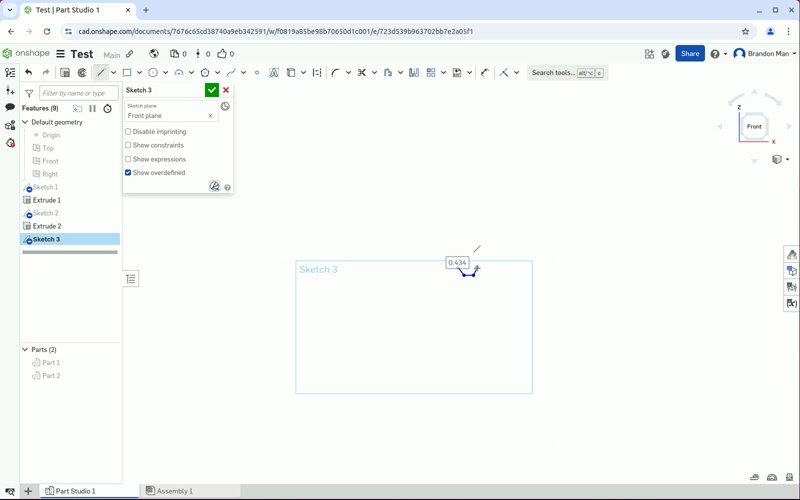
scroll(-6)
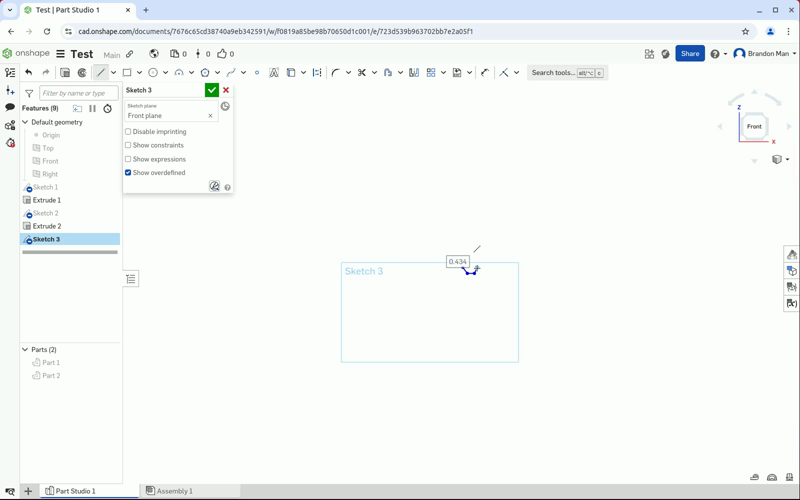
scroll(-6)
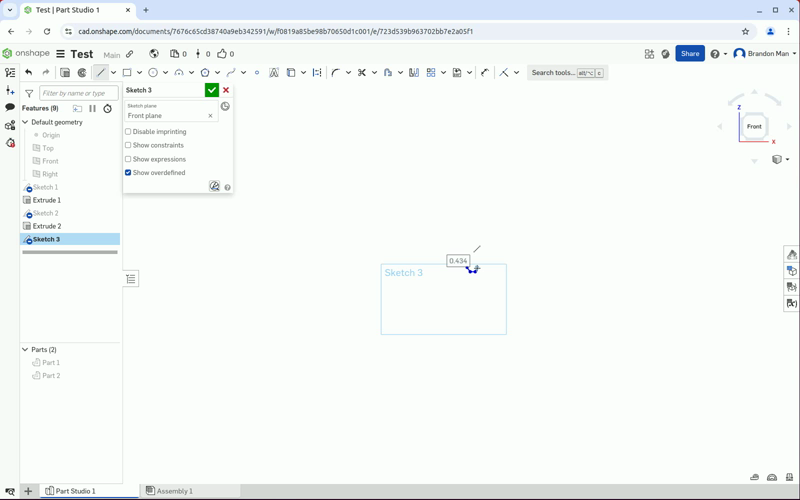
scroll(-6)
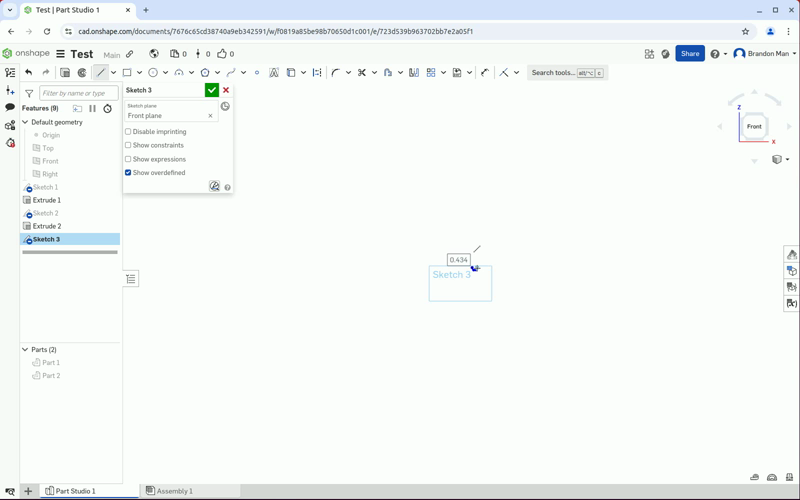
key_up(shift)
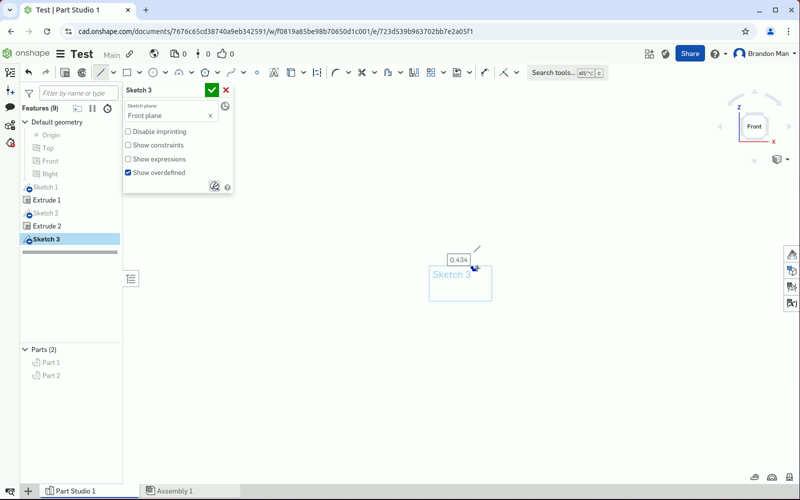
key_down(shift)
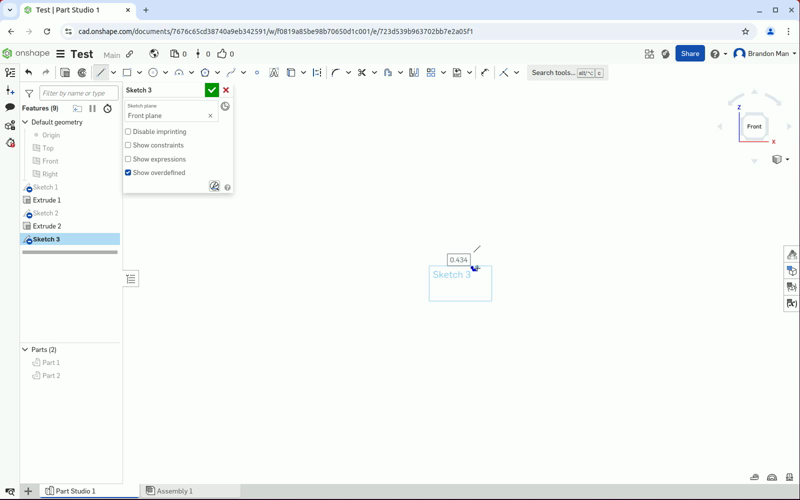
mouse_move(507, 267)
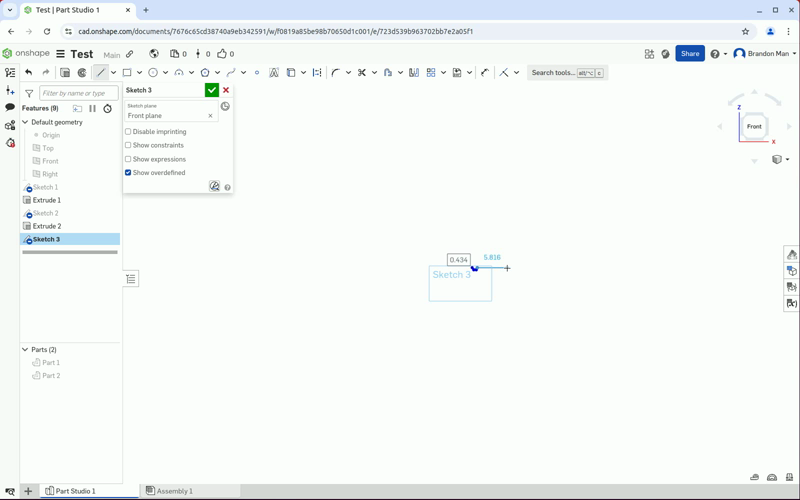
mouse_move(476, 265)
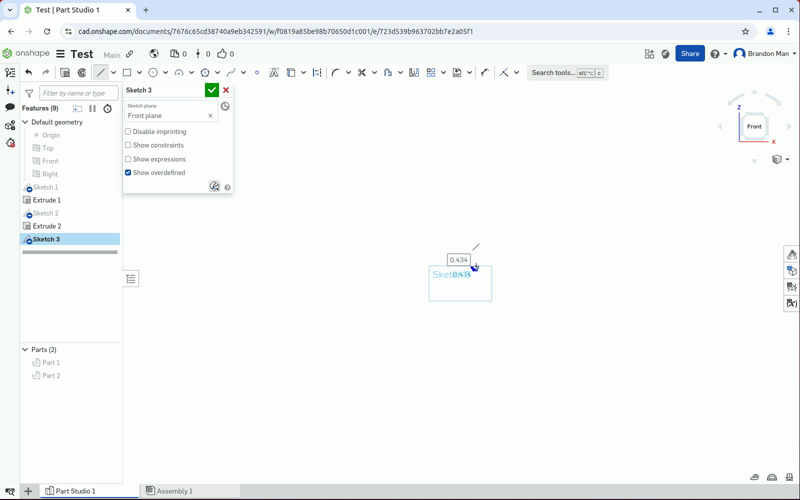
scroll(6)
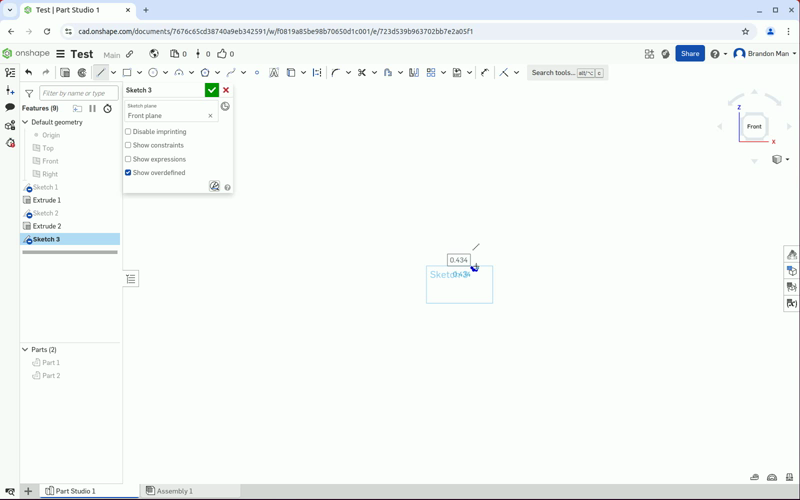
scroll(6)
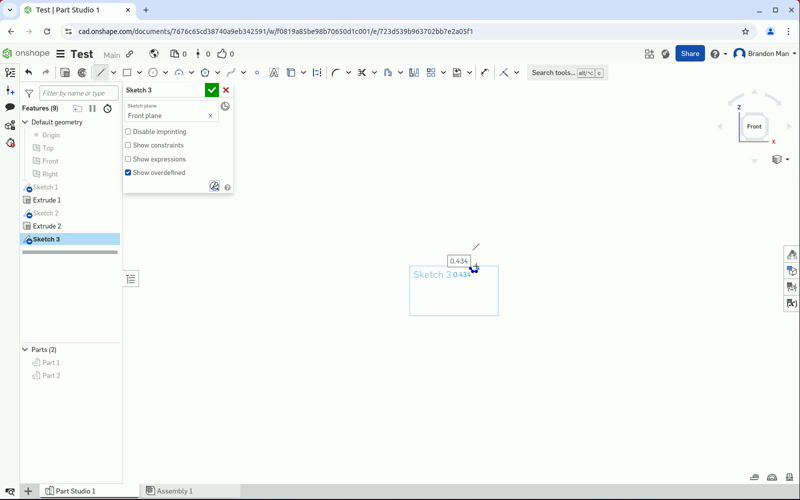
scroll(6)
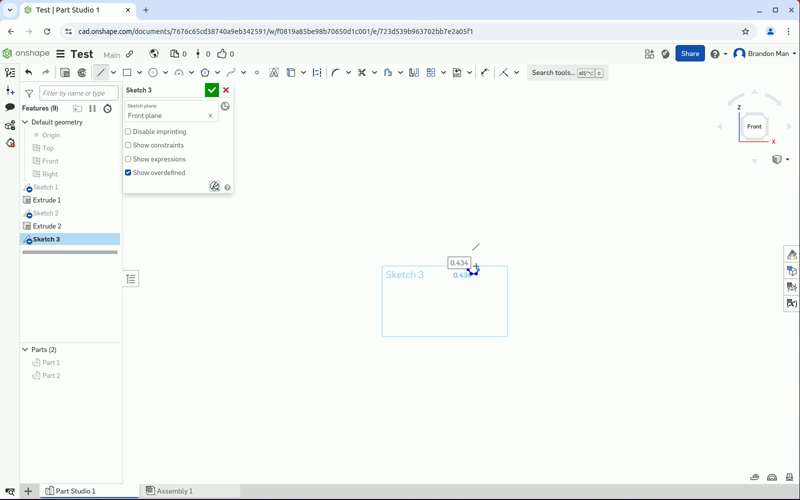
scroll(6)
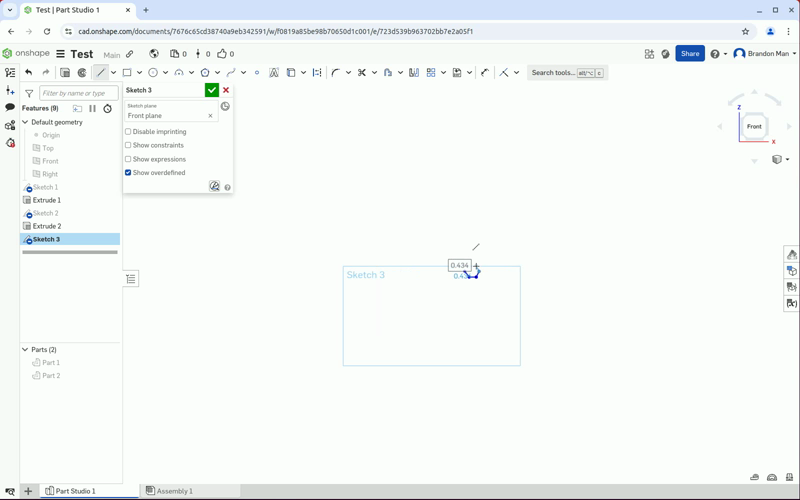
scroll(6)
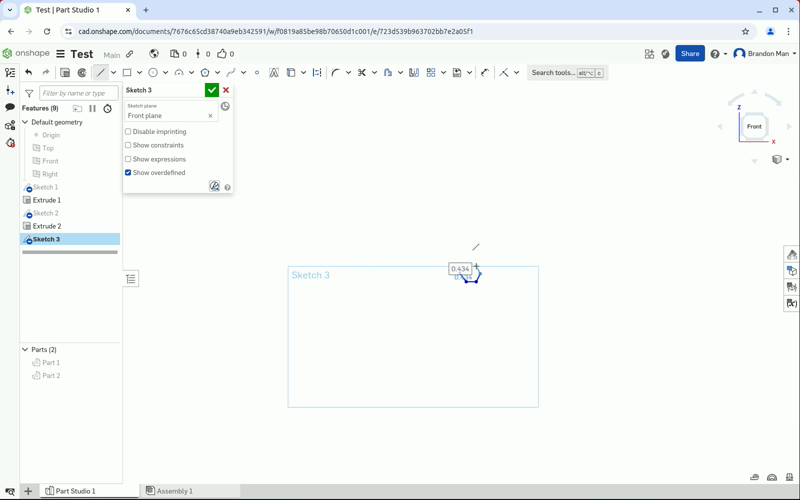
scroll(6)
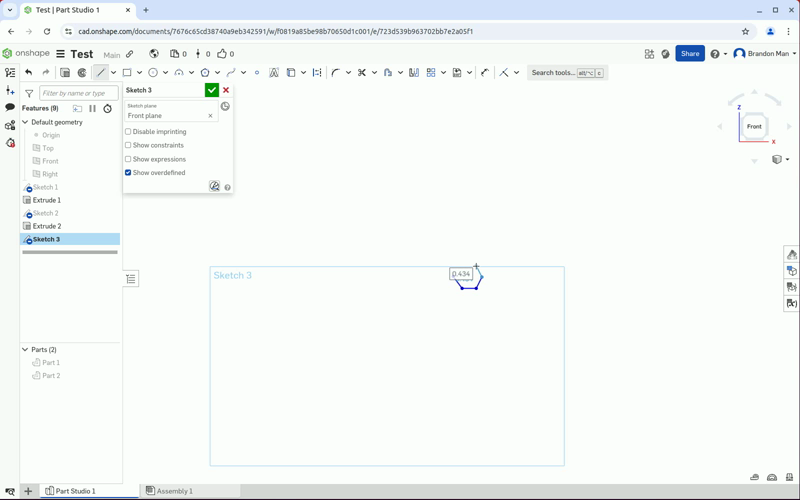
scroll(6)
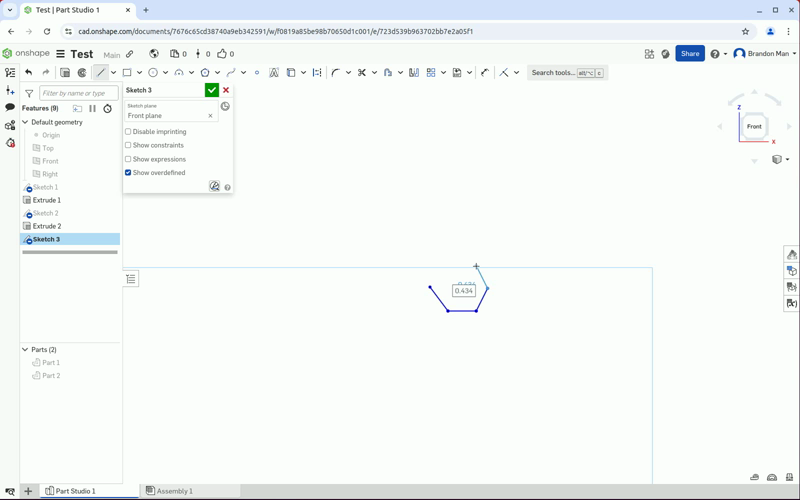
click(476, 265)
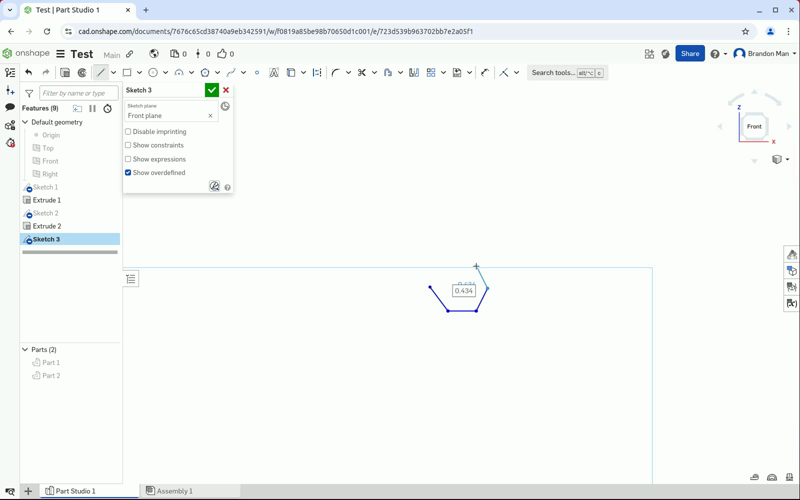
scroll(-6)
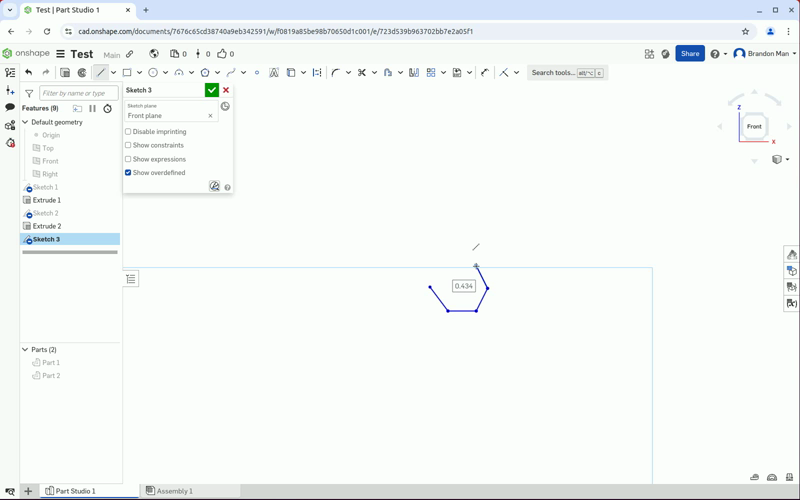
scroll(-6)
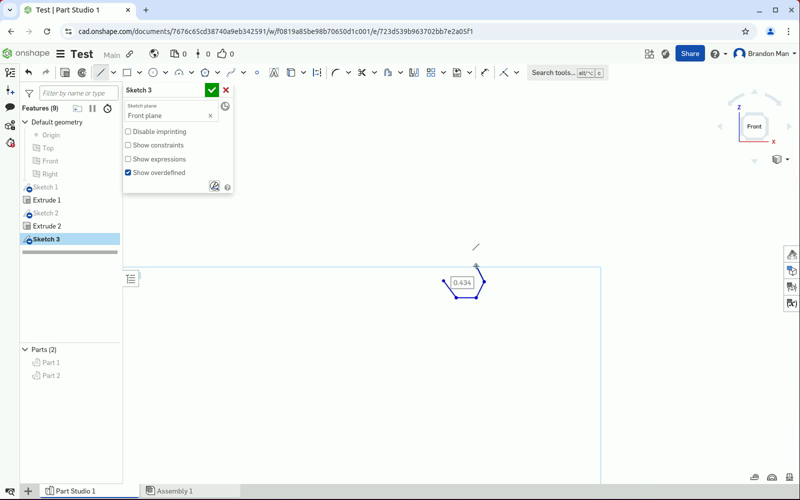
scroll(-6)
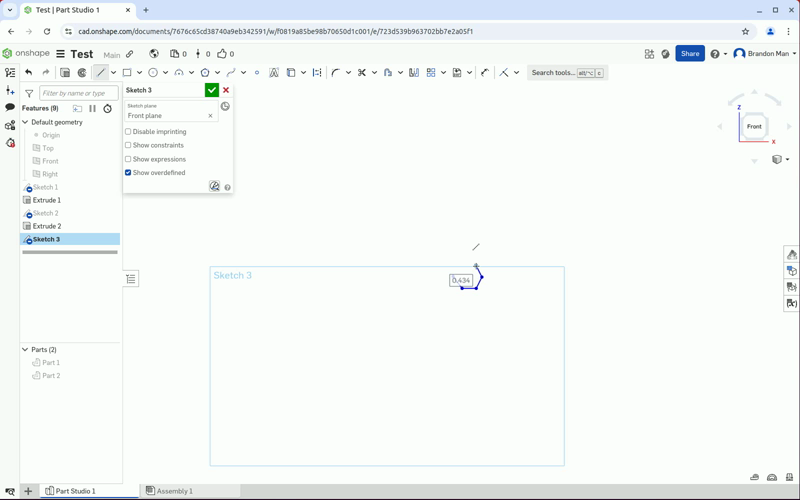
scroll(-6)
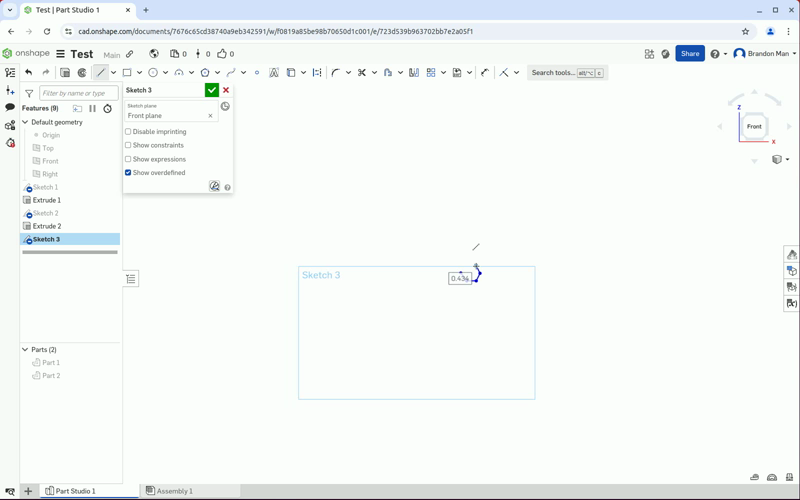
scroll(-6)
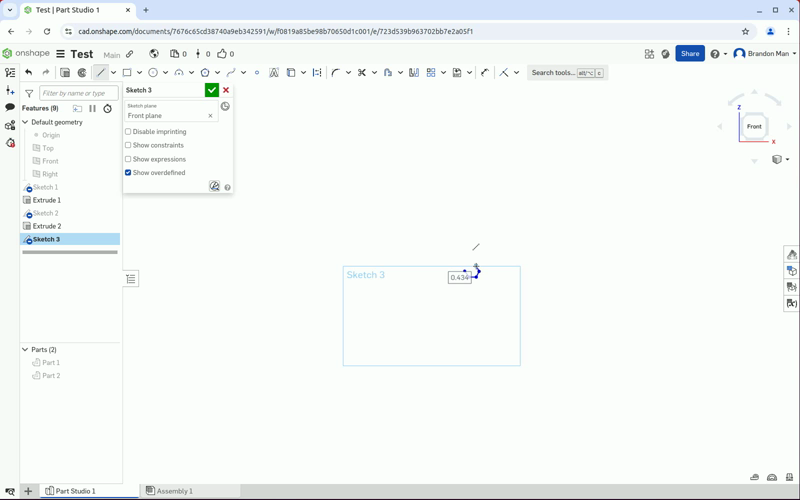
scroll(-6)
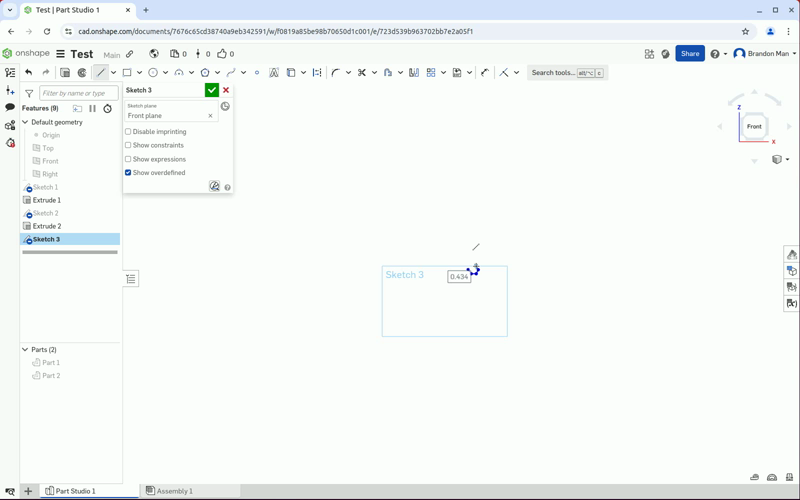
scroll(-6)
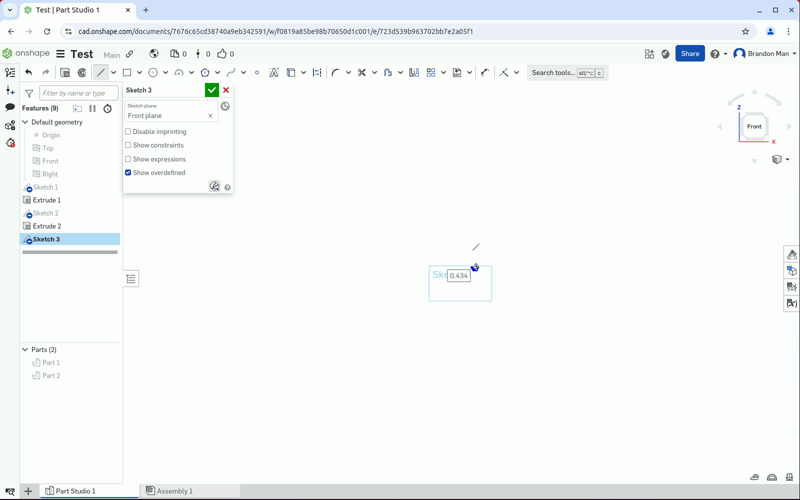
key_up(shift)
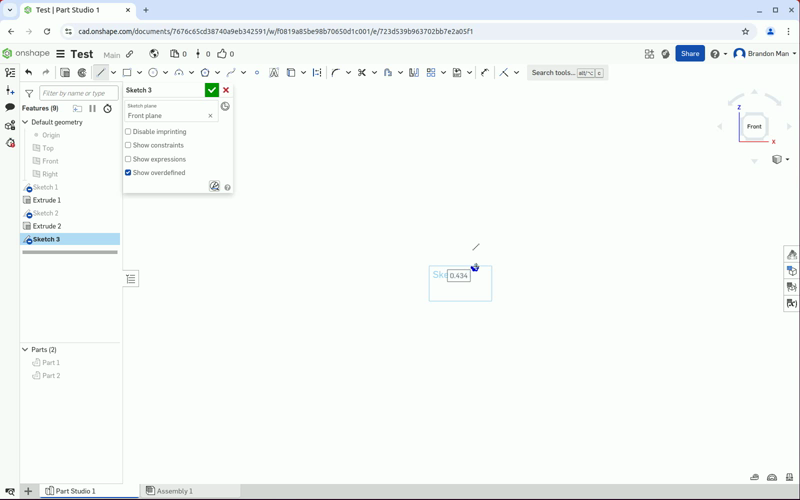
key_down(shift)
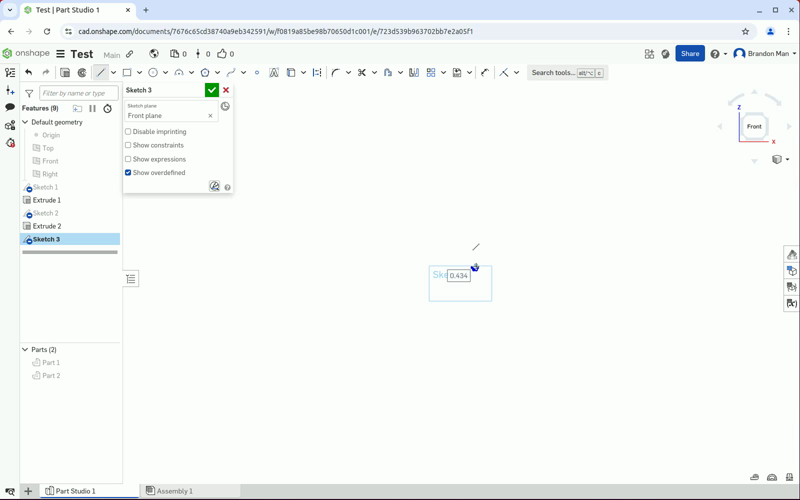
mouse_move(506, 265)
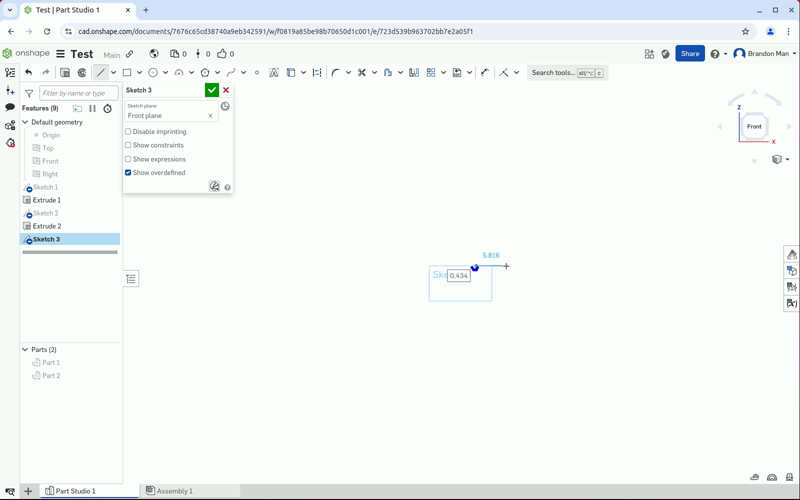
mouse_move(473, 265)
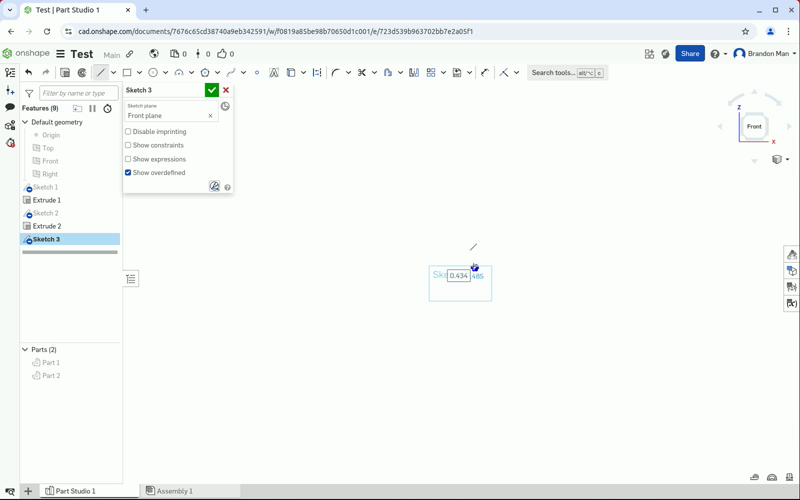
scroll(6)
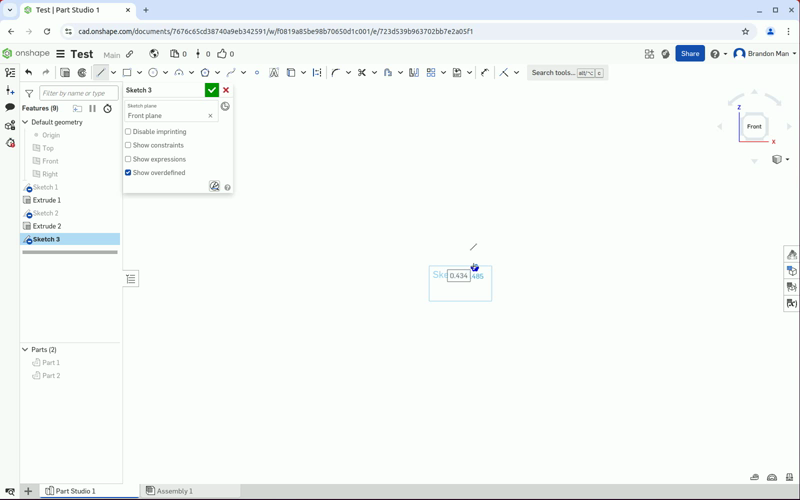
scroll(6)
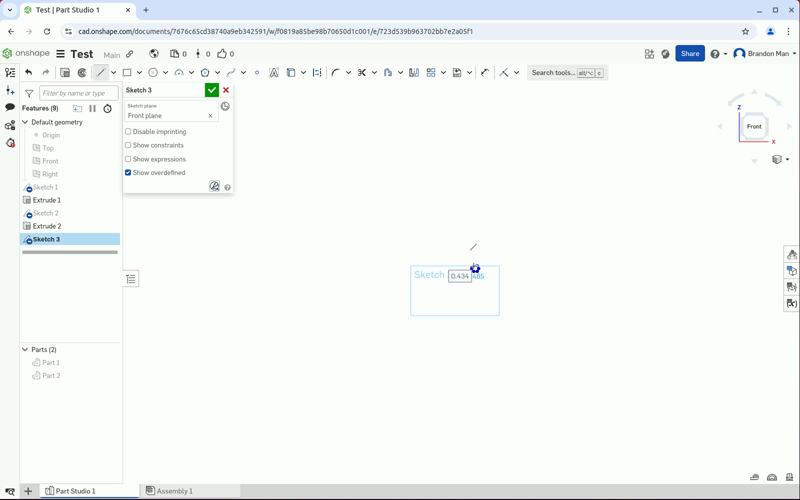
scroll(6)
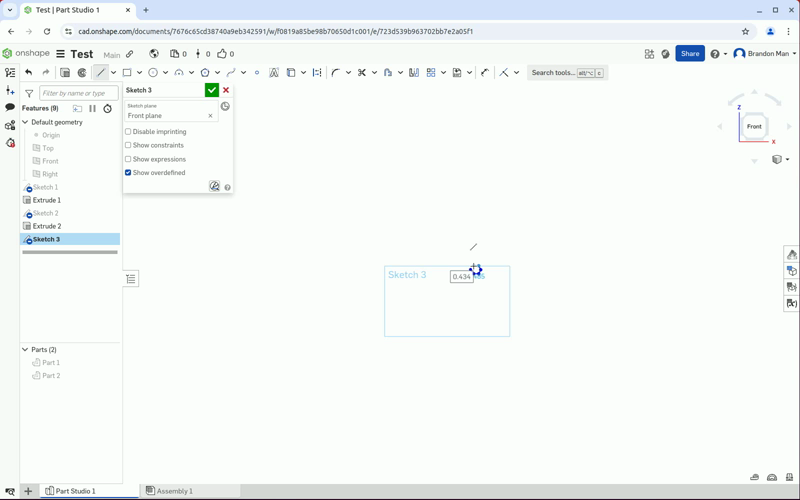
scroll(6)
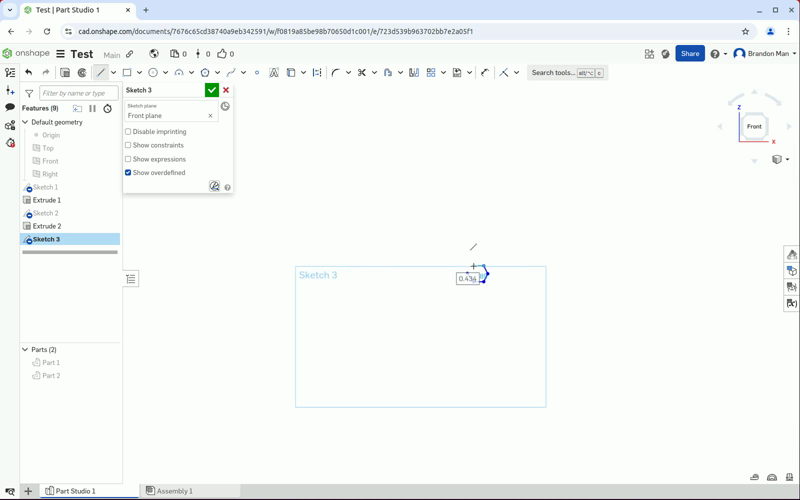
scroll(6)
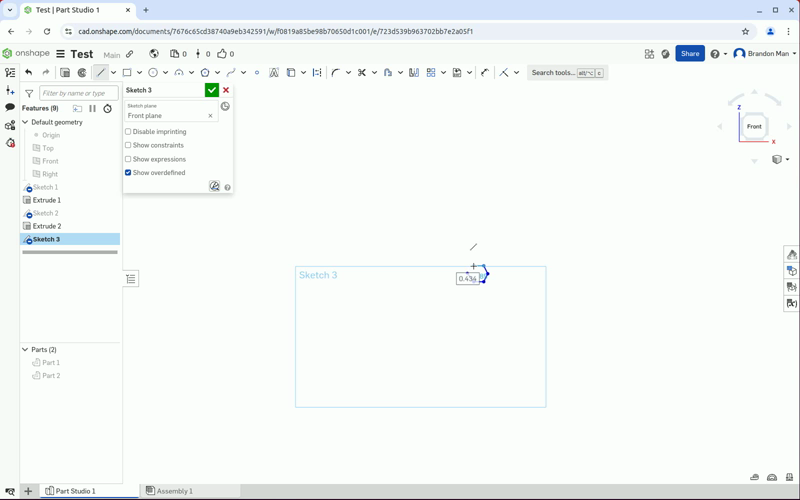
scroll(6)
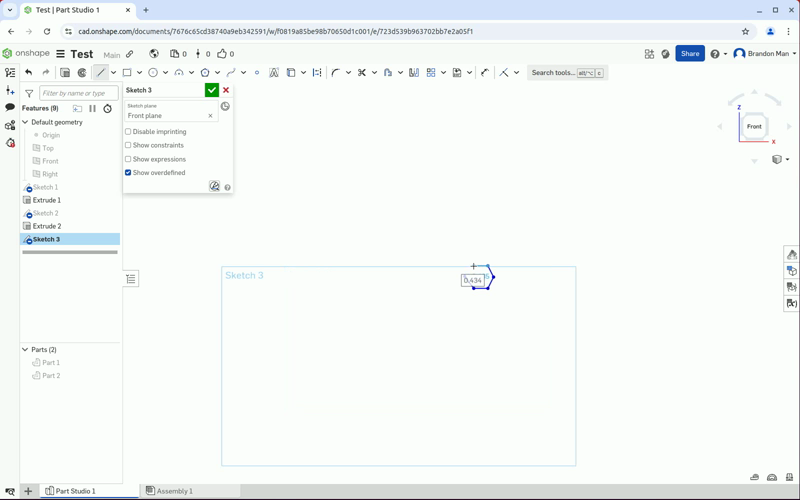
scroll(6)
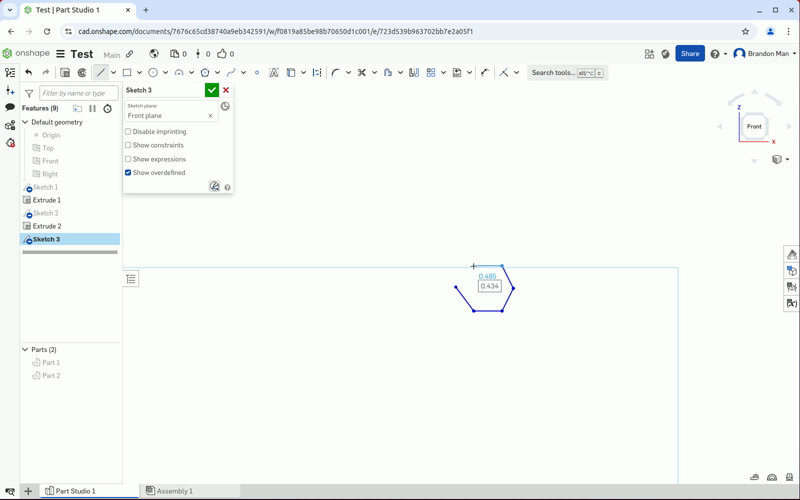
click(473, 265)
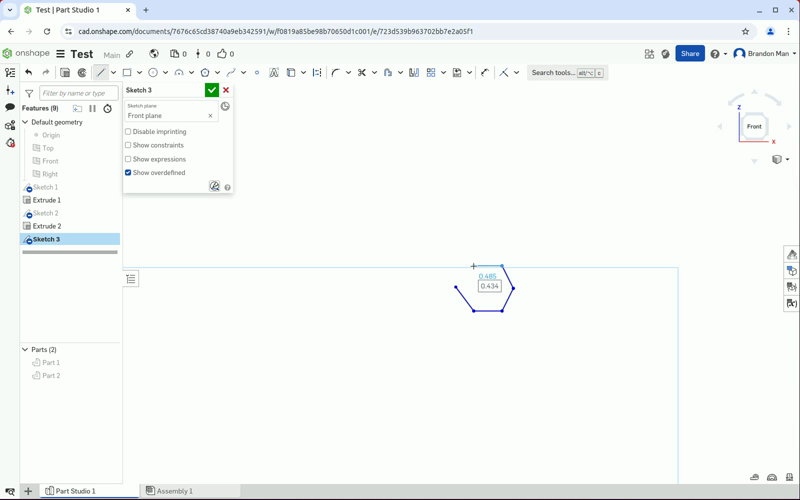
scroll(-6)
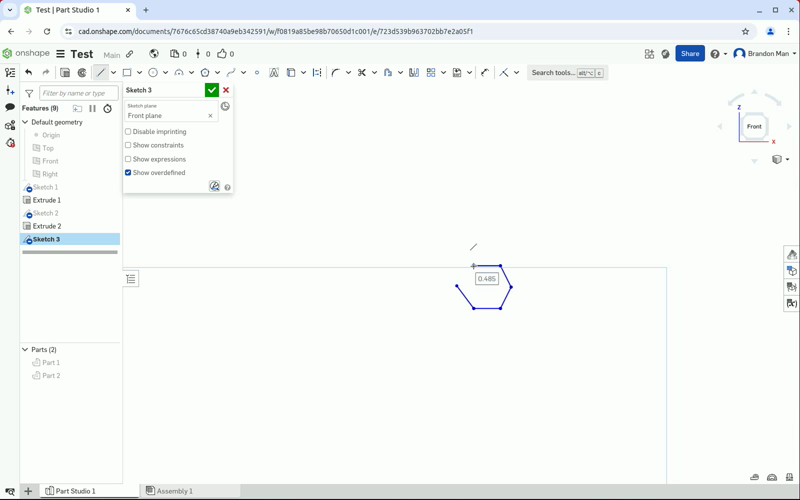
scroll(-6)
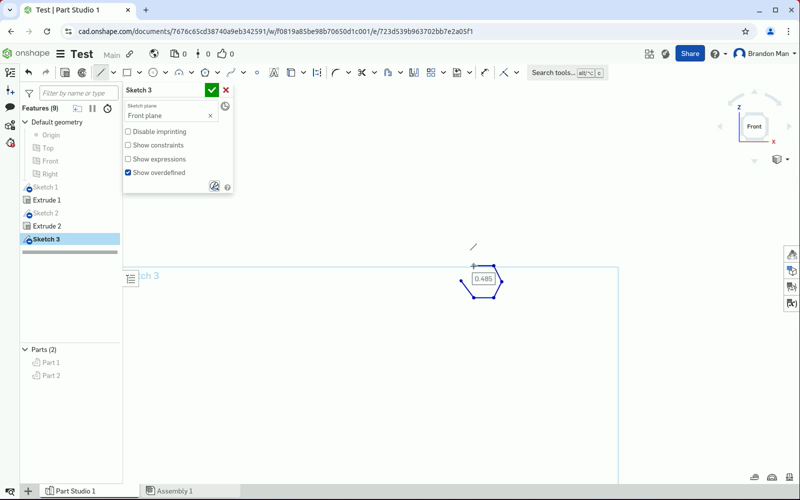
scroll(-6)
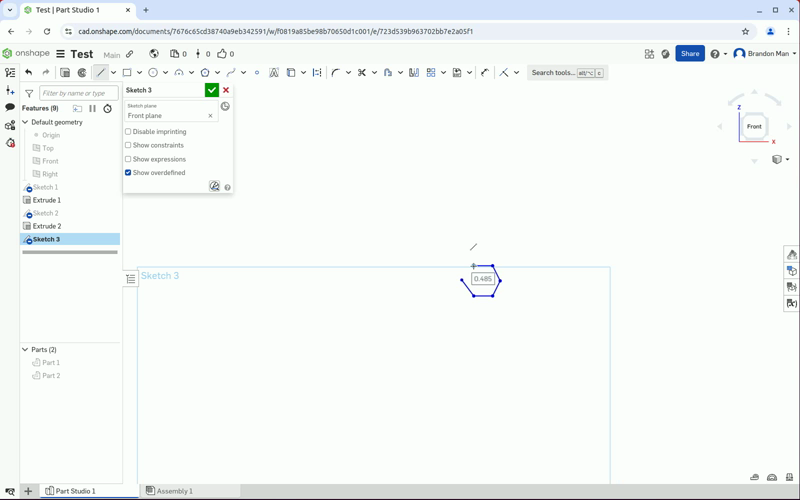
scroll(-6)
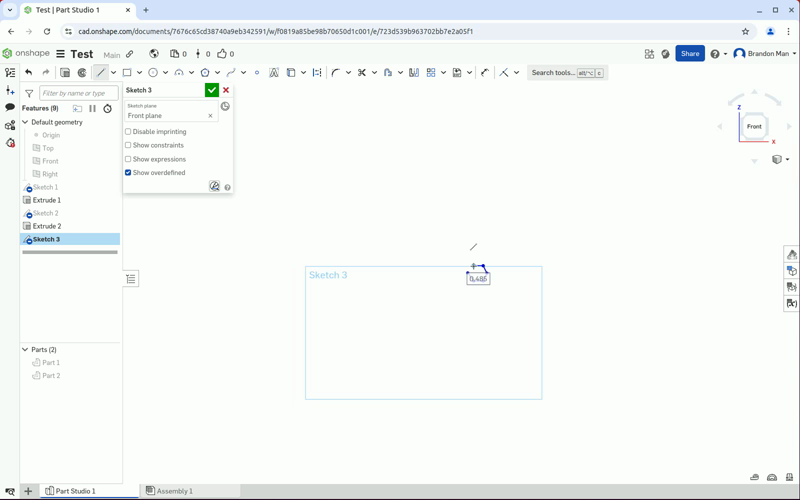
scroll(-6)
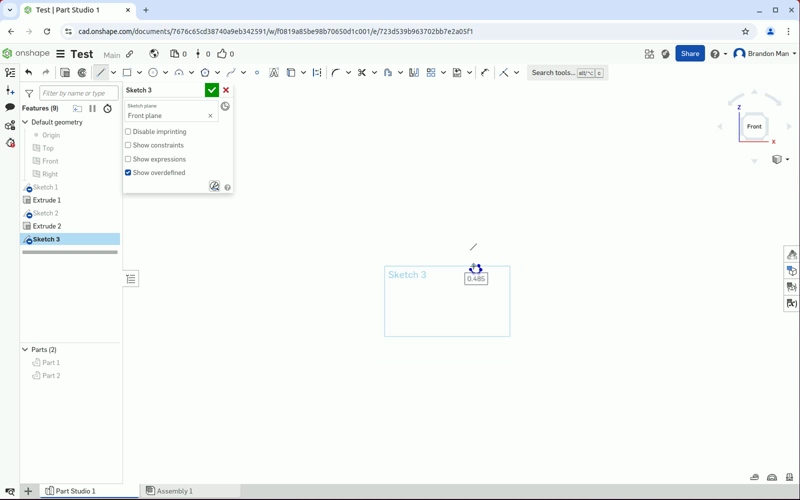
scroll(-6)
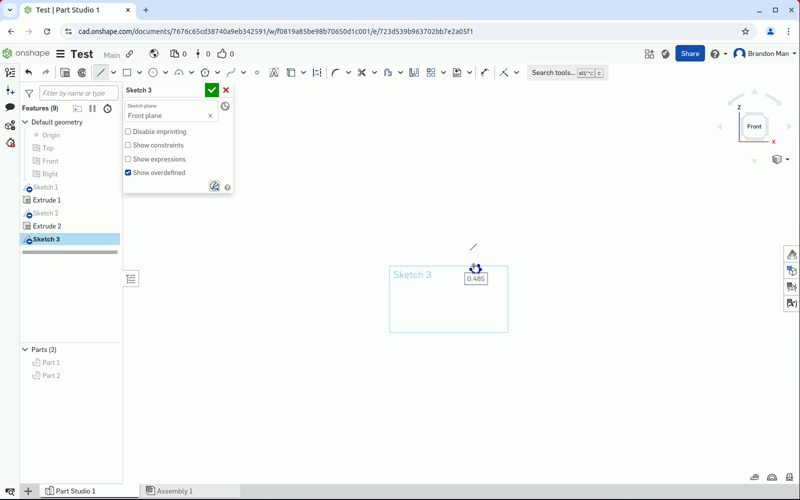
scroll(-6)
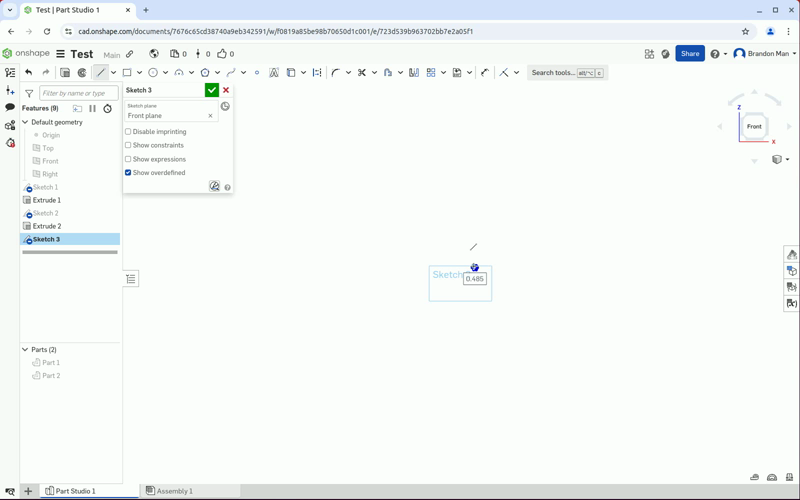
key_up(shift)
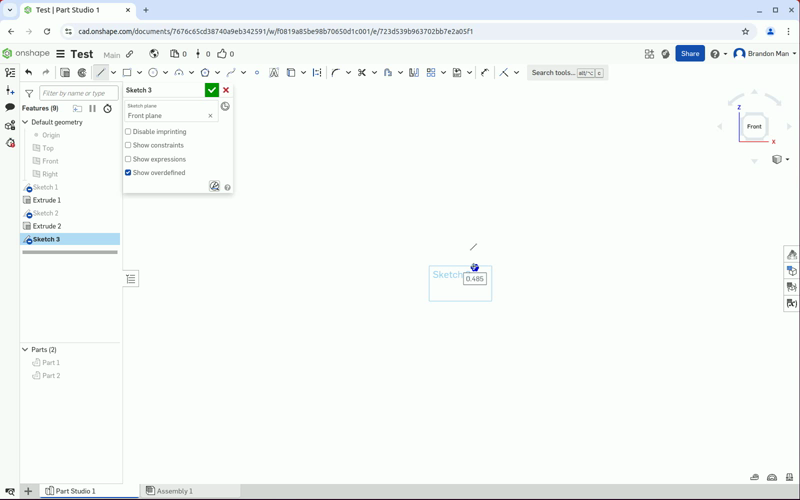
mouse_move(503, 265)
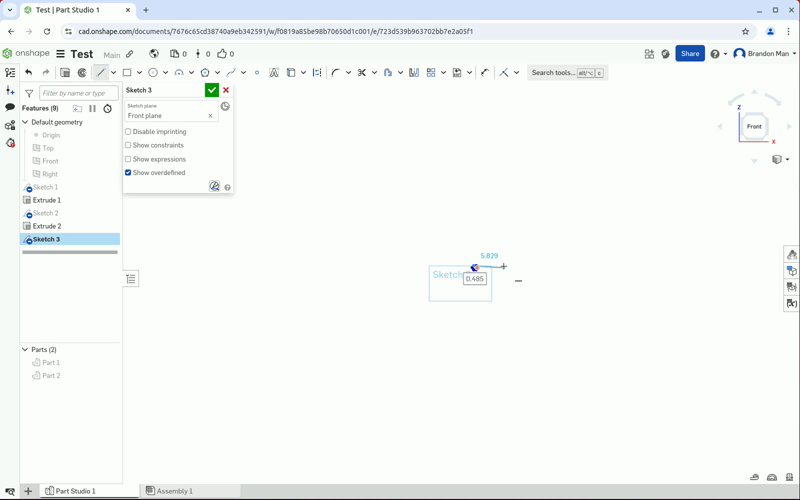
key_down(shift)
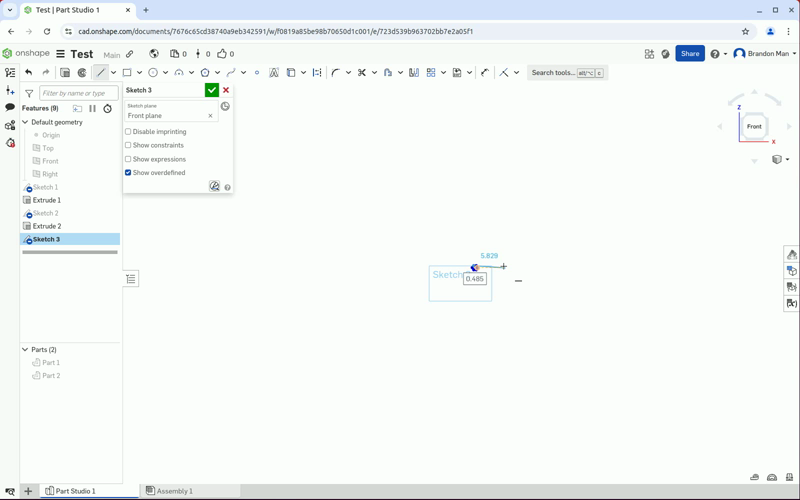
mouse_move(472, 267)
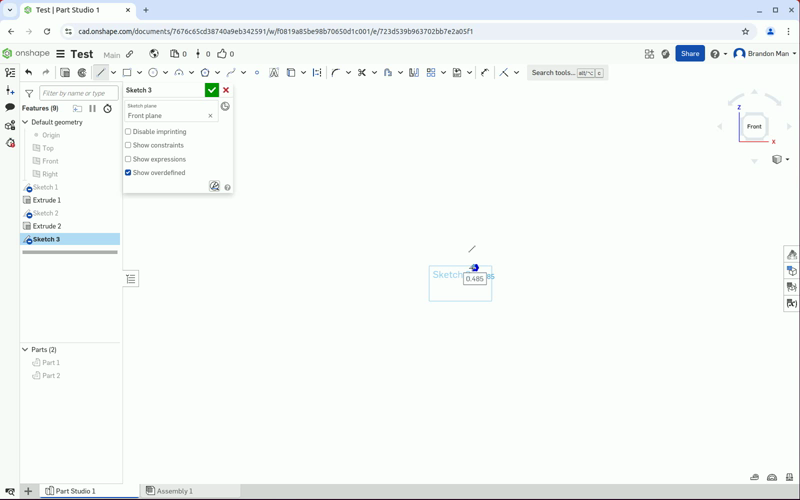
scroll(6)
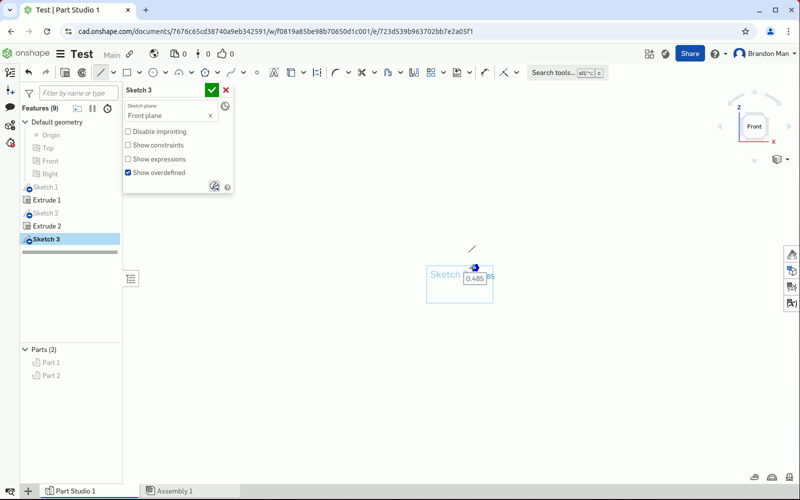
scroll(6)
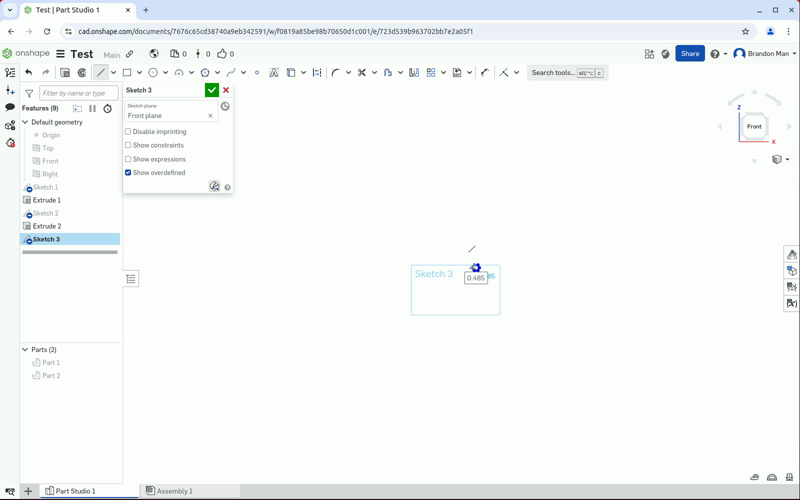
scroll(6)
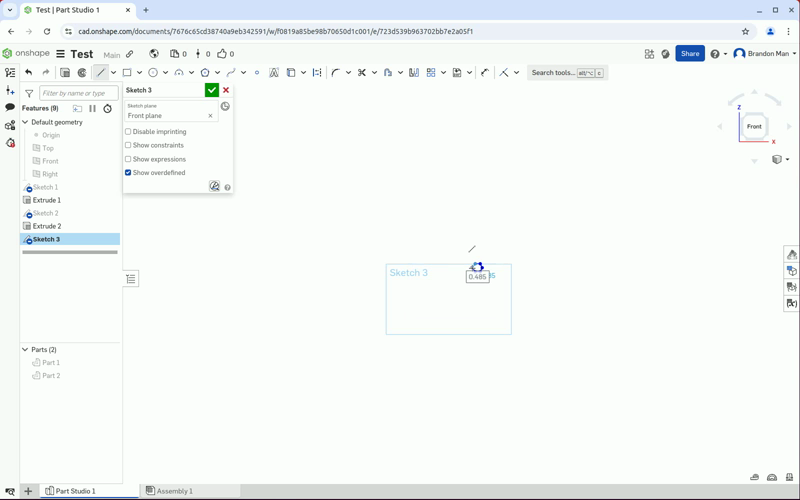
scroll(6)
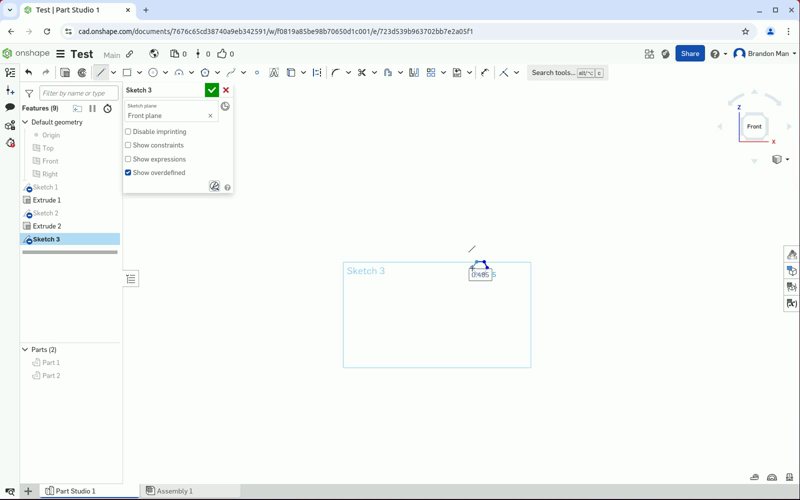
scroll(6)
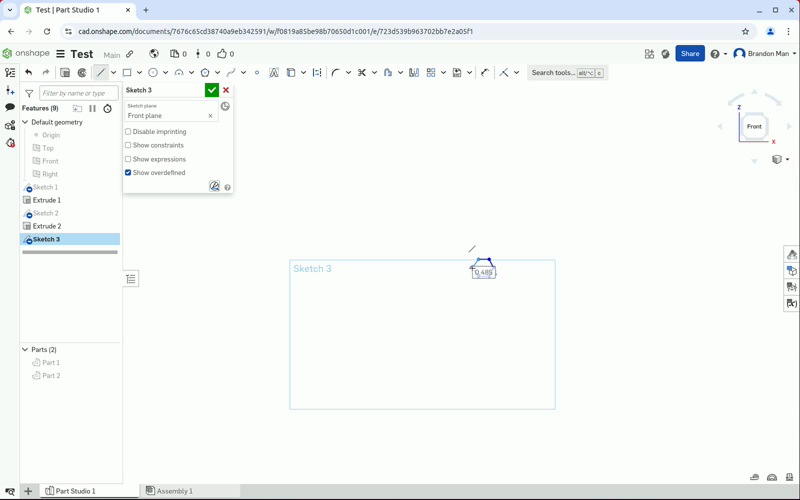
scroll(6)
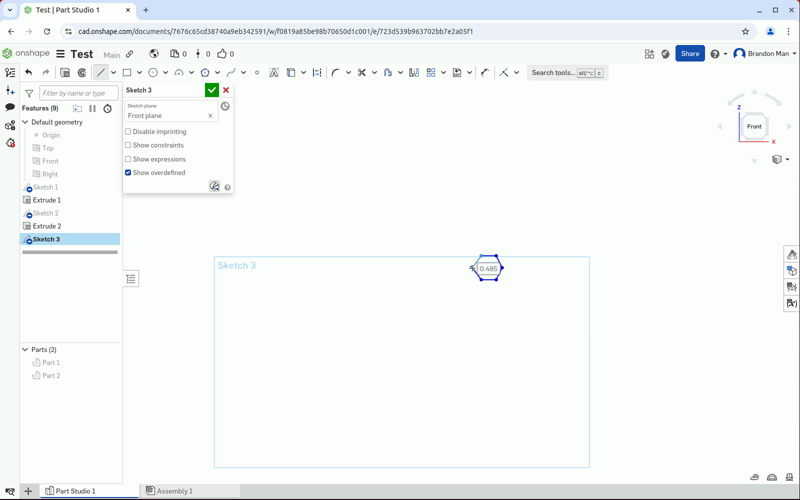
scroll(6)
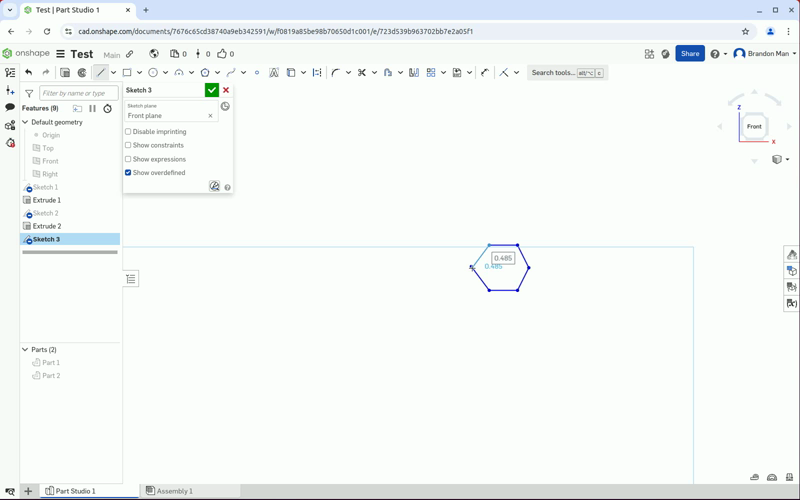
key_up(shift)
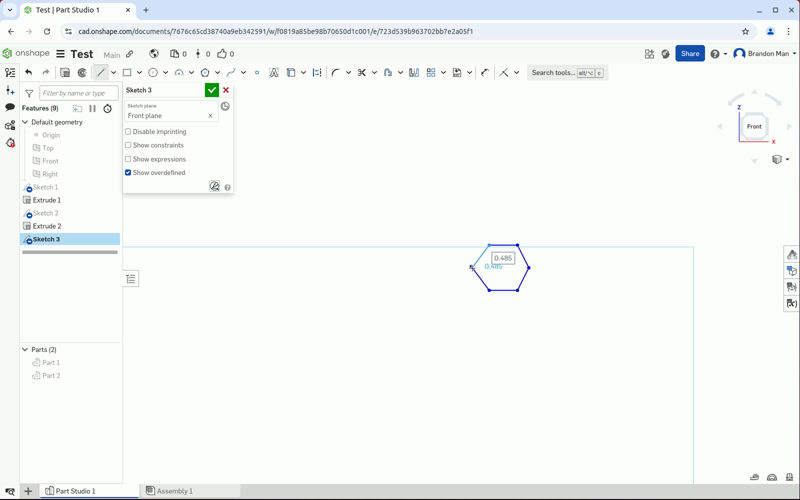
click(472, 267)
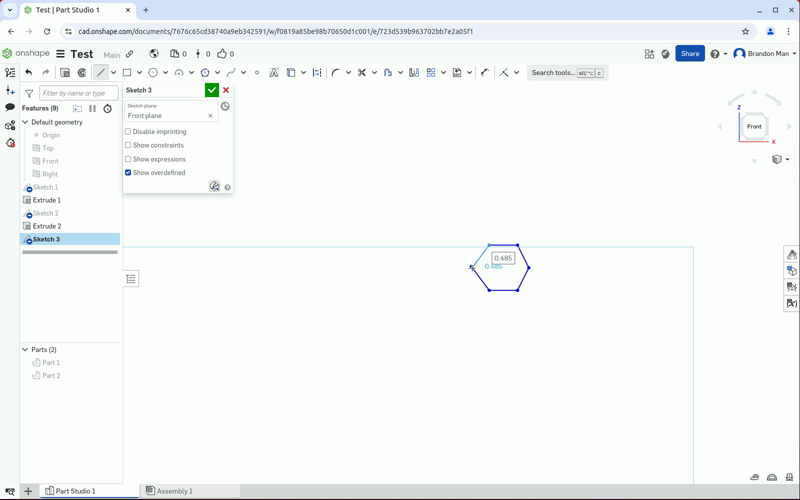
scroll(-6)
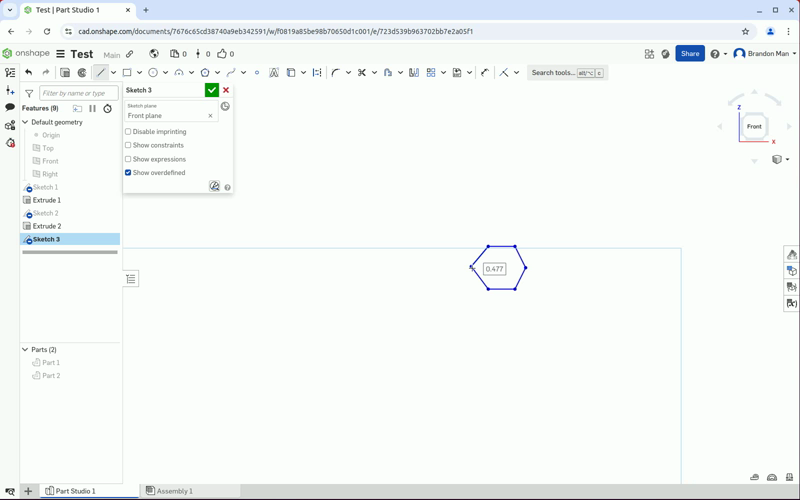
scroll(-6)
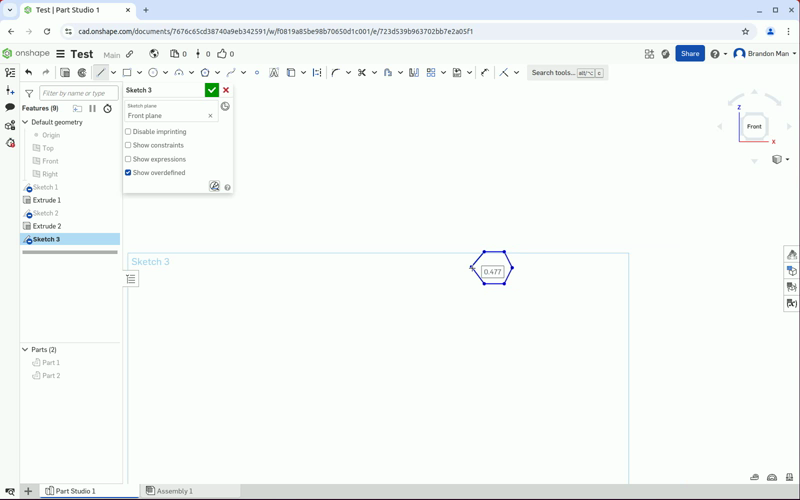
scroll(-6)
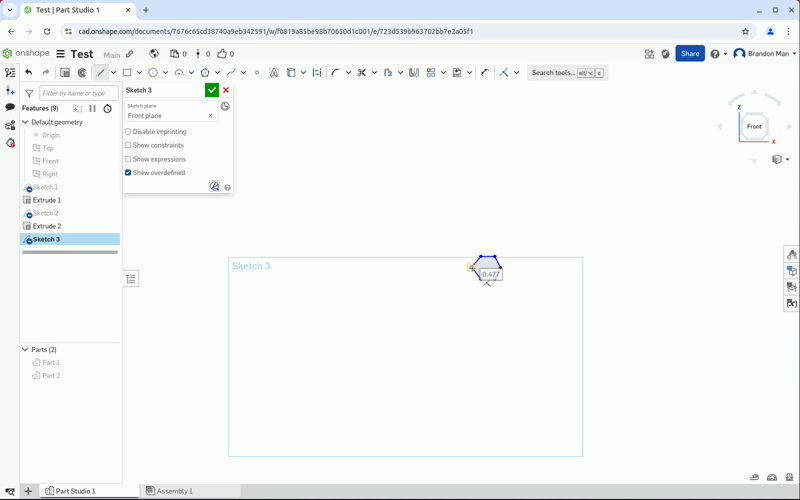
scroll(-6)
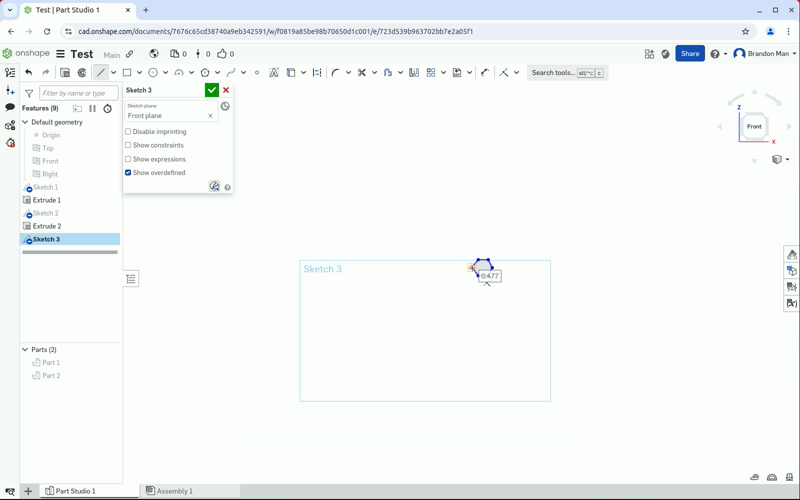
scroll(-6)
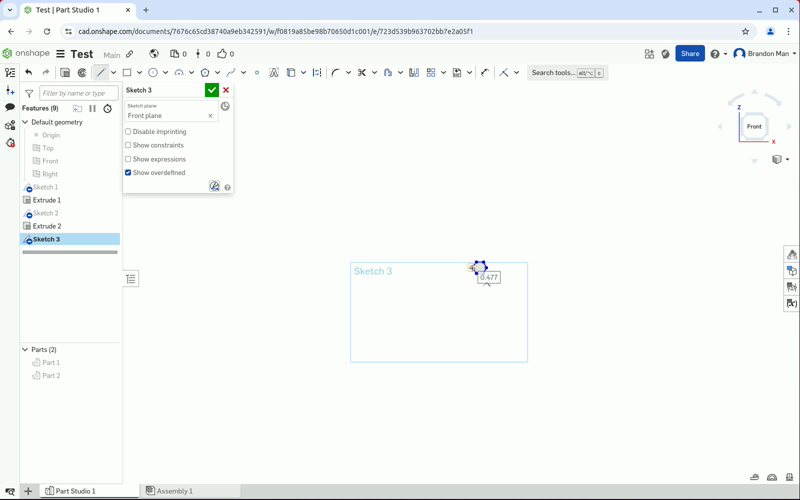
scroll(-6)
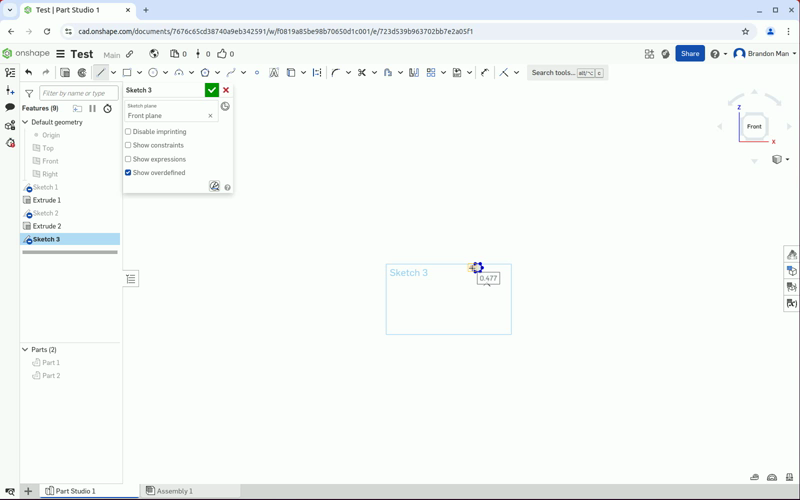
scroll(-6)
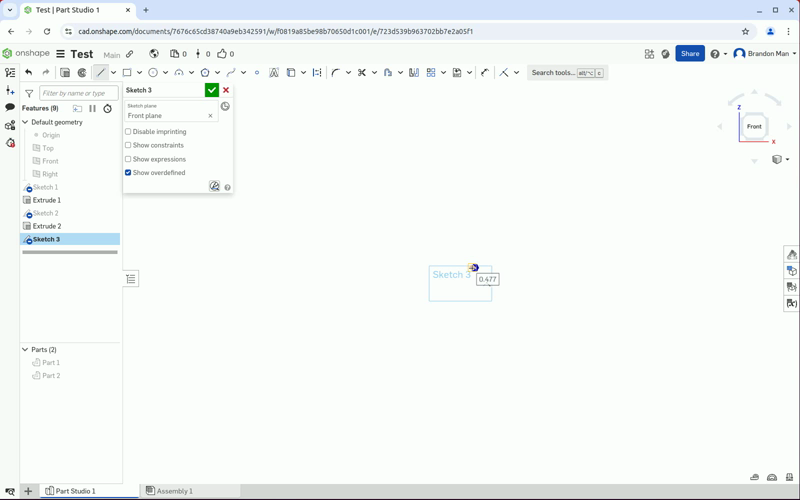
key(esc)
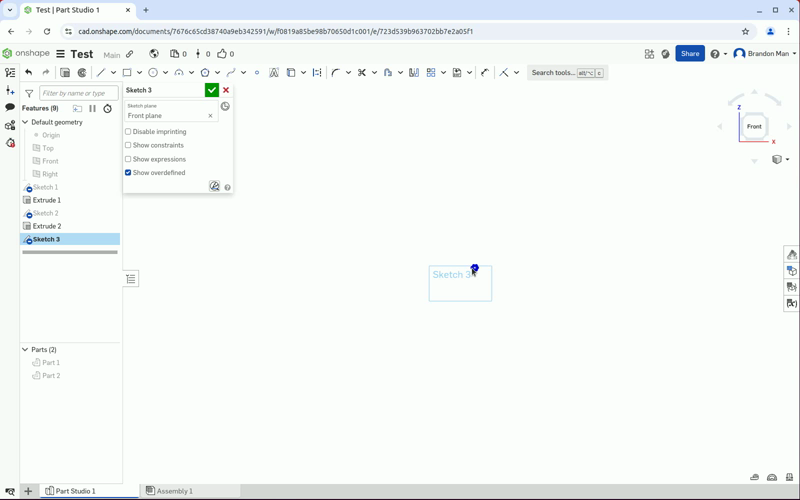
mouse_move(473, 268)
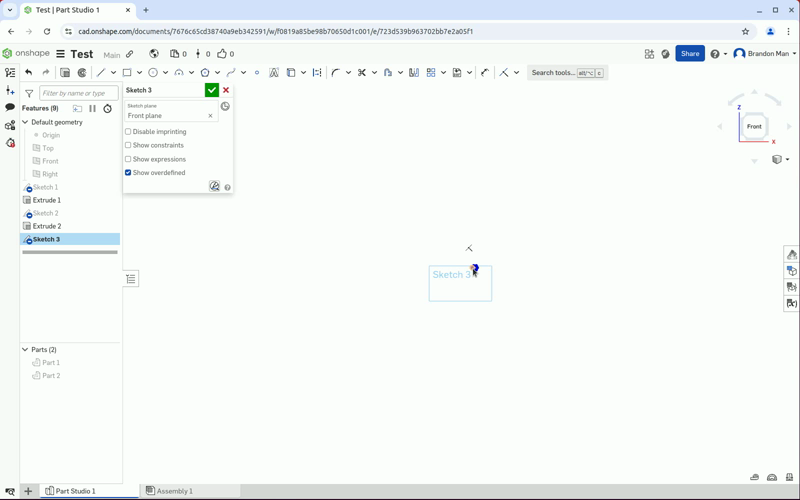
scroll(6)
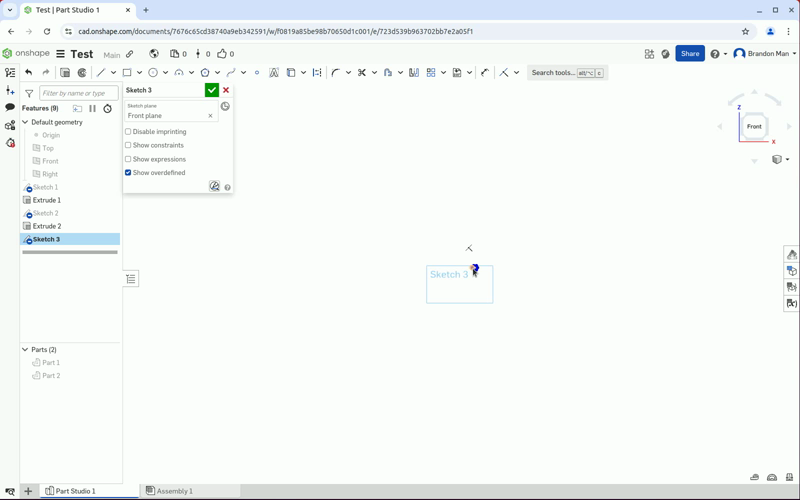
scroll(6)
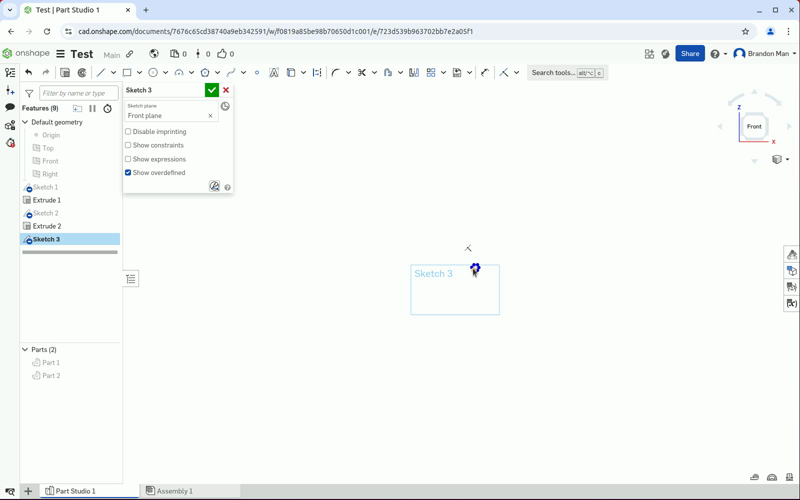
scroll(6)
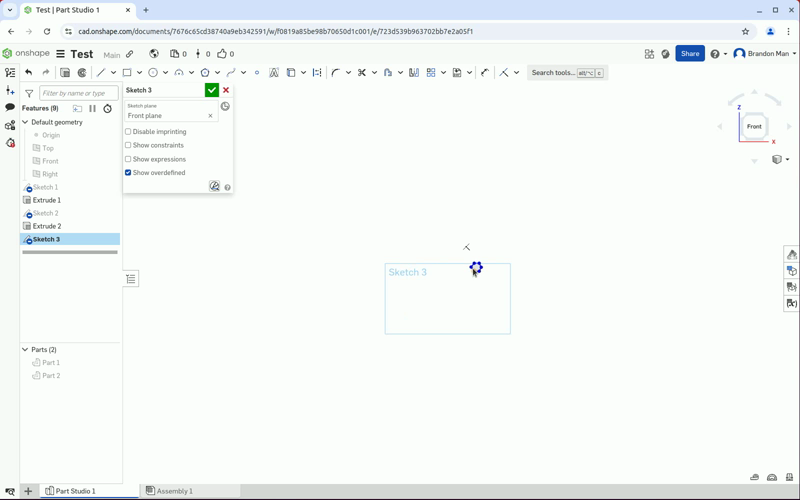
scroll(6)
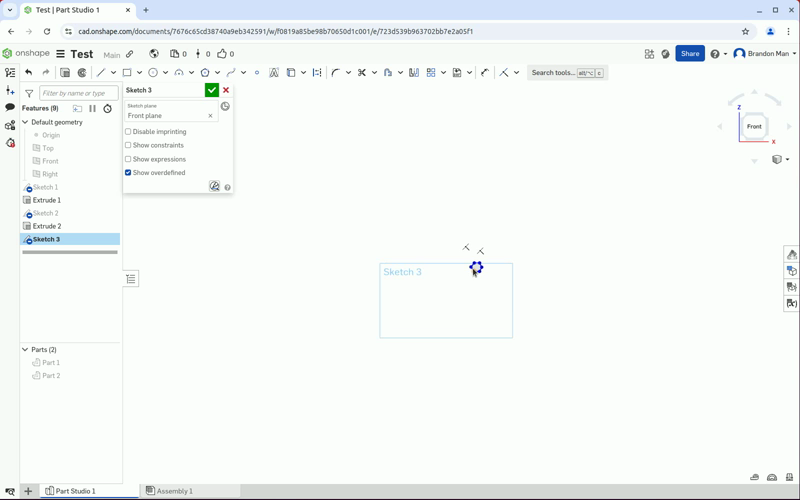
scroll(6)
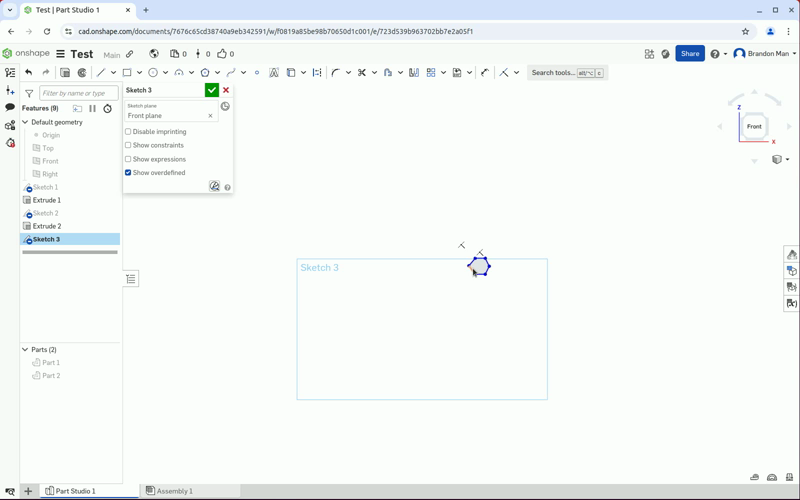
scroll(6)
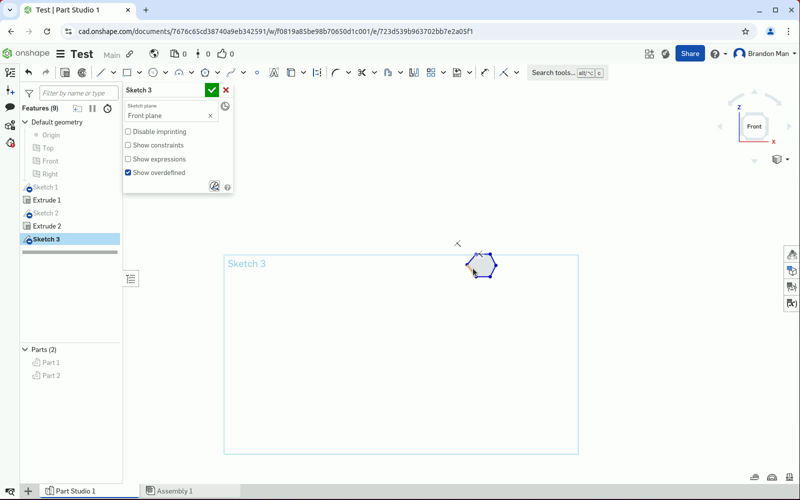
scroll(6)
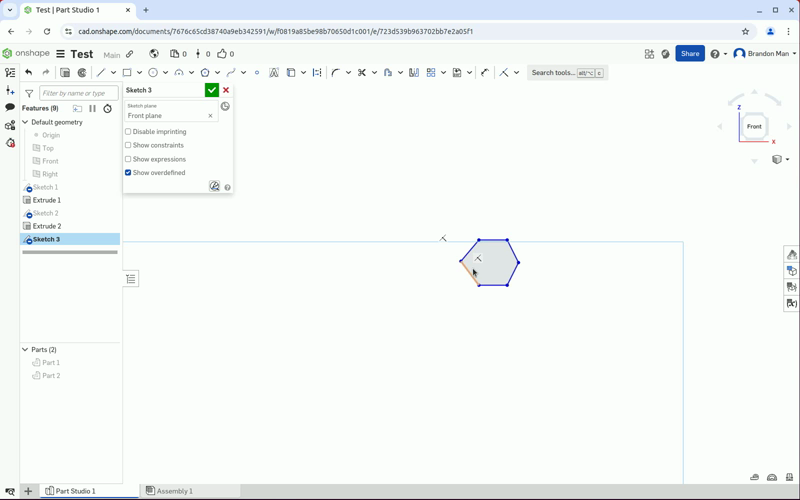
click(473, 268)
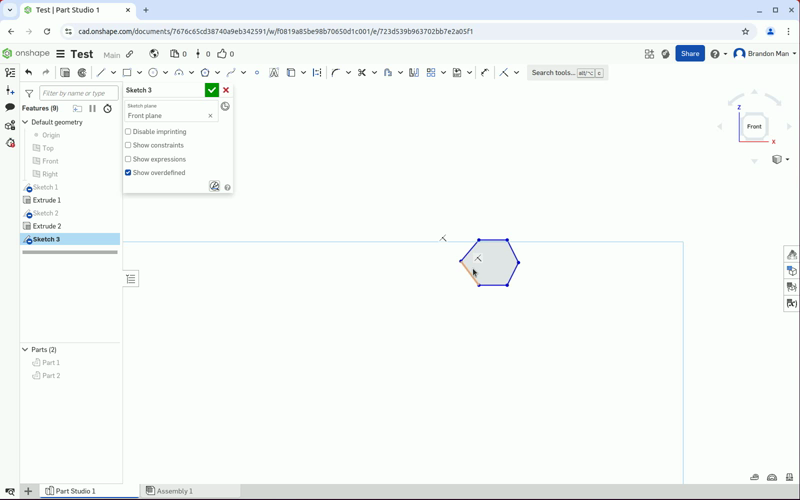
scroll(-6)
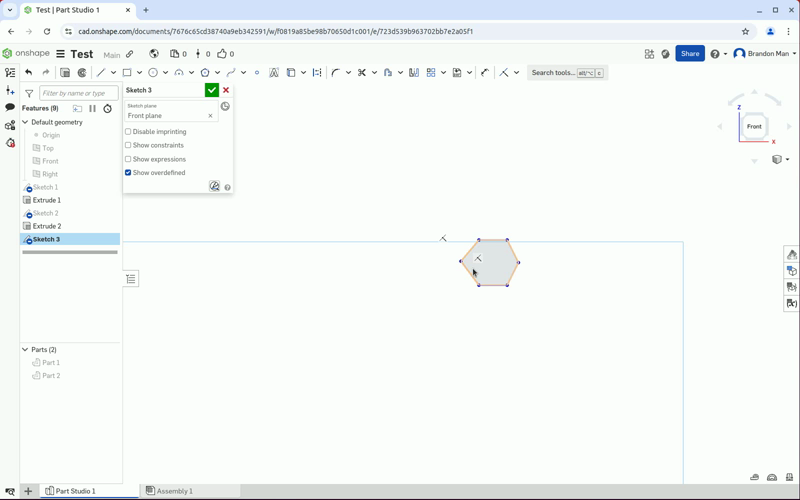
scroll(-6)
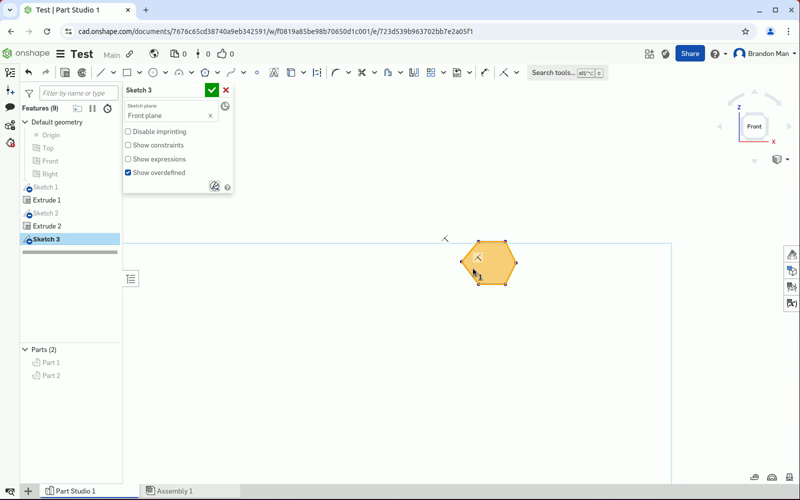
scroll(-6)
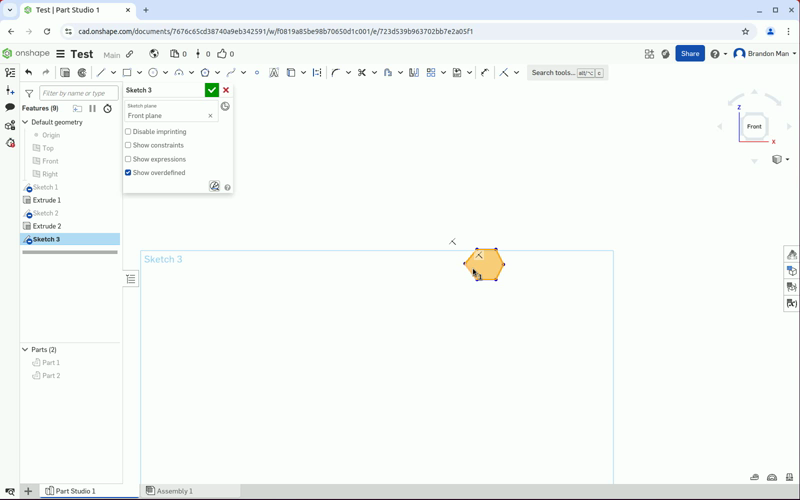
scroll(-6)
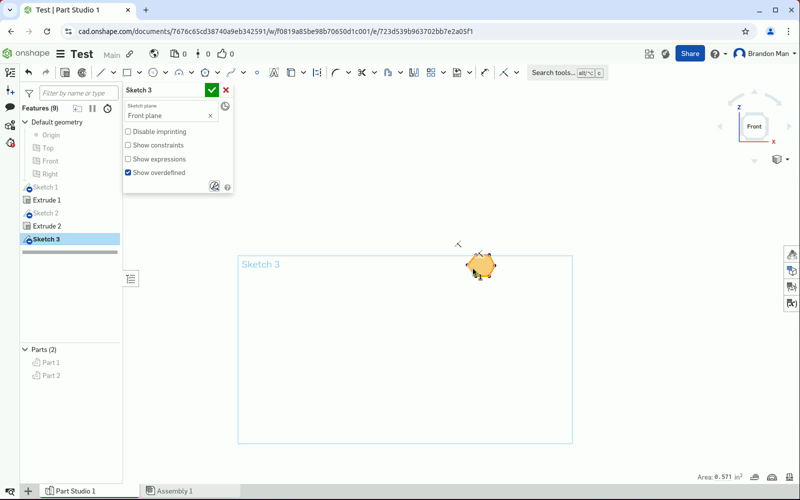
scroll(-6)
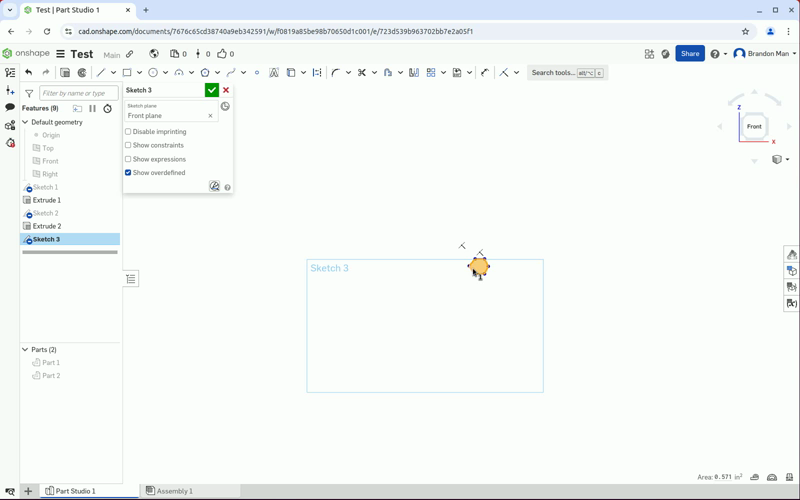
scroll(-6)
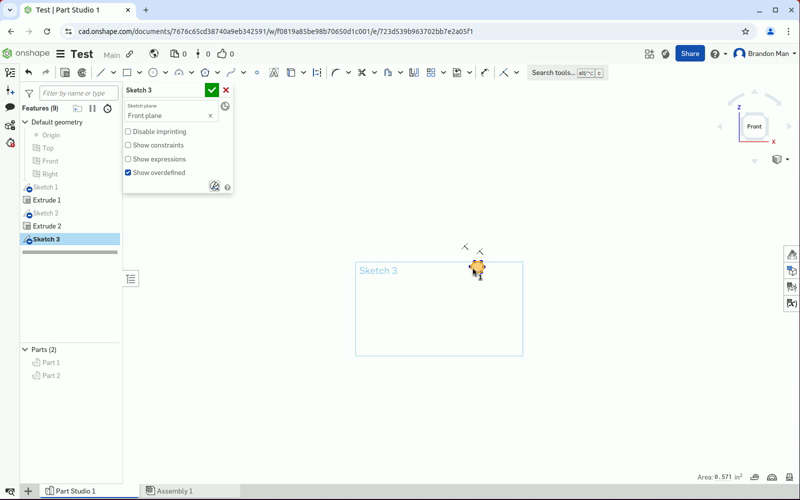
scroll(-6)
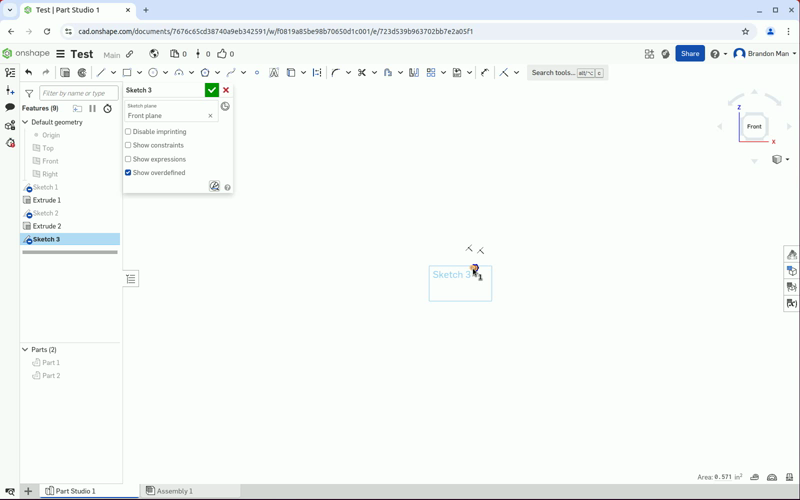
mouse_move(73, 352)
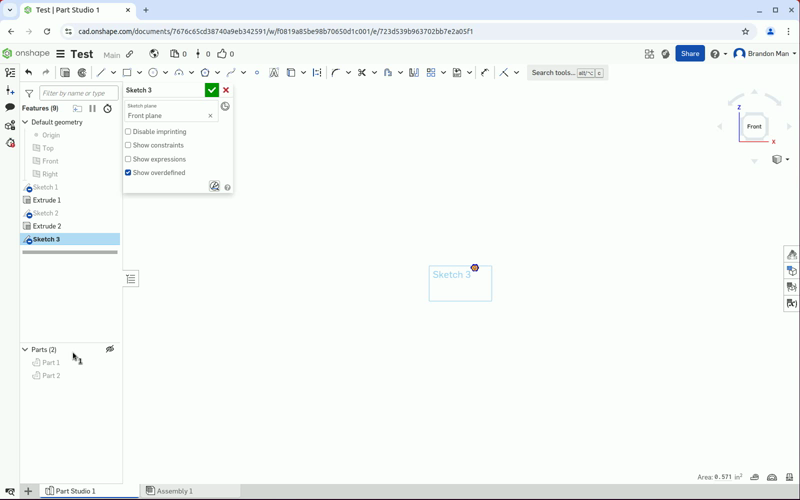
key(shift+y)
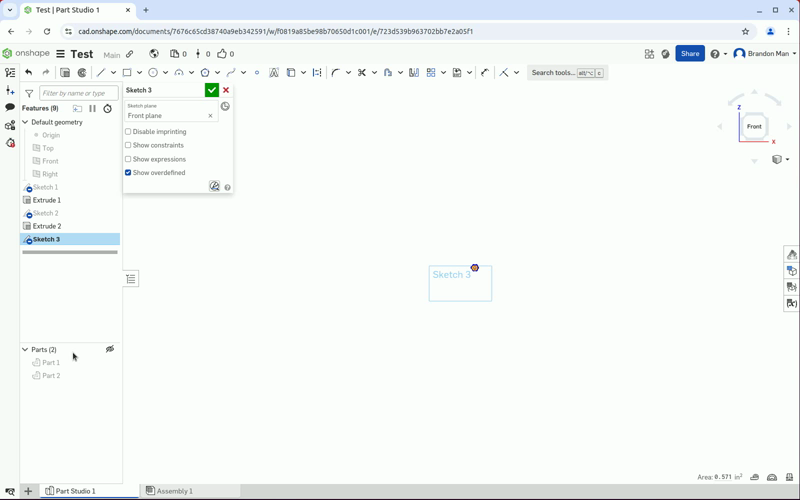
key(shift+e)
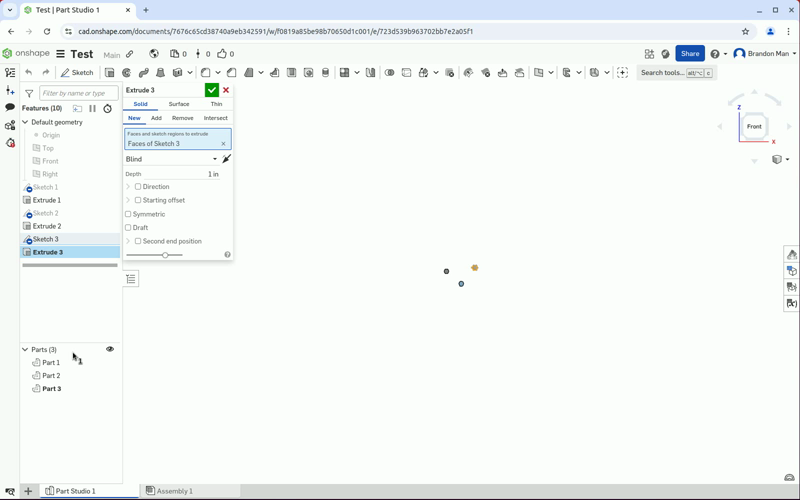
mouse_move(143, 106)
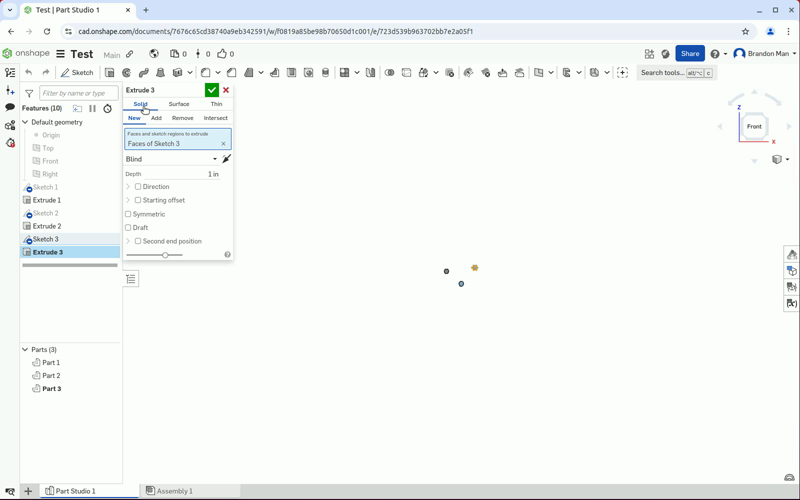
click(143, 106)
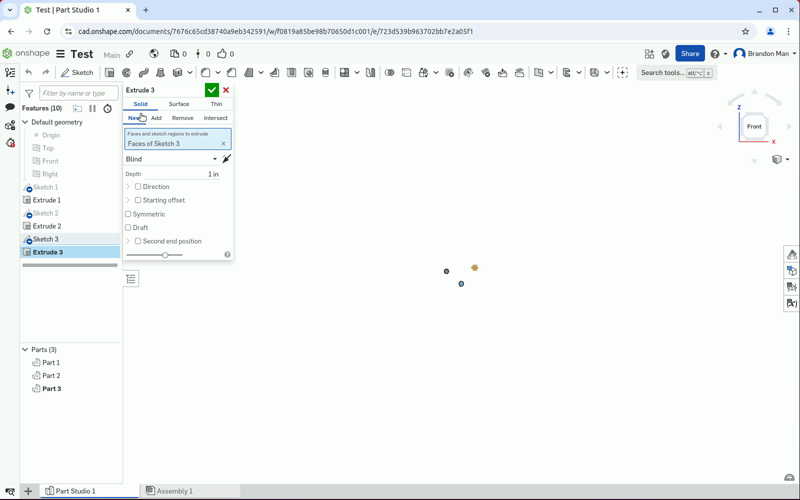
mouse_move(137, 120)
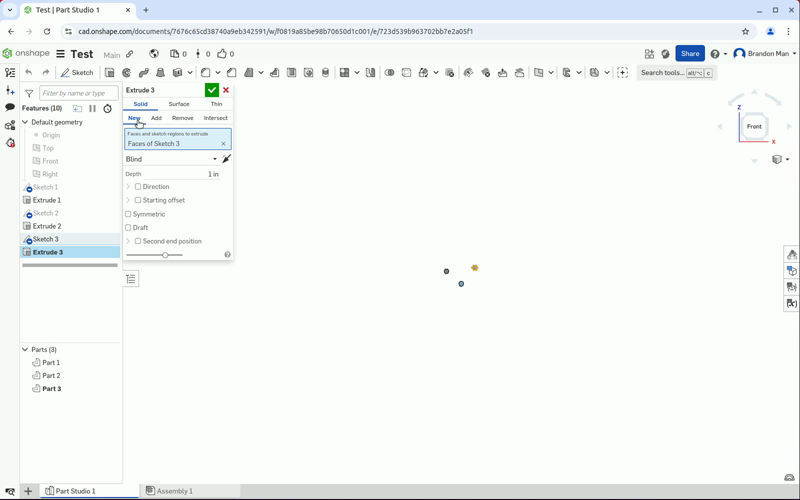
click(137, 120)
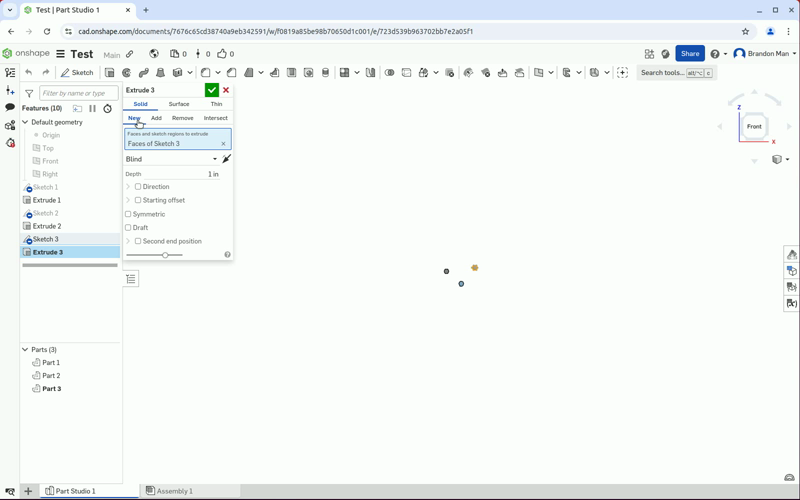
key(tab, 4)
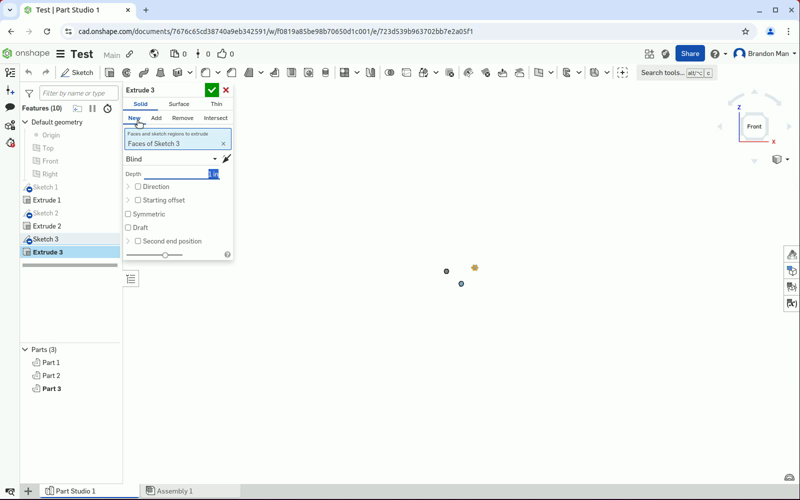
text(23.108)
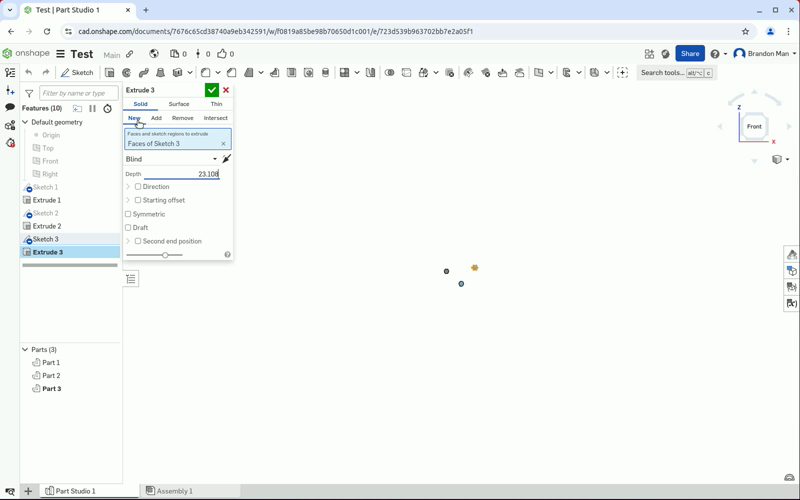
key(enter)
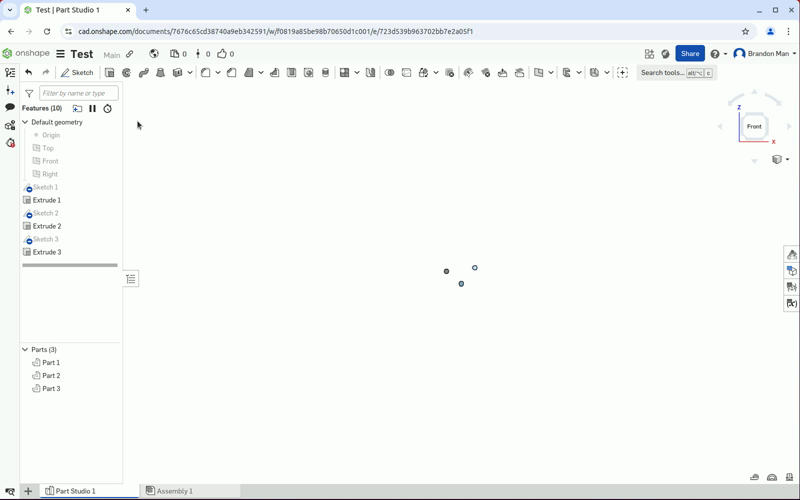
key(shift+h)
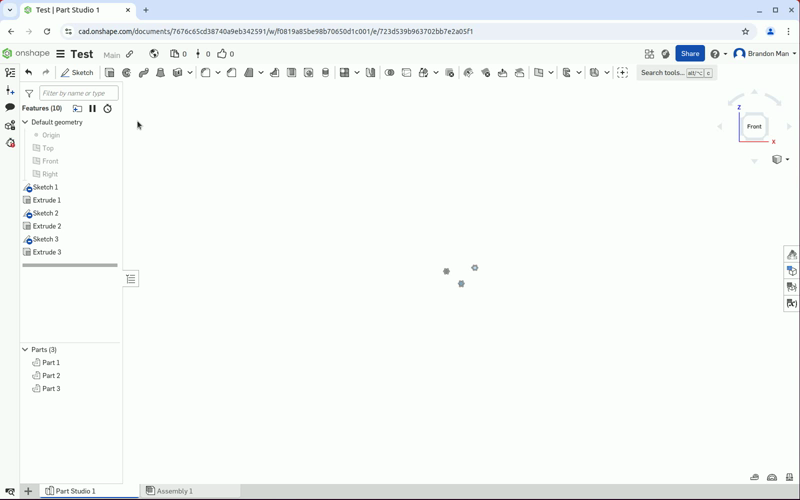
key(shift+h)
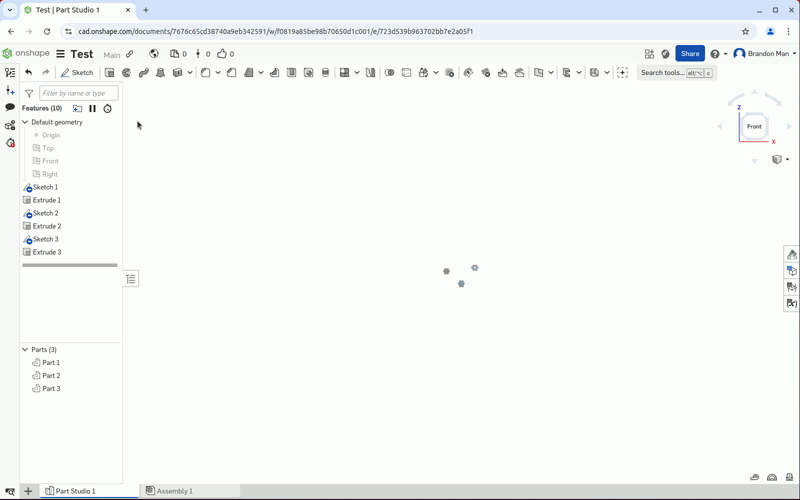
key(shift+7)
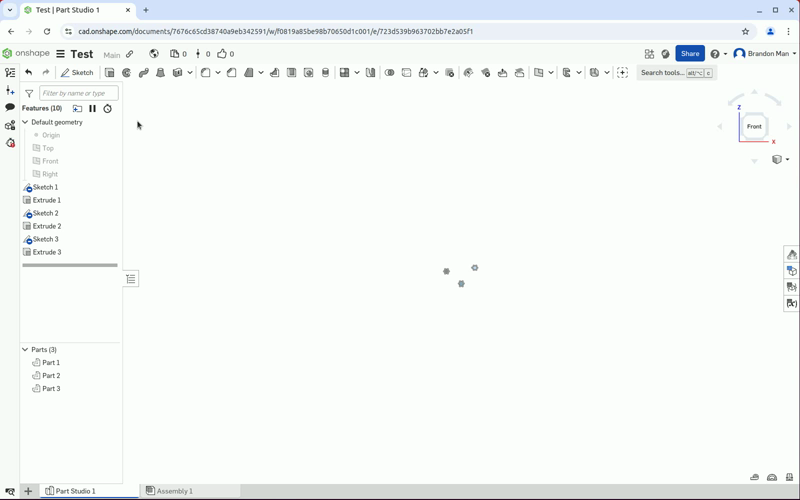
key(left, 2)
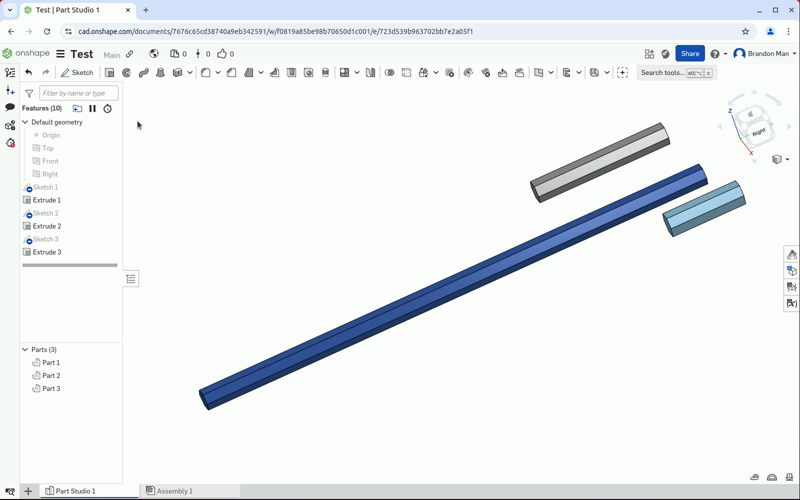
key(down, 2)
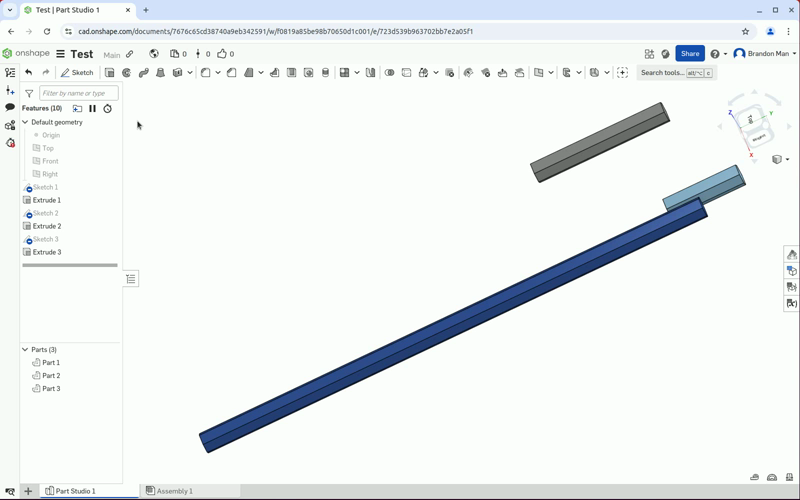
key(up, 2)
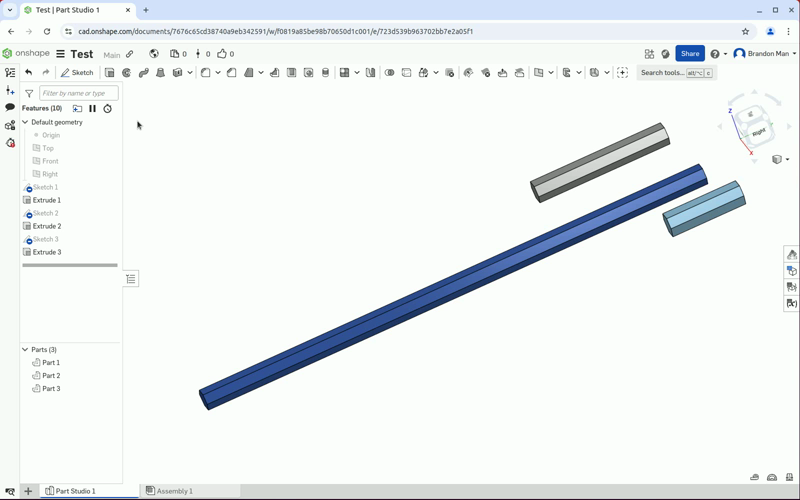
key(right, 2)
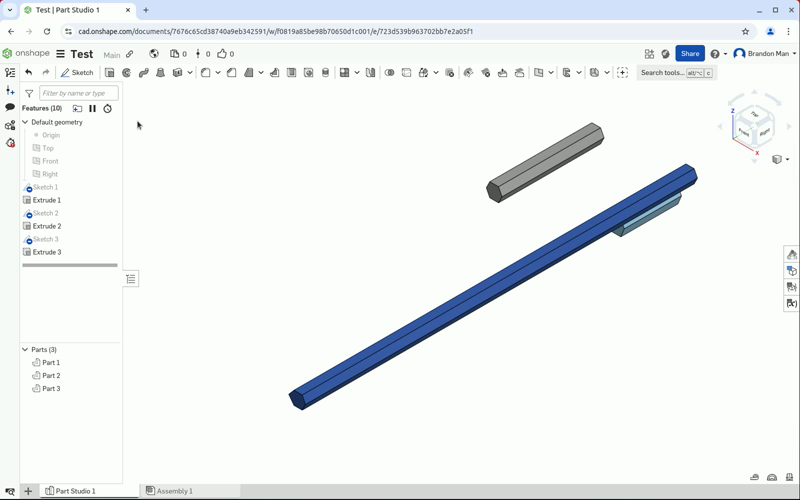
mouse_move(73, 189)
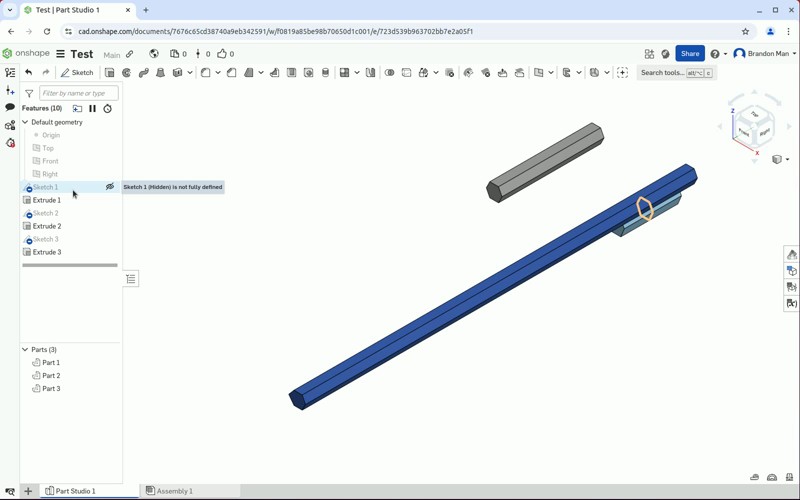
click(73, 189)